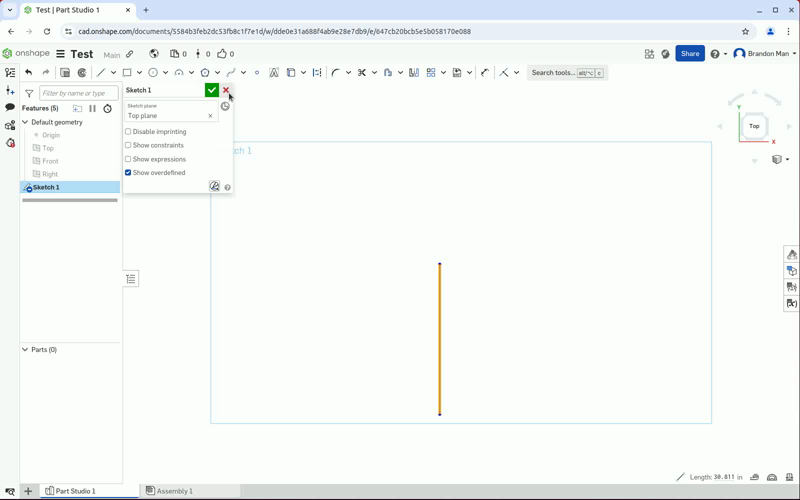
key(shift+h)
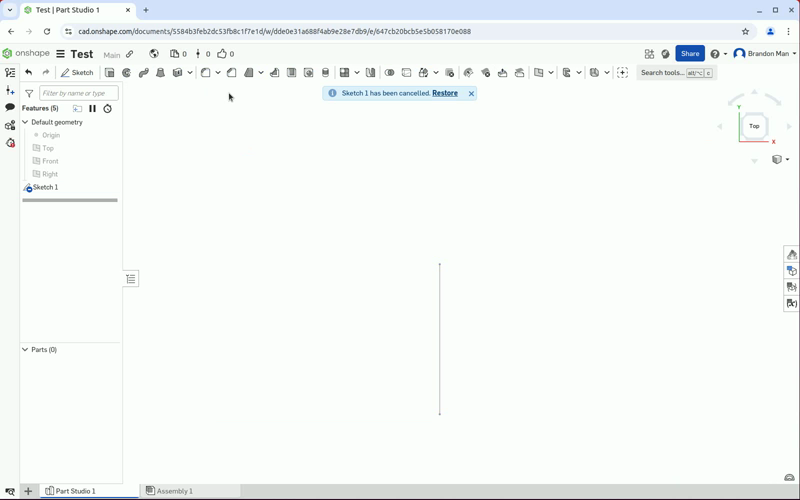
key(shift+s)
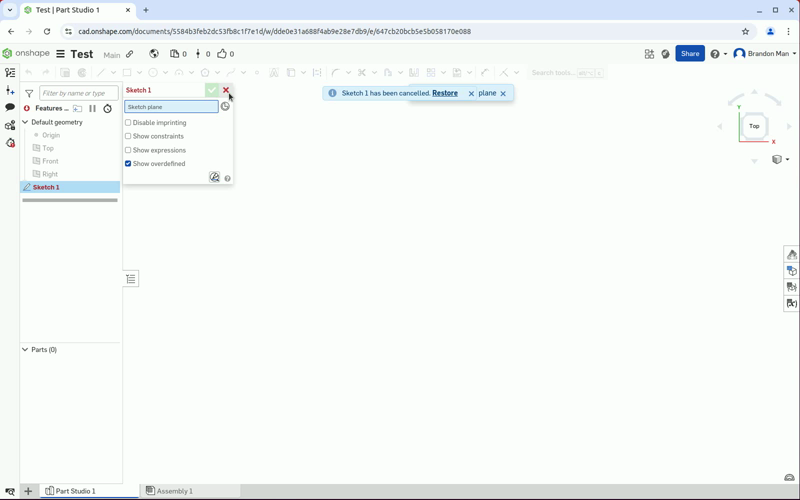
mouse_move(73, 150)
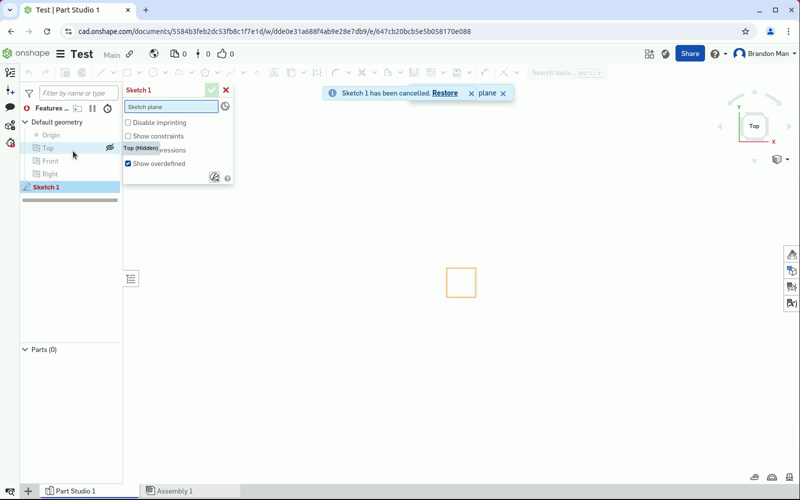
click(73, 150)
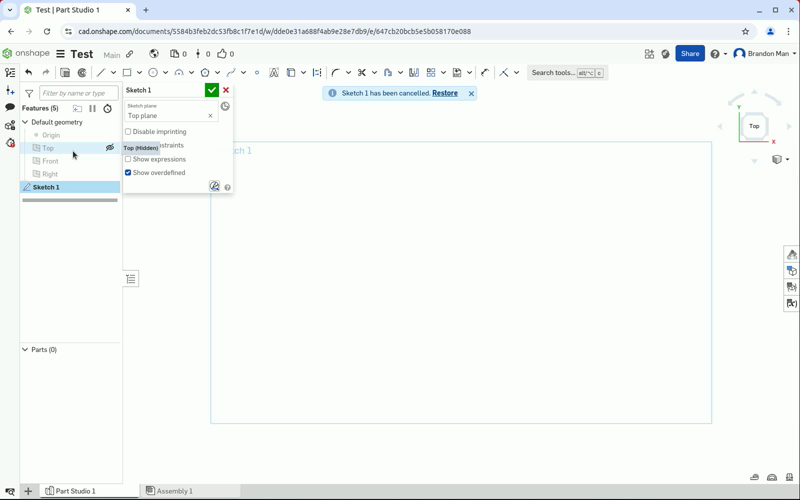
mouse_move(73, 352)
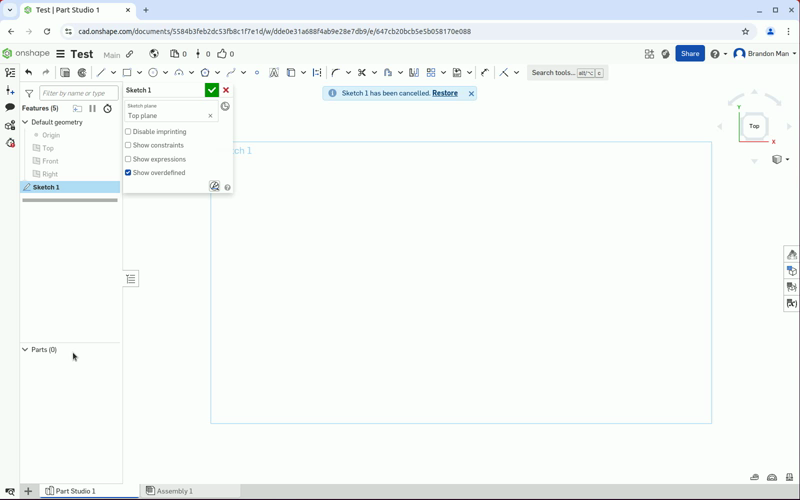
key(y)
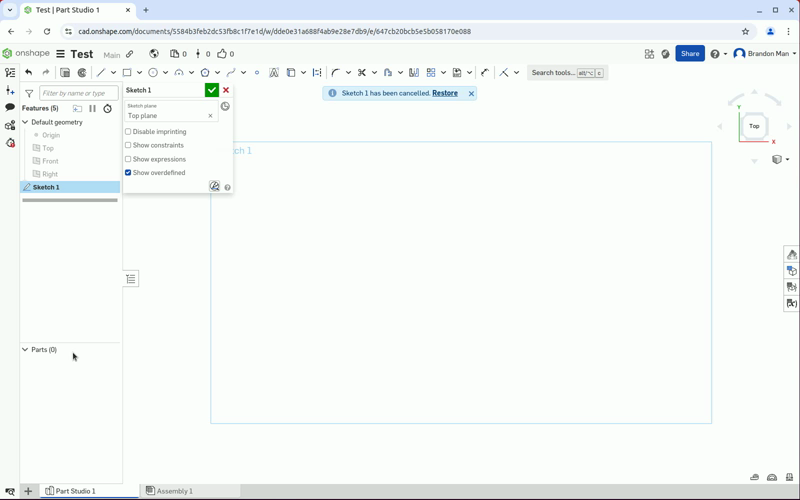
key(a)
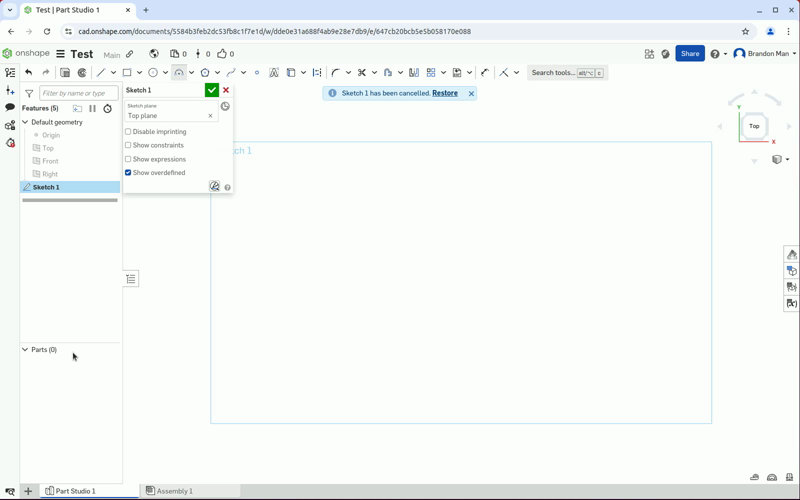
key_down(shift)
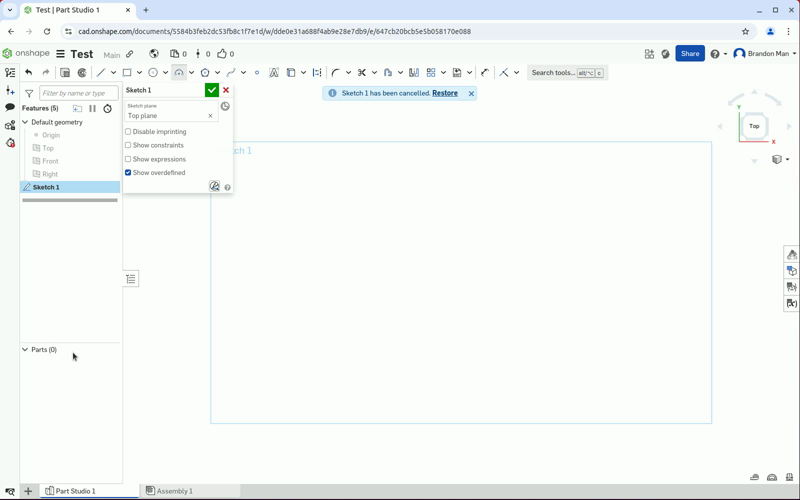
mouse_move(457, 284)
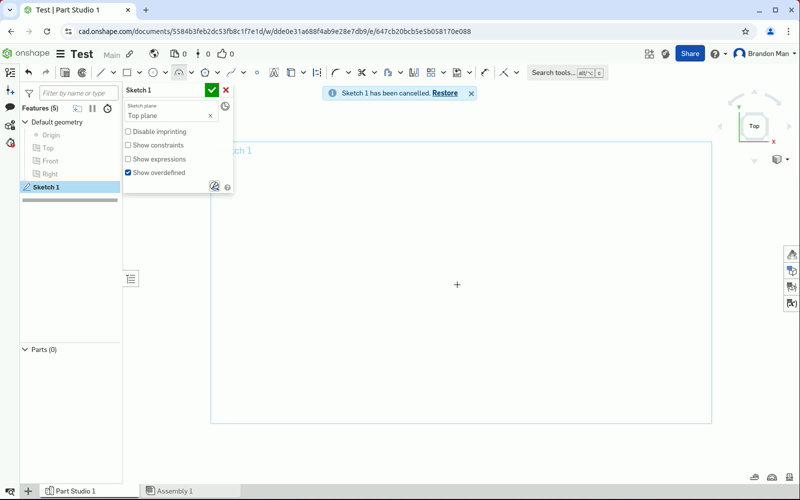
click(457, 284)
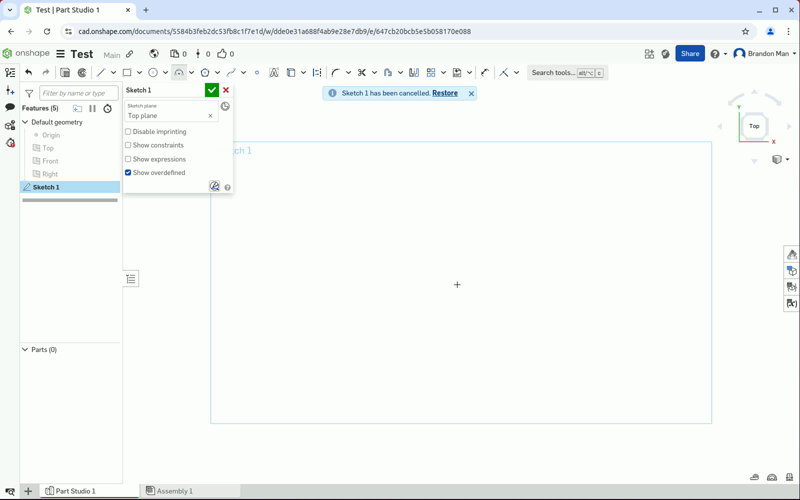
key_up(shift)
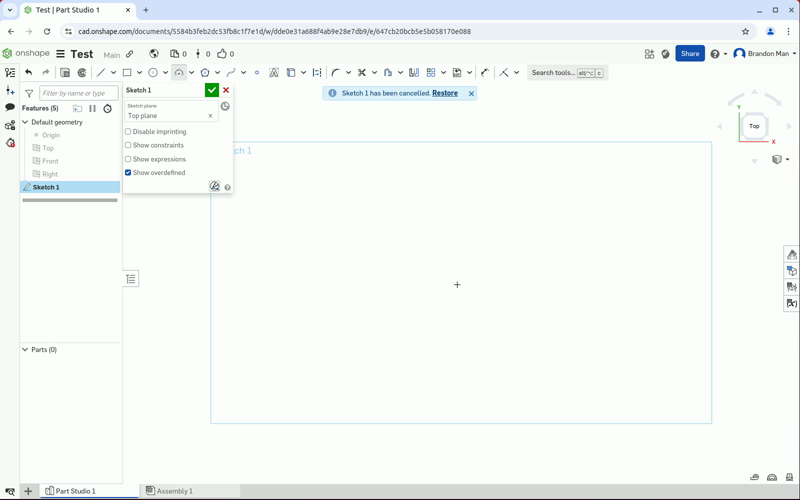
key_down(shift)
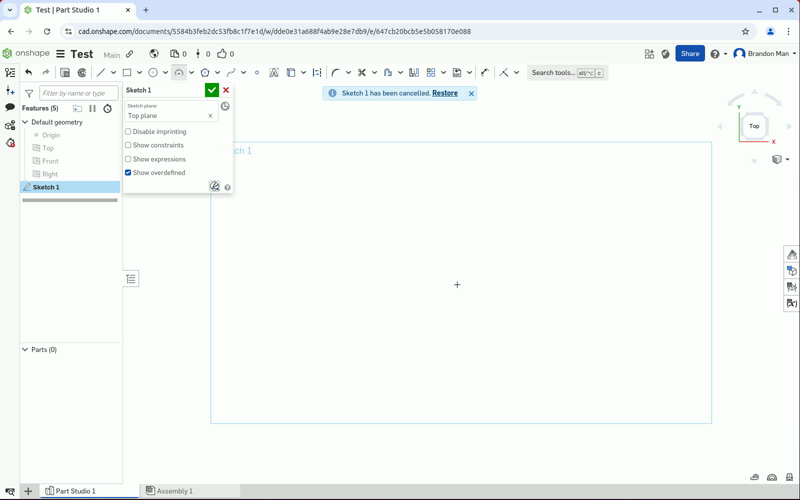
mouse_move(458, 285)
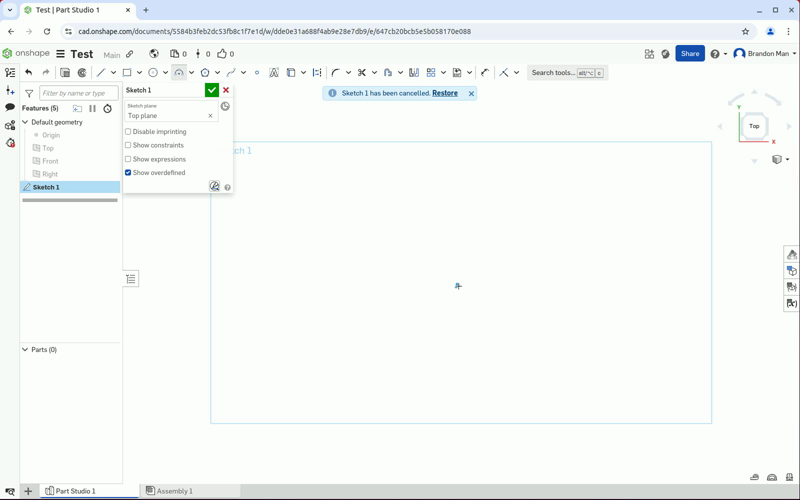
scroll(6)
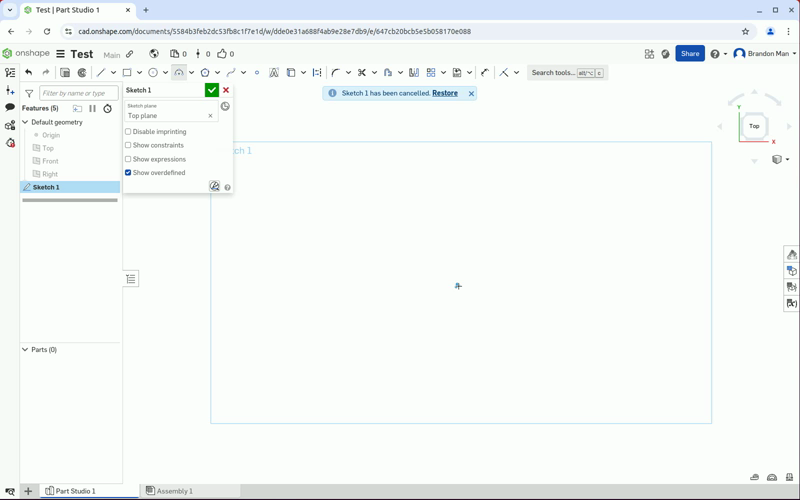
scroll(6)
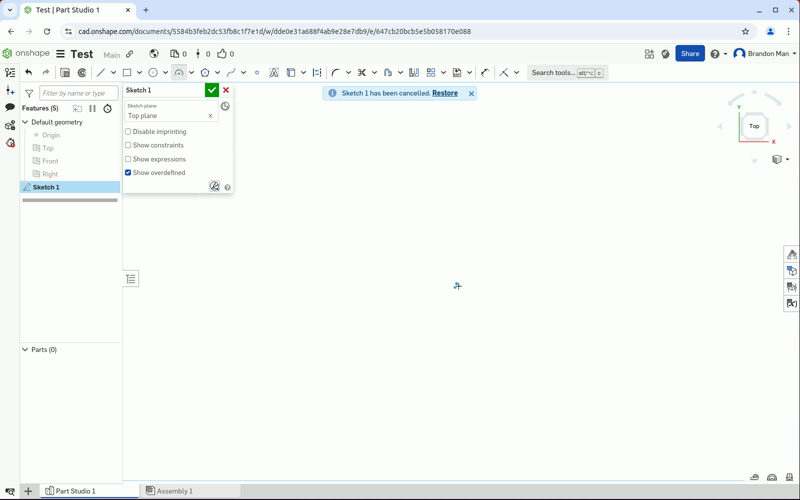
scroll(6)
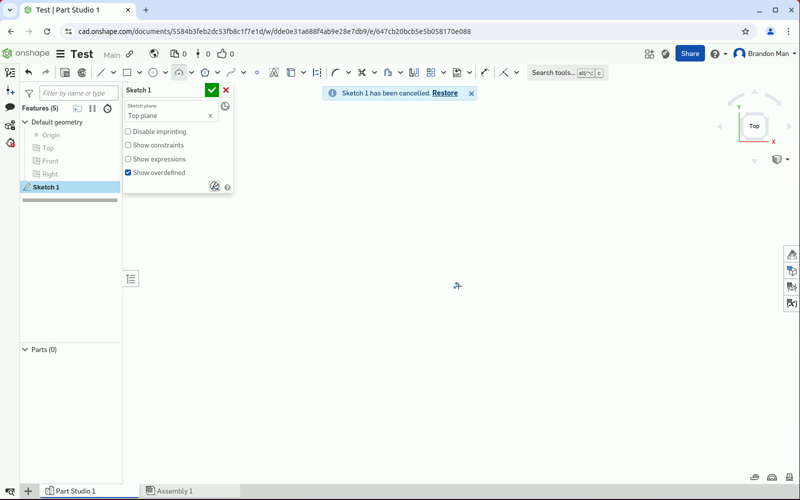
scroll(6)
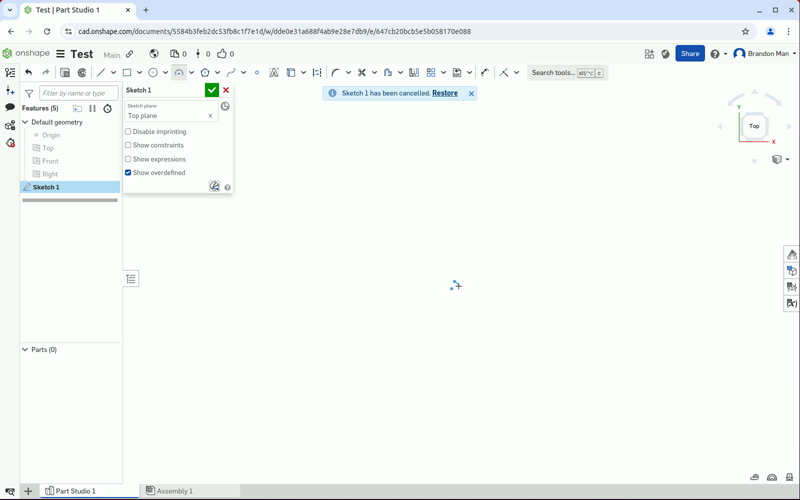
scroll(6)
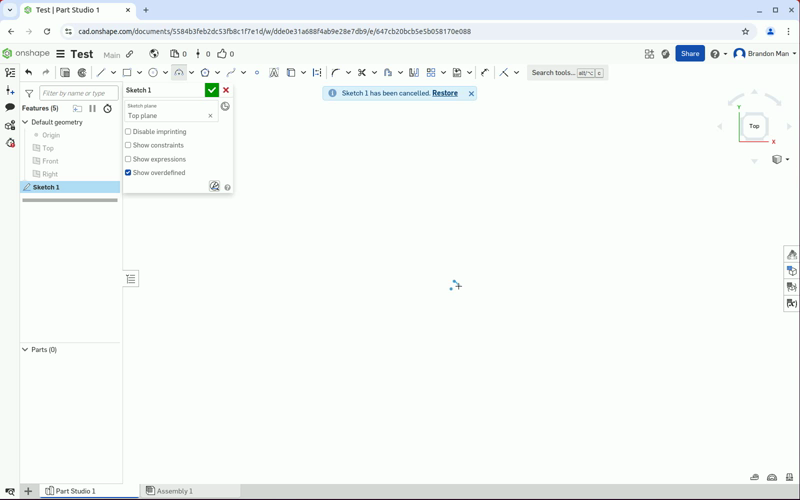
scroll(6)
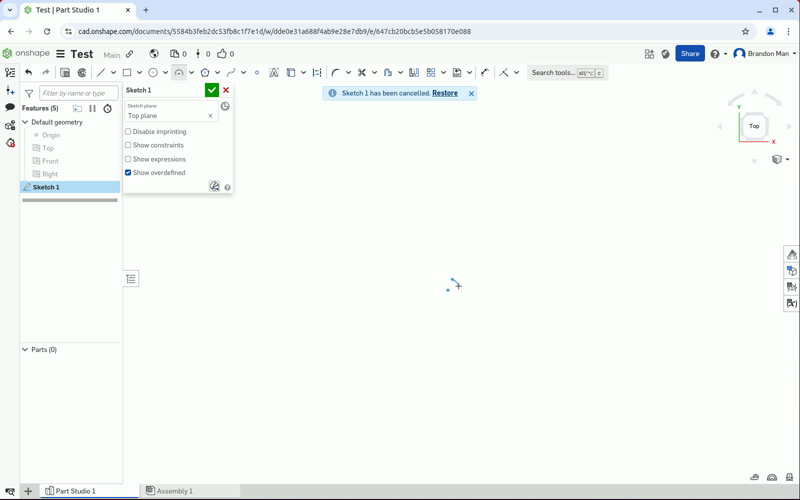
scroll(6)
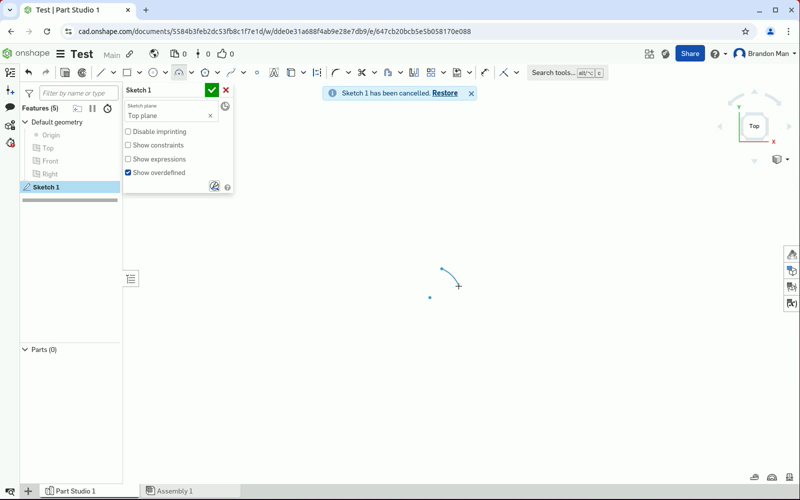
click(458, 285)
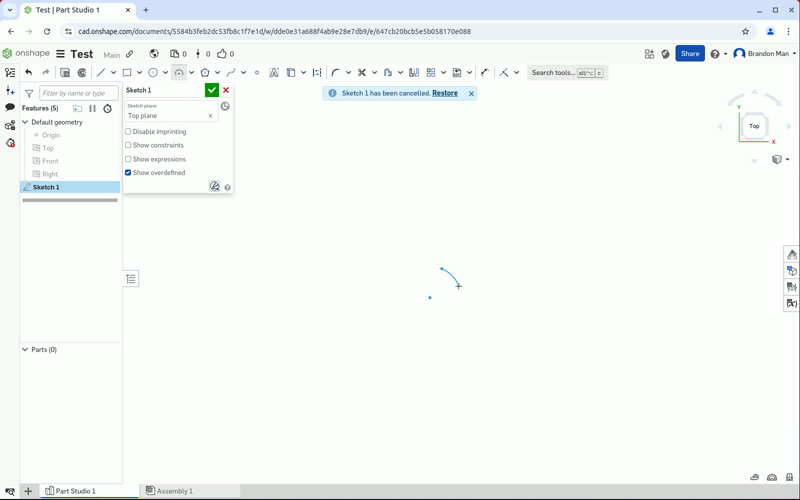
scroll(-6)
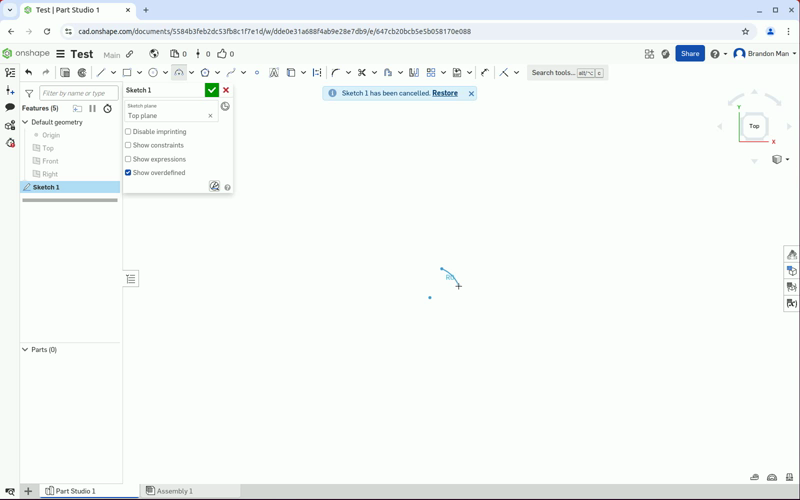
scroll(-6)
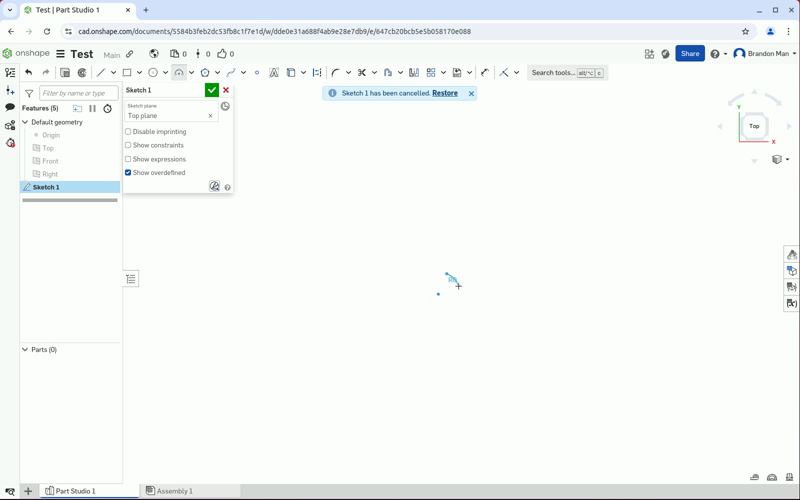
scroll(-6)
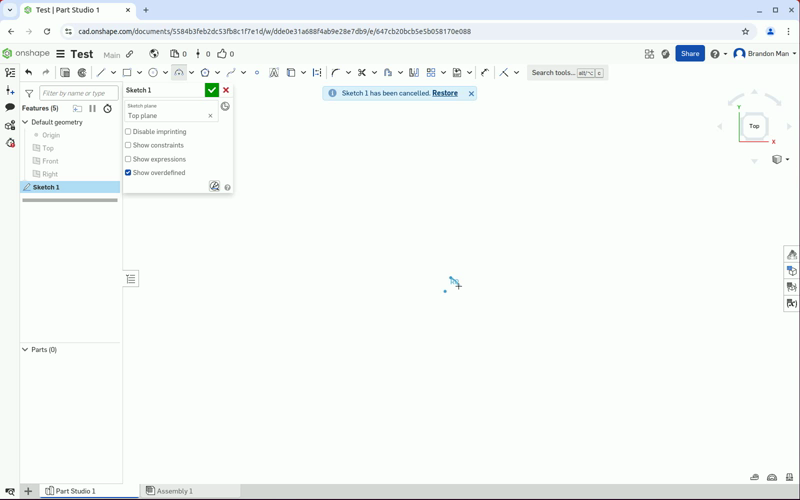
scroll(-6)
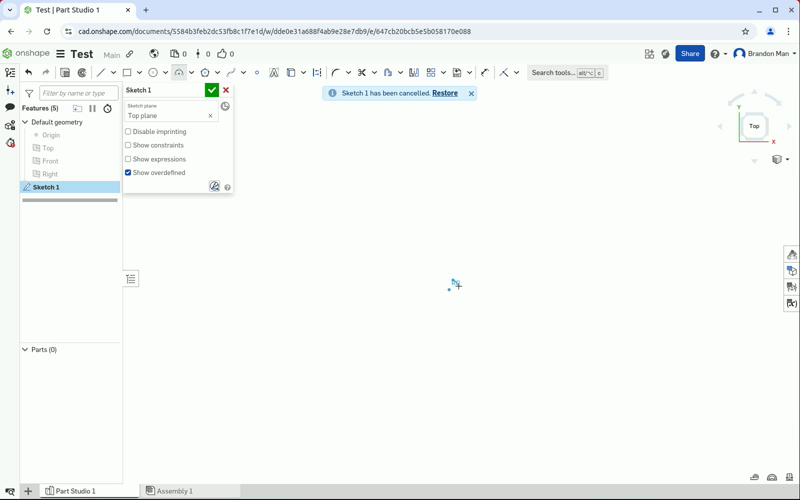
scroll(-6)
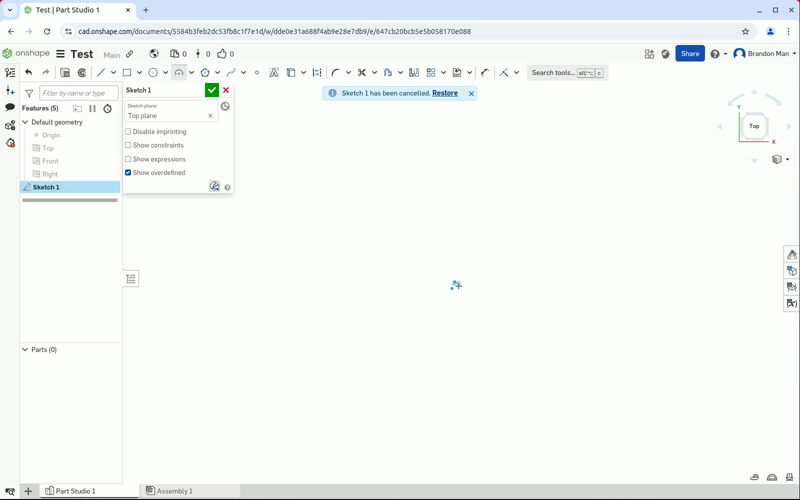
scroll(-6)
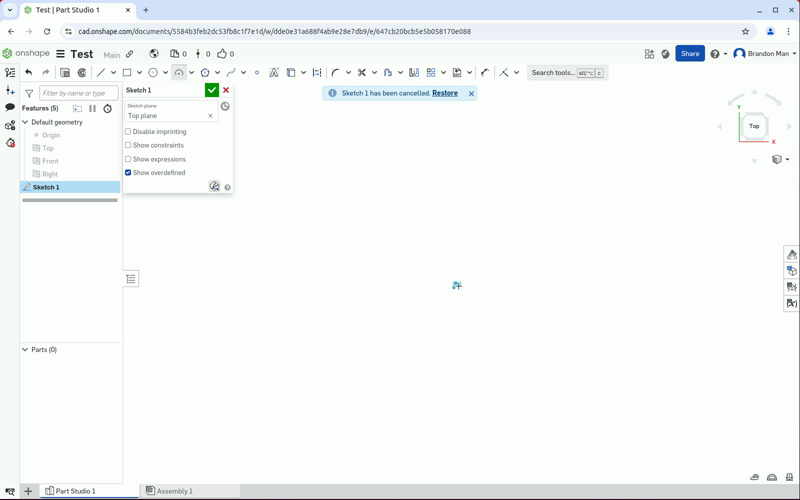
scroll(-6)
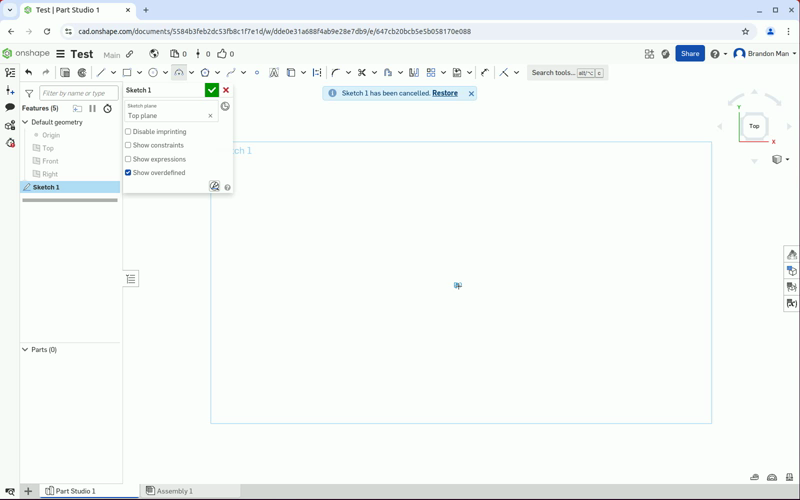
mouse_move(457, 285)
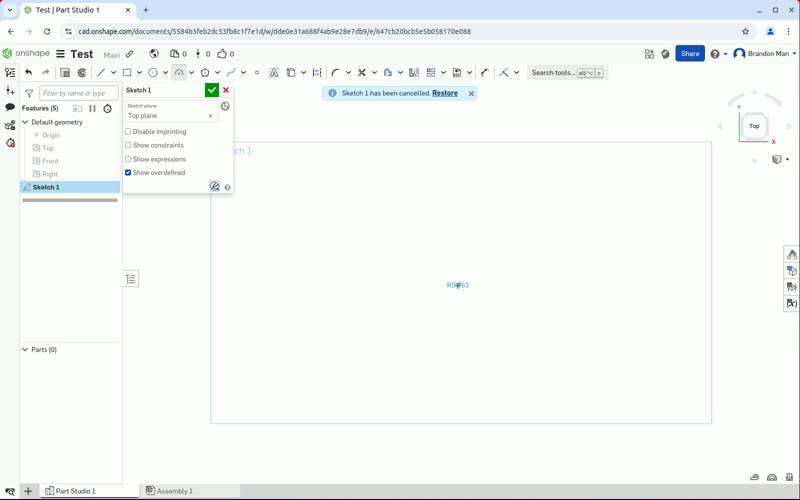
scroll(6)
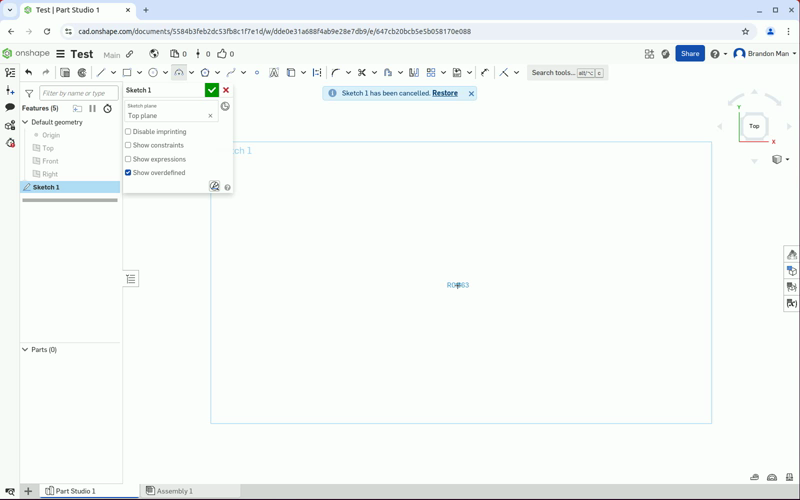
scroll(6)
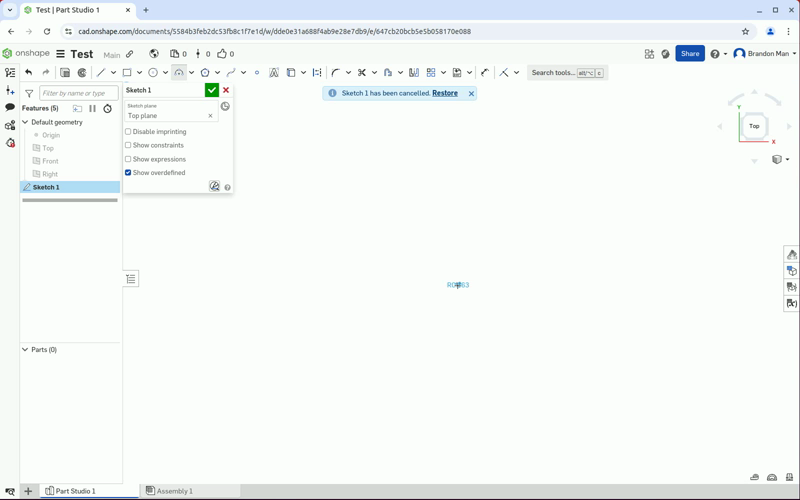
scroll(6)
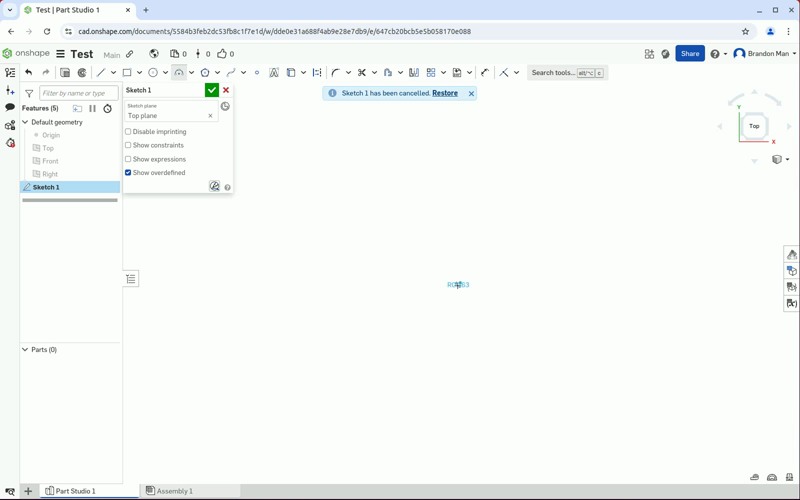
scroll(6)
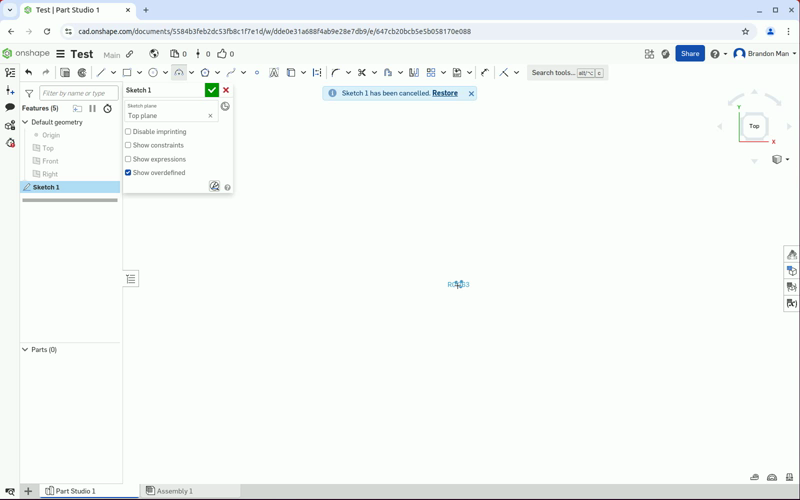
scroll(6)
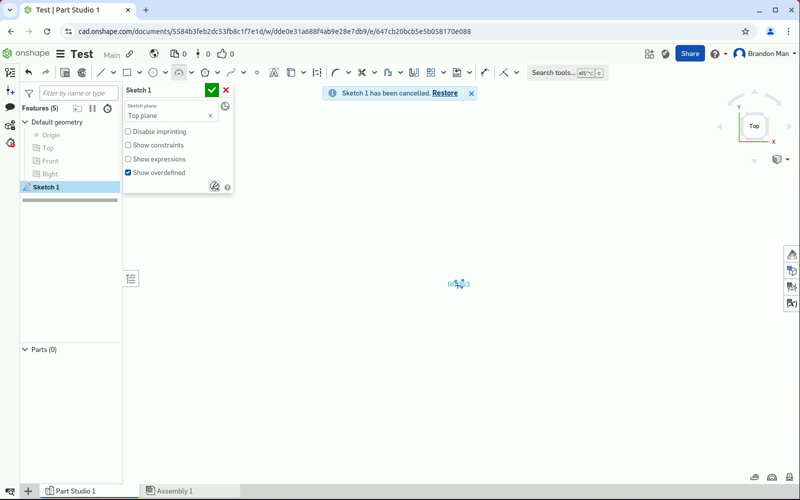
scroll(6)
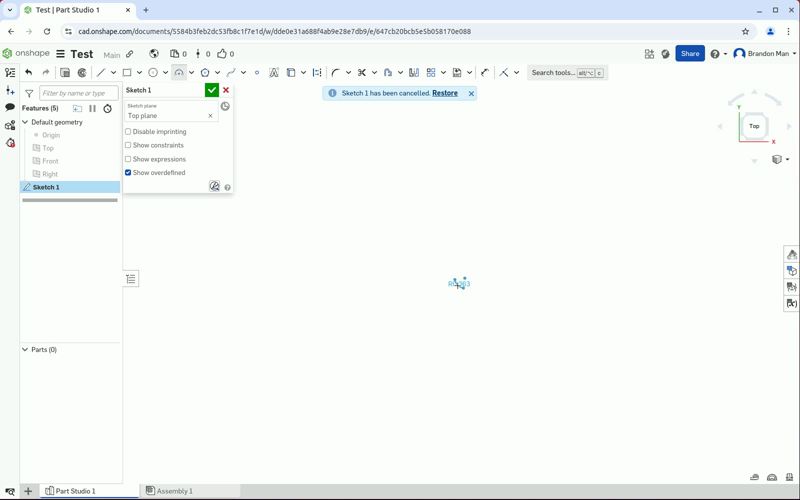
scroll(6)
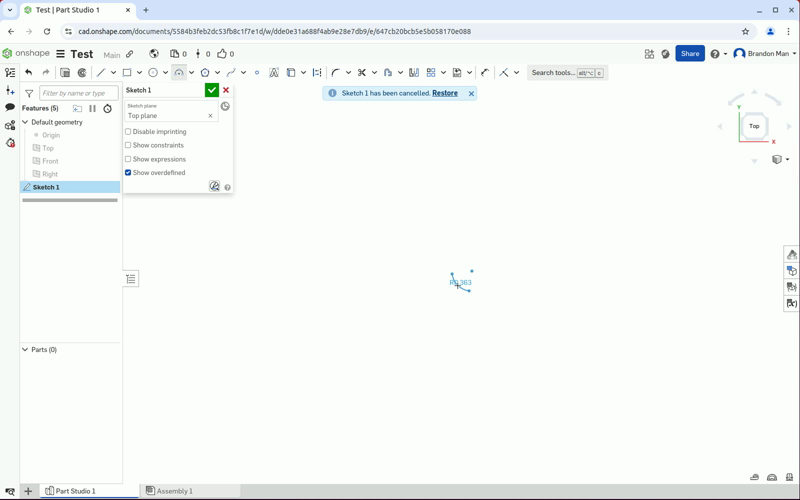
click(457, 285)
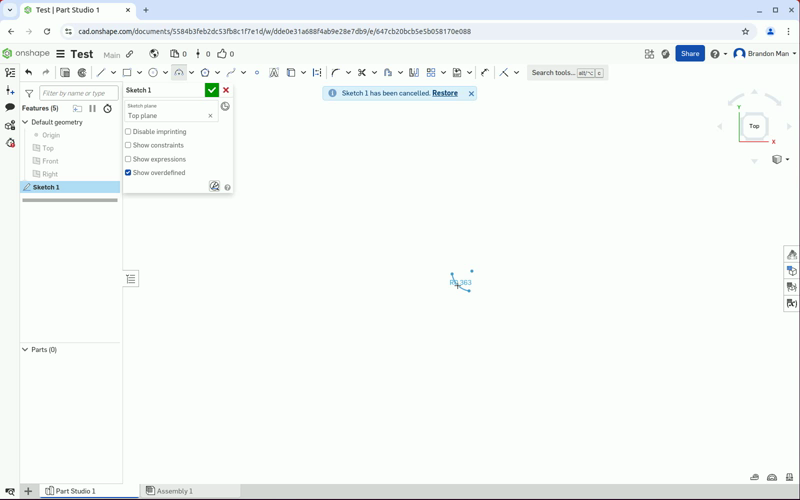
scroll(-6)
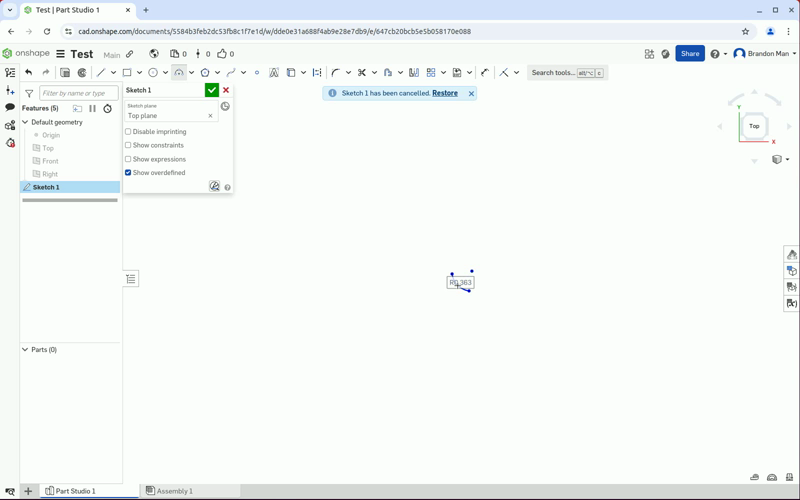
scroll(-6)
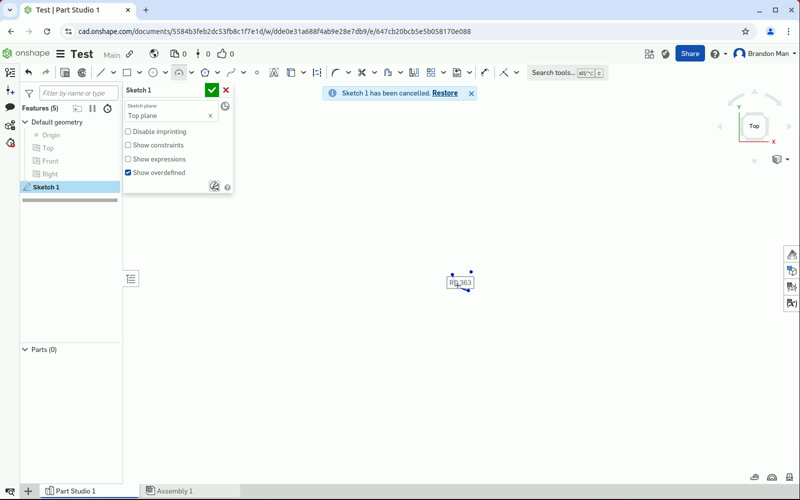
scroll(-6)
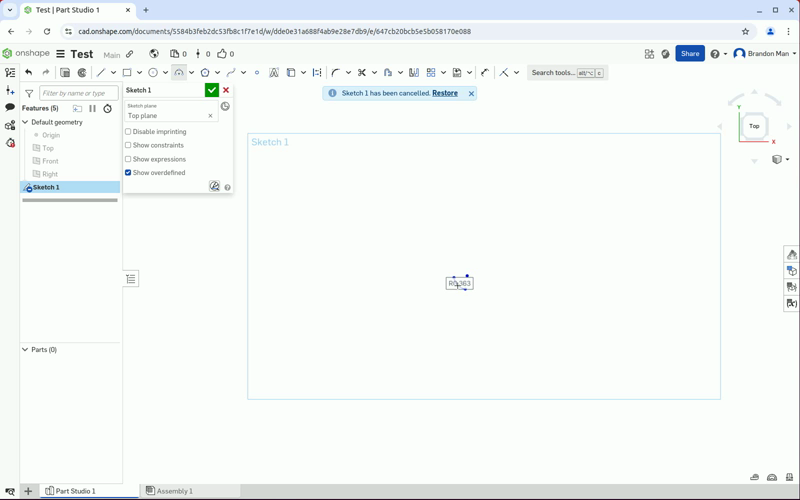
scroll(-6)
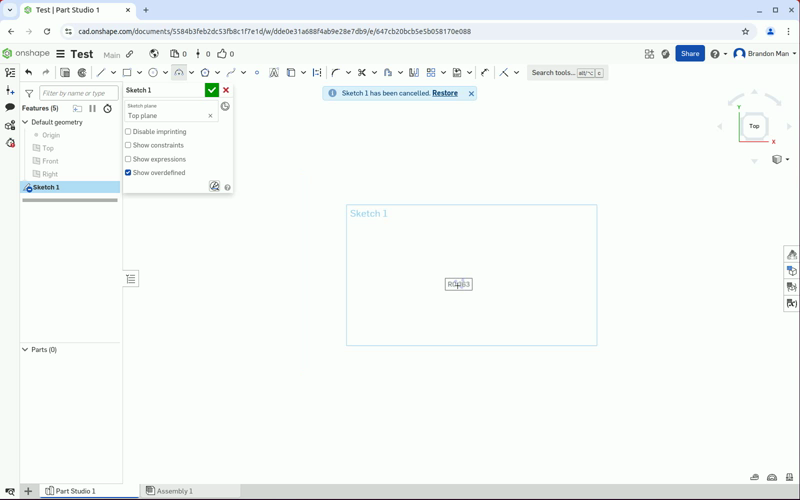
scroll(-6)
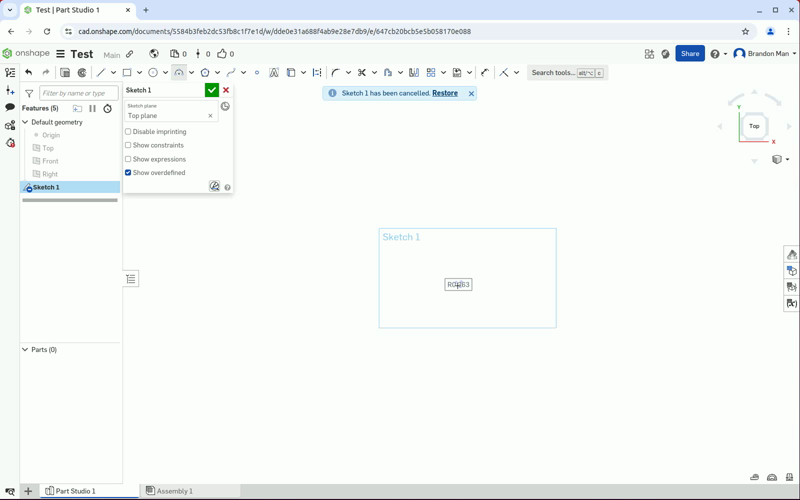
scroll(-6)
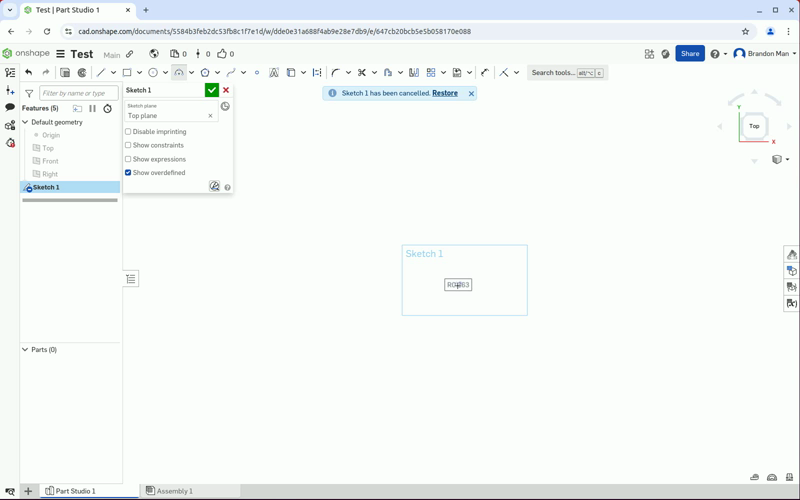
scroll(-6)
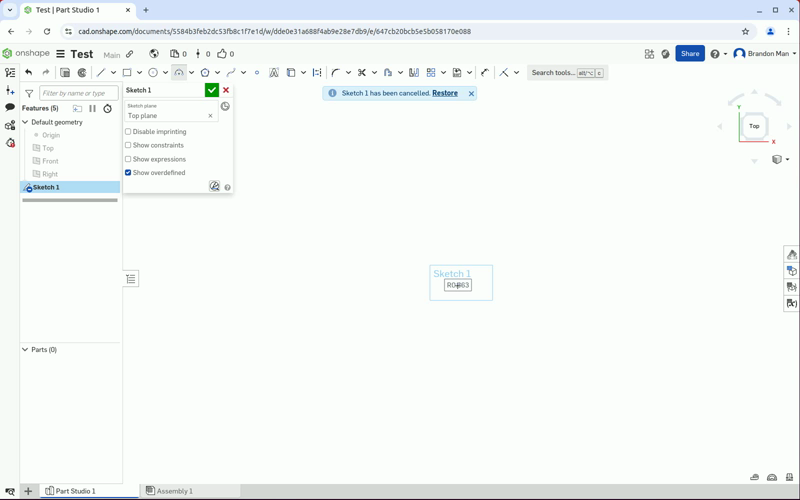
key_up(shift)
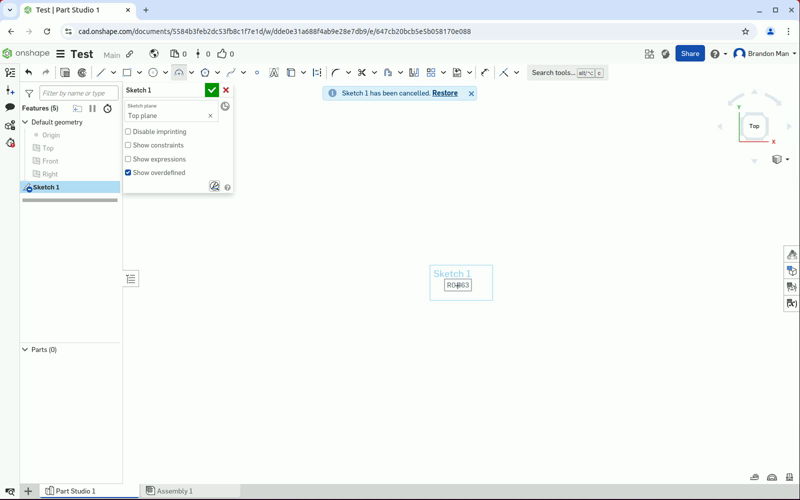
key(esc)
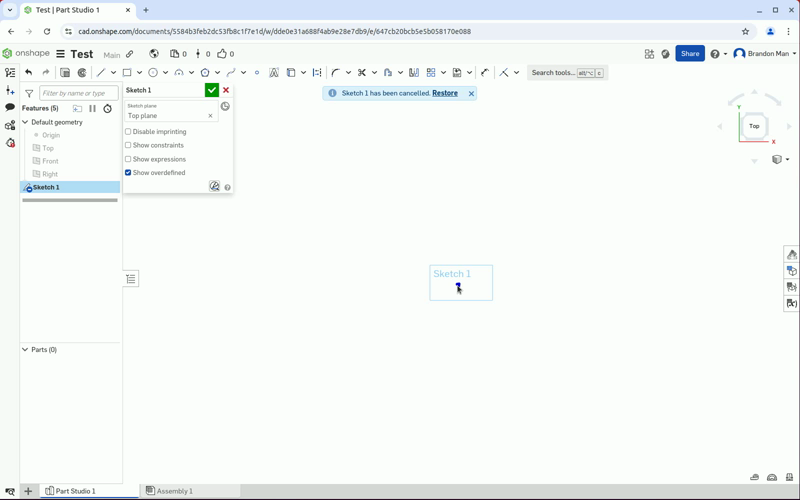
key(l)
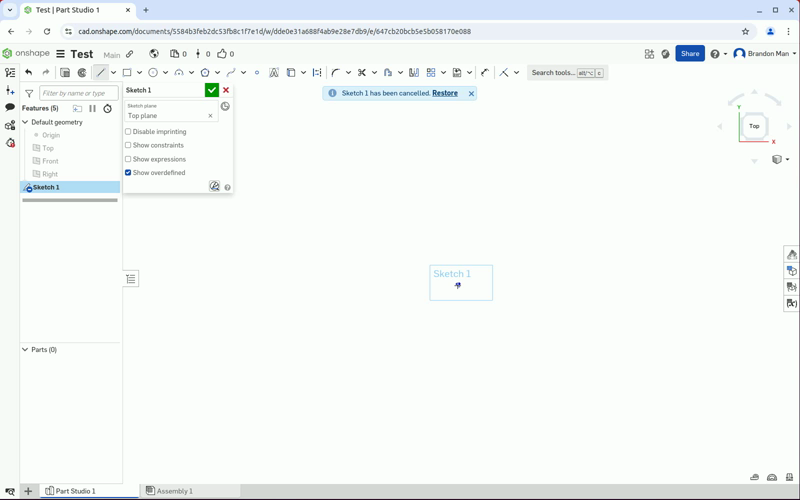
mouse_move(458, 285)
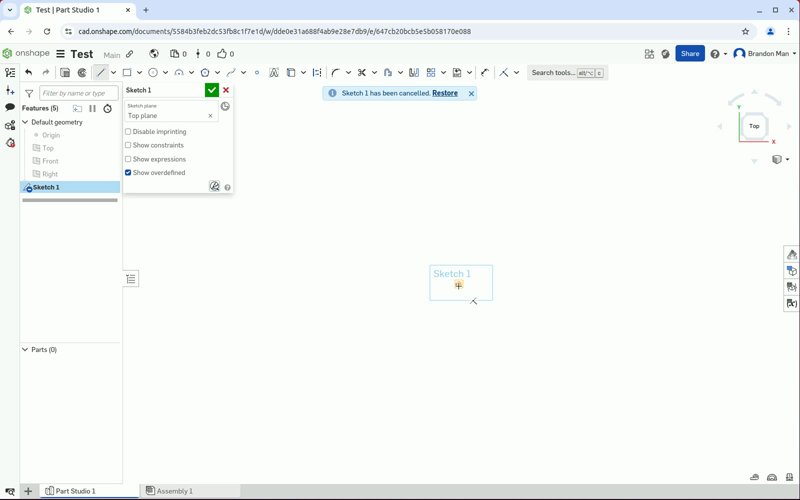
scroll(6)
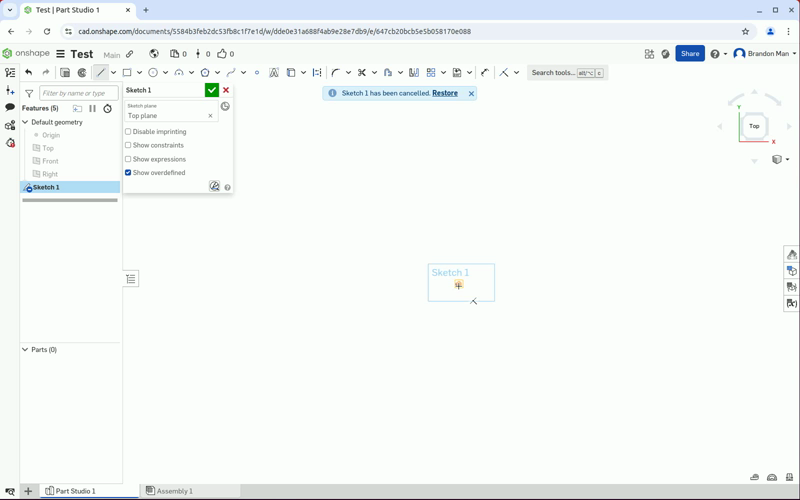
scroll(6)
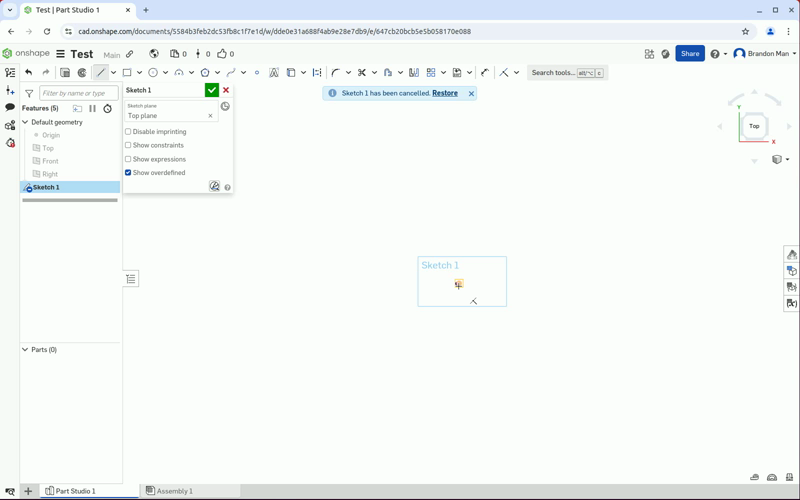
scroll(6)
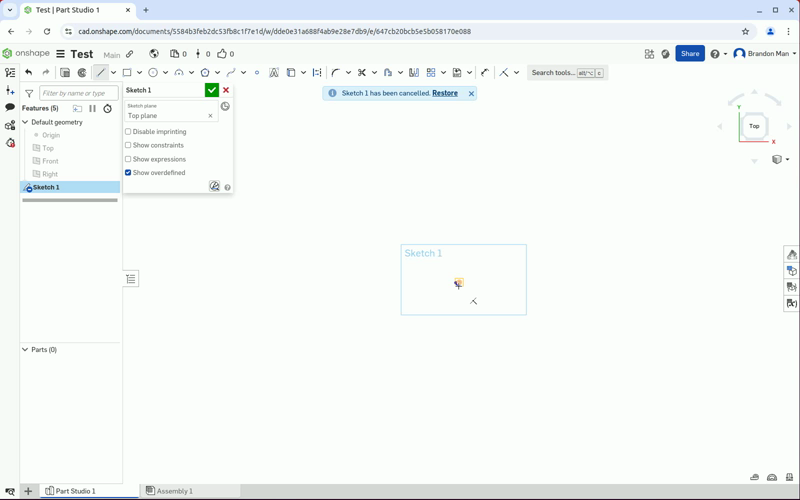
scroll(6)
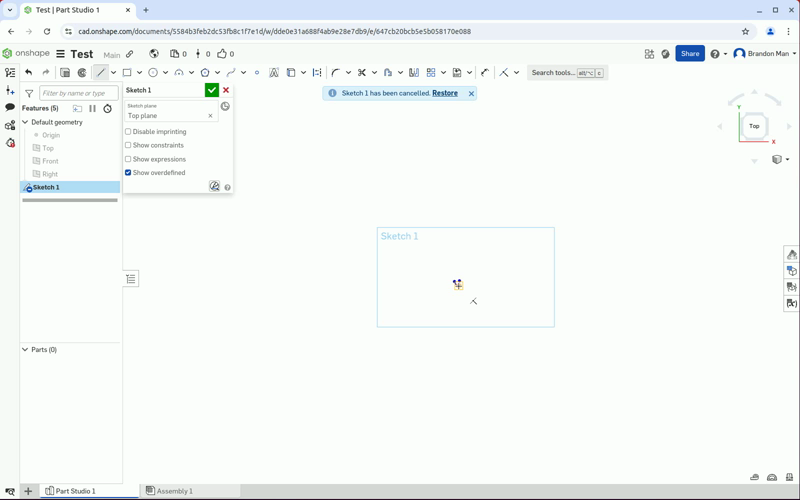
scroll(6)
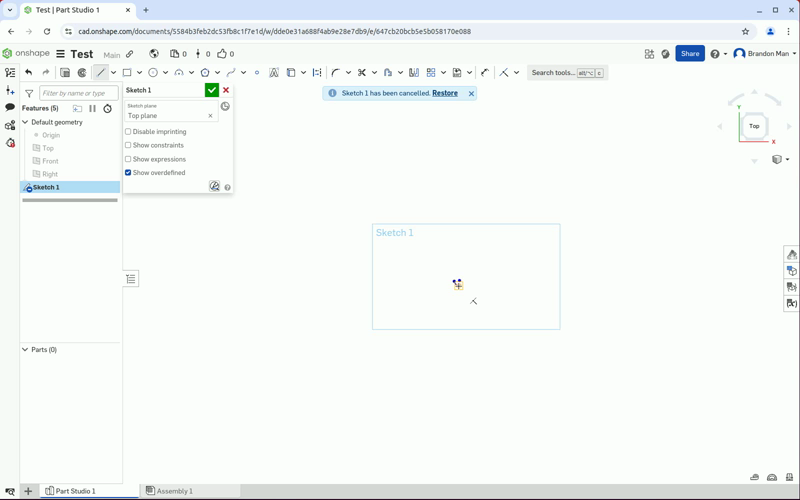
scroll(6)
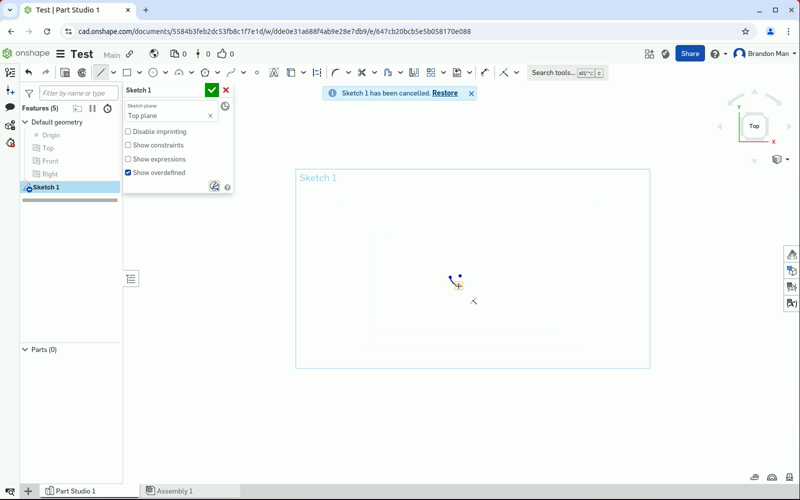
scroll(6)
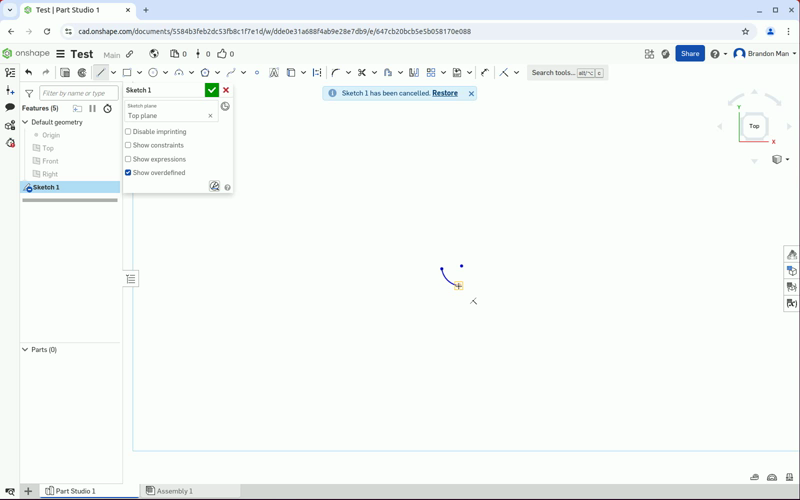
click(458, 285)
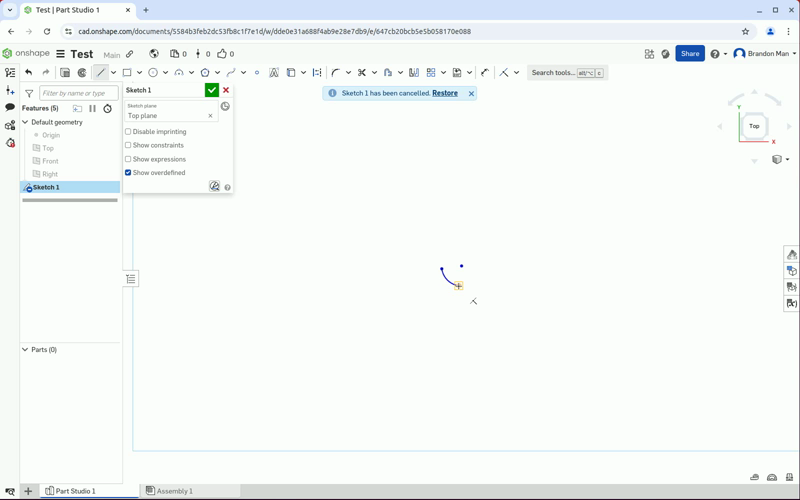
scroll(-6)
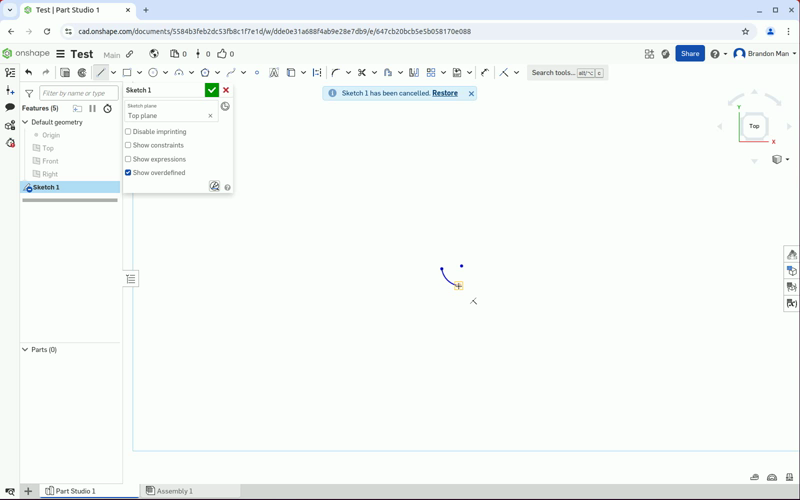
scroll(-6)
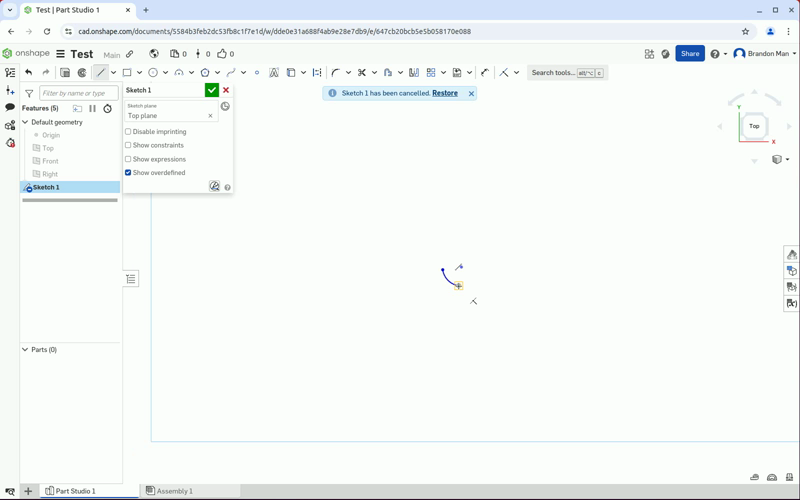
scroll(-6)
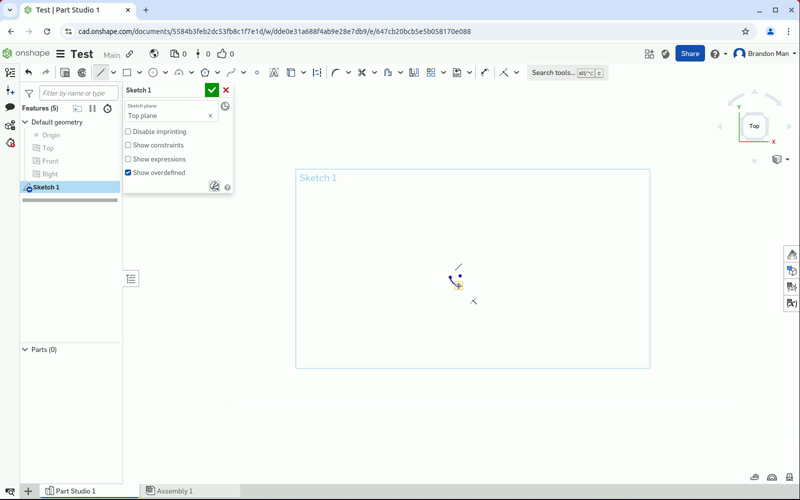
scroll(-6)
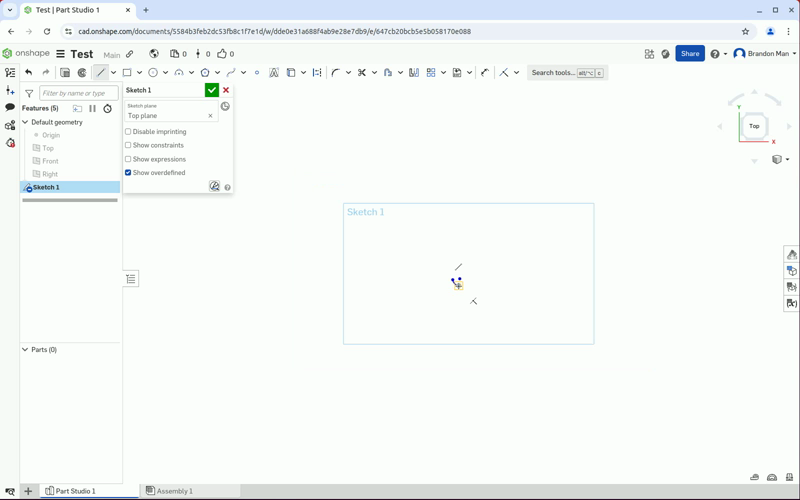
scroll(-6)
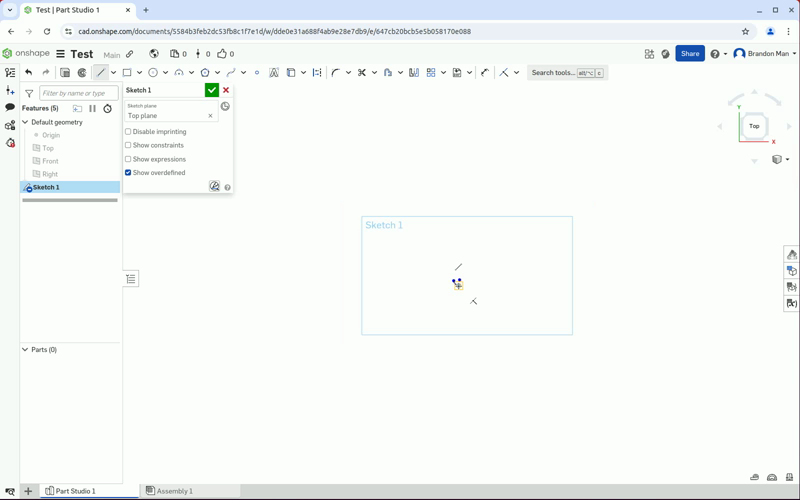
scroll(-6)
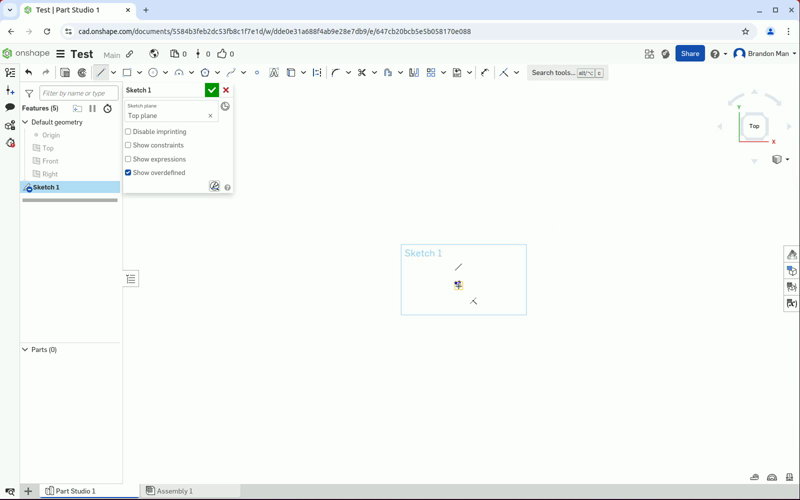
scroll(-6)
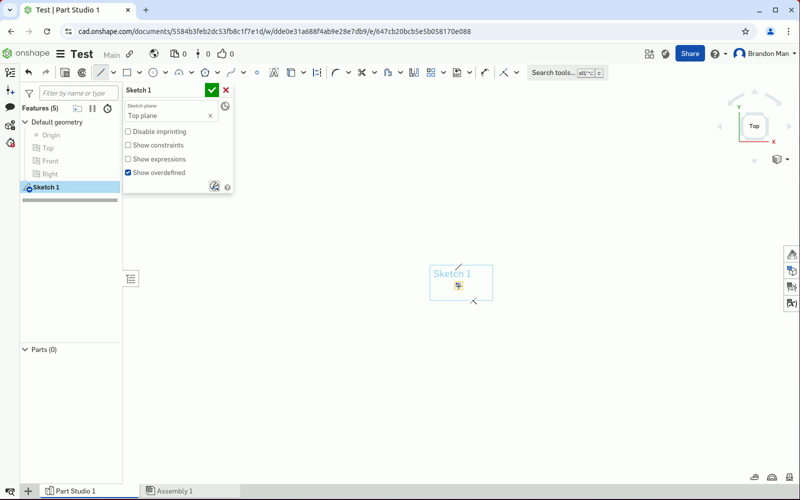
key_down(shift)
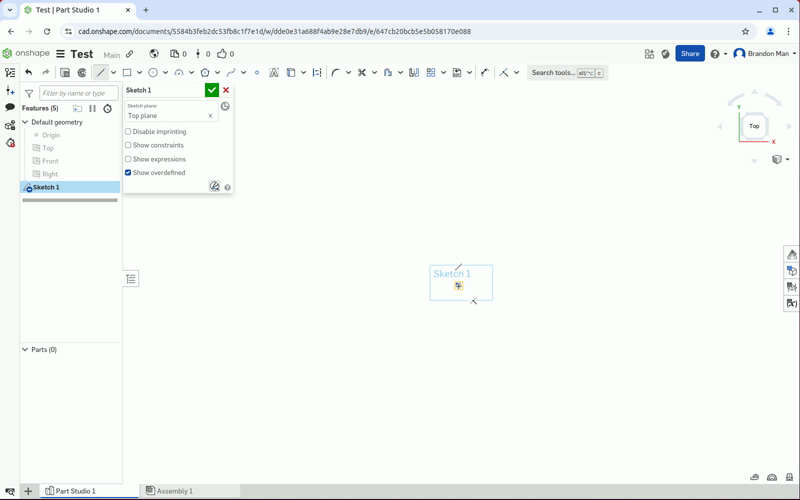
mouse_move(489, 285)
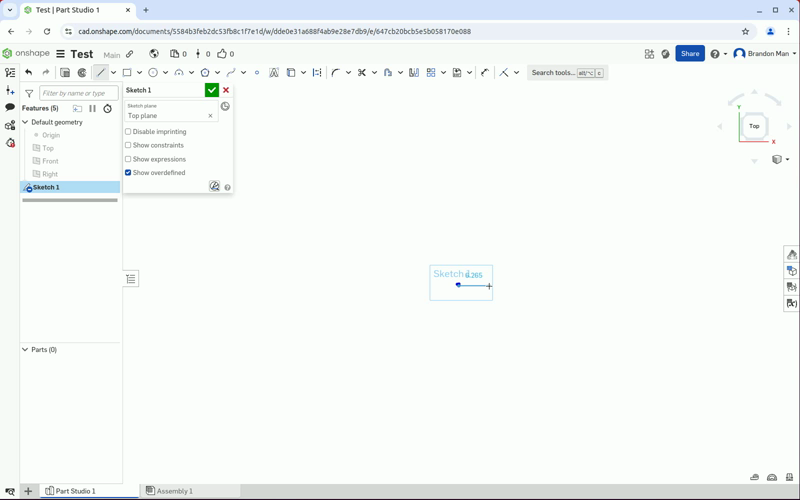
mouse_move(462, 285)
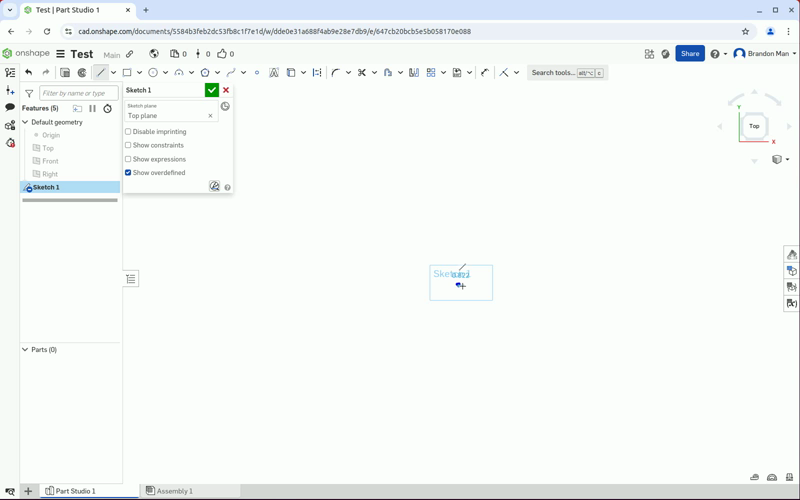
scroll(6)
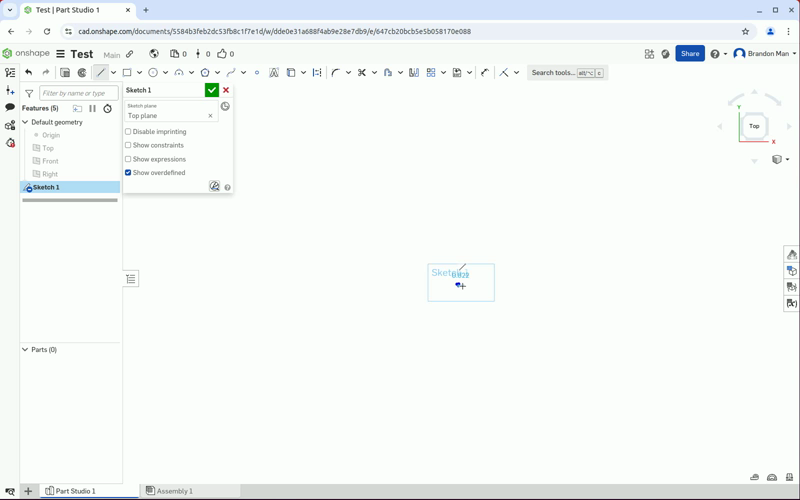
scroll(6)
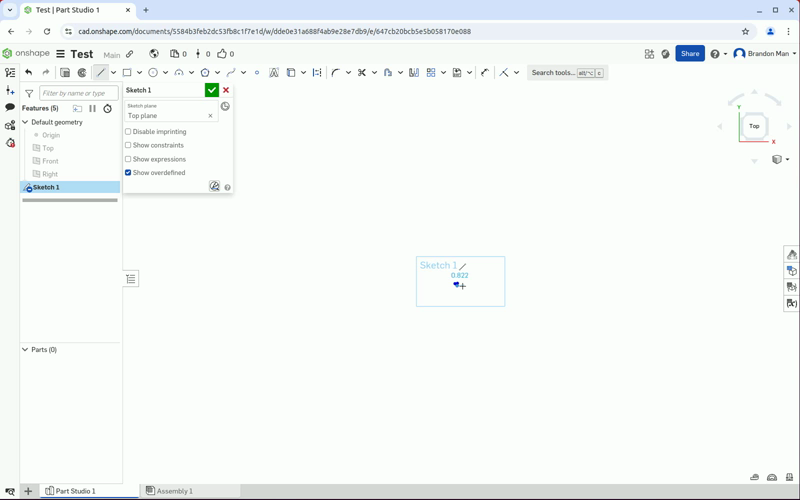
scroll(6)
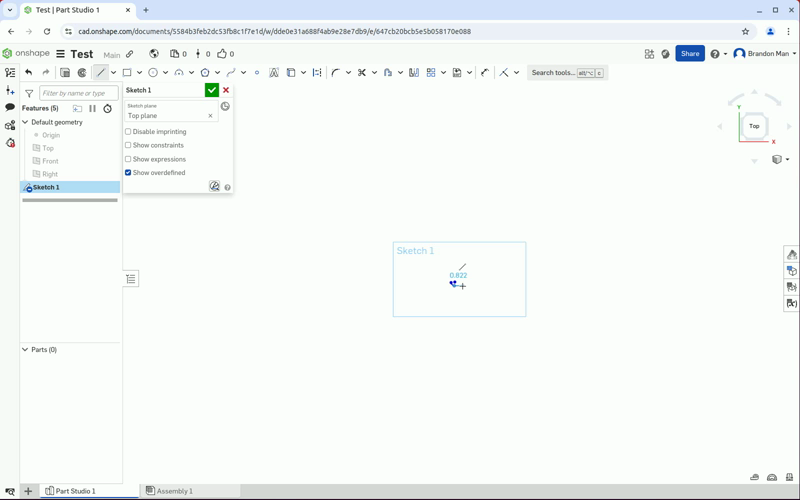
scroll(6)
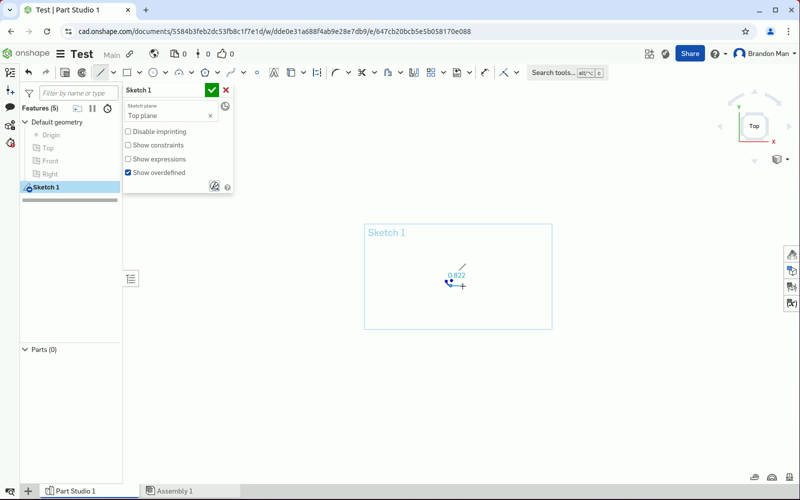
scroll(6)
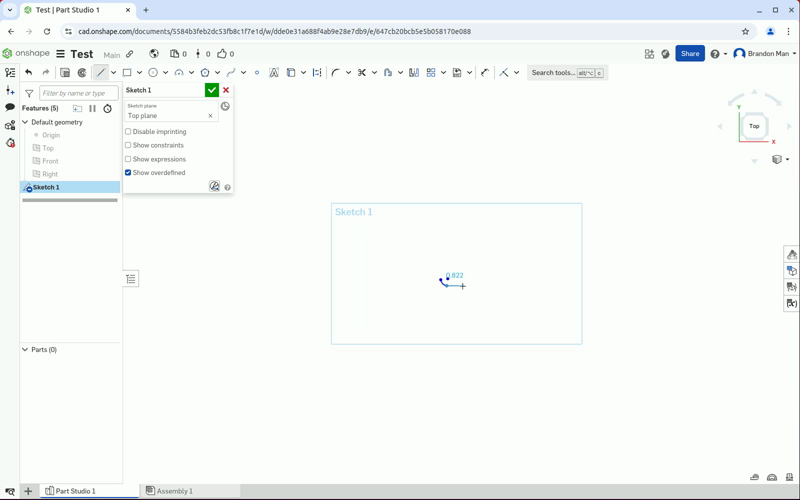
scroll(6)
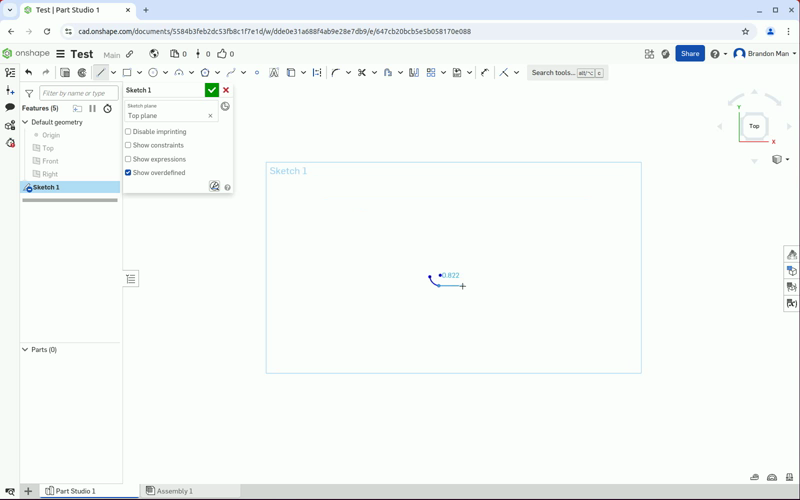
scroll(6)
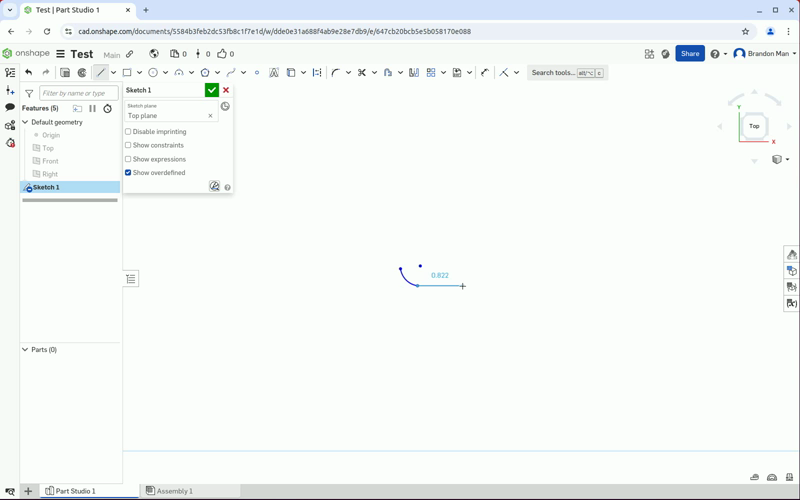
click(462, 285)
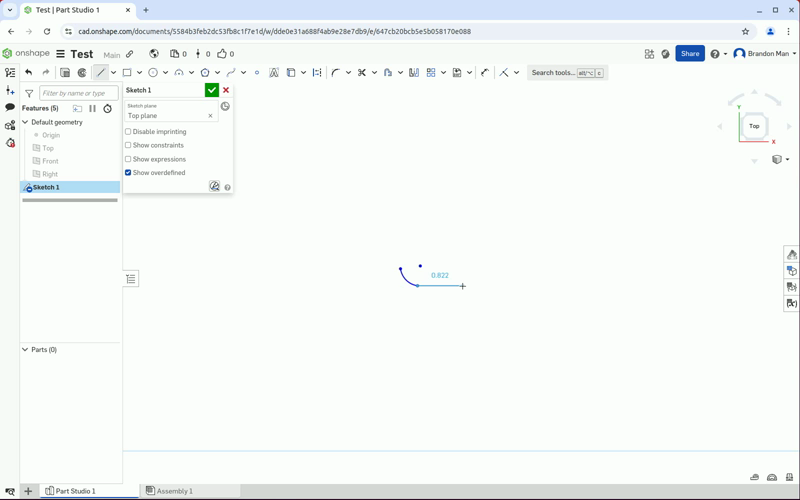
scroll(-6)
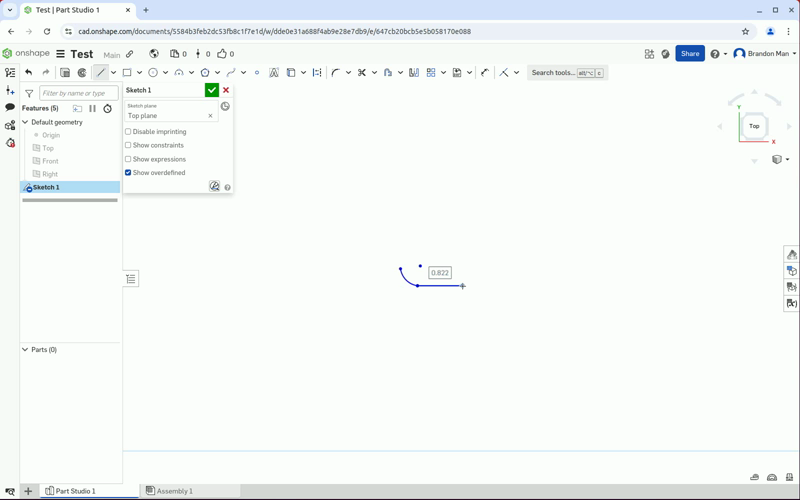
scroll(-6)
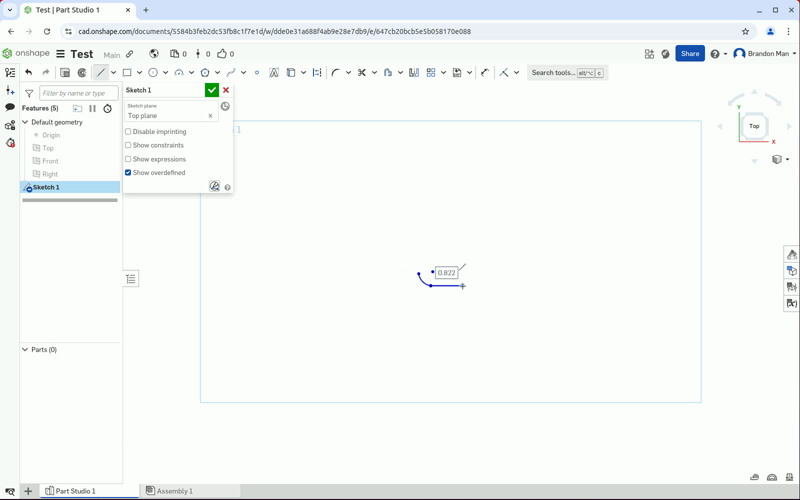
scroll(-6)
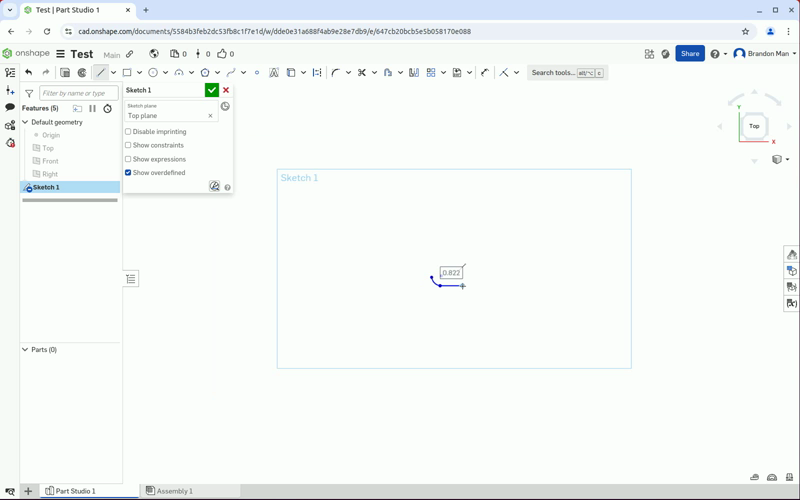
scroll(-6)
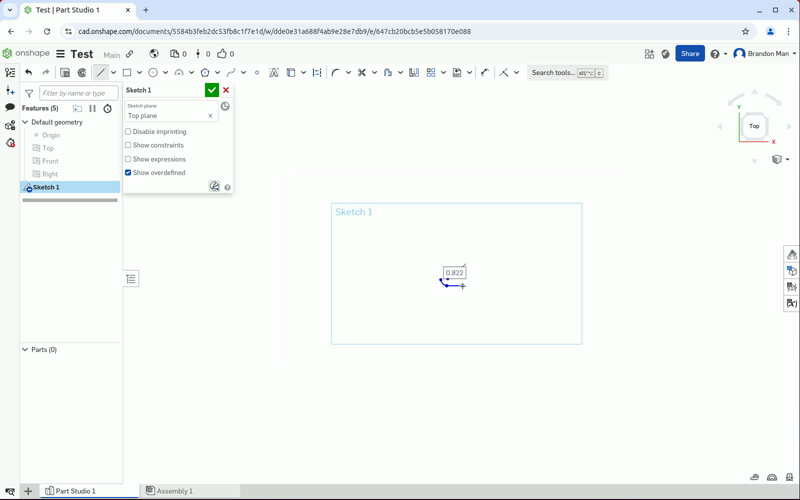
scroll(-6)
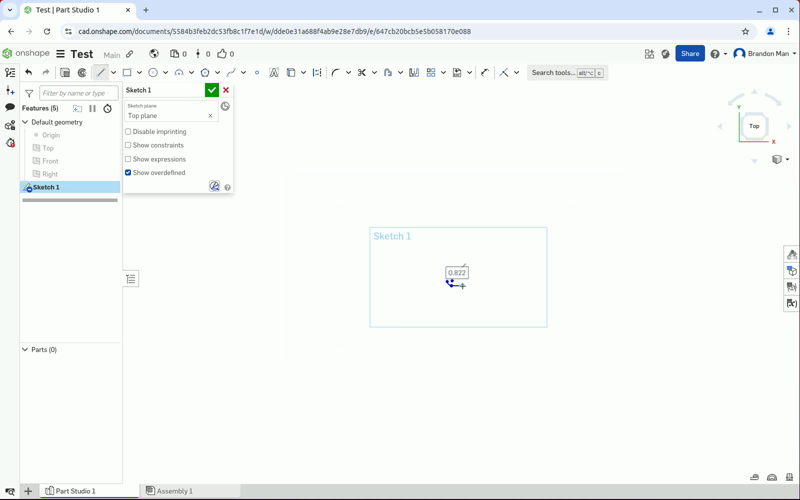
scroll(-6)
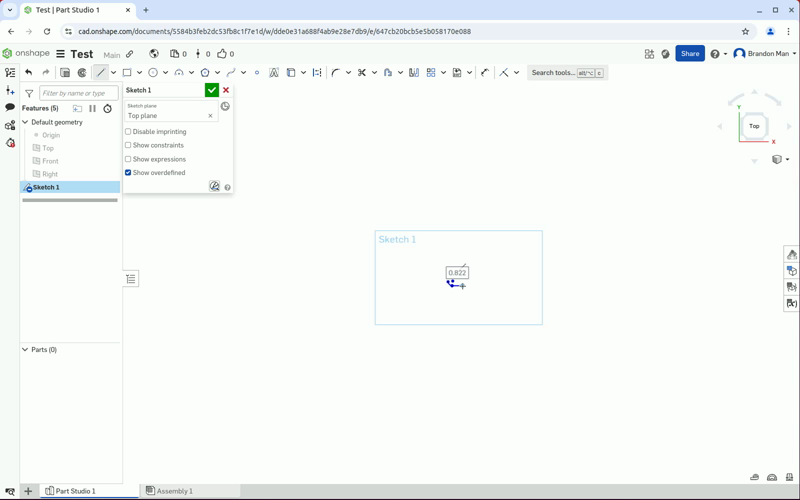
scroll(-6)
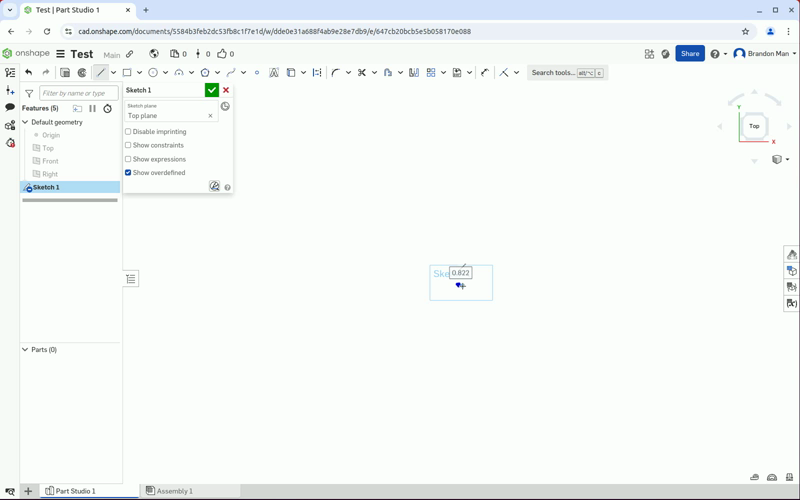
key_up(shift)
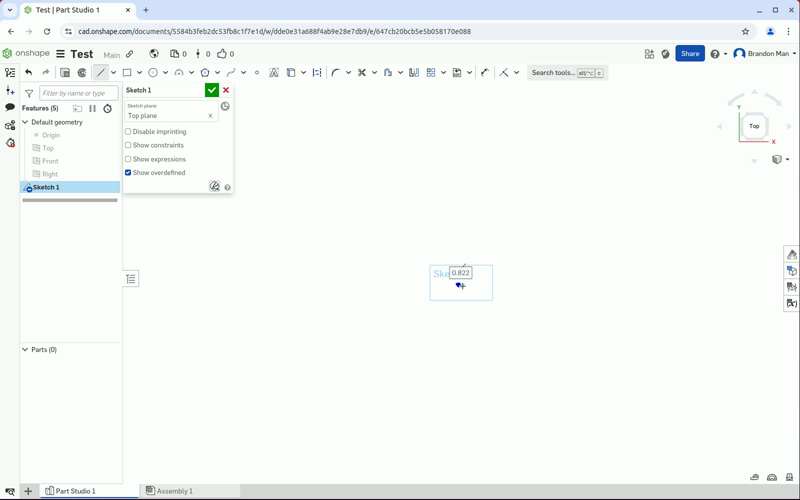
key(esc)
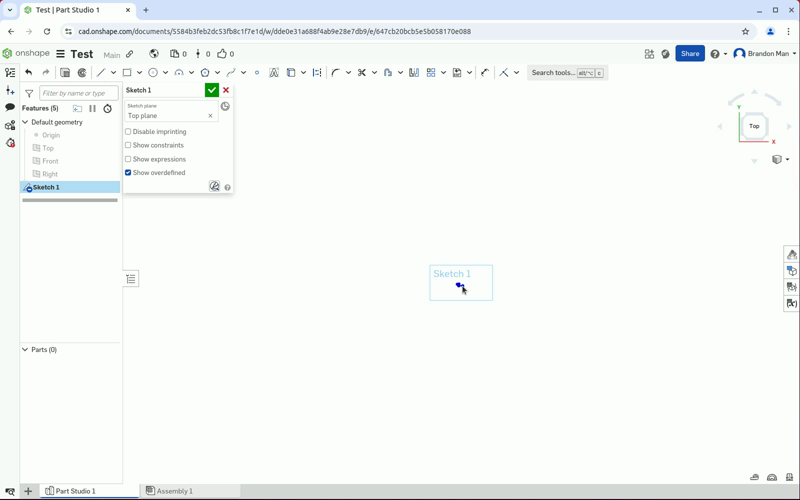
key(a)
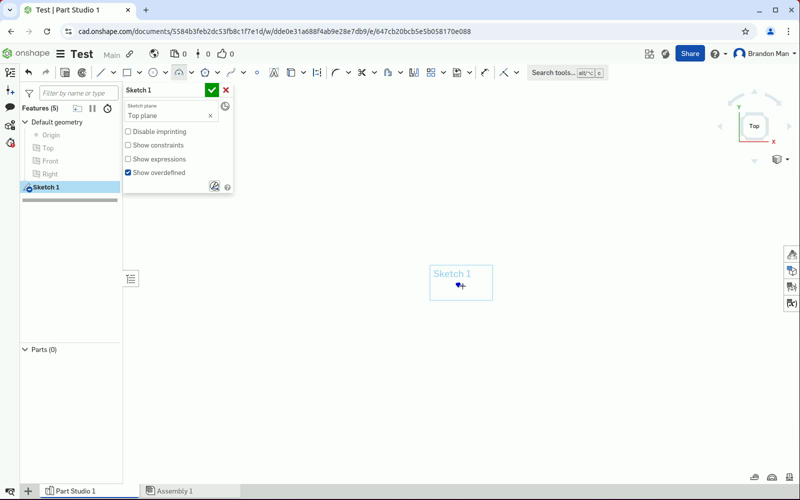
mouse_move(462, 285)
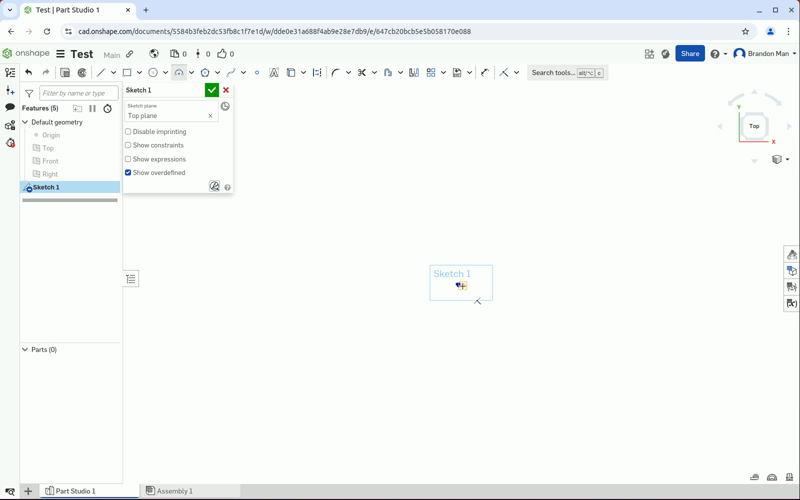
scroll(6)
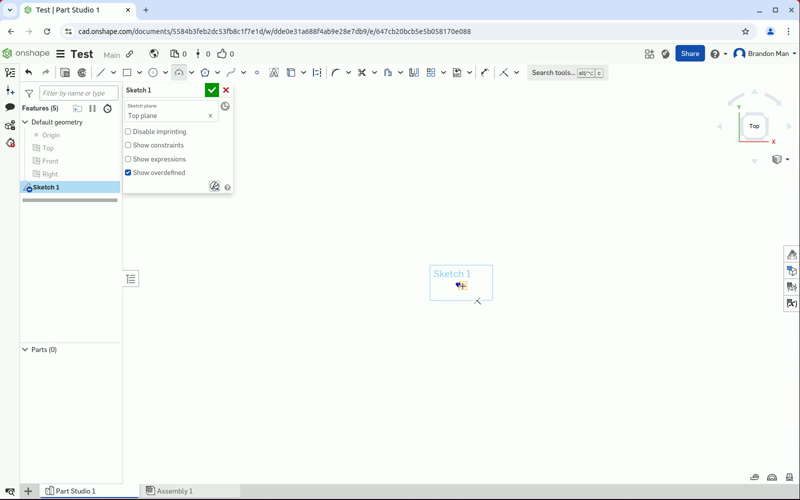
scroll(6)
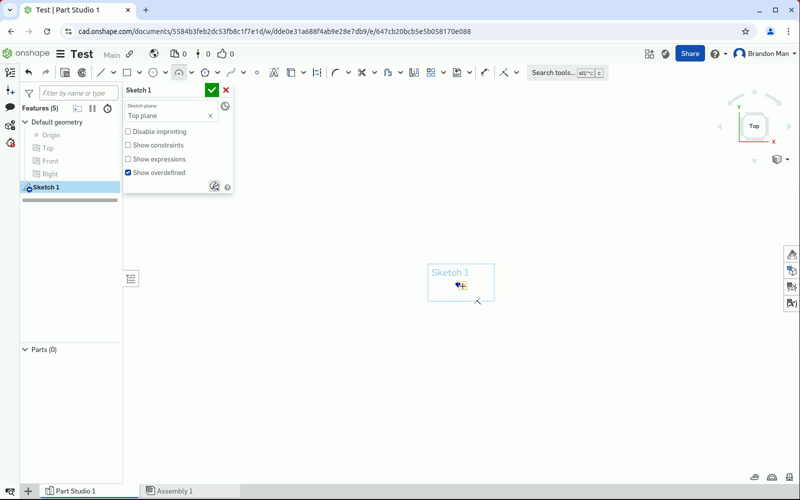
scroll(6)
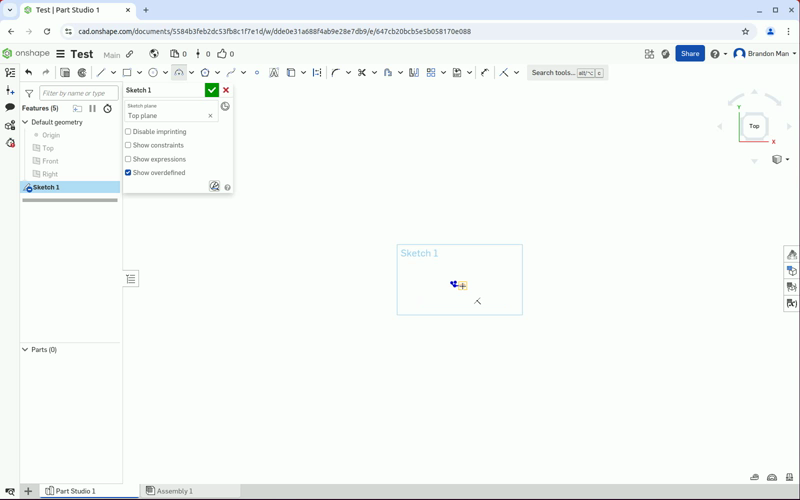
scroll(6)
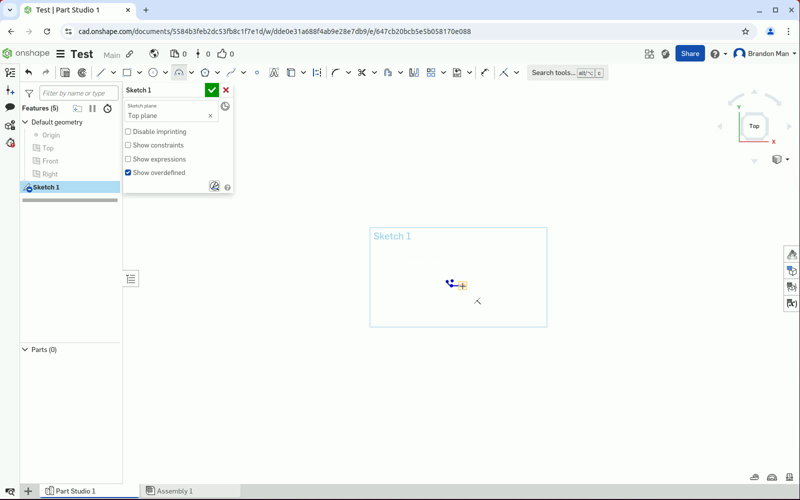
scroll(6)
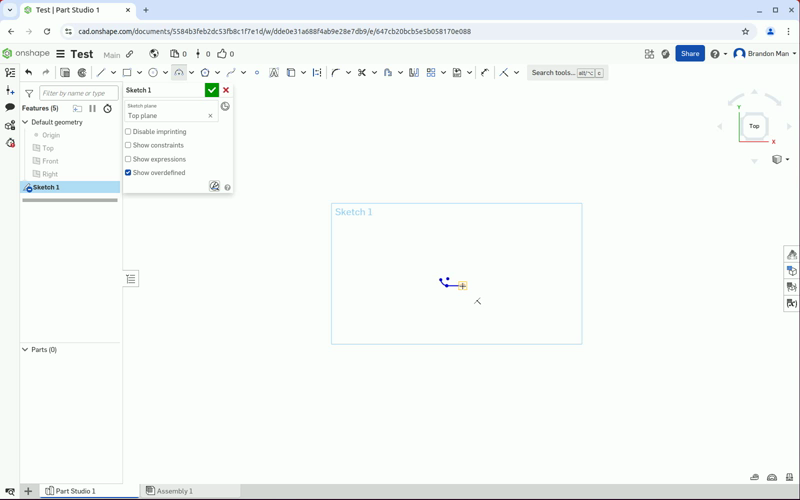
scroll(6)
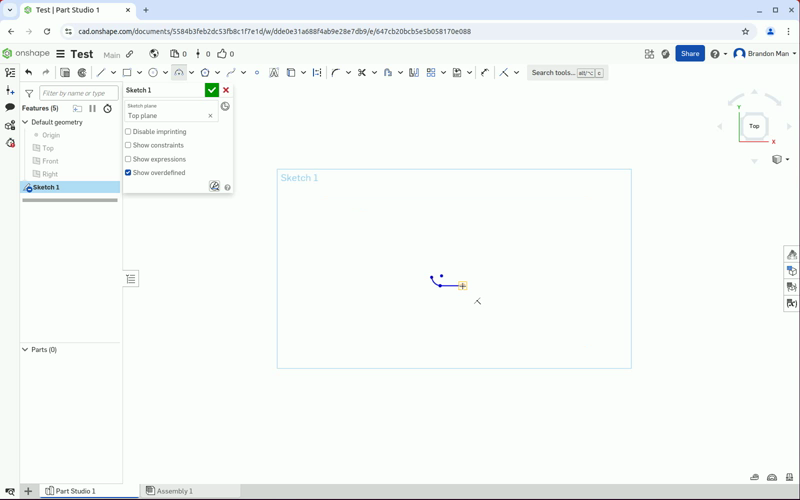
scroll(6)
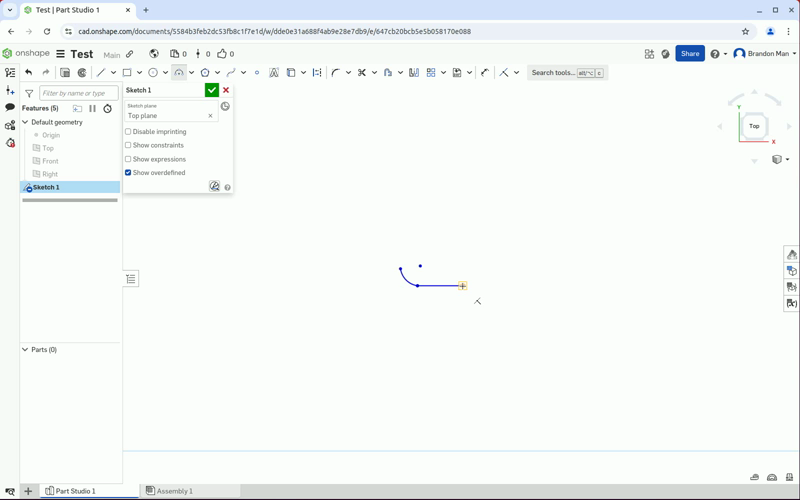
click(462, 285)
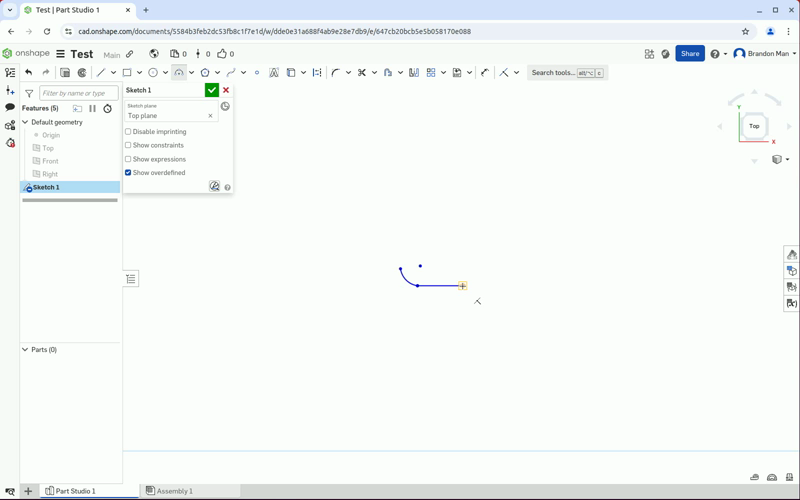
scroll(-6)
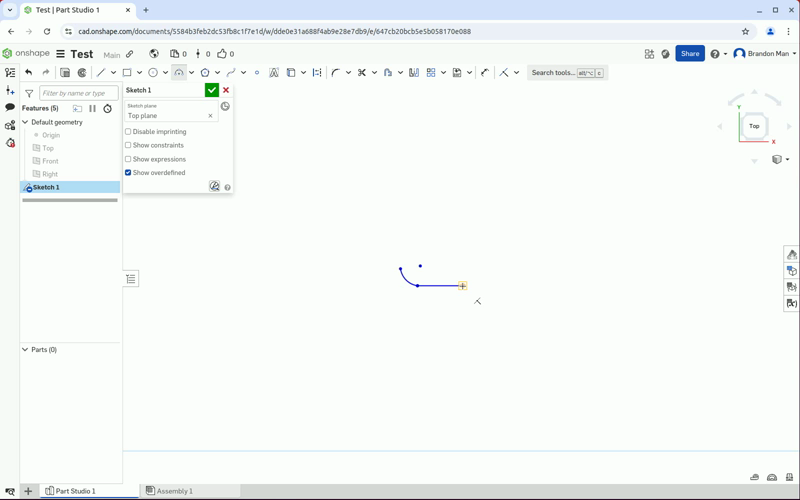
scroll(-6)
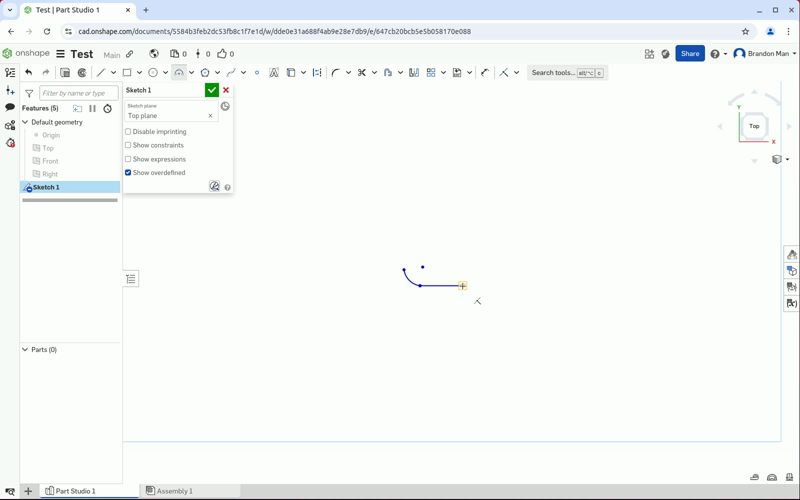
scroll(-6)
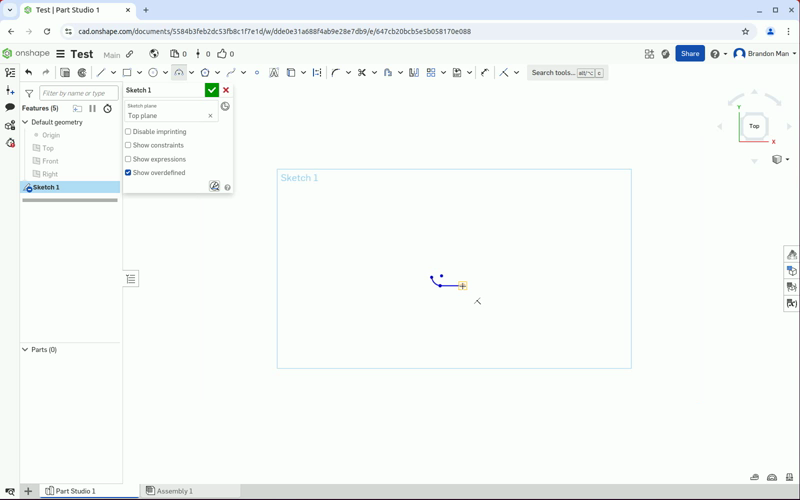
scroll(-6)
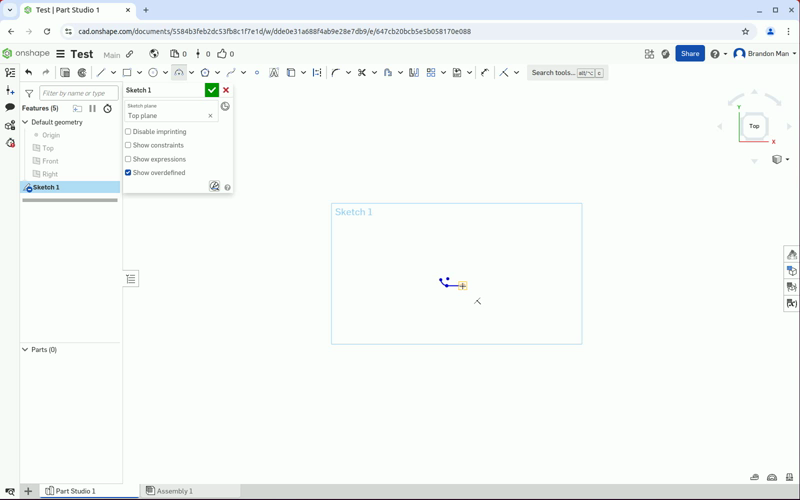
scroll(-6)
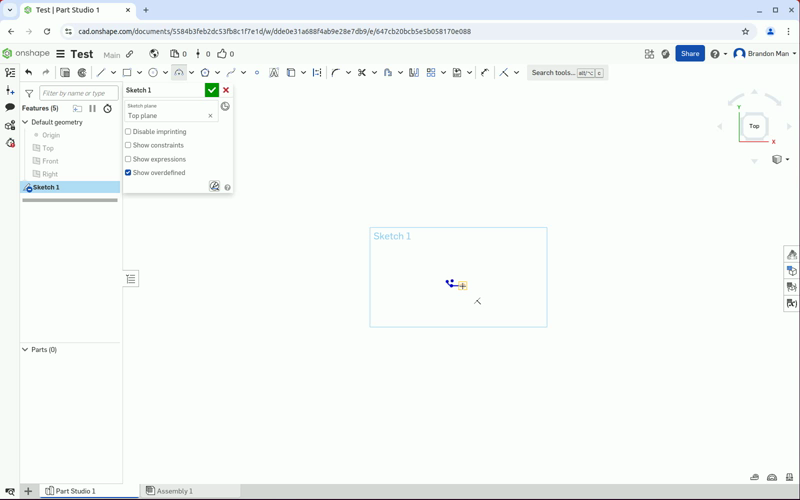
scroll(-6)
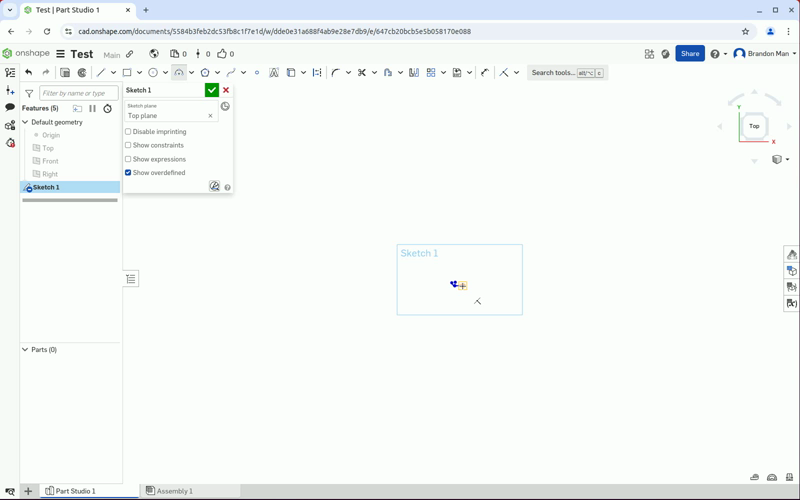
scroll(-6)
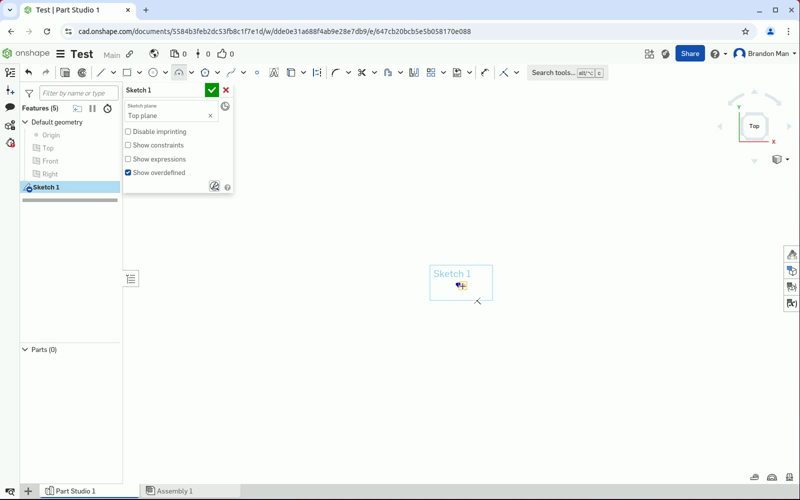
key_down(shift)
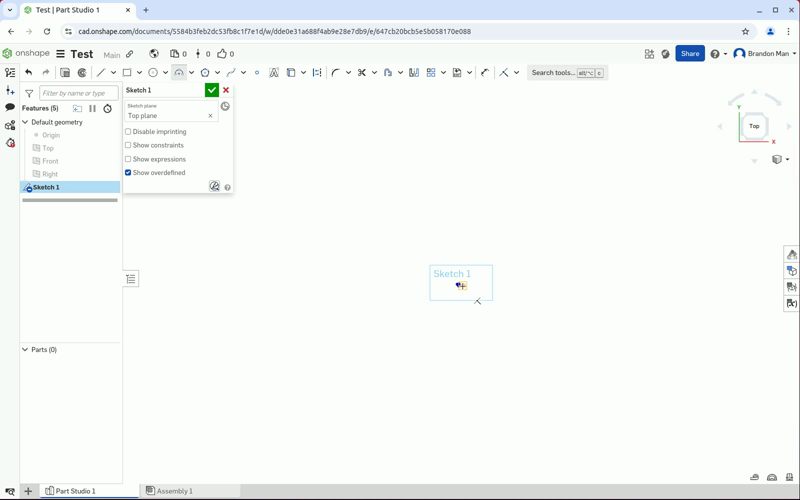
mouse_move(464, 284)
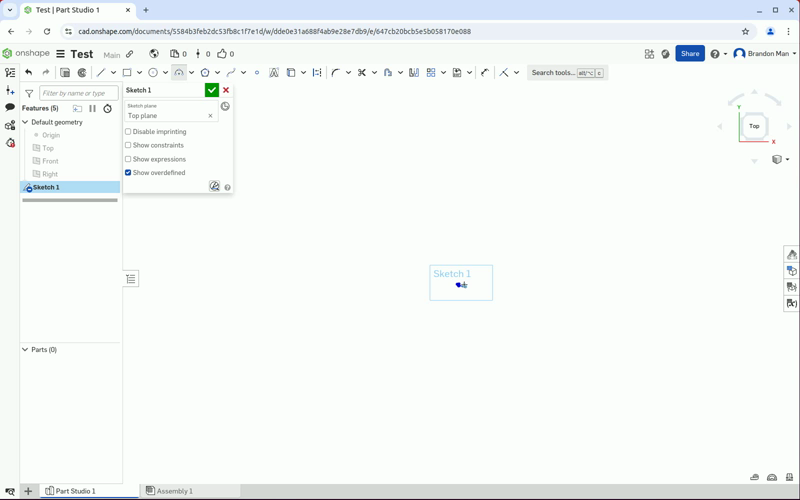
scroll(6)
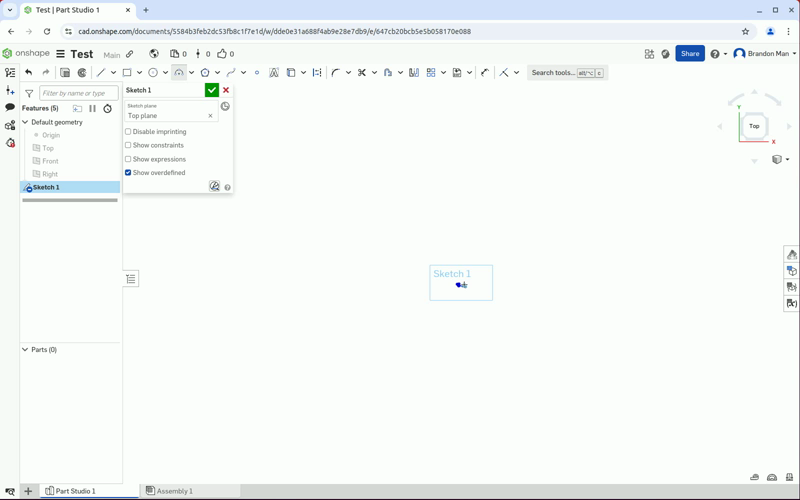
scroll(6)
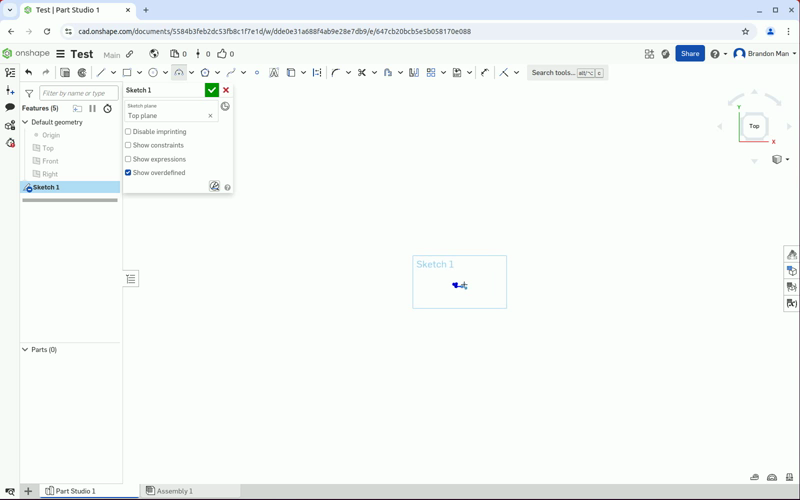
scroll(6)
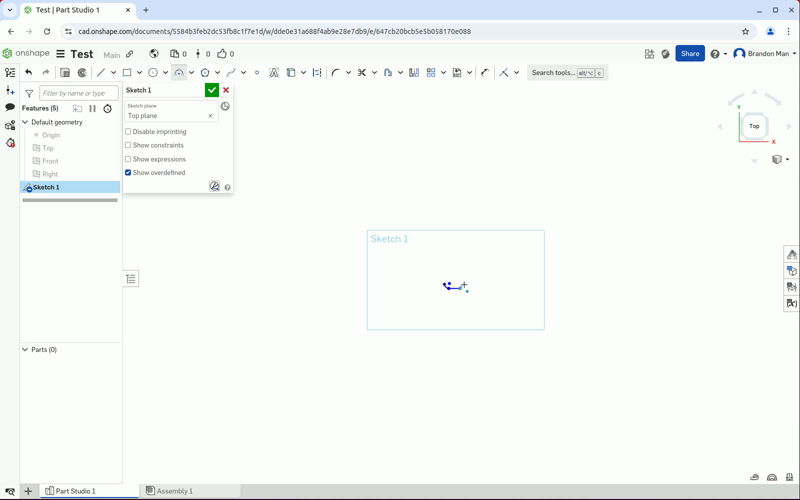
scroll(6)
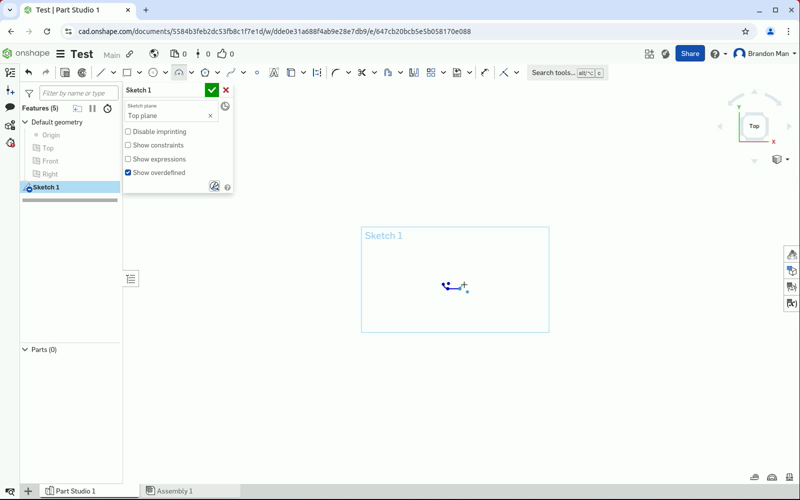
scroll(6)
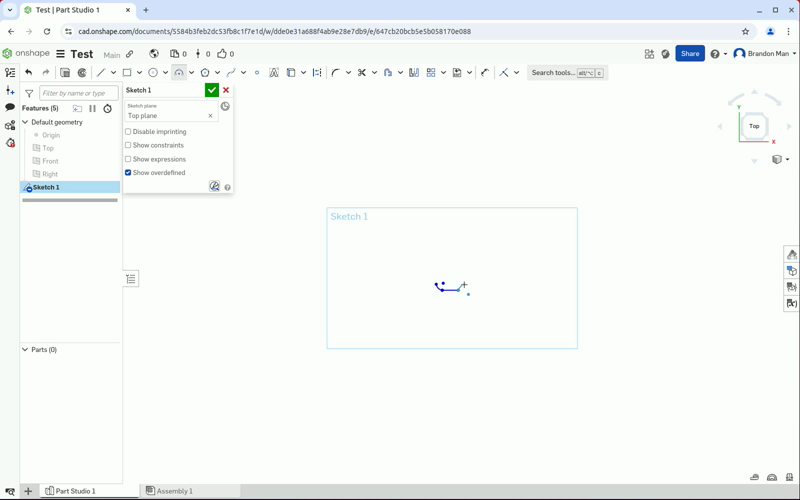
scroll(6)
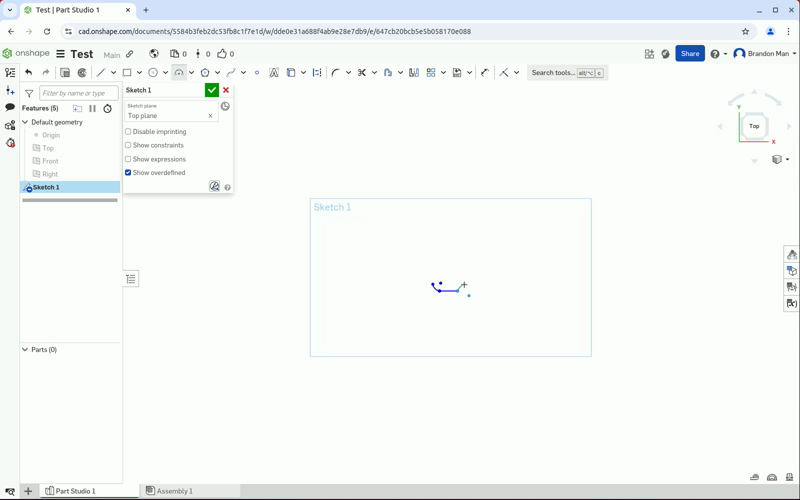
scroll(6)
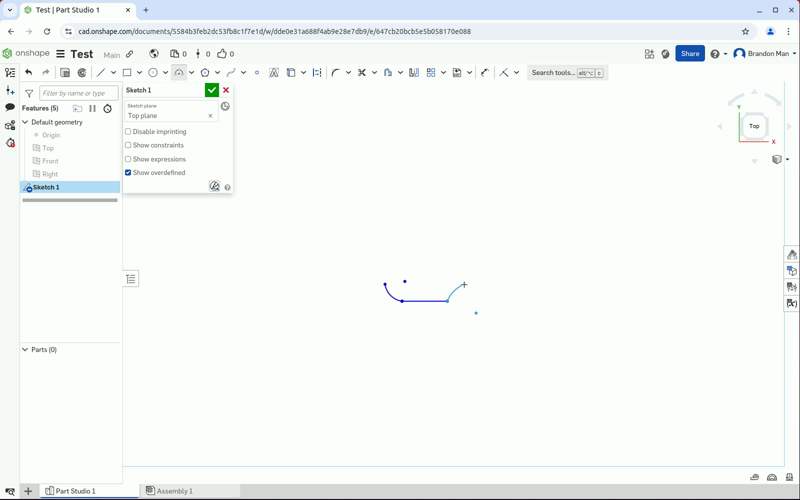
click(464, 284)
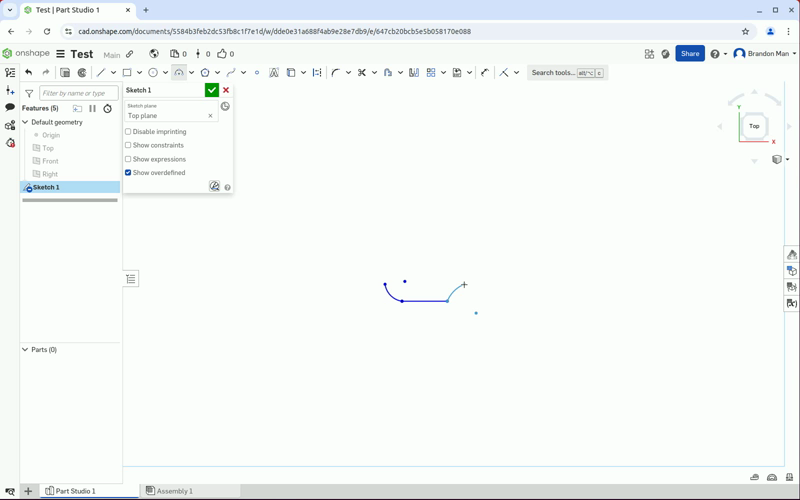
scroll(-6)
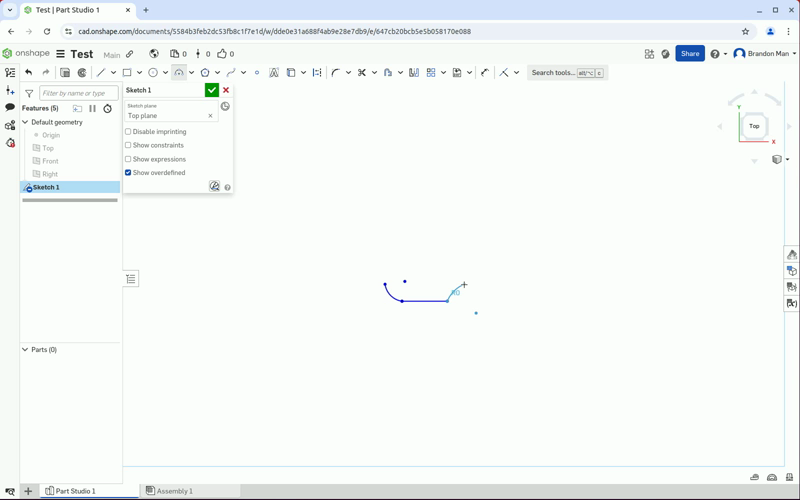
scroll(-6)
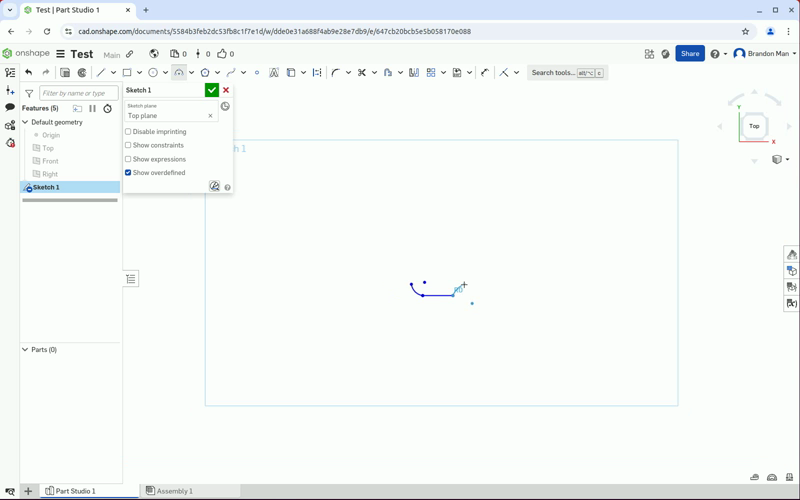
scroll(-6)
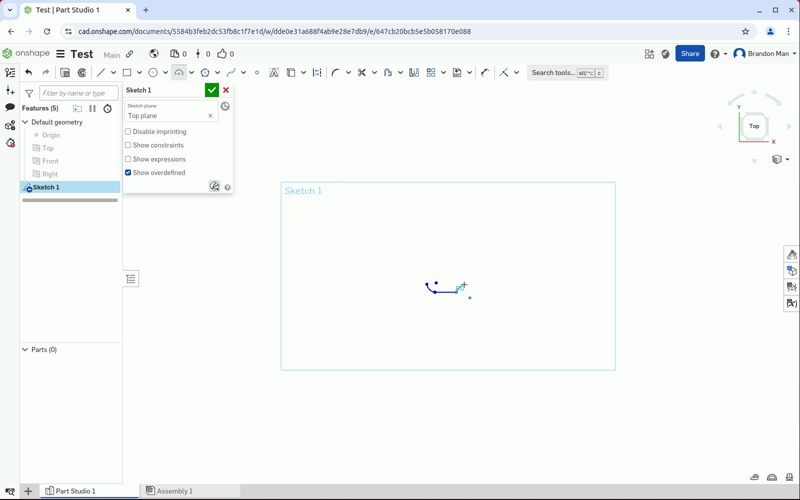
scroll(-6)
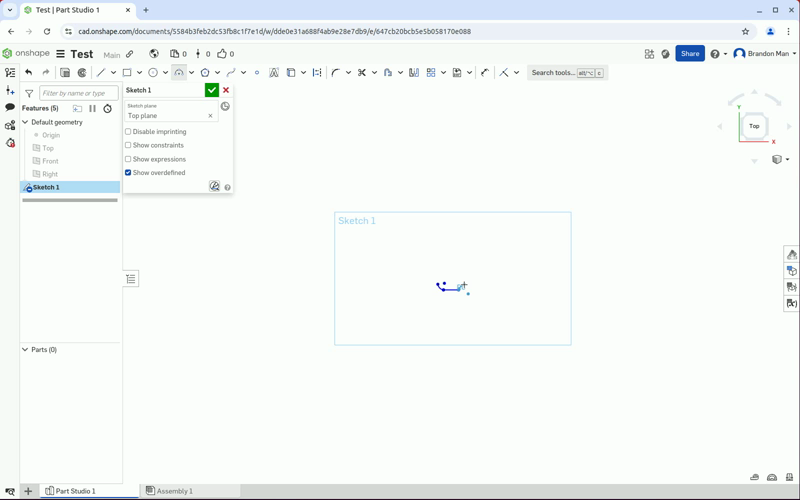
scroll(-6)
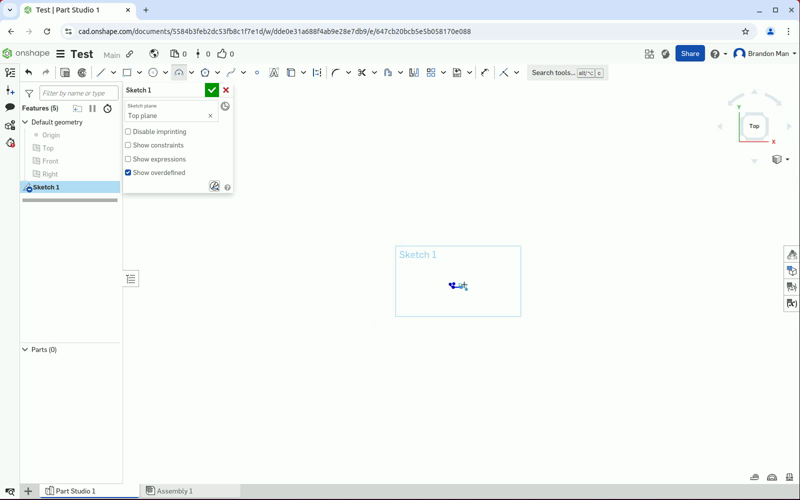
scroll(-6)
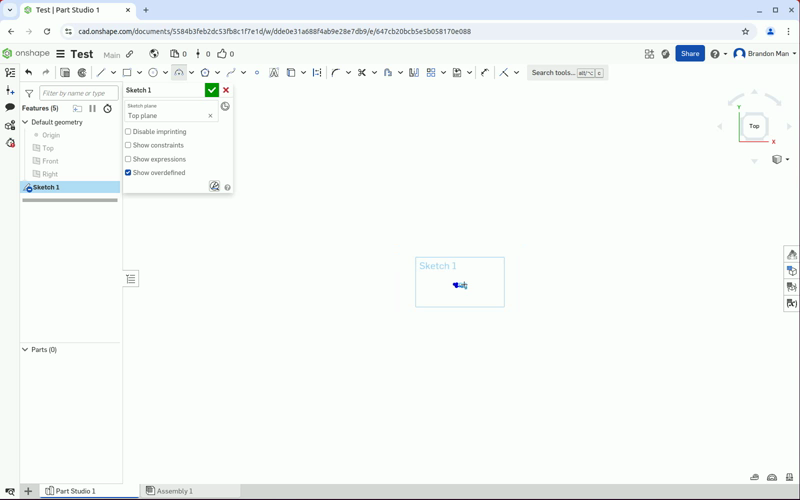
scroll(-6)
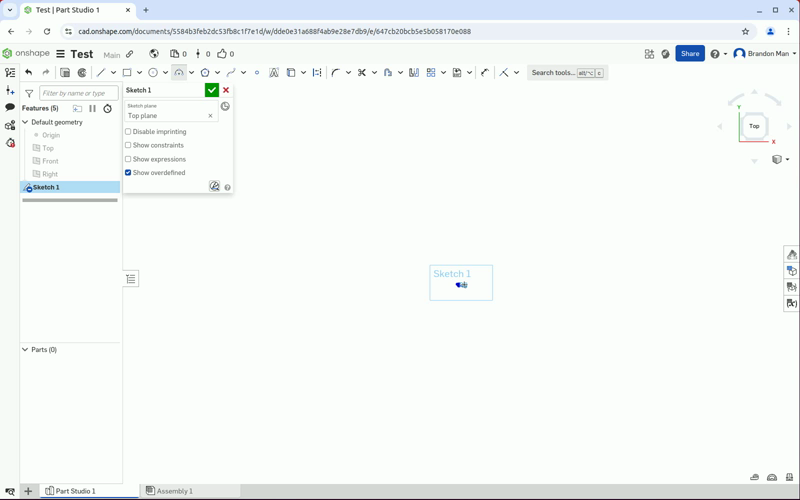
mouse_move(463, 285)
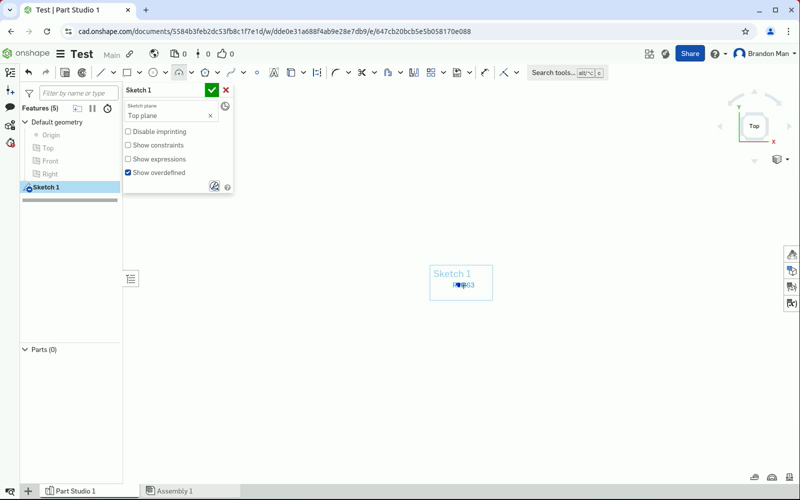
scroll(6)
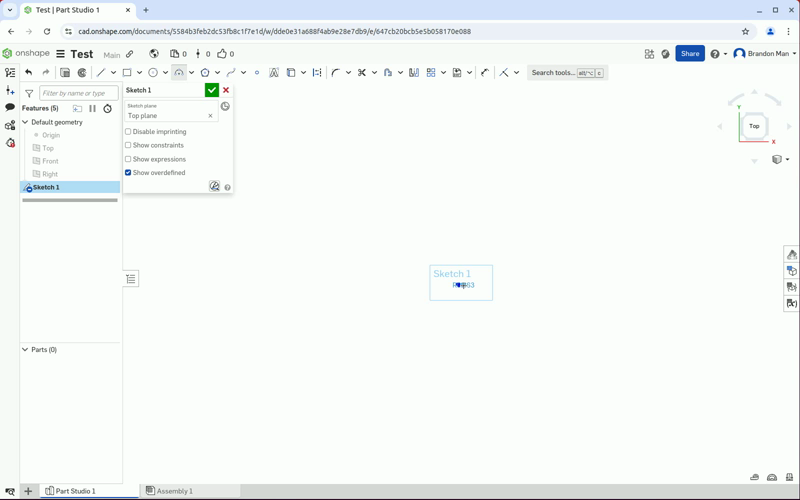
scroll(6)
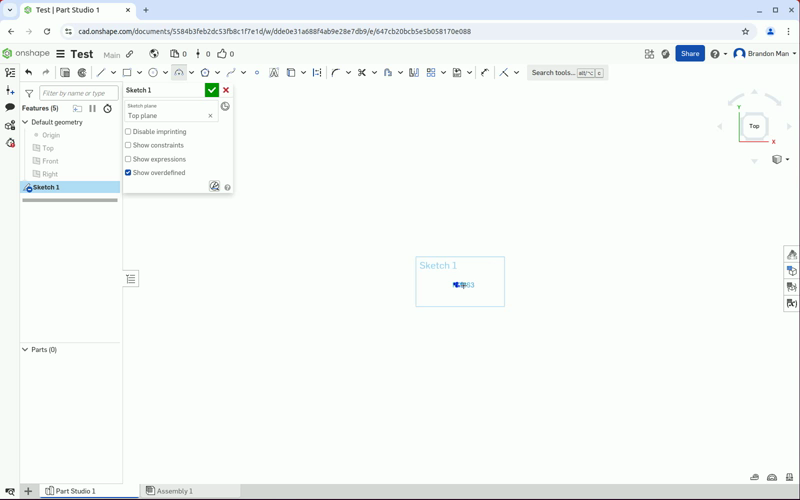
scroll(6)
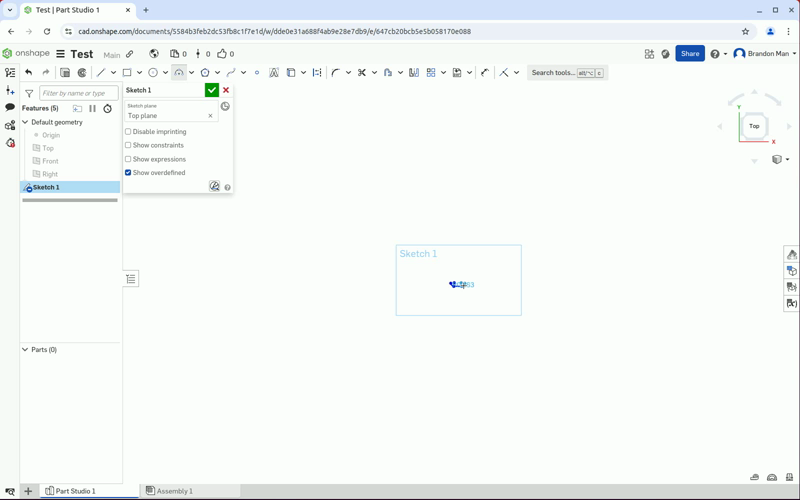
scroll(6)
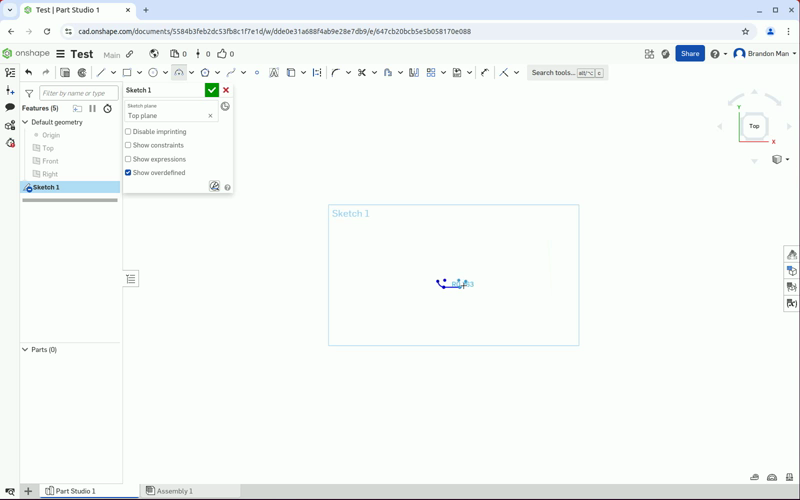
scroll(6)
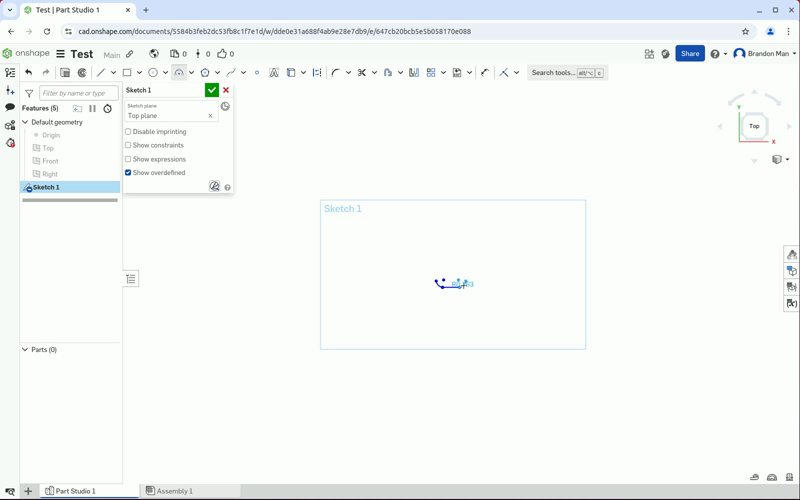
scroll(6)
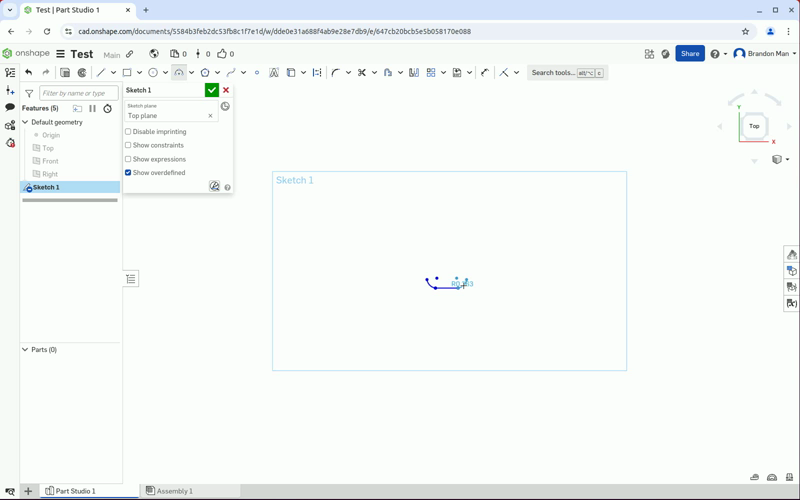
scroll(6)
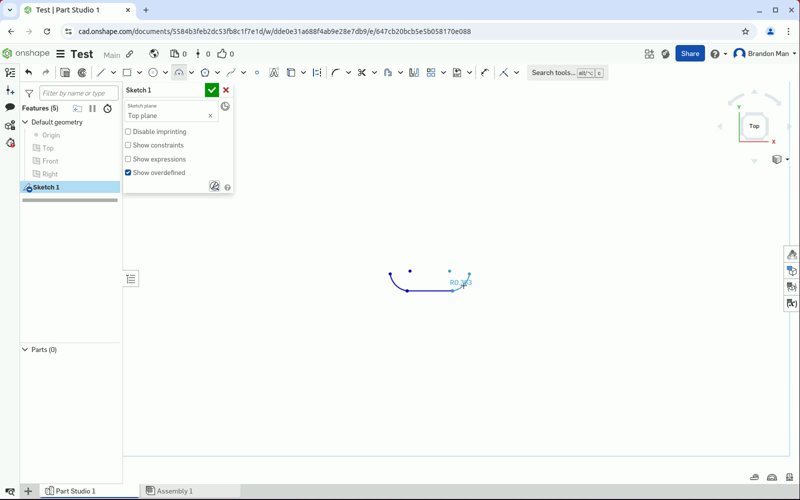
click(463, 285)
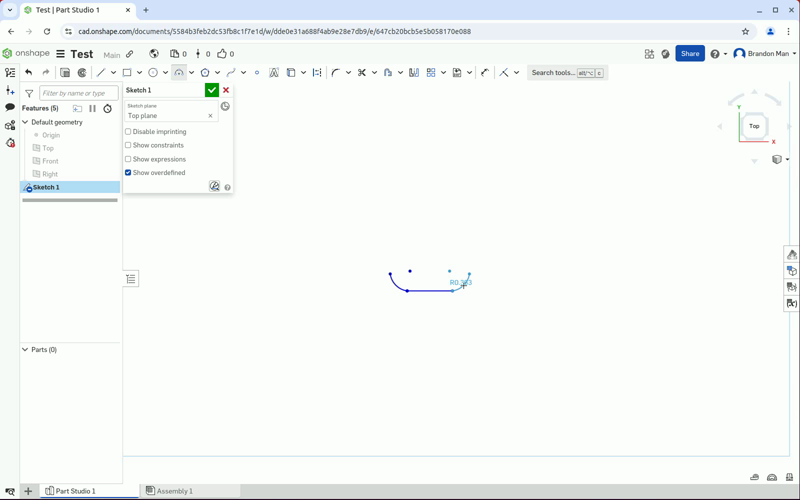
scroll(-6)
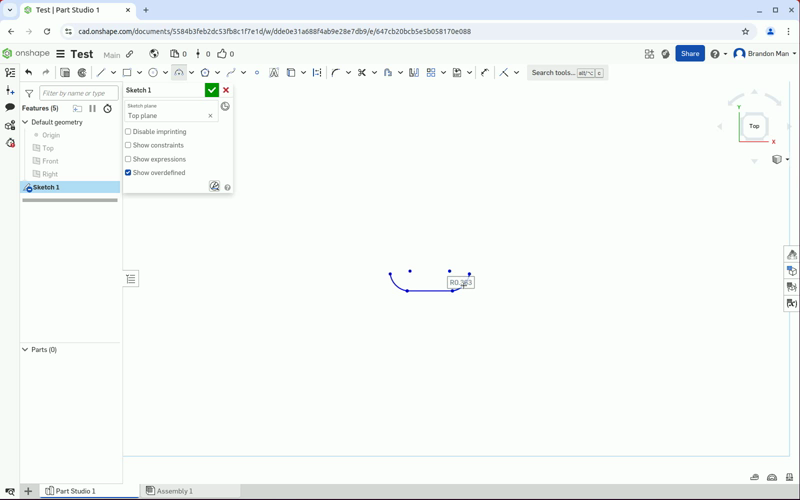
scroll(-6)
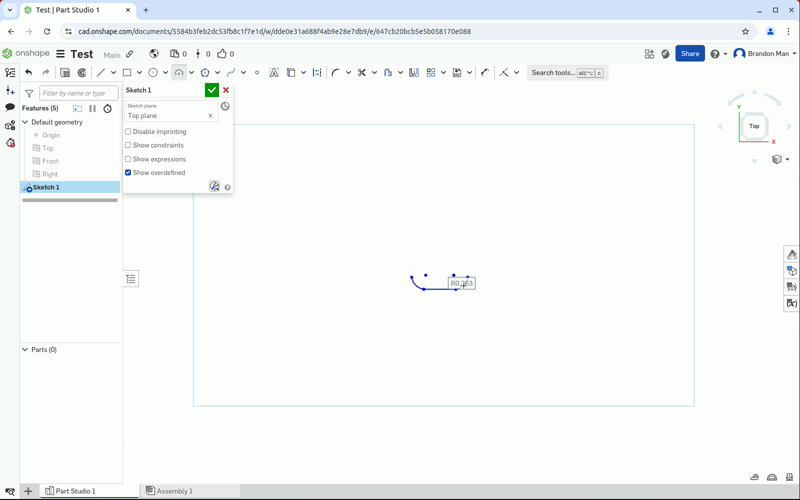
scroll(-6)
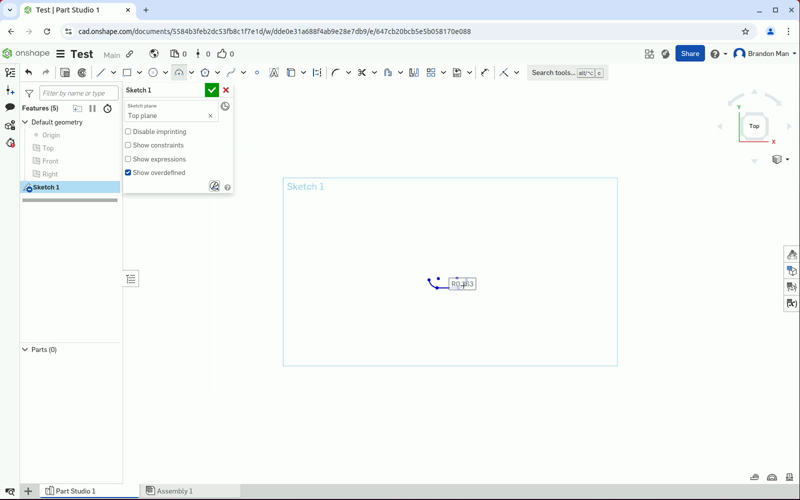
scroll(-6)
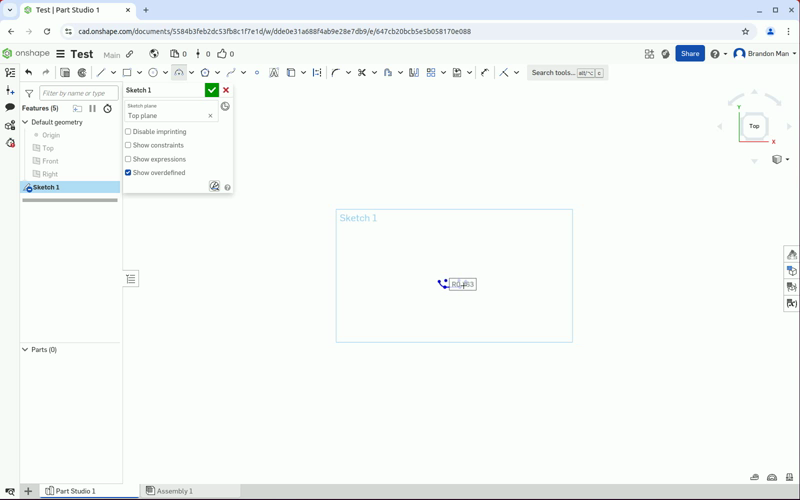
scroll(-6)
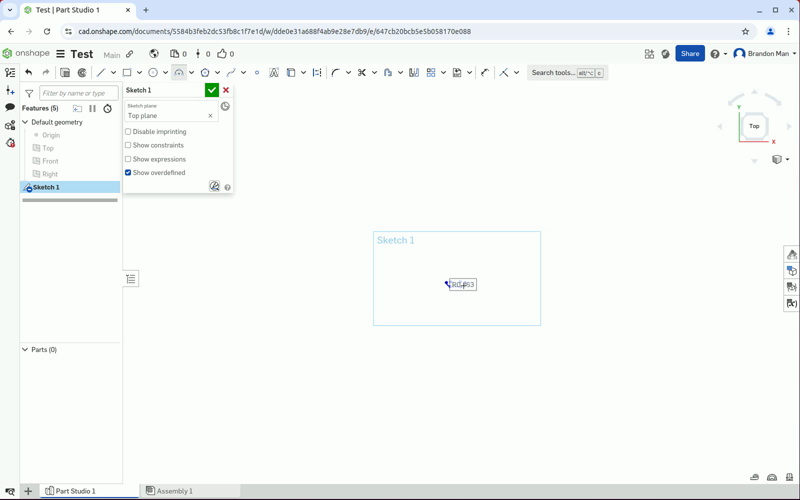
scroll(-6)
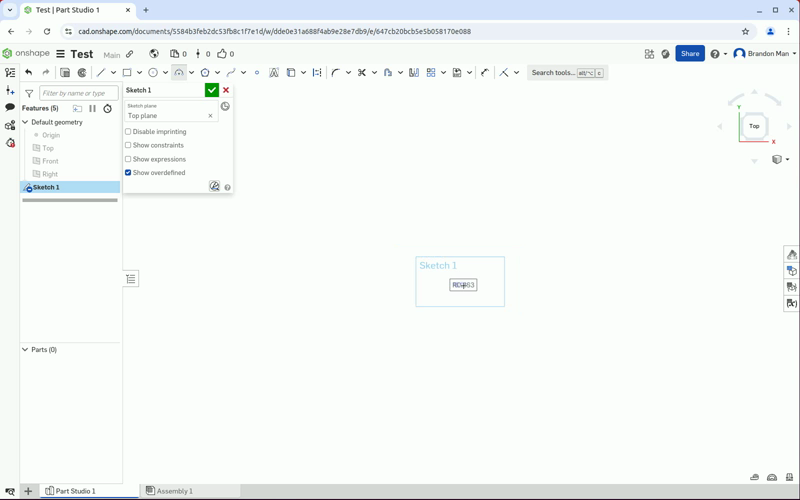
scroll(-6)
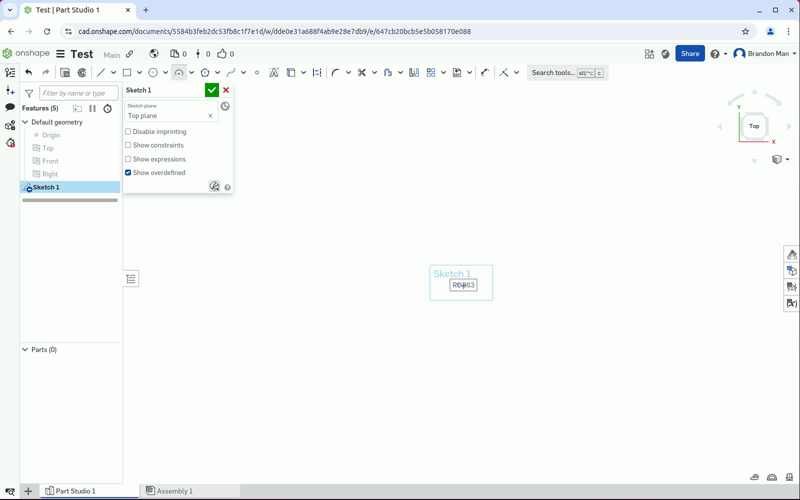
key_up(shift)
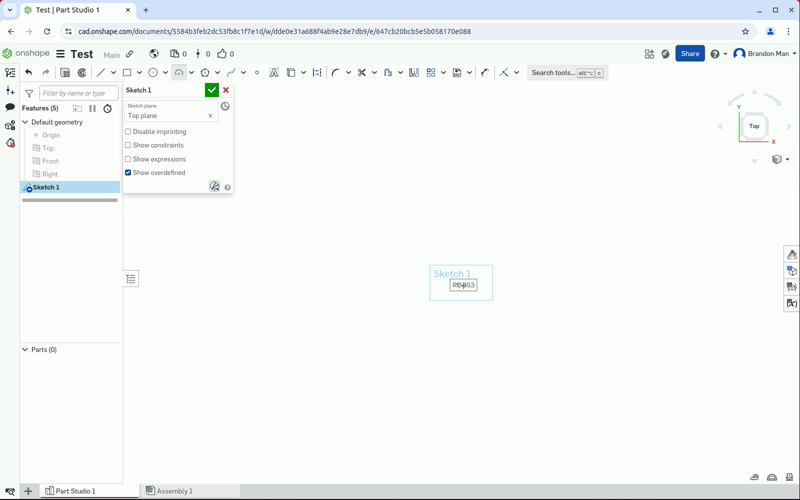
key(esc)
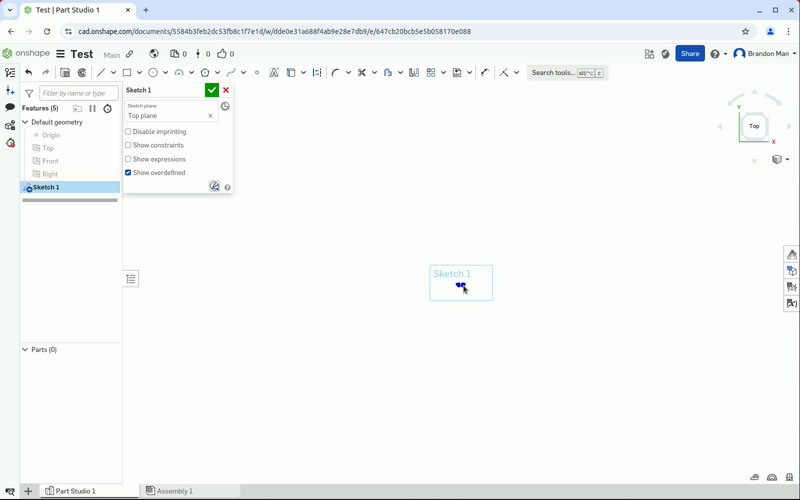
key(l)
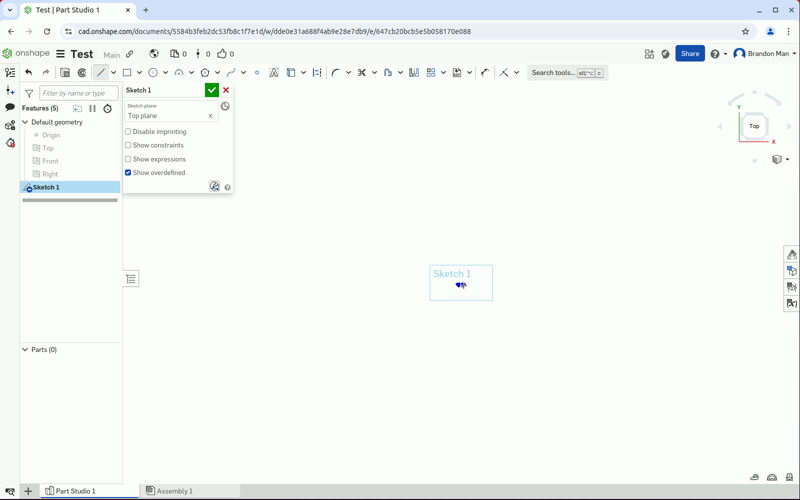
mouse_move(464, 284)
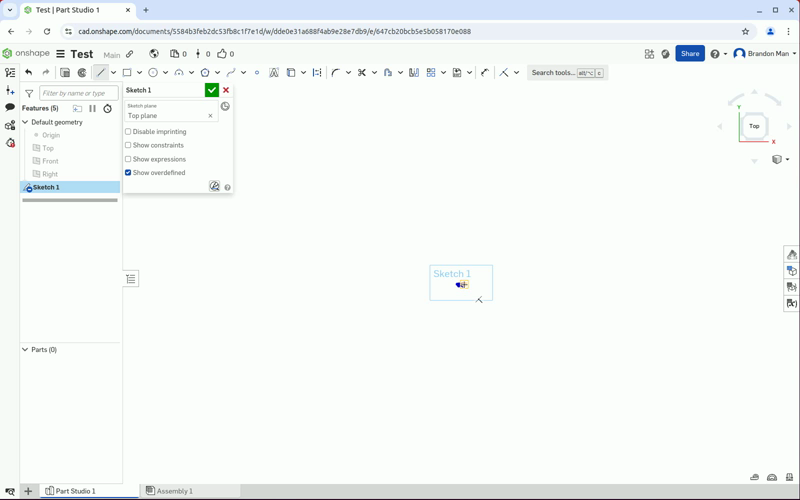
scroll(6)
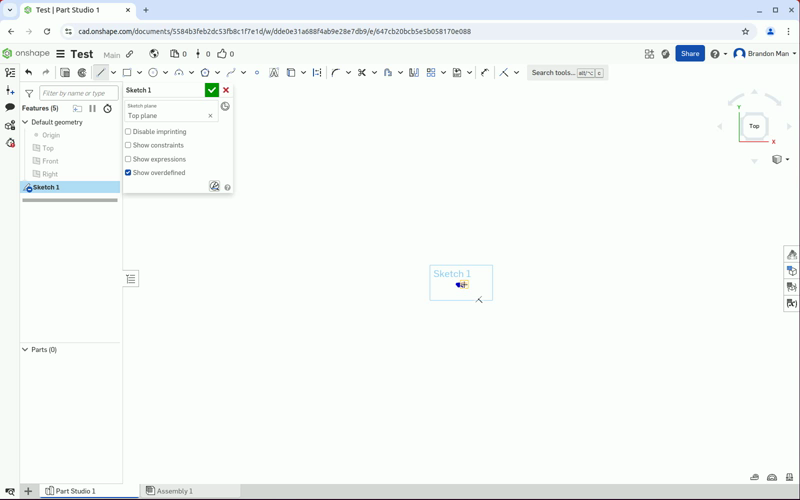
scroll(6)
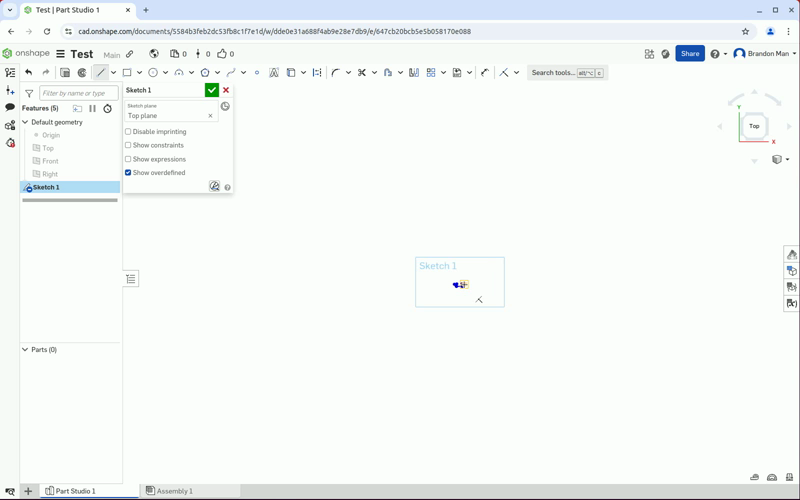
scroll(6)
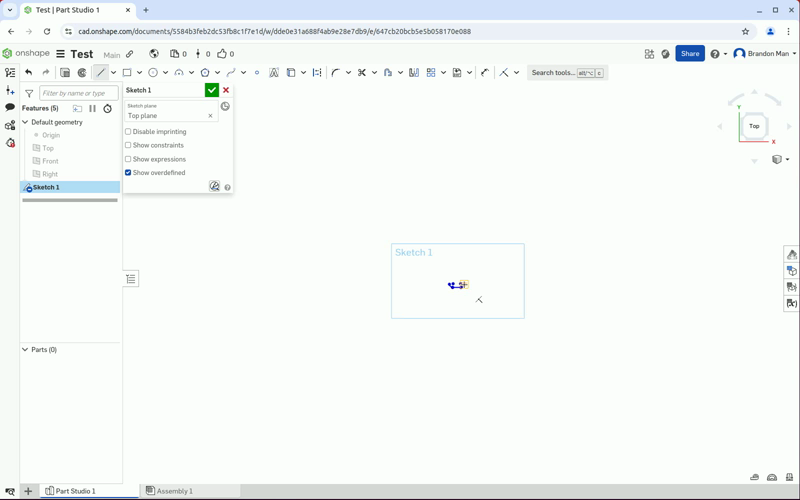
scroll(6)
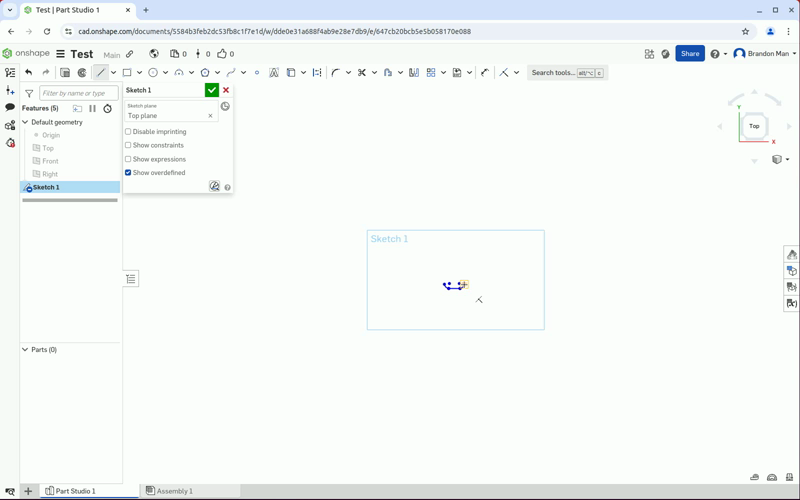
scroll(6)
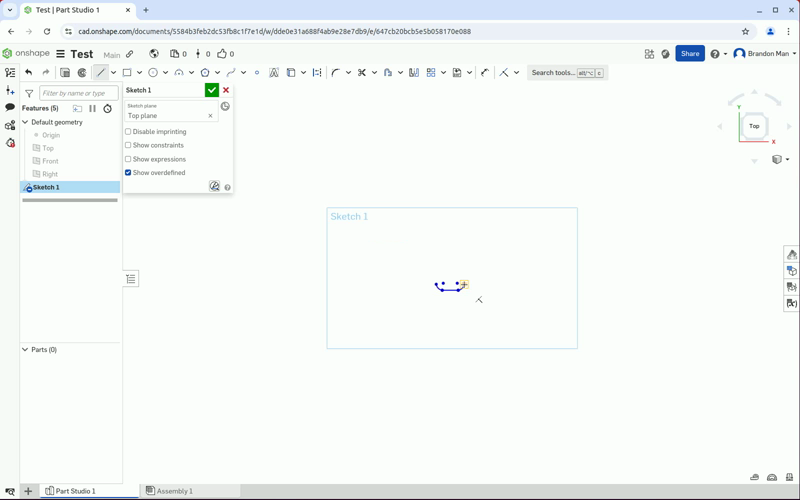
scroll(6)
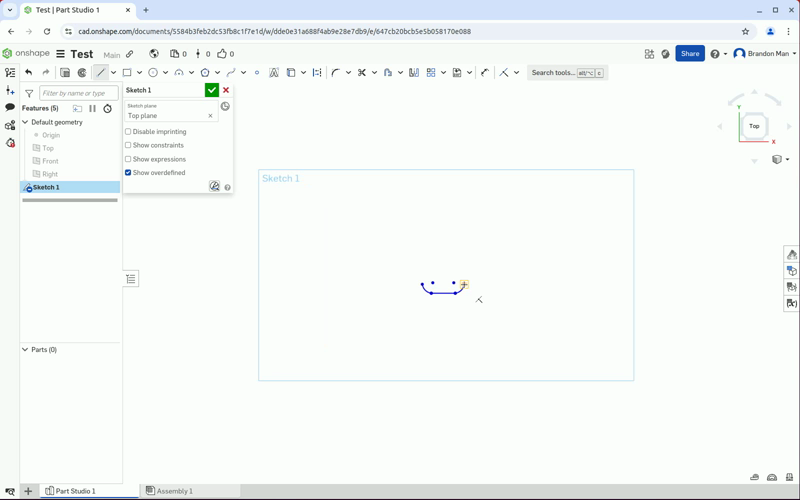
scroll(6)
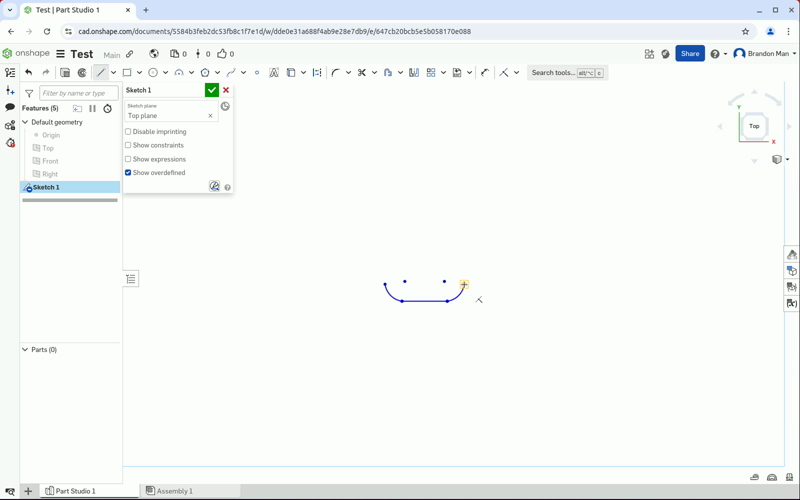
click(464, 284)
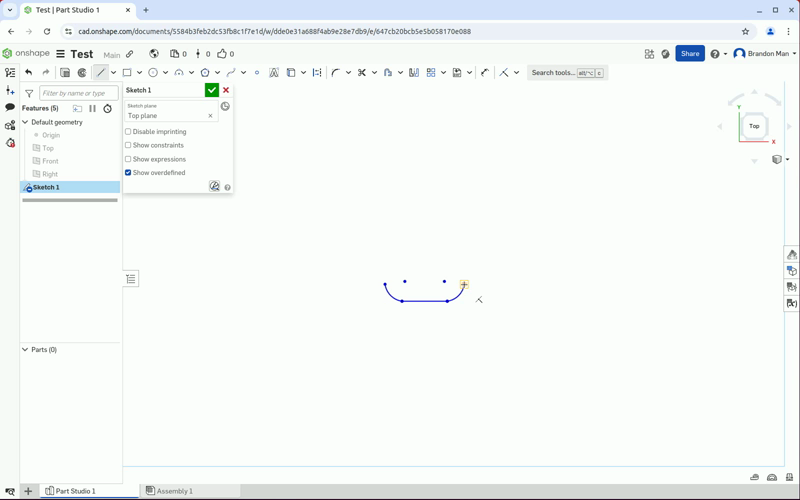
scroll(-6)
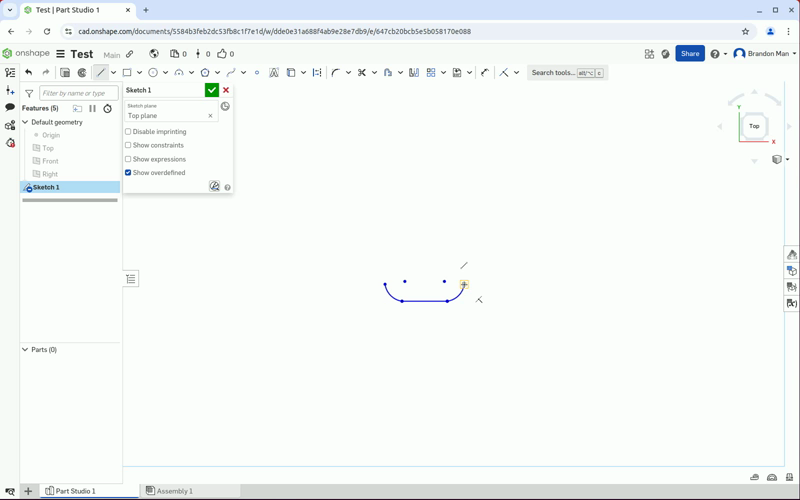
scroll(-6)
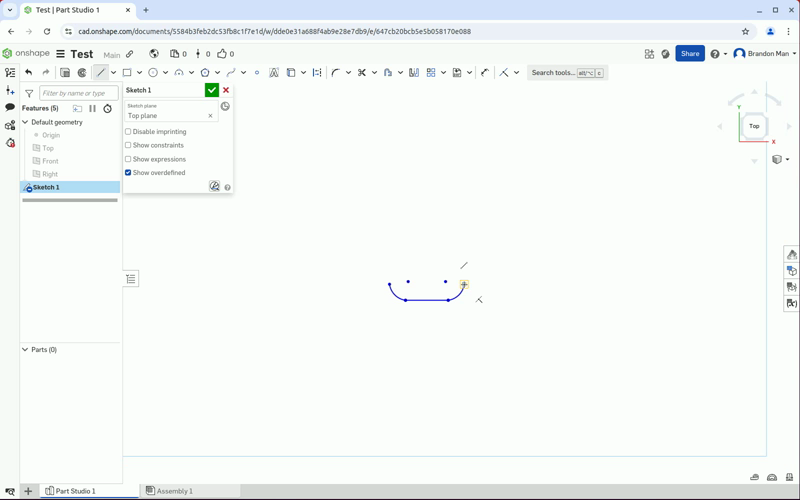
scroll(-6)
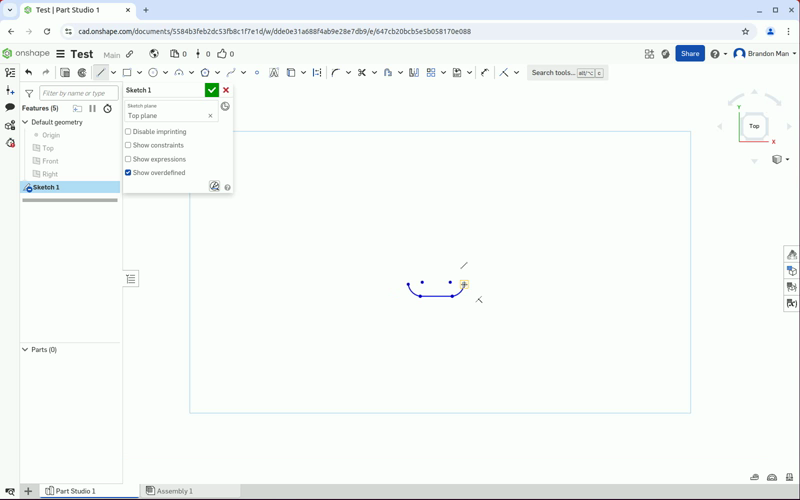
scroll(-6)
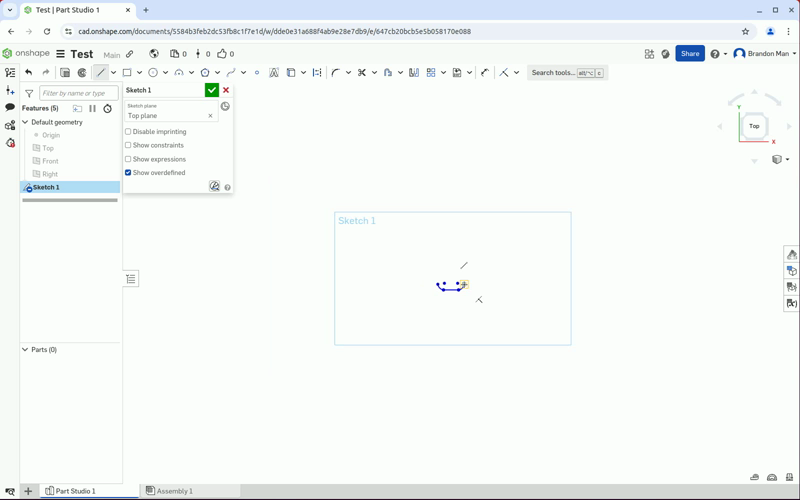
scroll(-6)
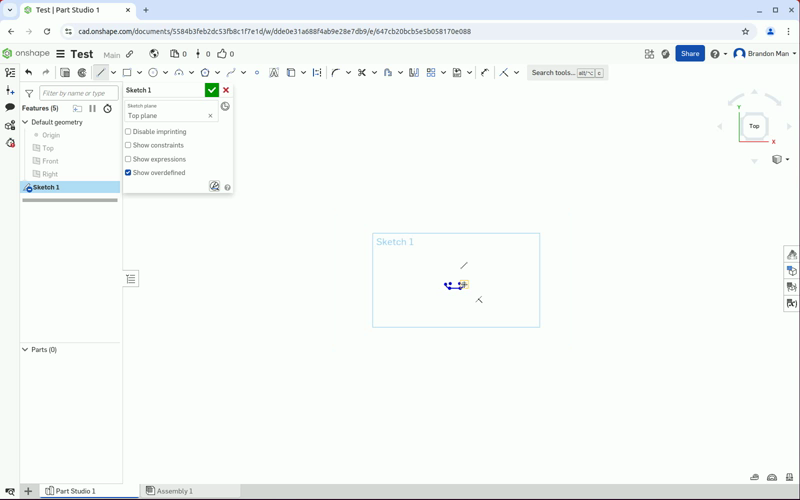
scroll(-6)
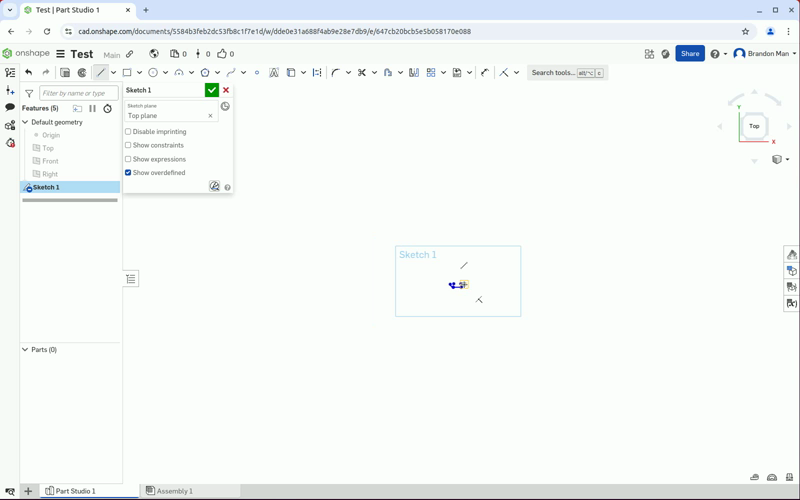
scroll(-6)
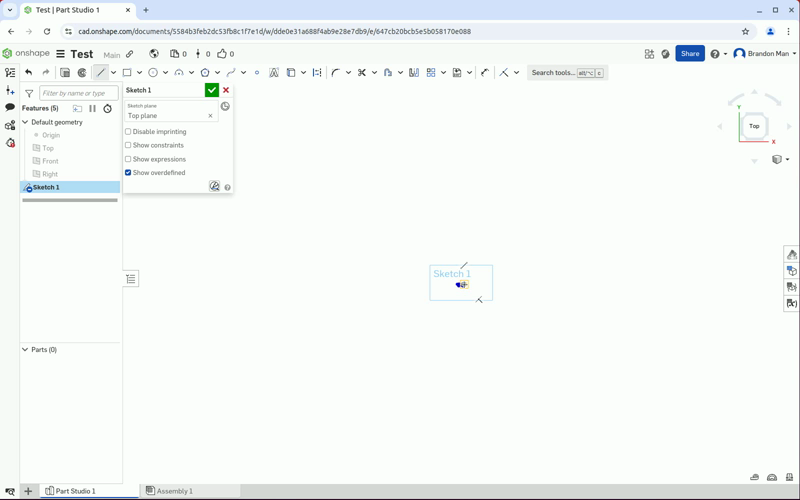
key_down(shift)
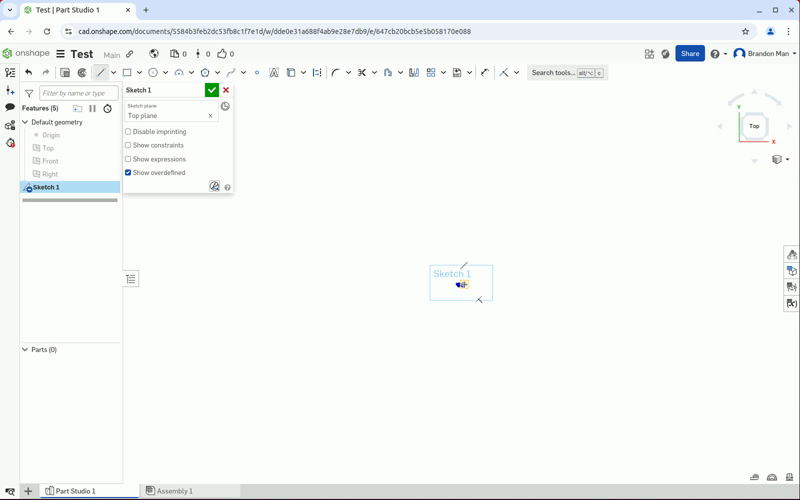
mouse_move(494, 284)
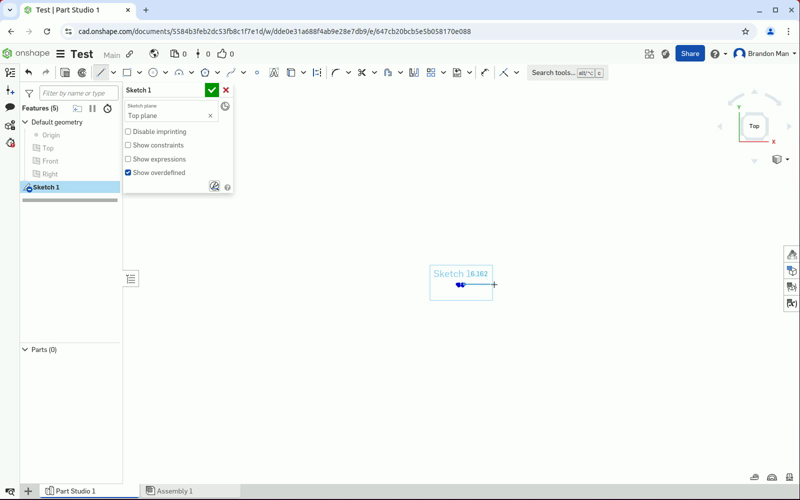
mouse_move(464, 280)
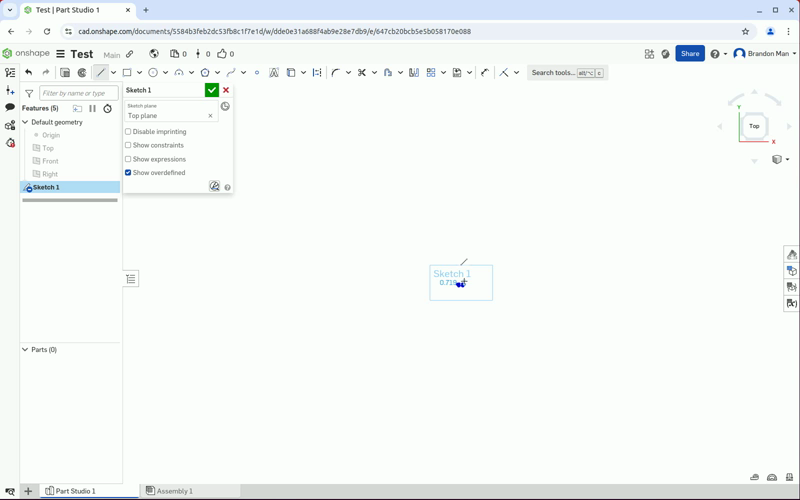
scroll(6)
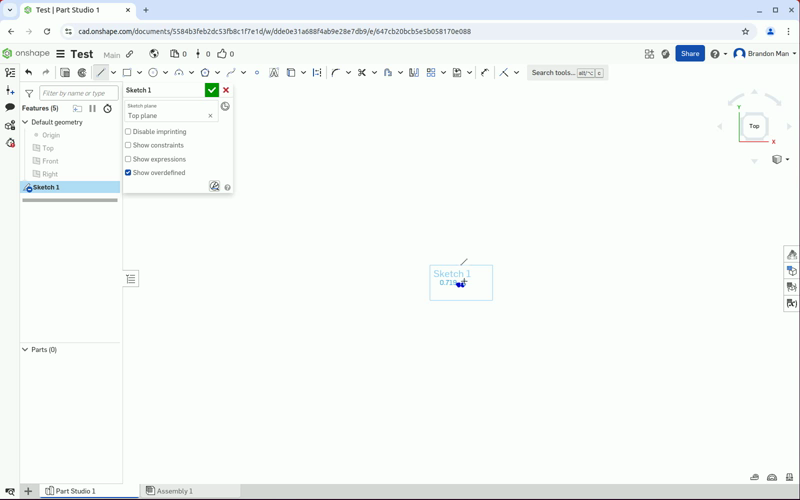
scroll(6)
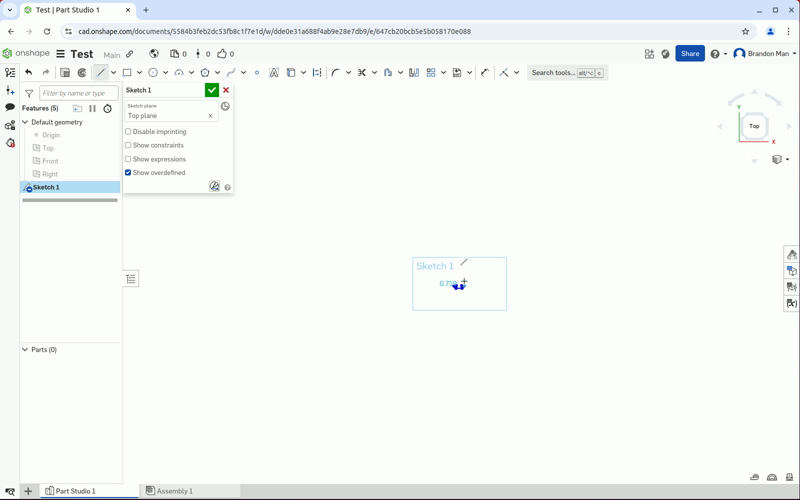
scroll(6)
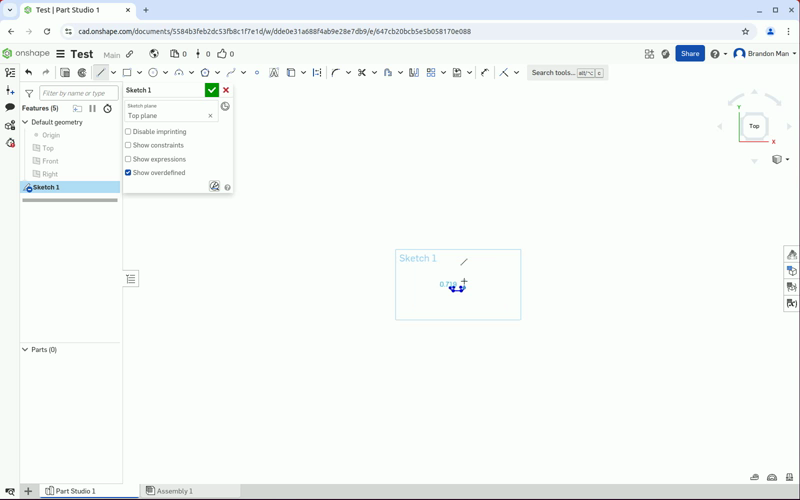
scroll(6)
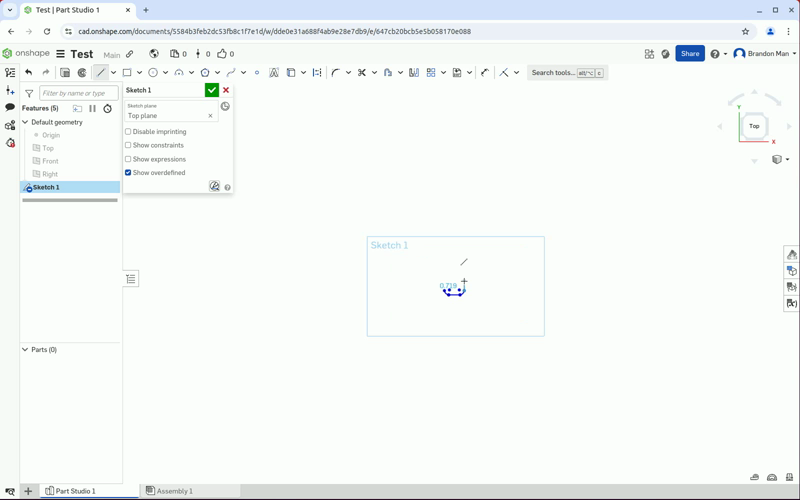
scroll(6)
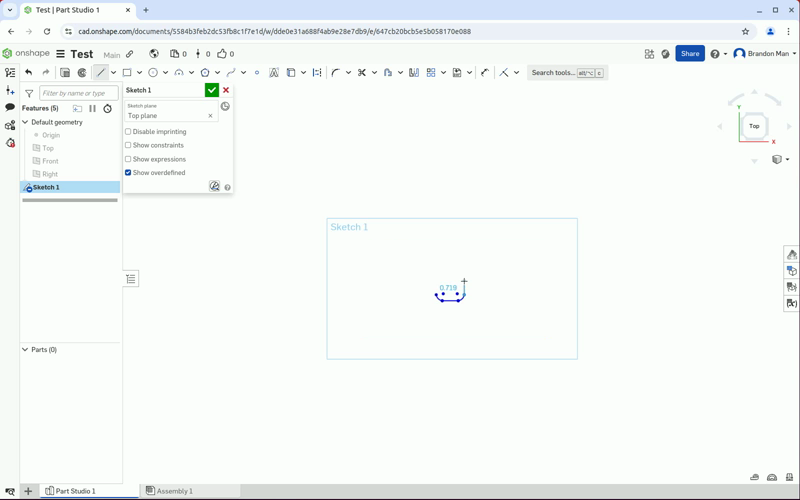
scroll(6)
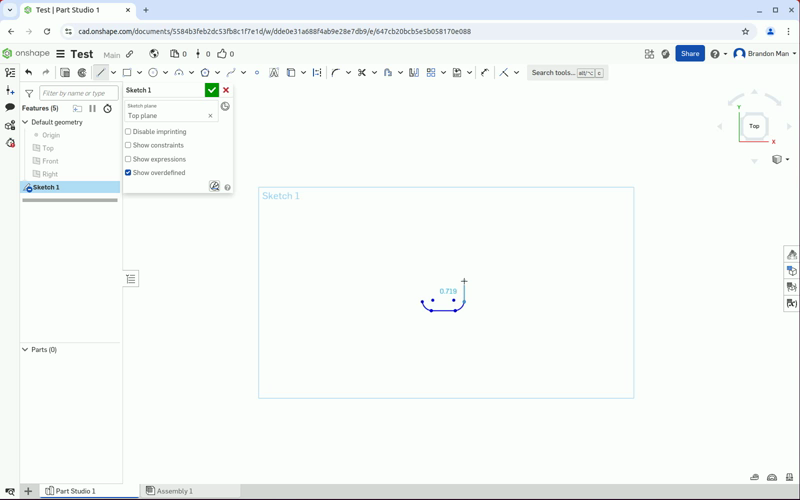
scroll(6)
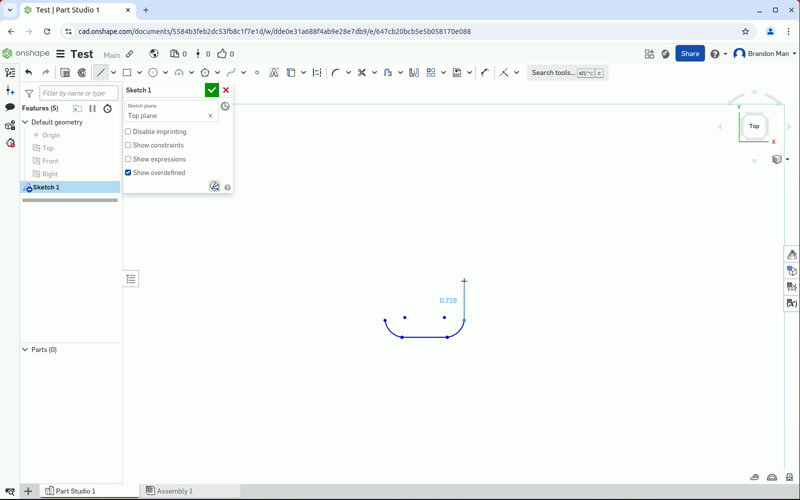
click(464, 280)
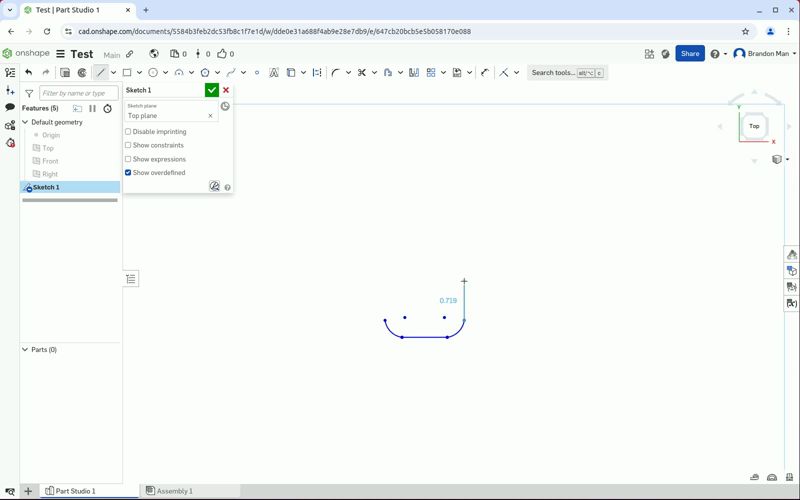
scroll(-6)
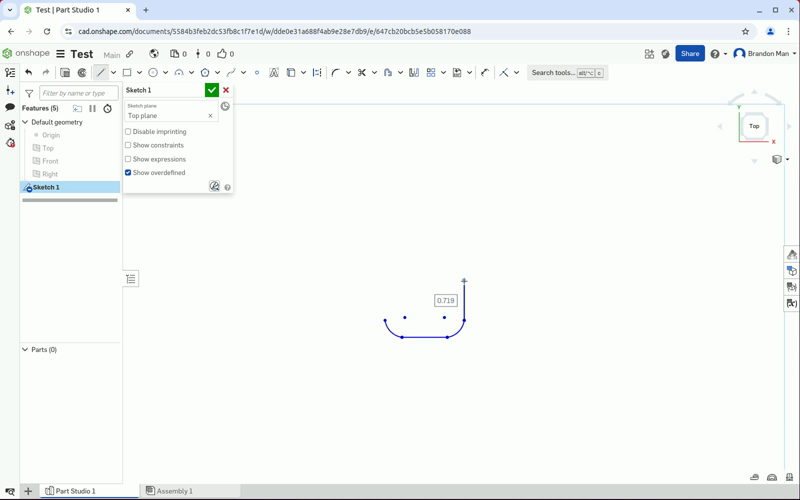
scroll(-6)
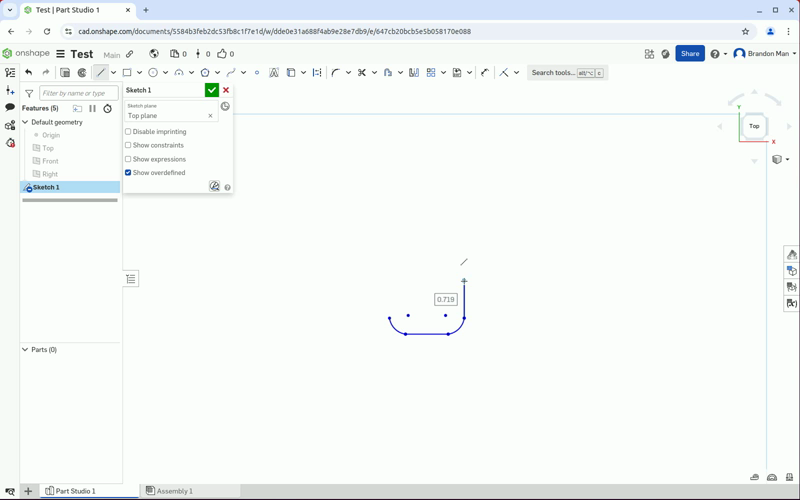
scroll(-6)
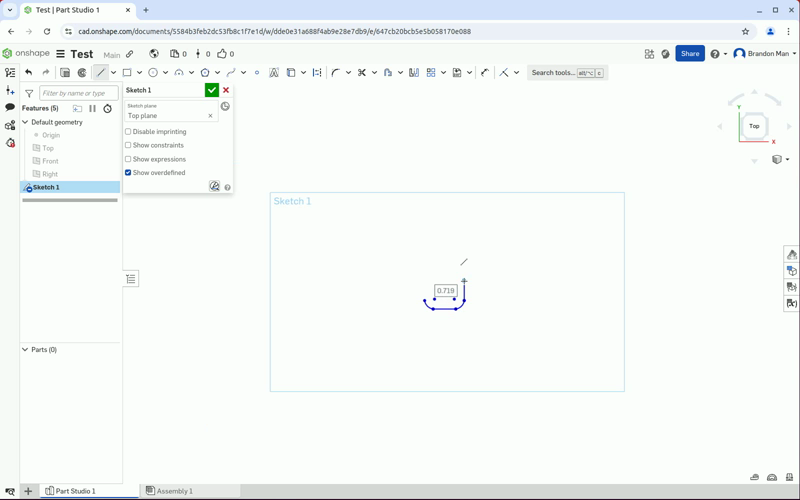
scroll(-6)
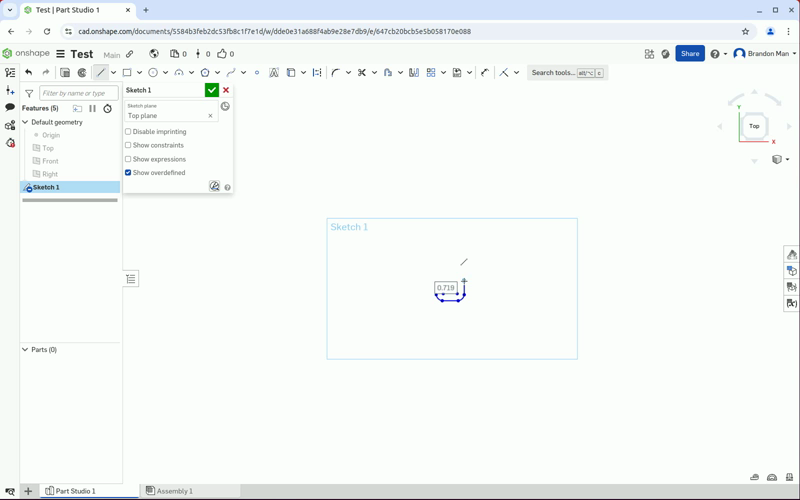
scroll(-6)
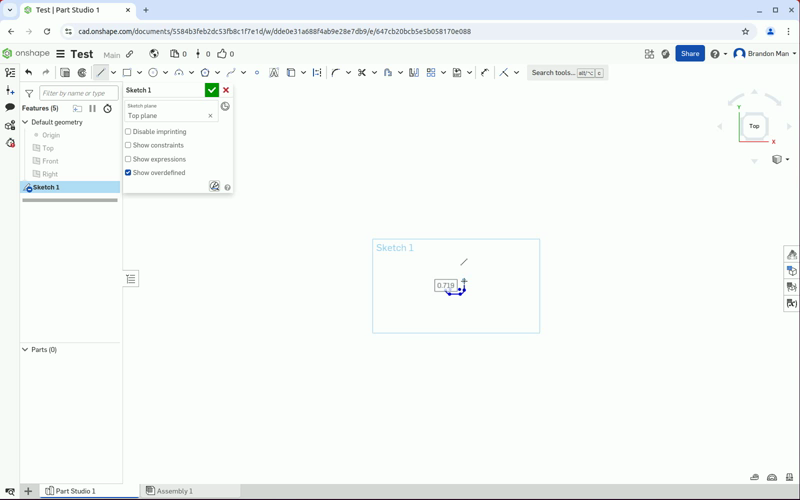
scroll(-6)
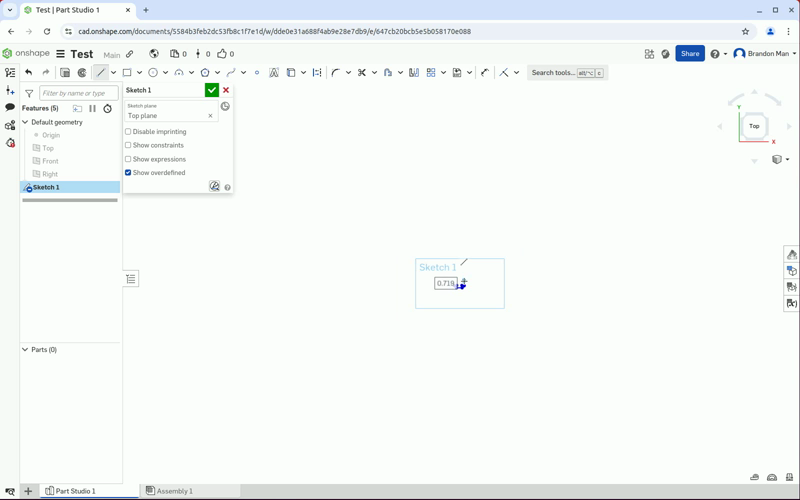
scroll(-6)
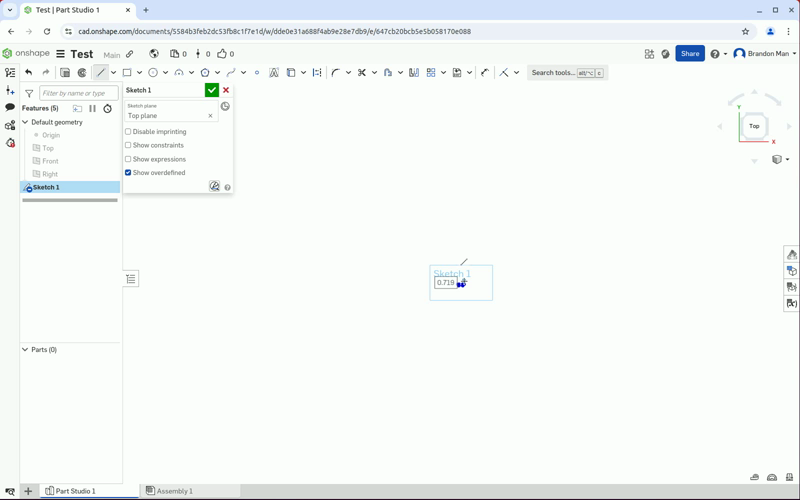
key_up(shift)
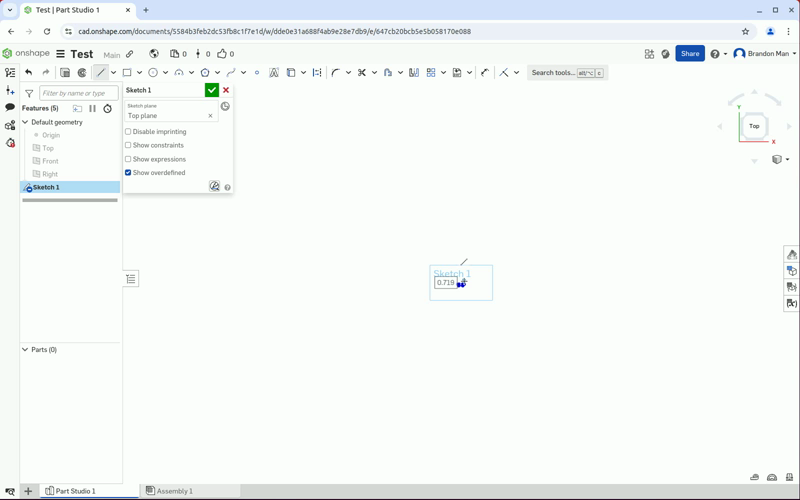
key(esc)
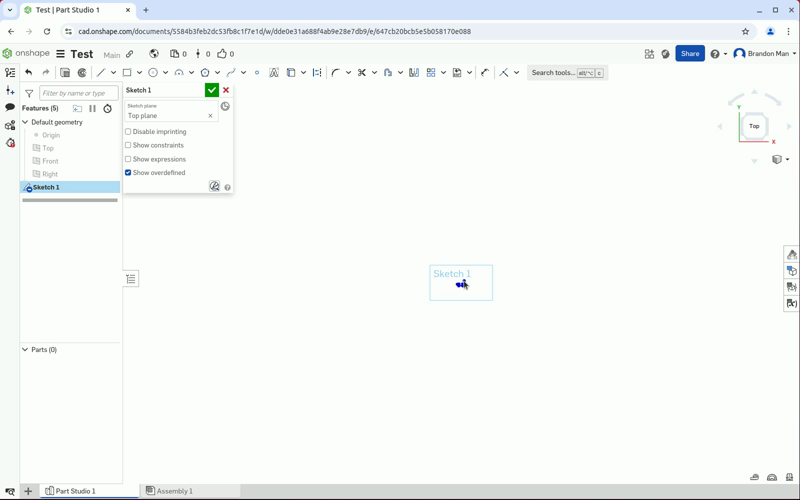
key(a)
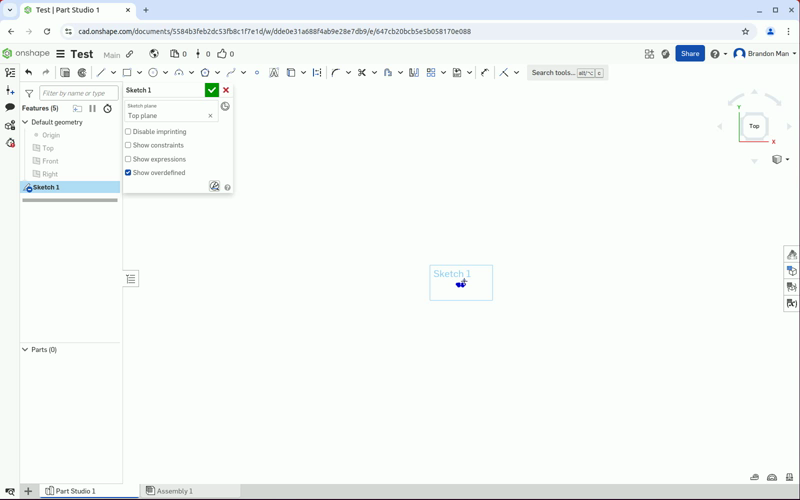
mouse_move(464, 280)
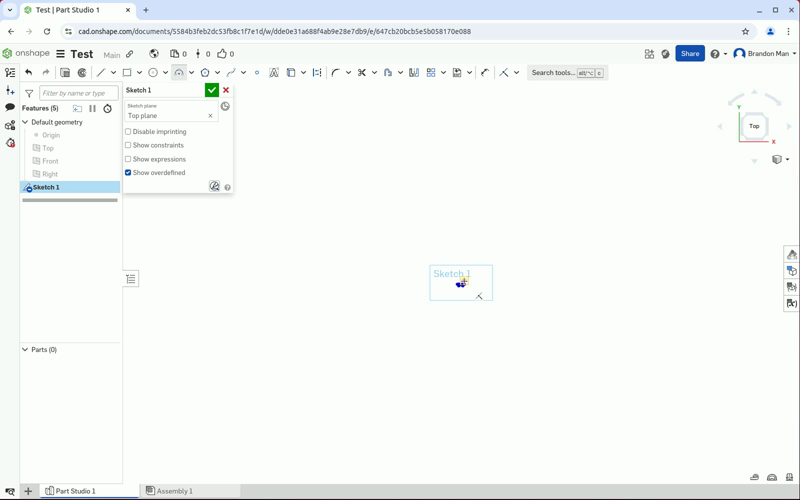
scroll(6)
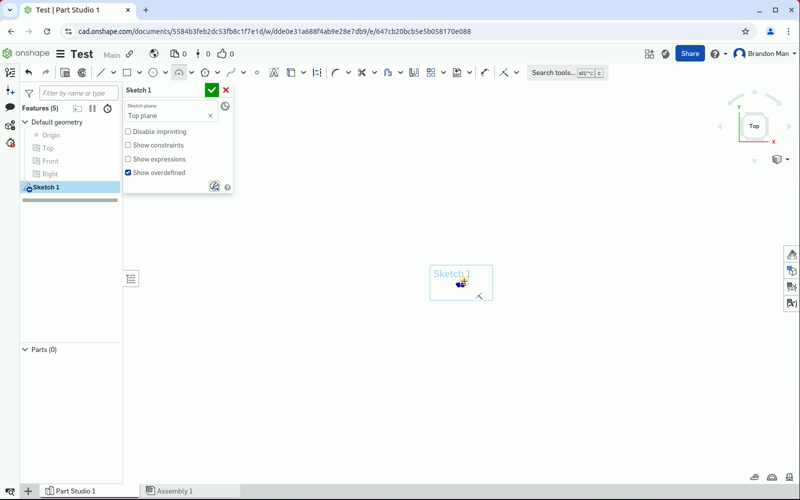
scroll(6)
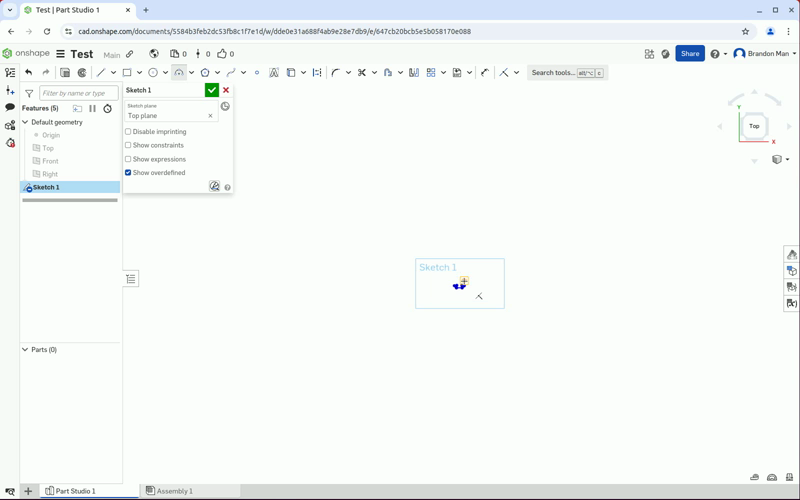
scroll(6)
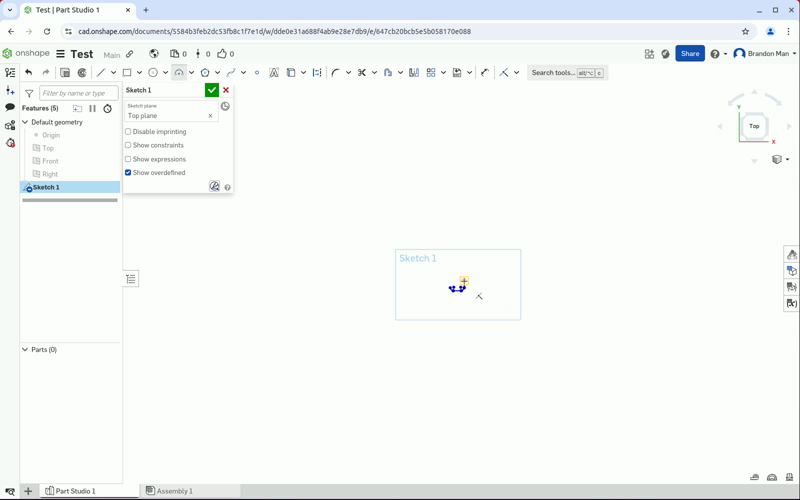
scroll(6)
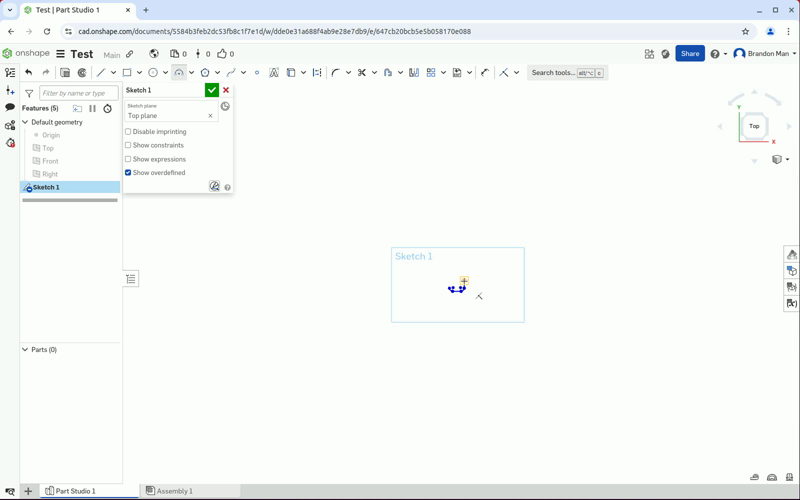
scroll(6)
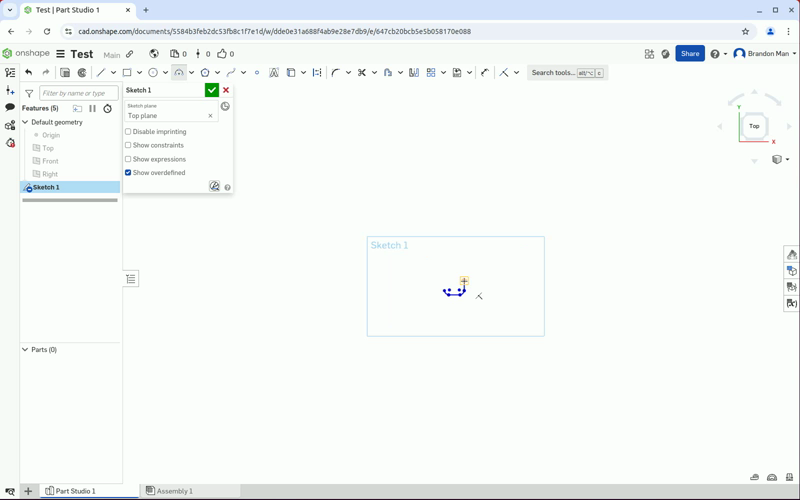
scroll(6)
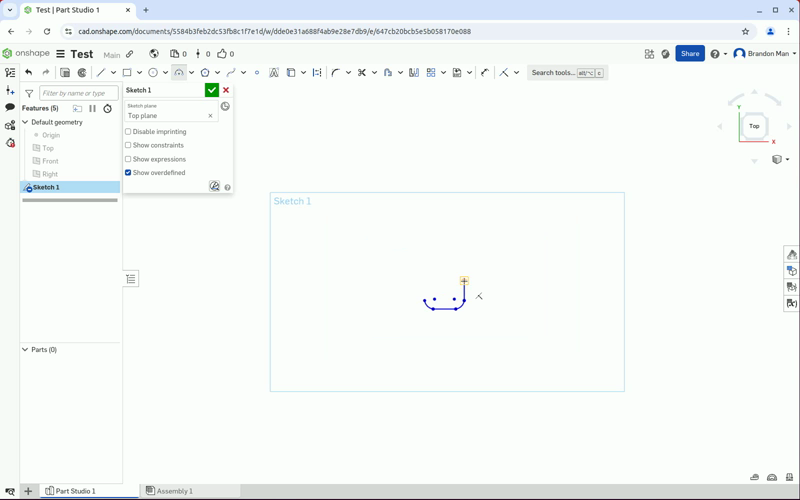
scroll(6)
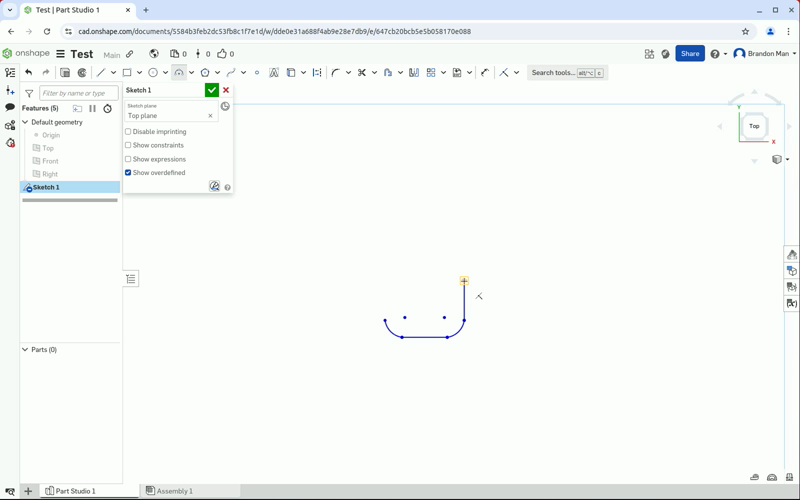
click(464, 280)
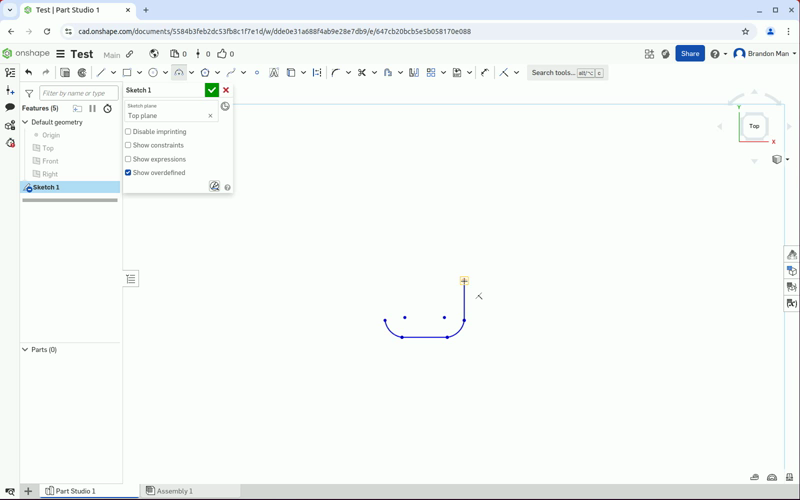
scroll(-6)
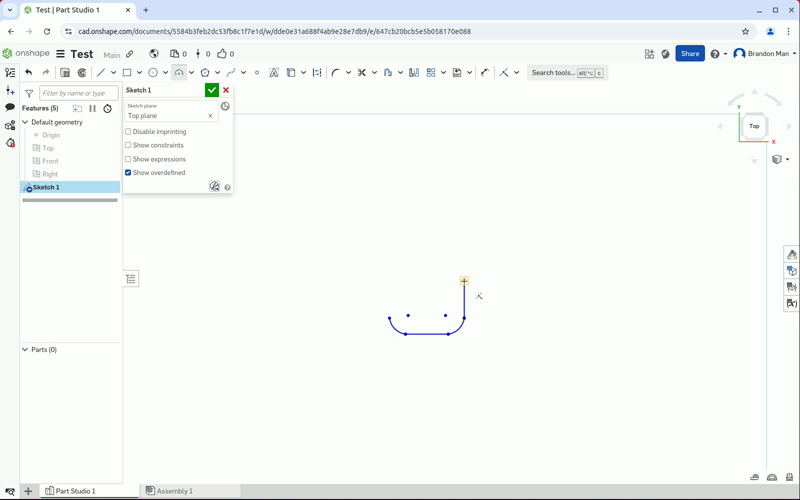
scroll(-6)
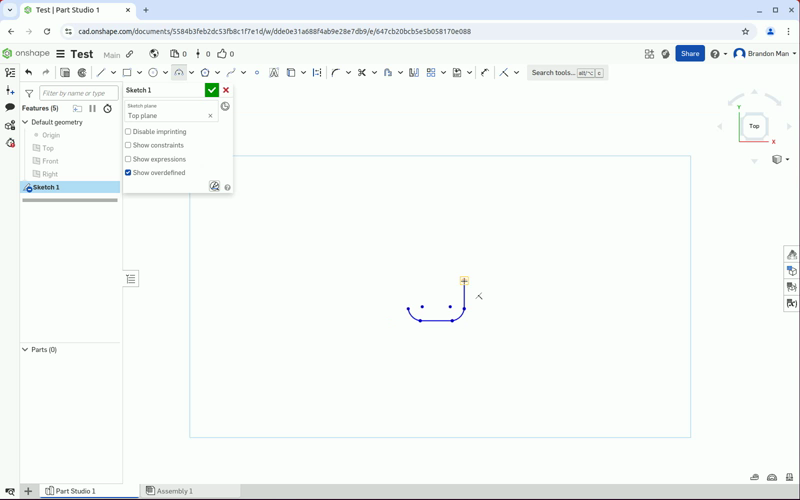
scroll(-6)
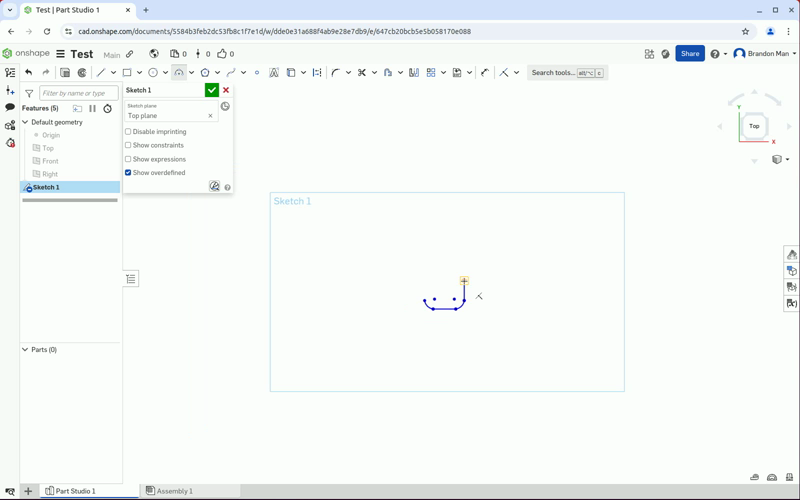
scroll(-6)
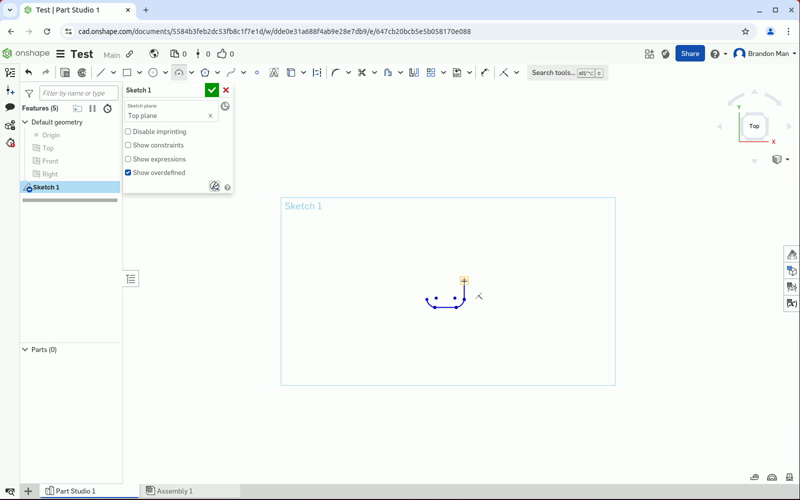
scroll(-6)
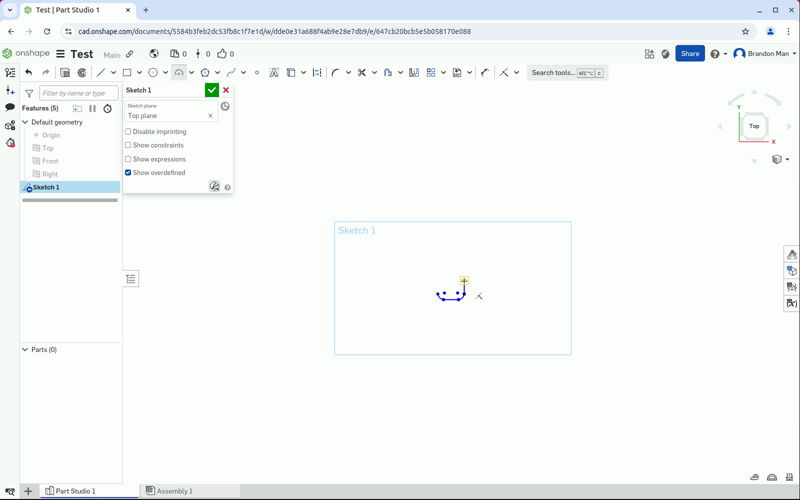
scroll(-6)
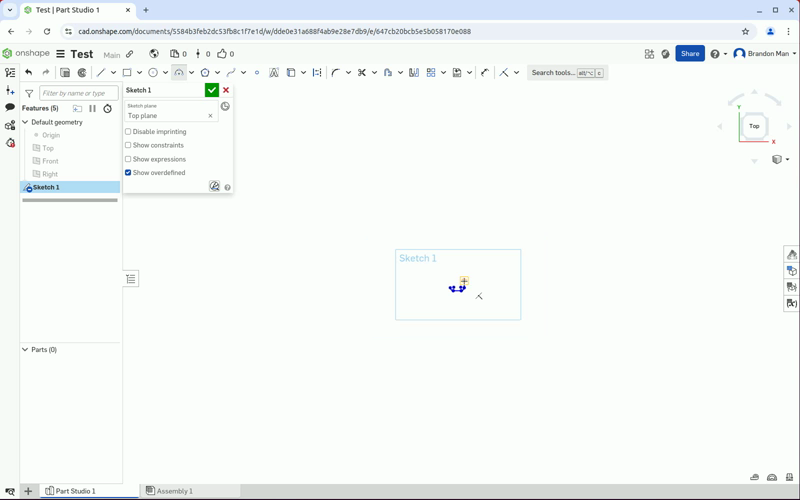
scroll(-6)
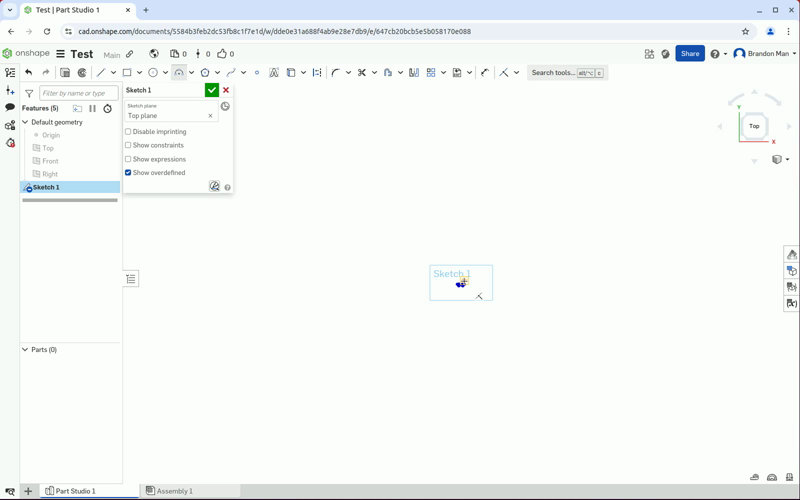
key_down(shift)
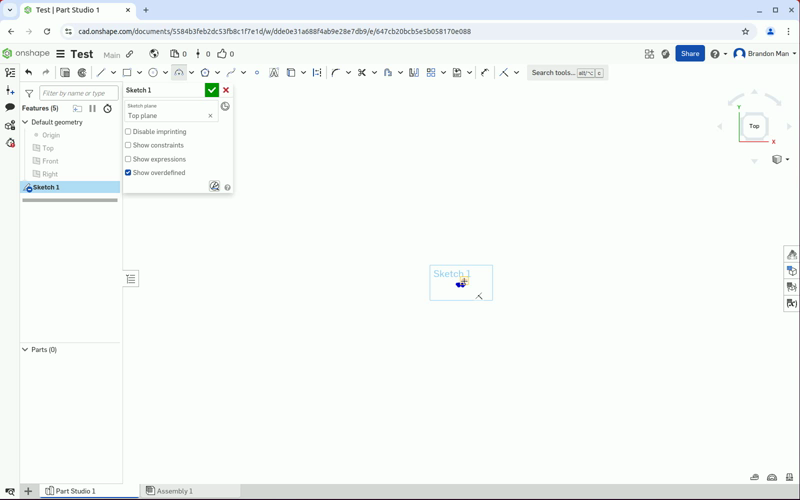
mouse_move(462, 279)
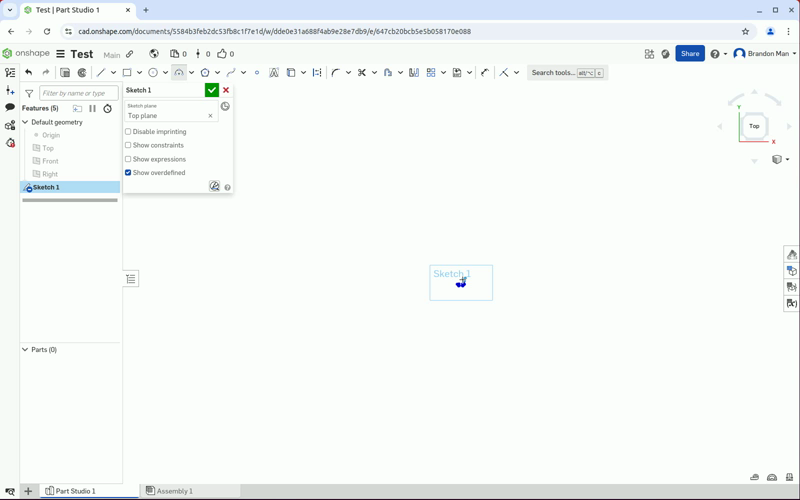
scroll(6)
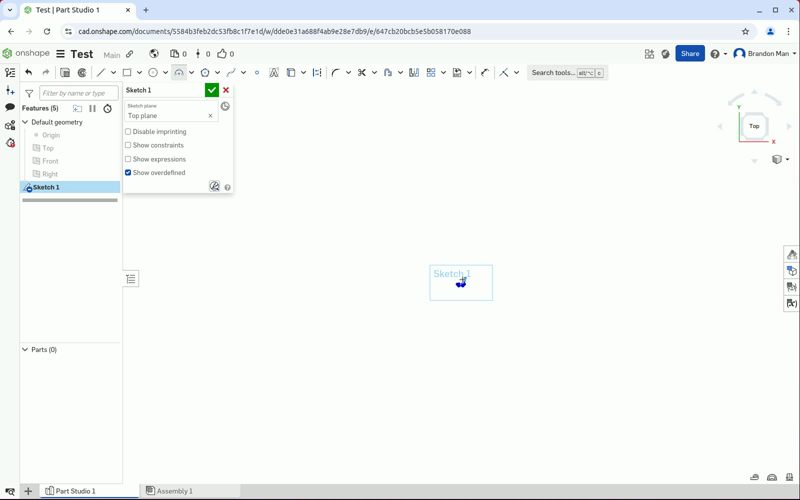
scroll(6)
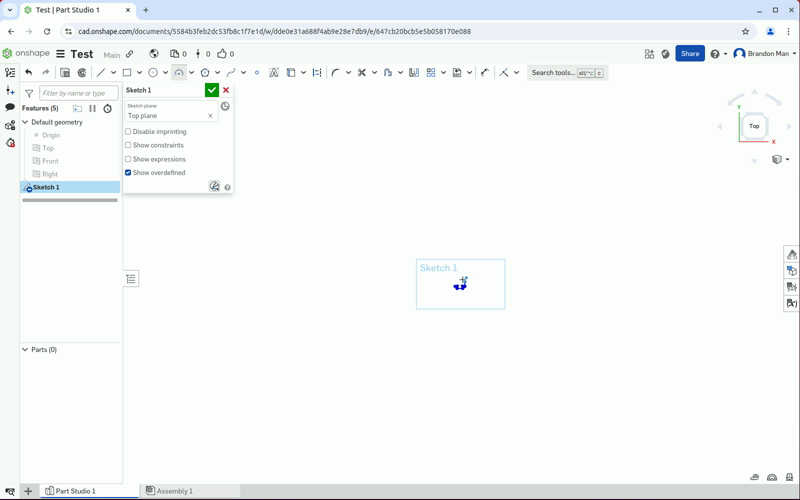
scroll(6)
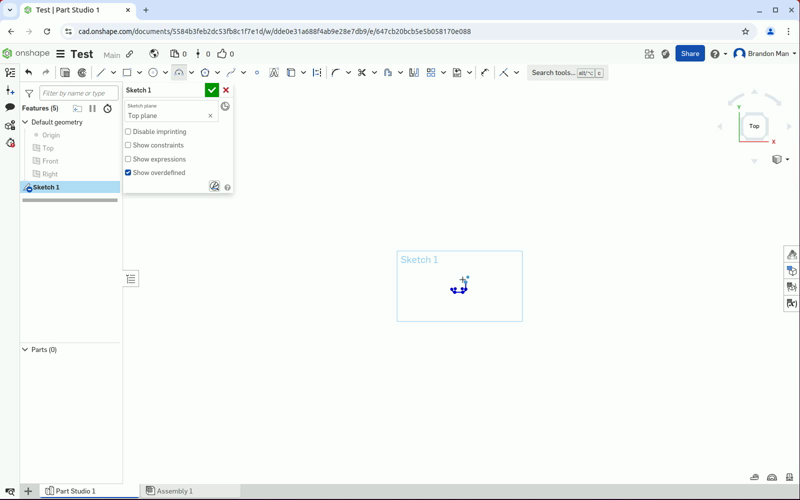
scroll(6)
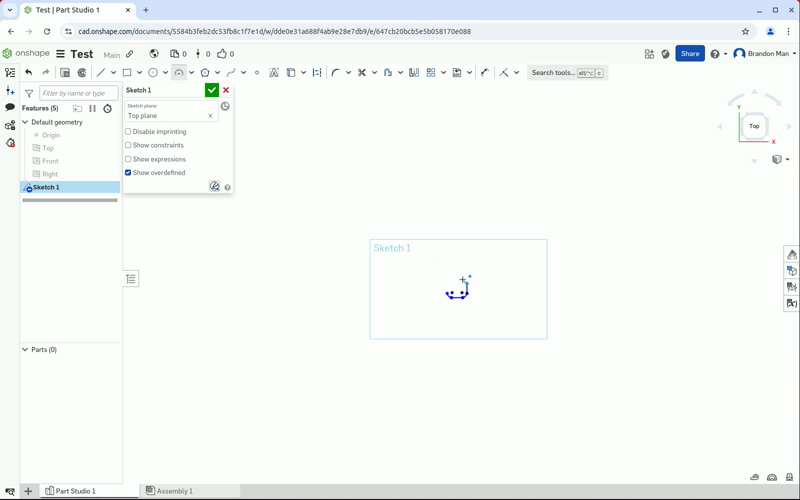
scroll(6)
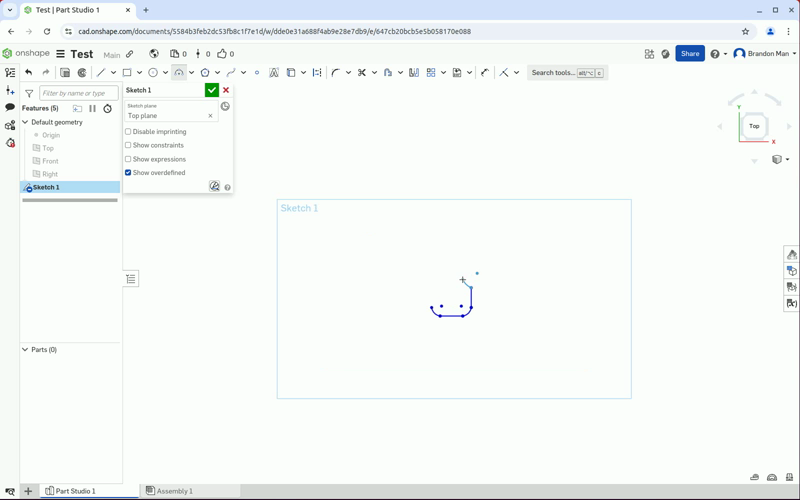
scroll(6)
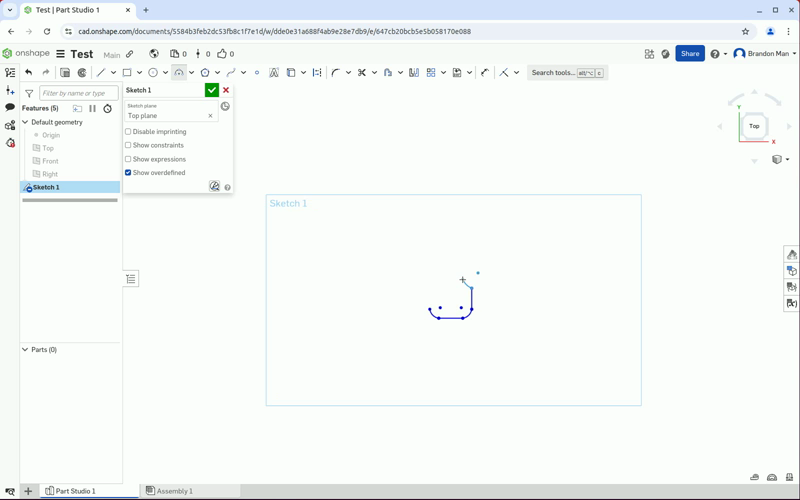
scroll(6)
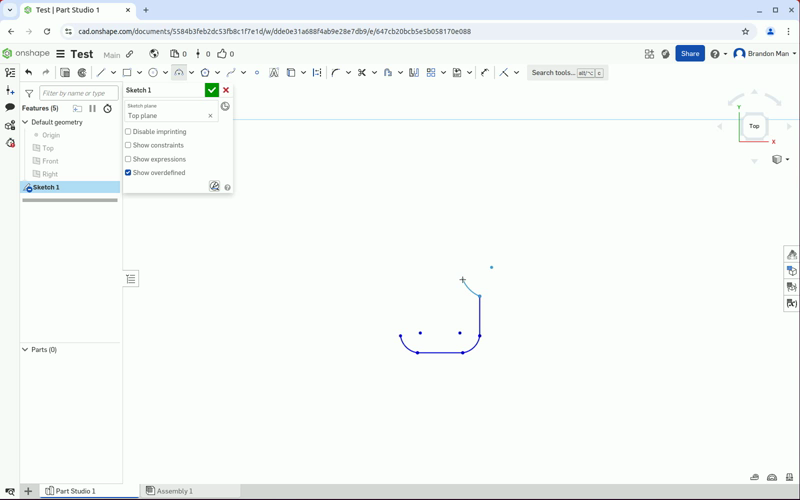
click(462, 279)
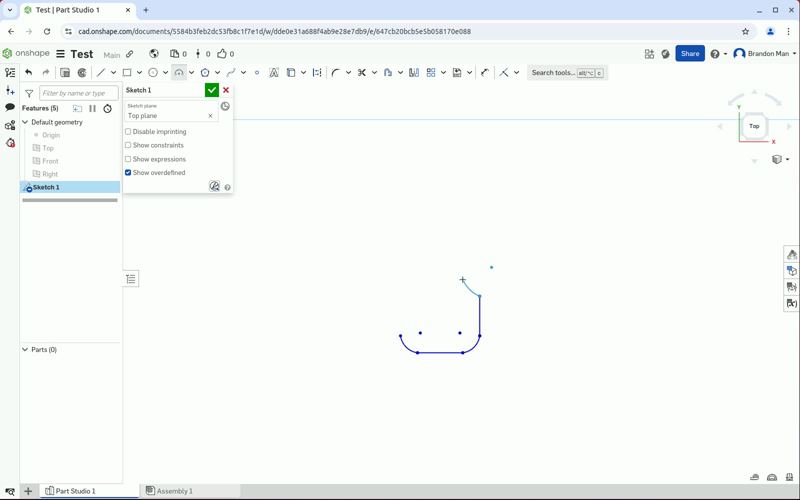
scroll(-6)
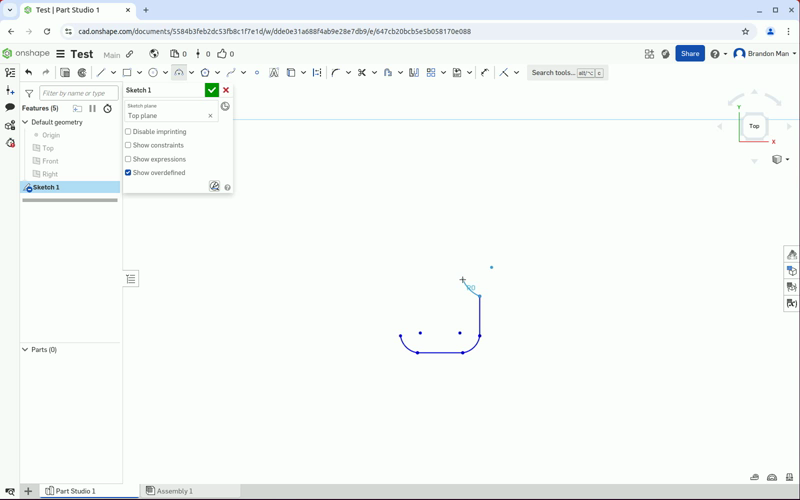
scroll(-6)
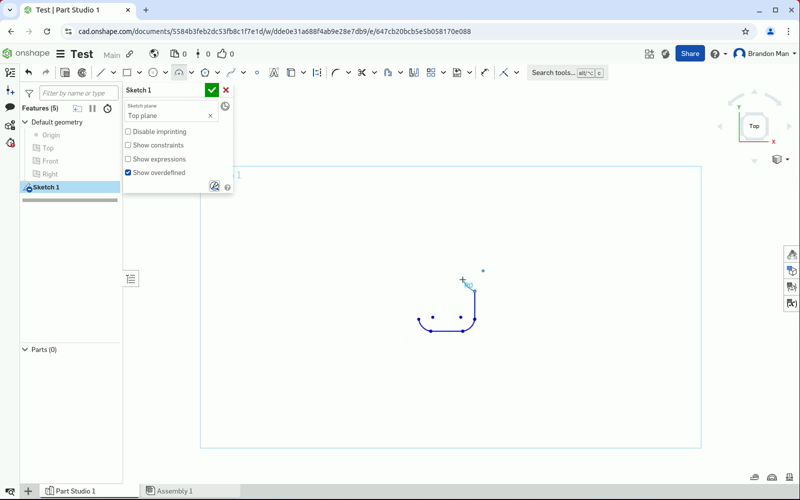
scroll(-6)
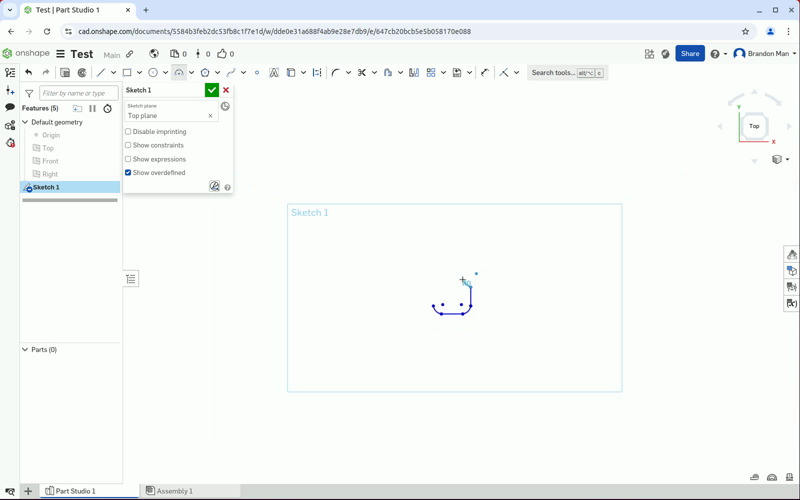
scroll(-6)
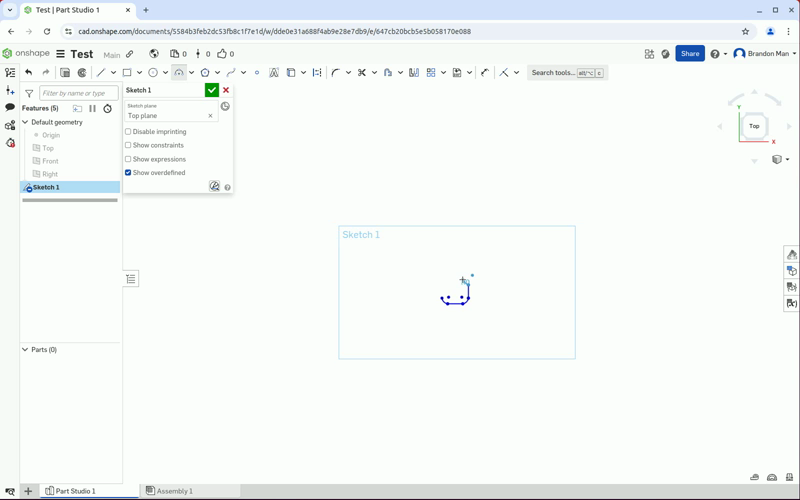
scroll(-6)
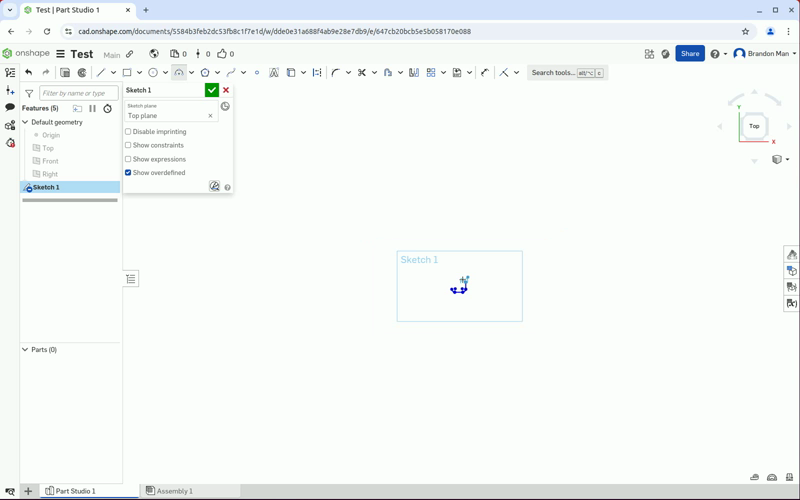
scroll(-6)
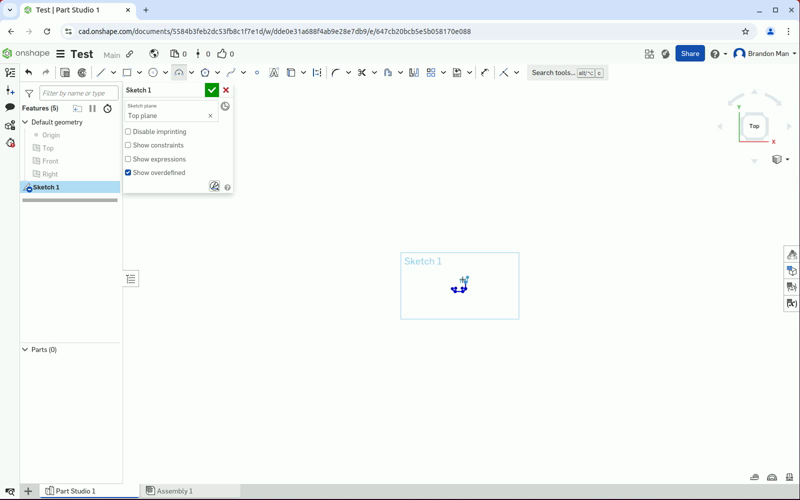
scroll(-6)
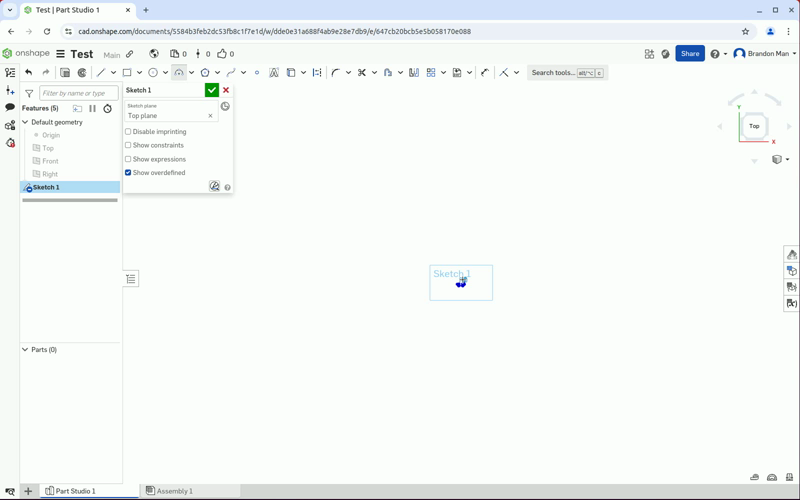
mouse_move(463, 279)
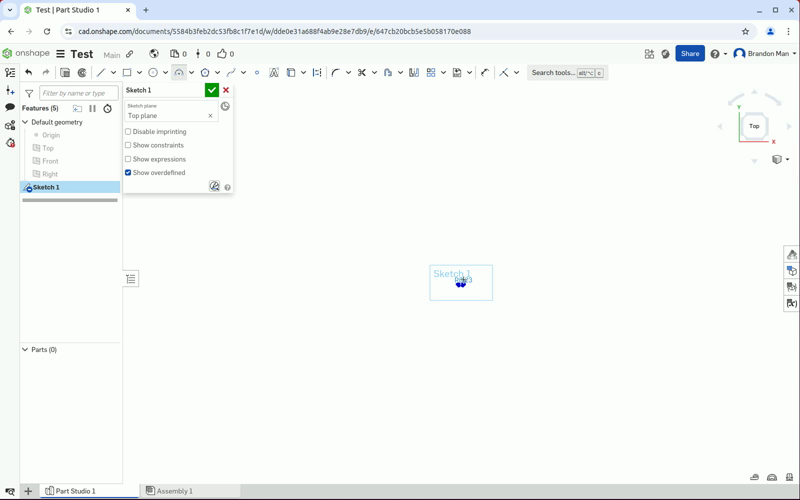
scroll(6)
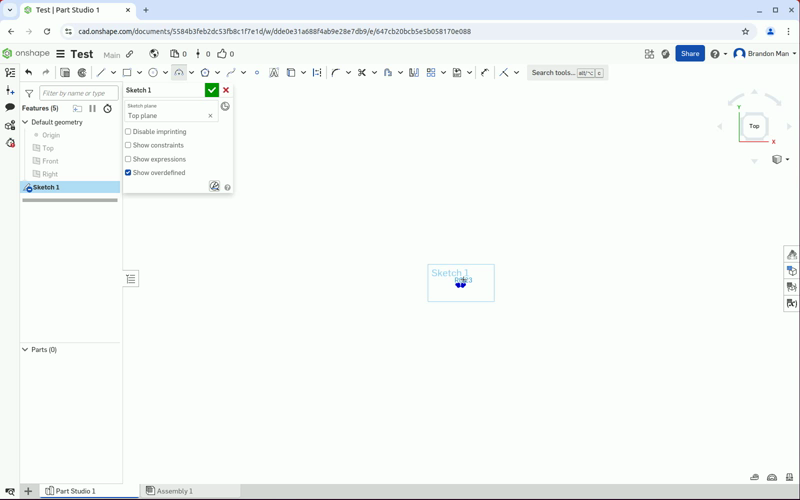
scroll(6)
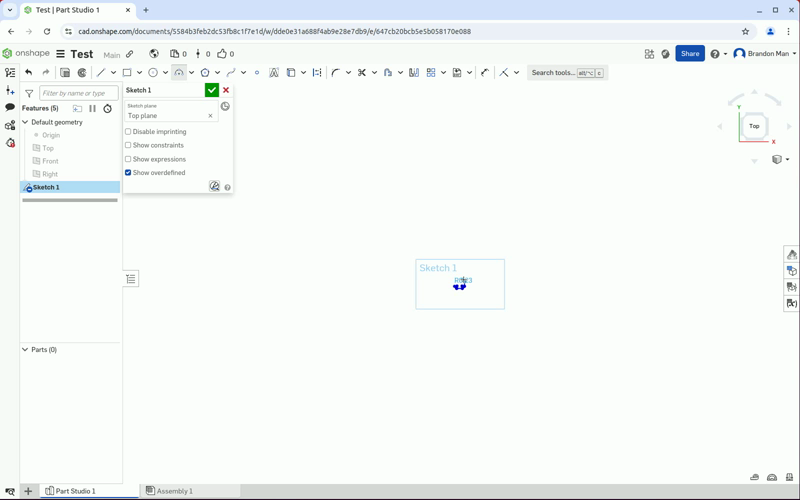
scroll(6)
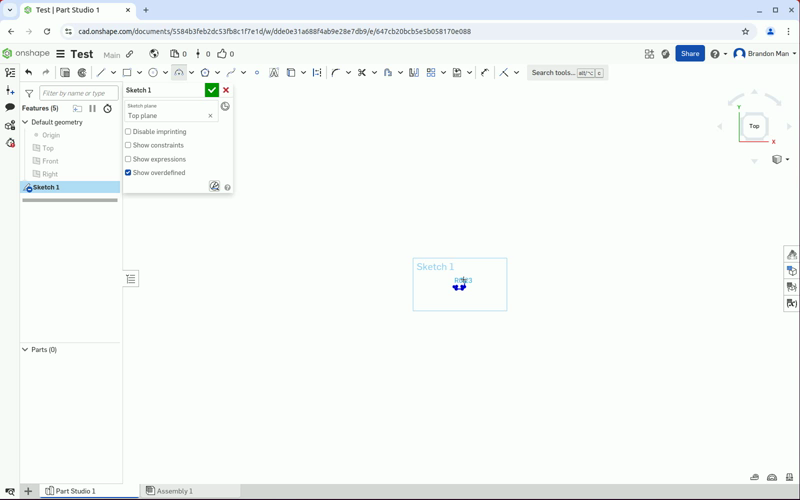
scroll(6)
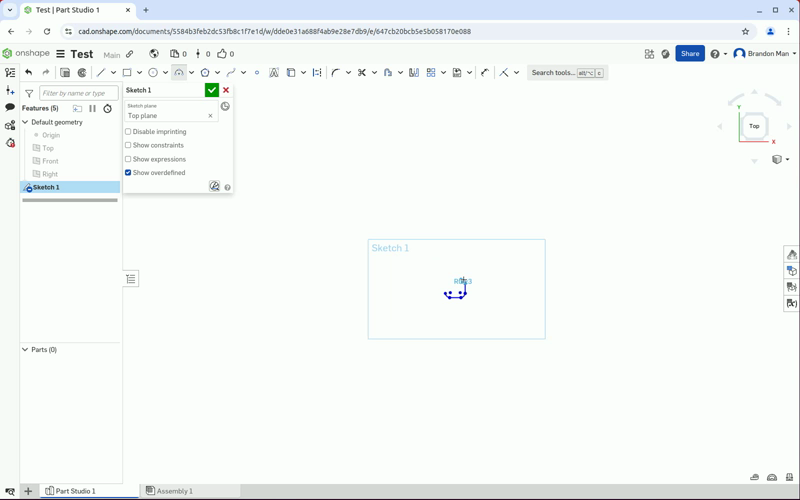
scroll(6)
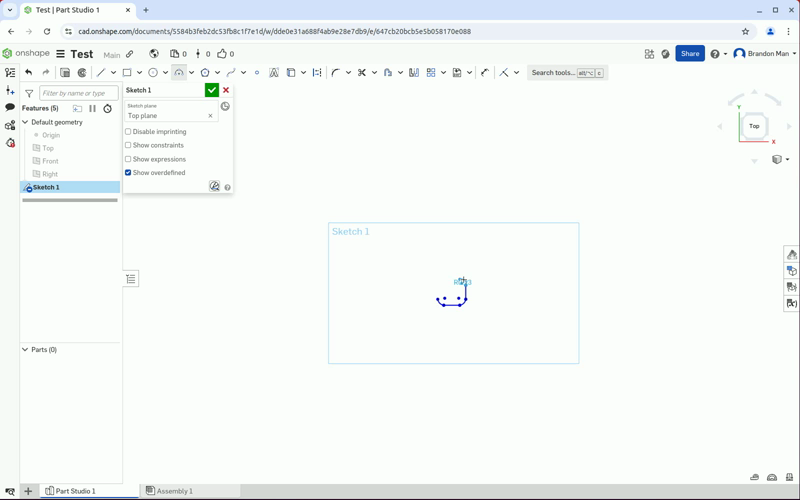
scroll(6)
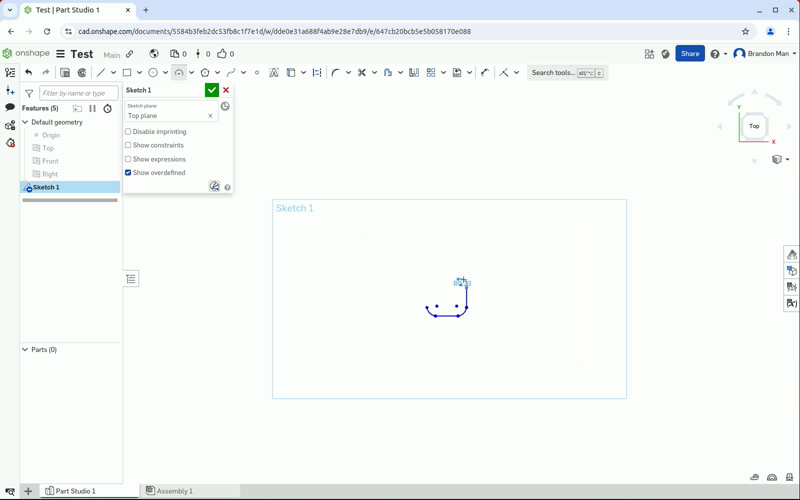
scroll(6)
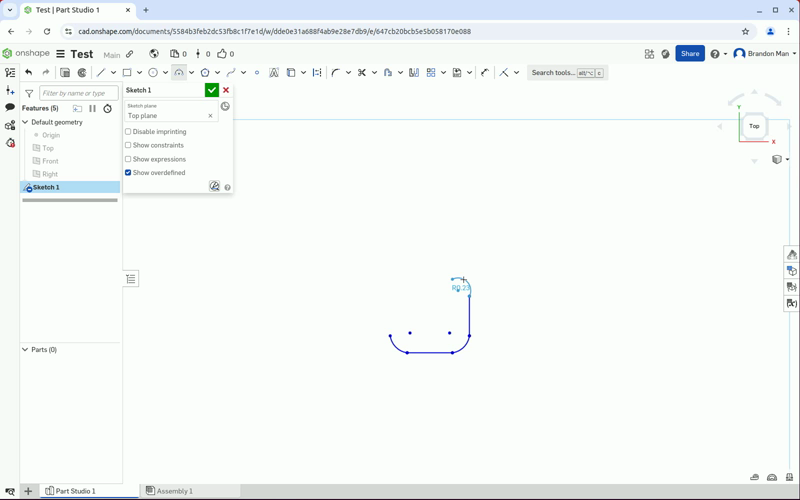
click(463, 279)
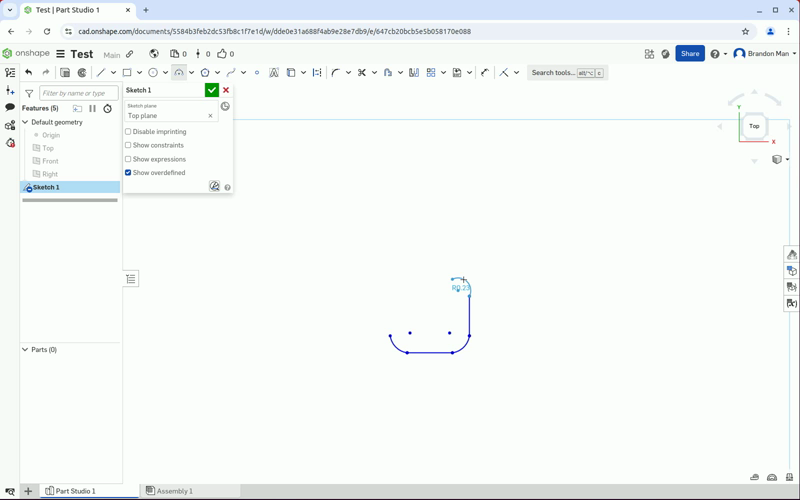
scroll(-6)
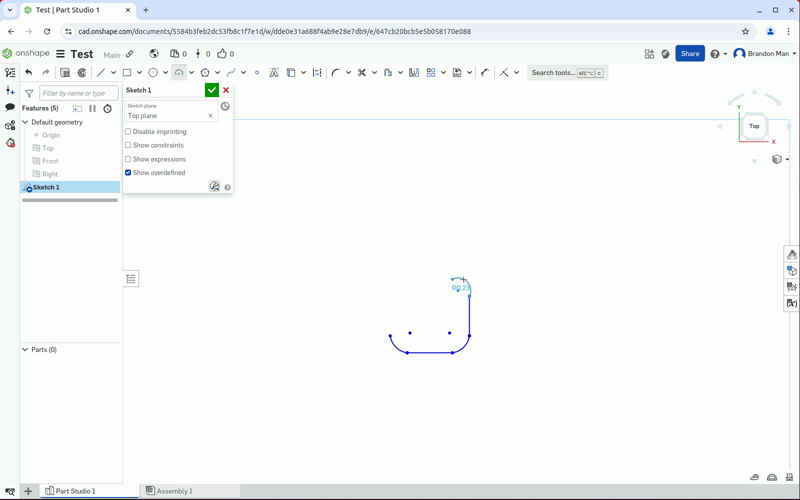
scroll(-6)
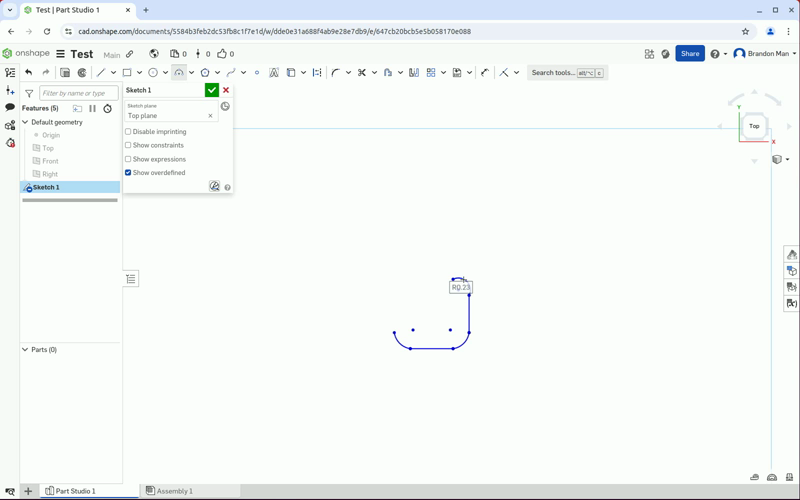
scroll(-6)
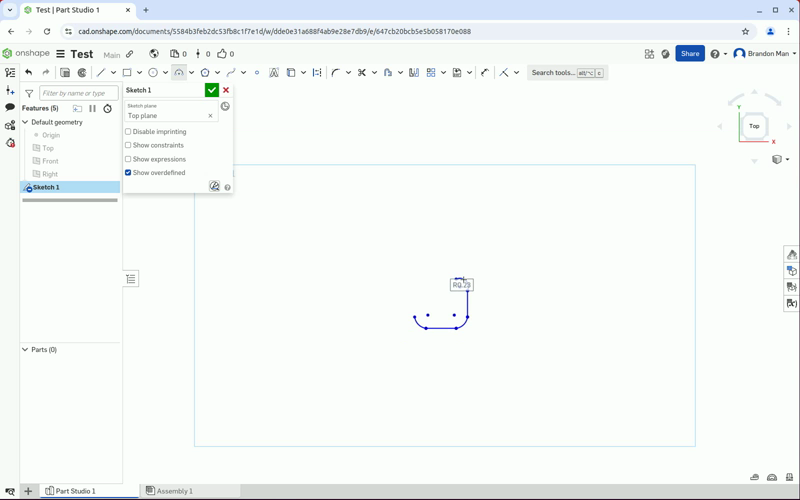
scroll(-6)
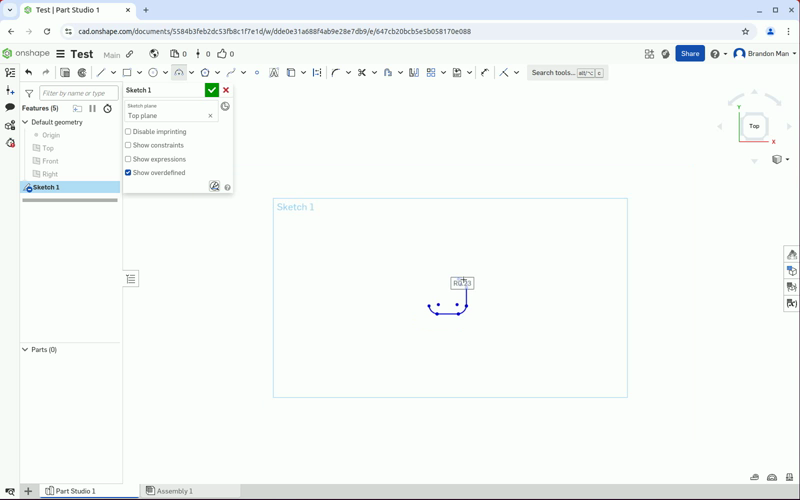
scroll(-6)
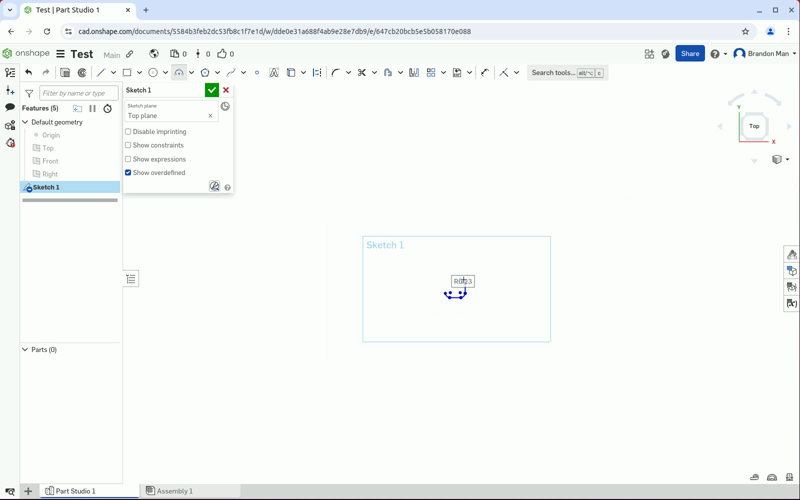
scroll(-6)
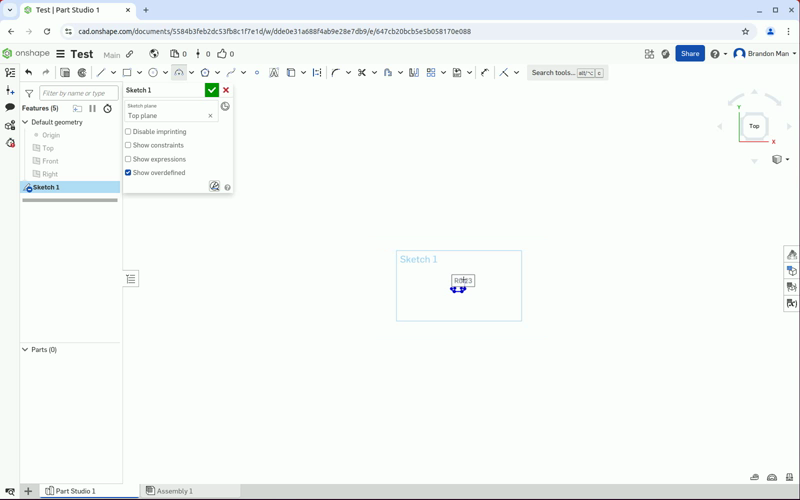
scroll(-6)
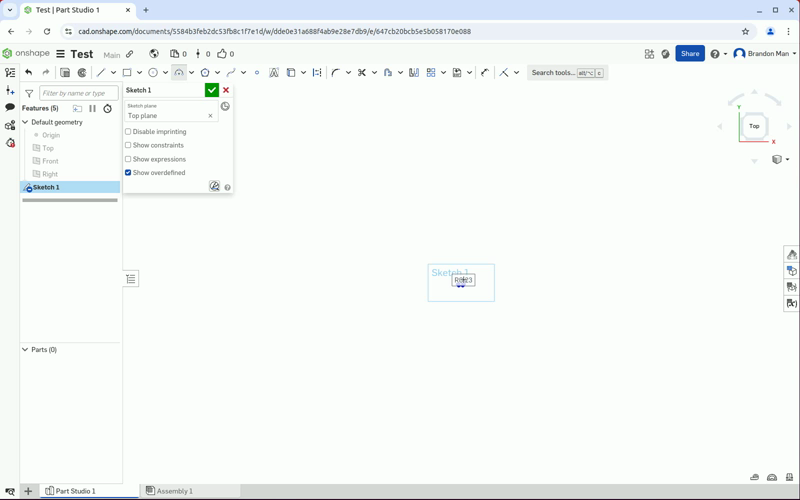
key_up(shift)
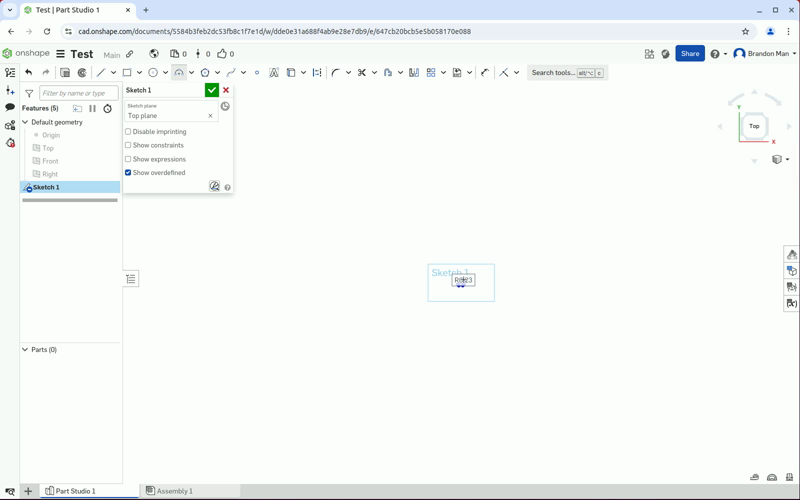
key(esc)
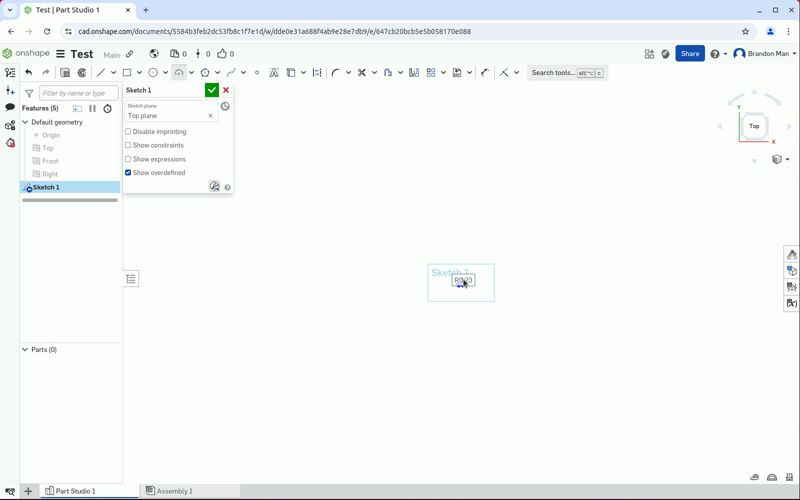
key(l)
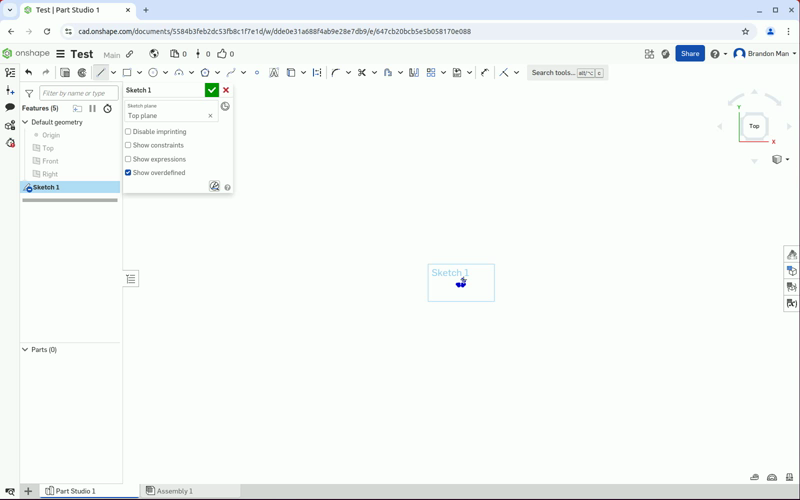
mouse_move(462, 279)
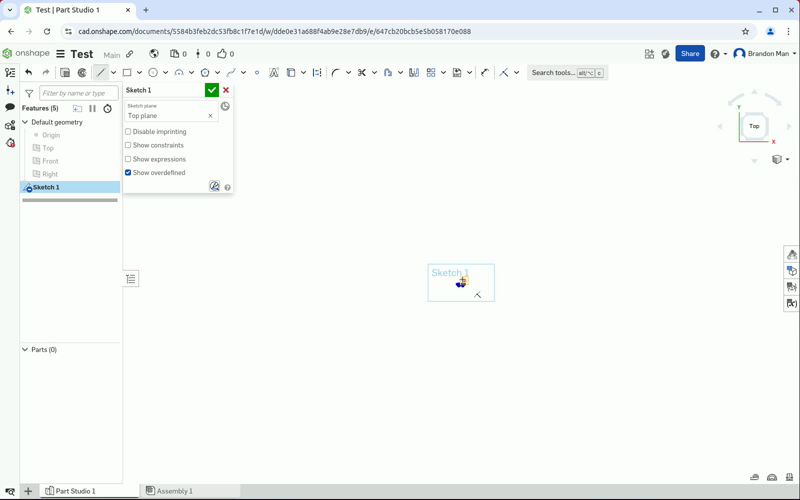
scroll(6)
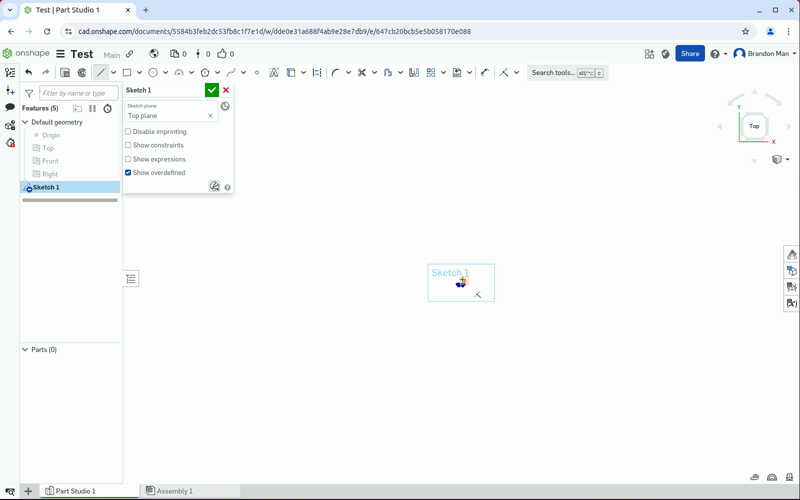
scroll(6)
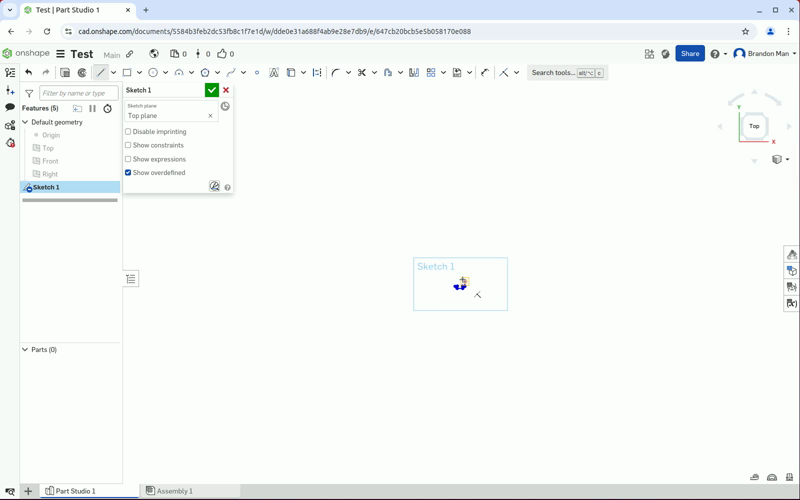
scroll(6)
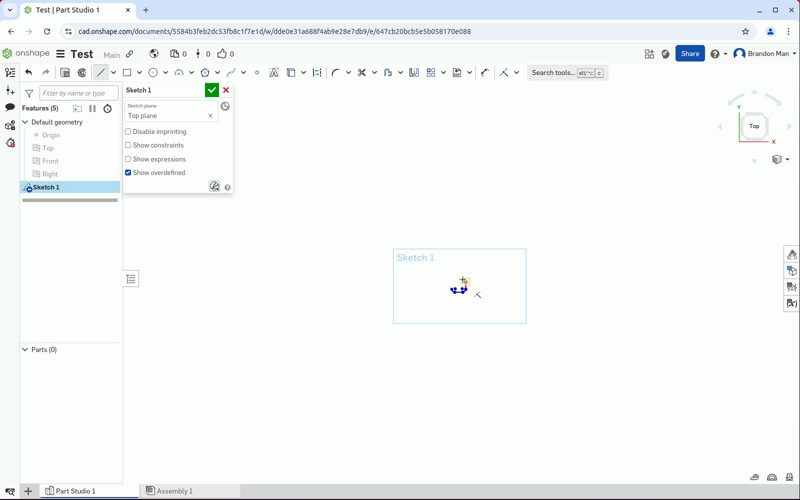
scroll(6)
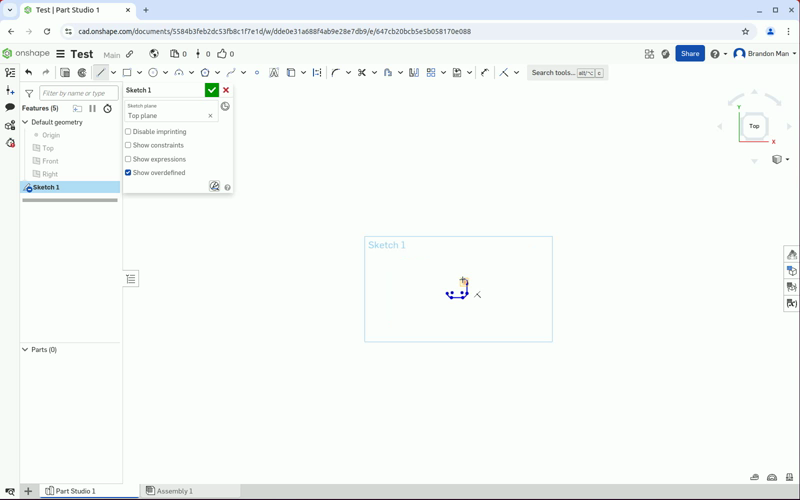
scroll(6)
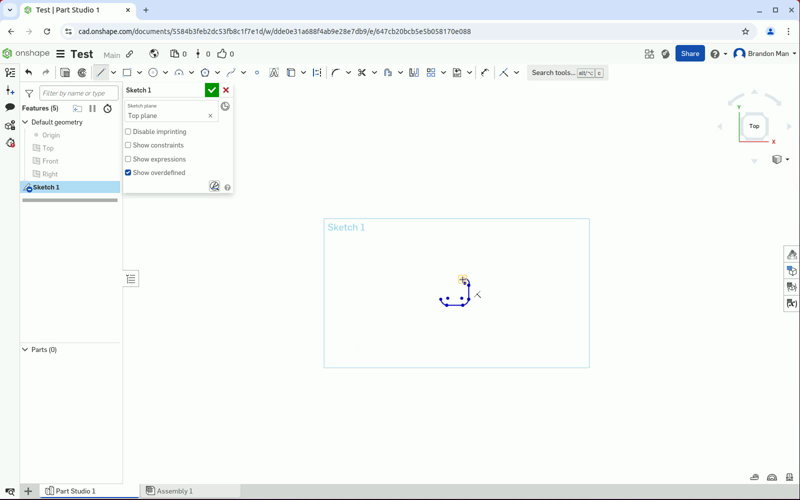
scroll(6)
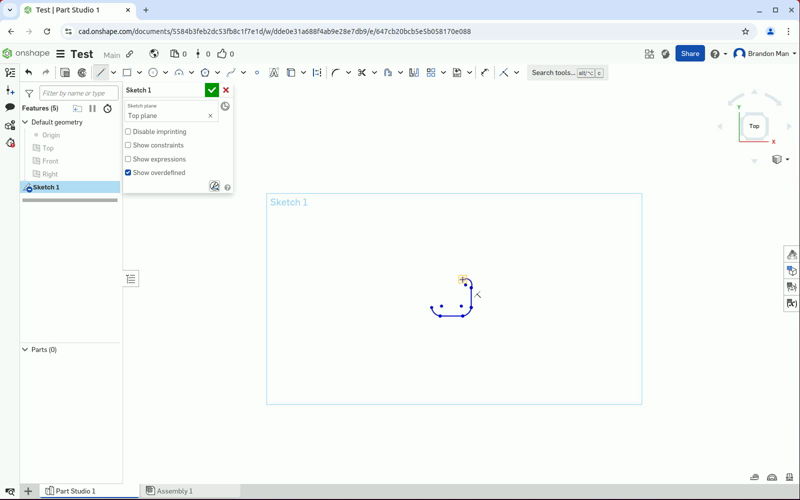
scroll(6)
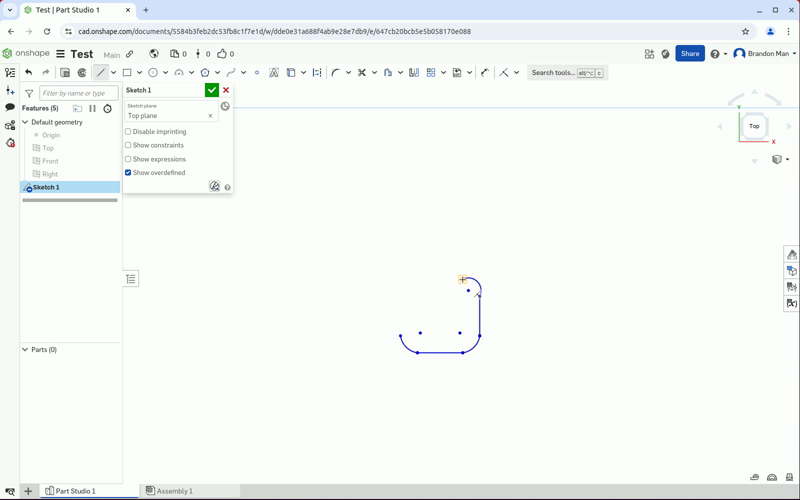
click(462, 279)
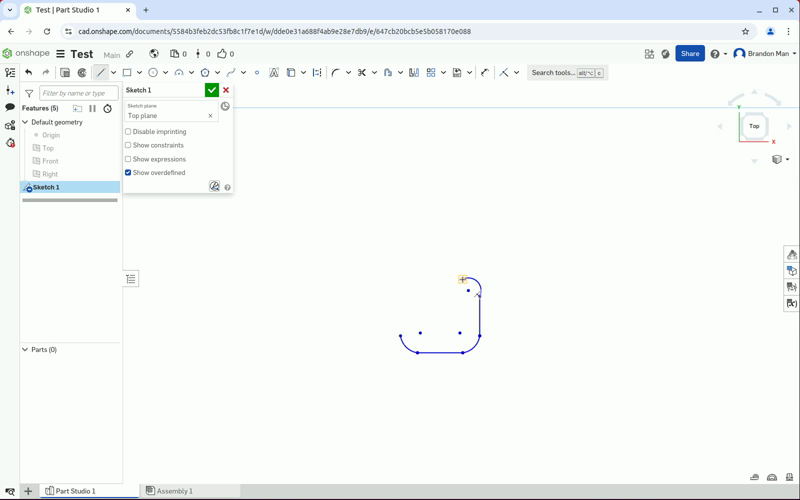
scroll(-6)
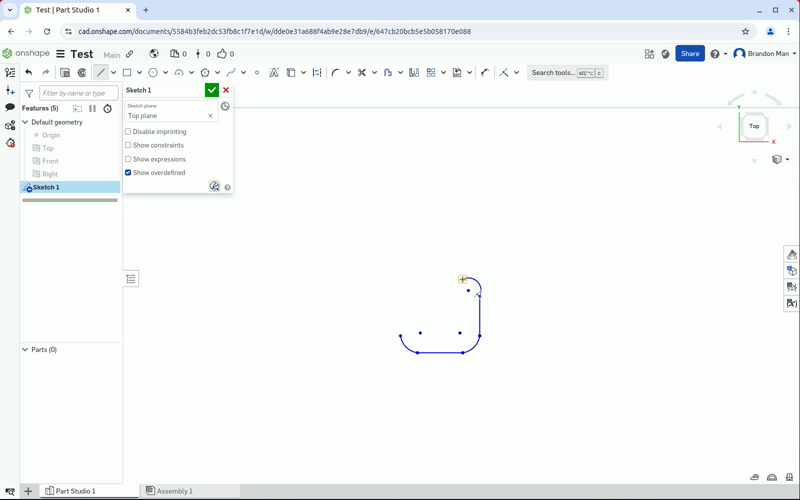
scroll(-6)
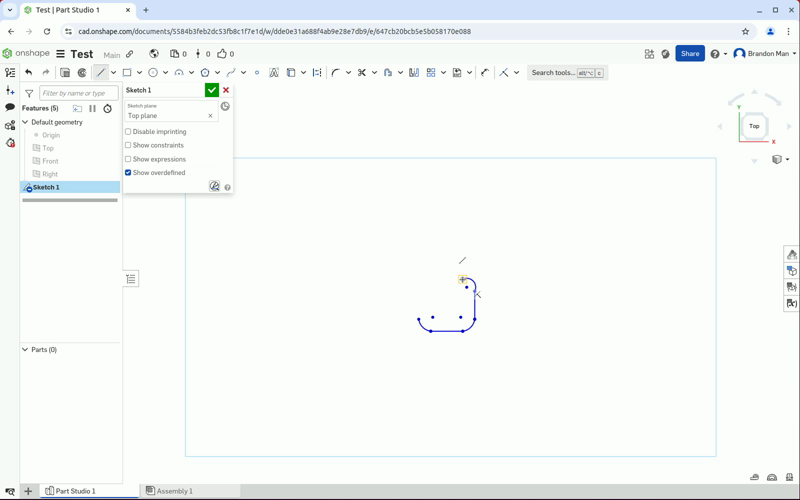
scroll(-6)
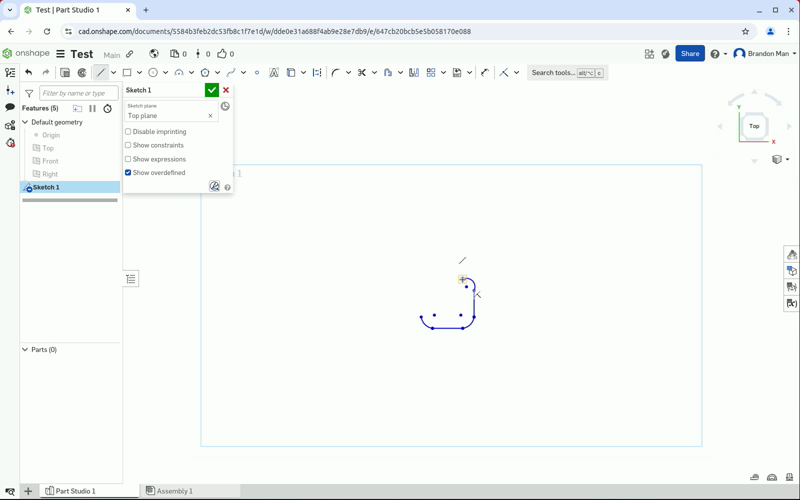
scroll(-6)
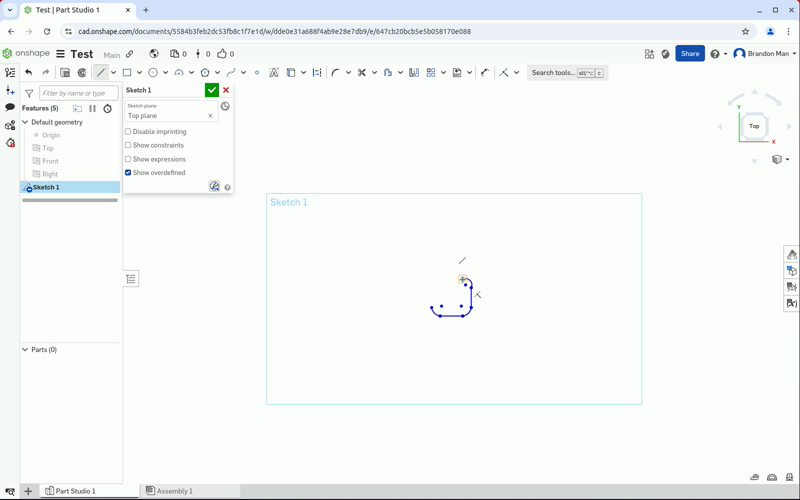
scroll(-6)
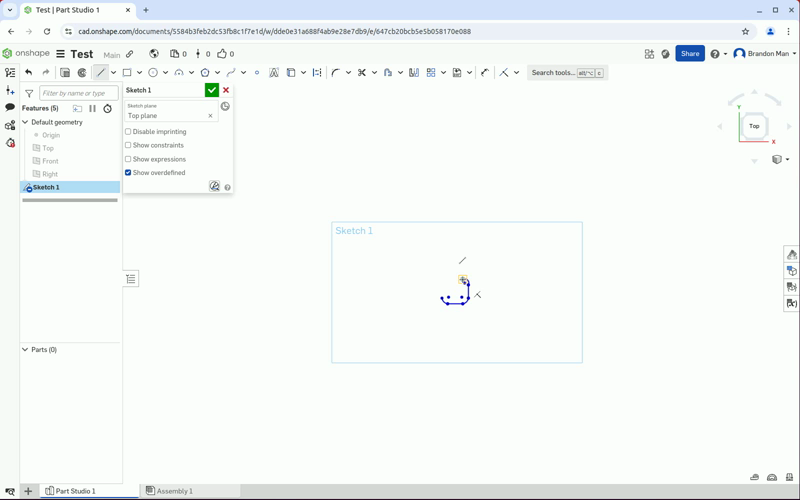
scroll(-6)
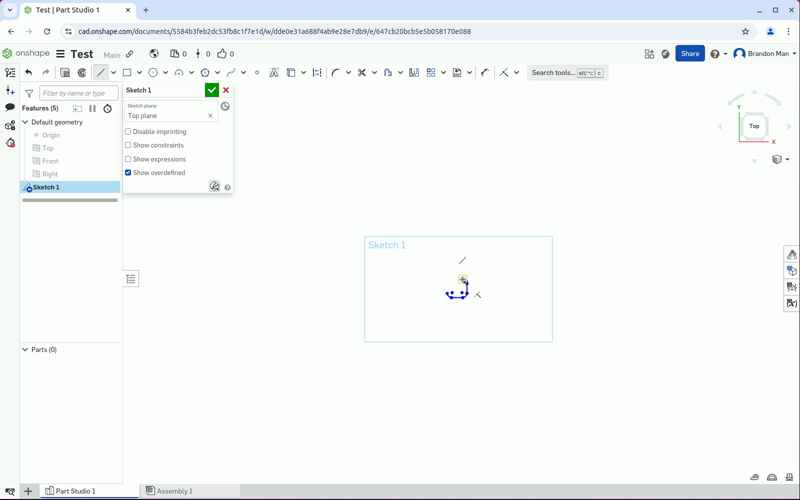
scroll(-6)
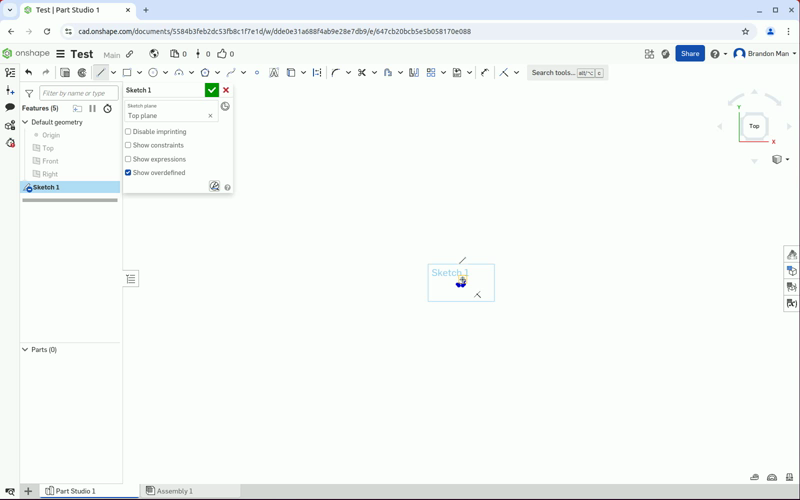
key_down(shift)
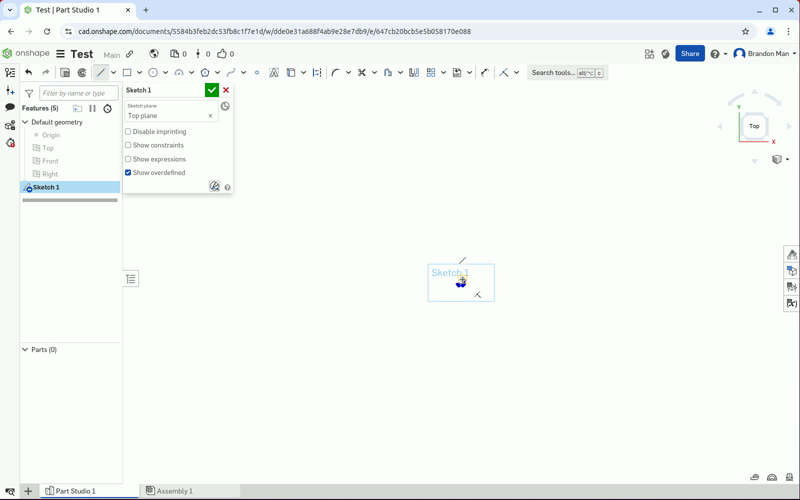
mouse_move(492, 279)
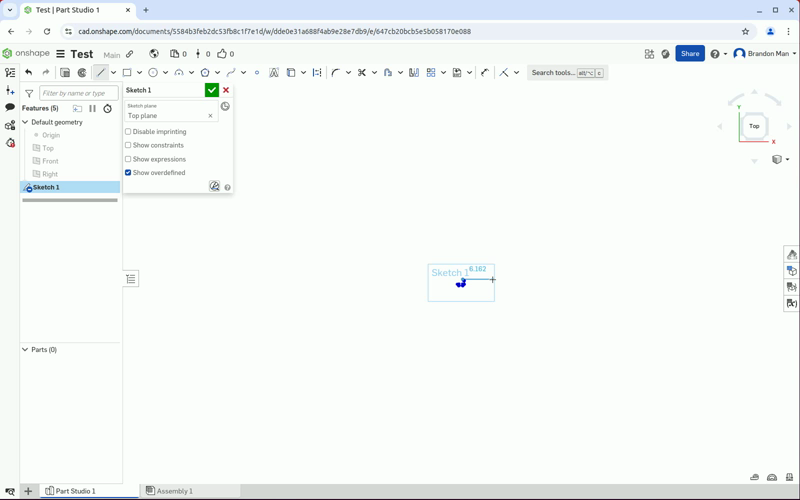
mouse_move(458, 279)
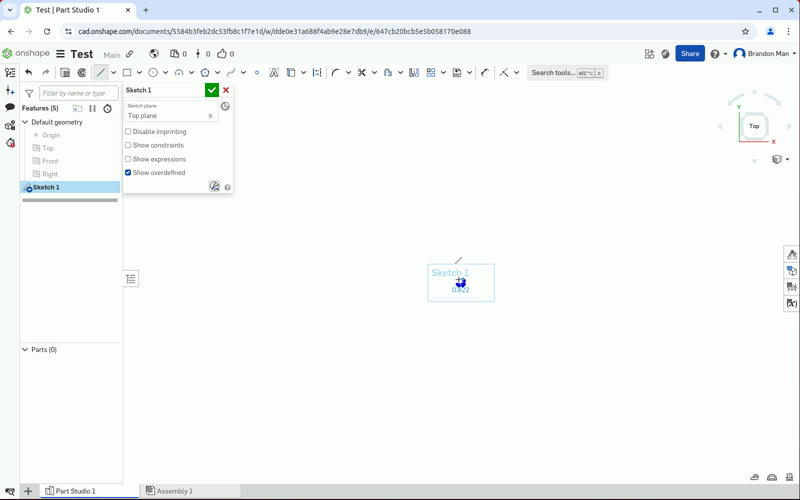
scroll(6)
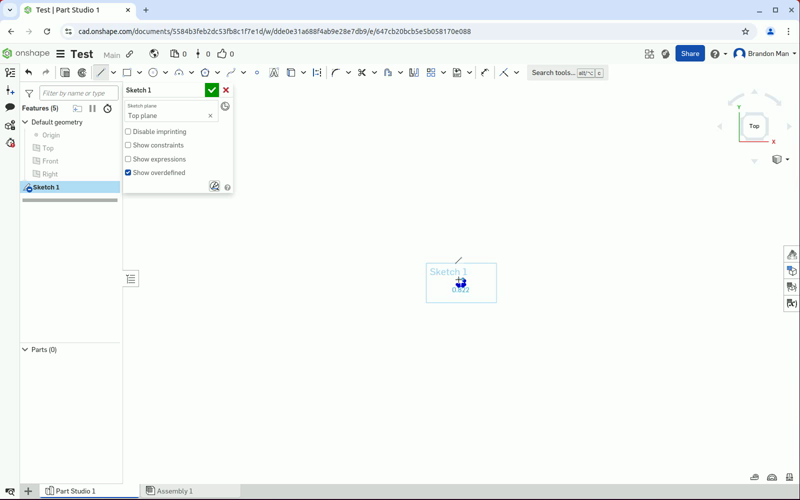
scroll(6)
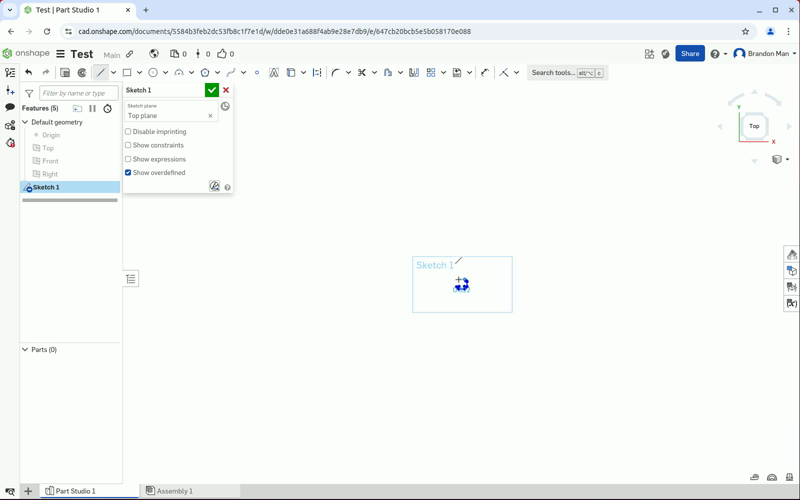
scroll(6)
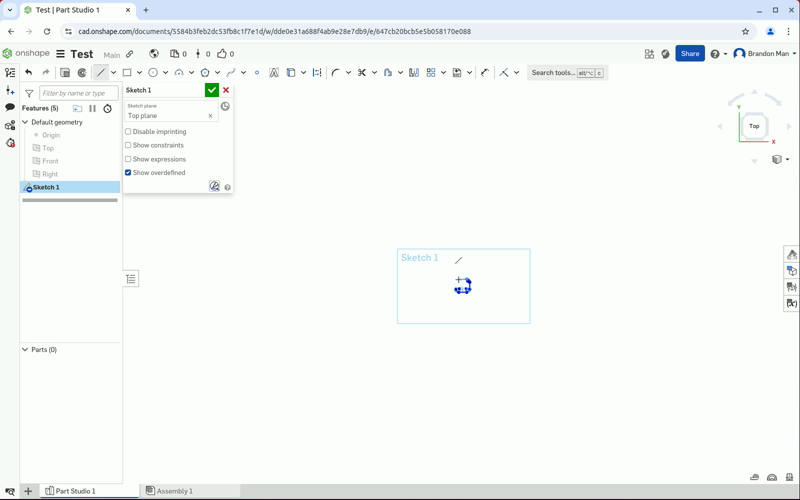
scroll(6)
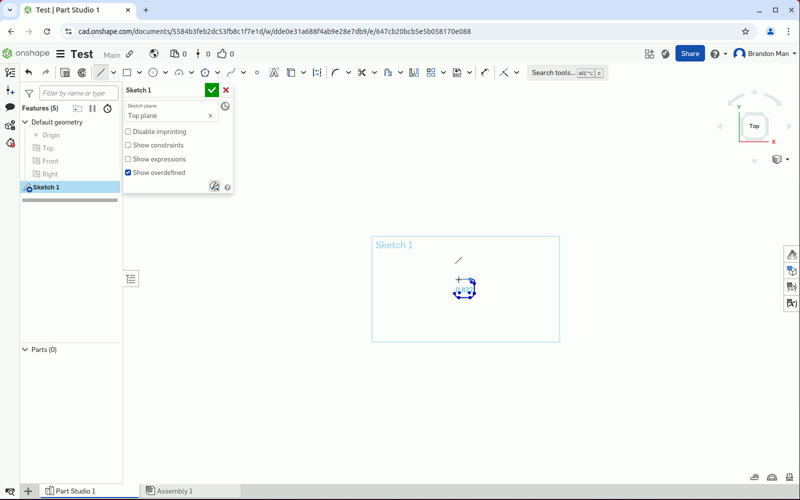
scroll(6)
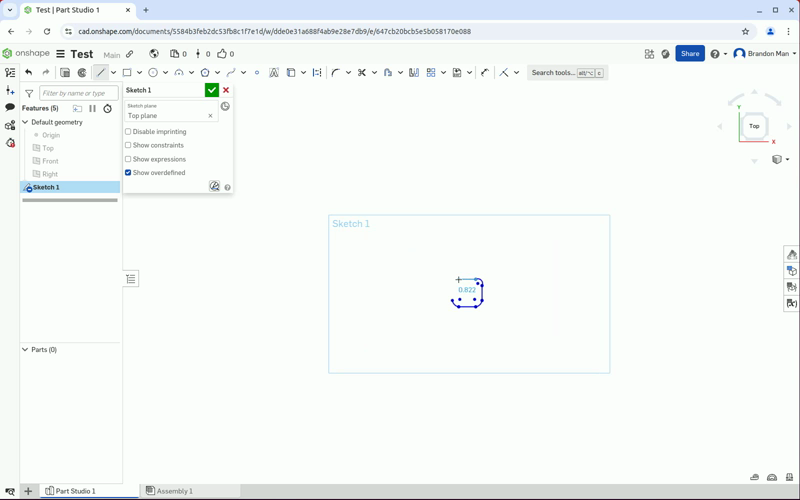
scroll(6)
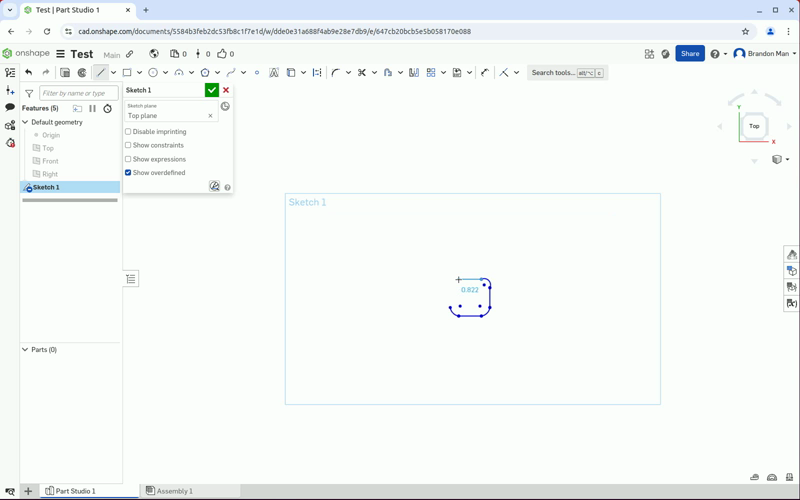
scroll(6)
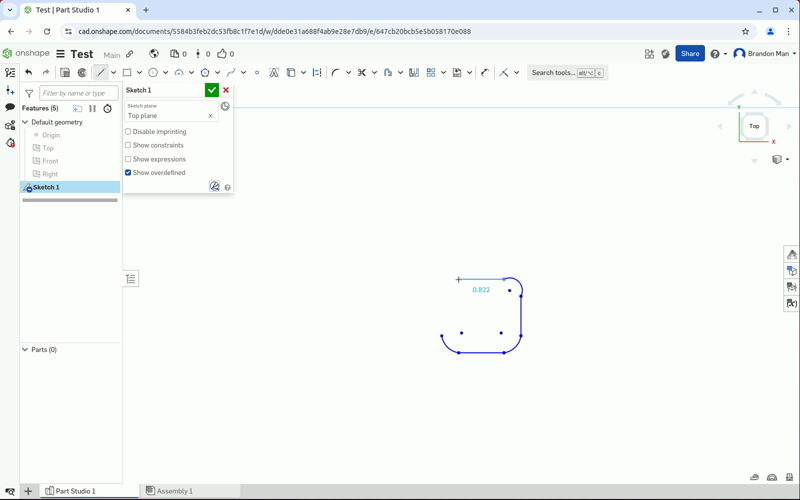
click(458, 279)
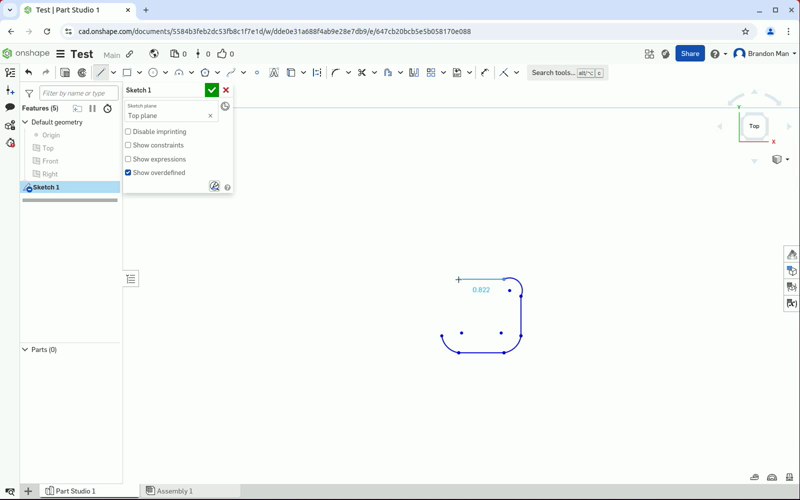
scroll(-6)
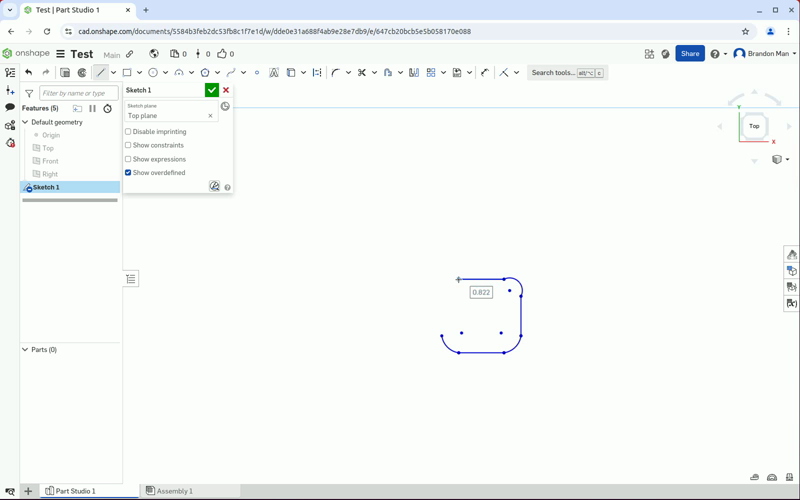
scroll(-6)
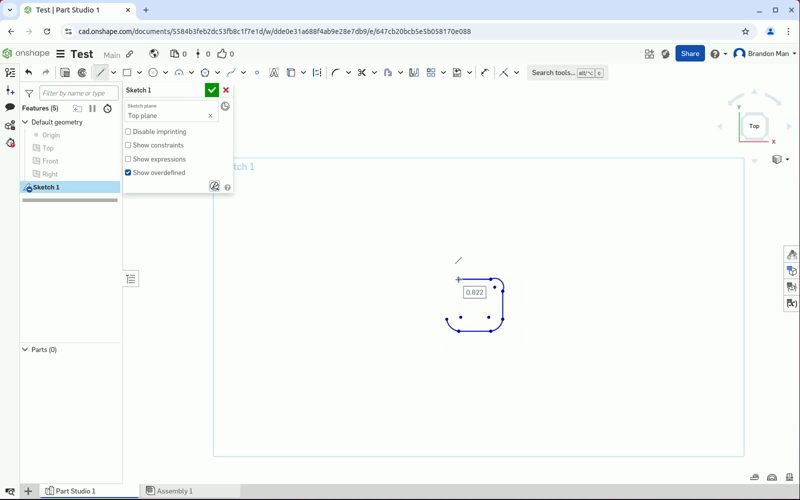
scroll(-6)
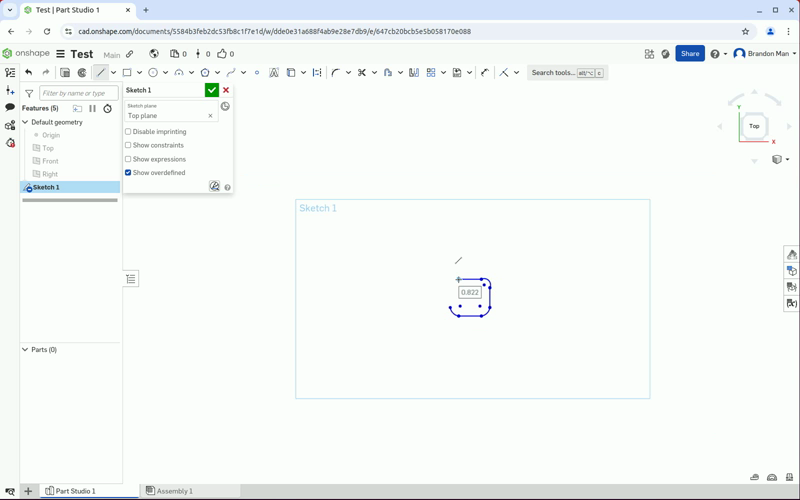
scroll(-6)
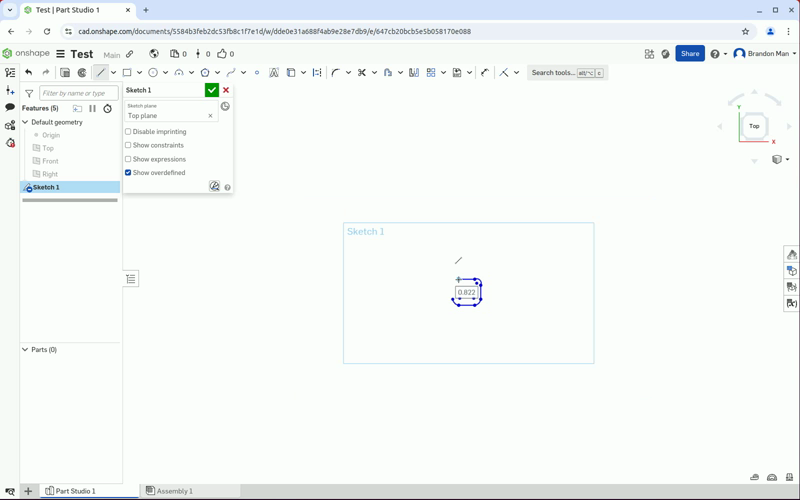
scroll(-6)
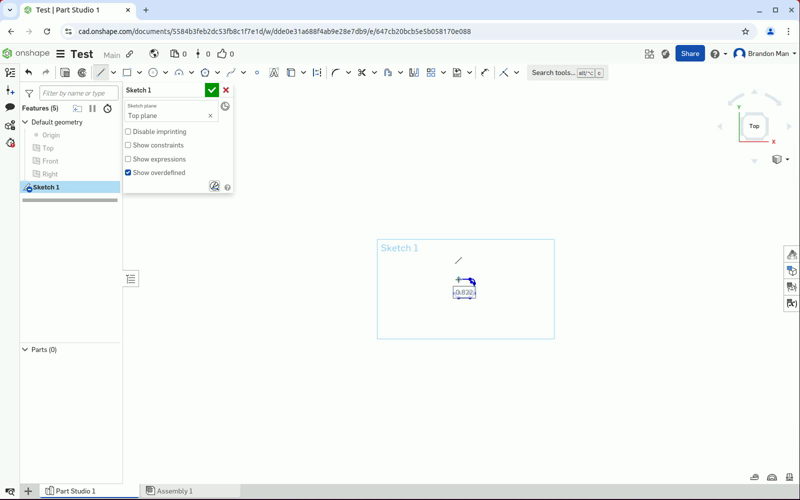
scroll(-6)
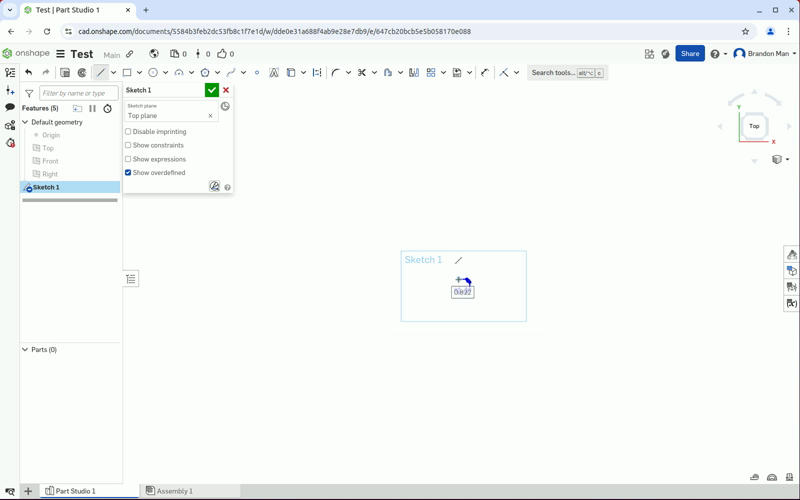
scroll(-6)
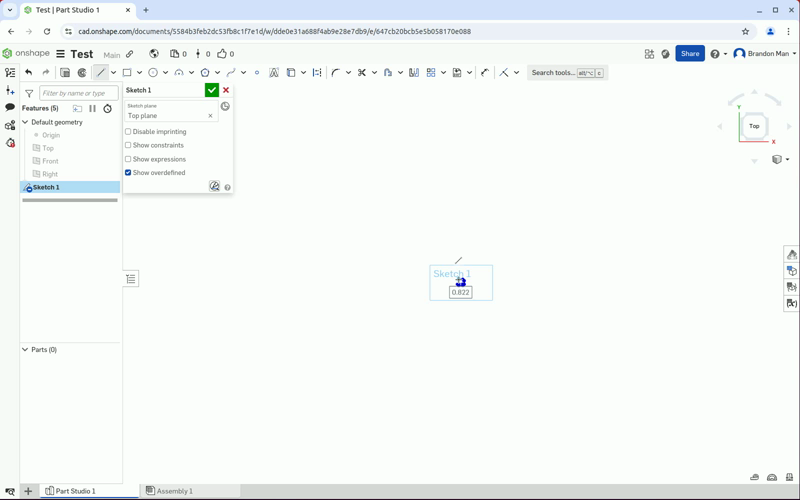
key_up(shift)
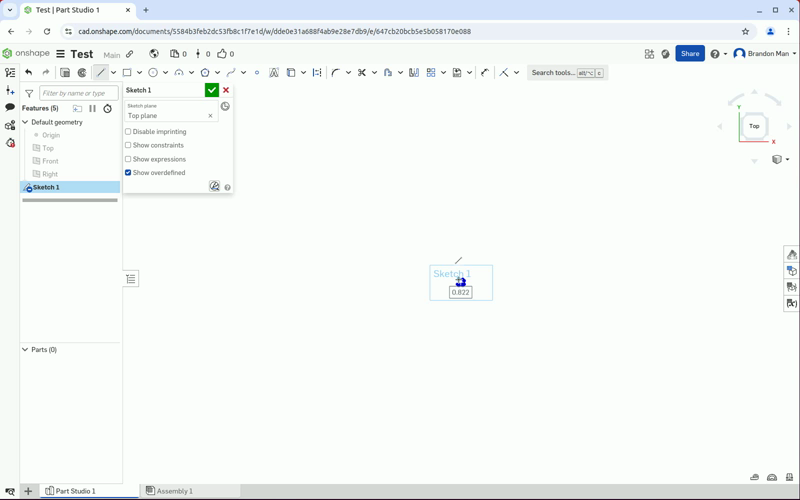
key(esc)
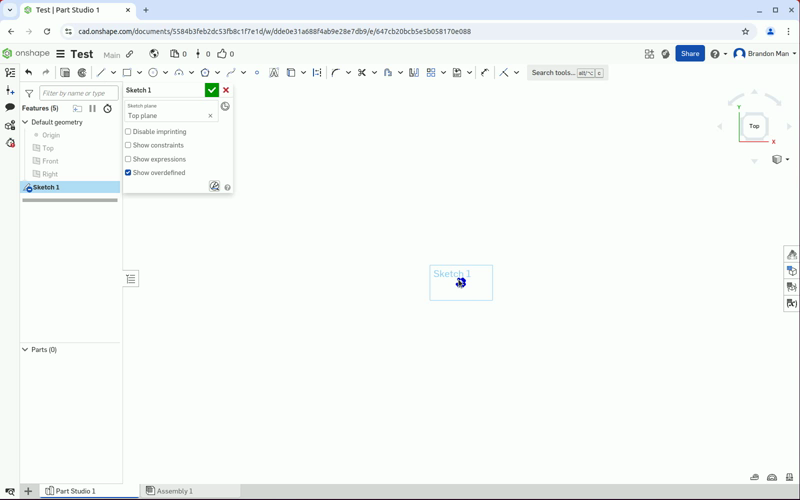
key(a)
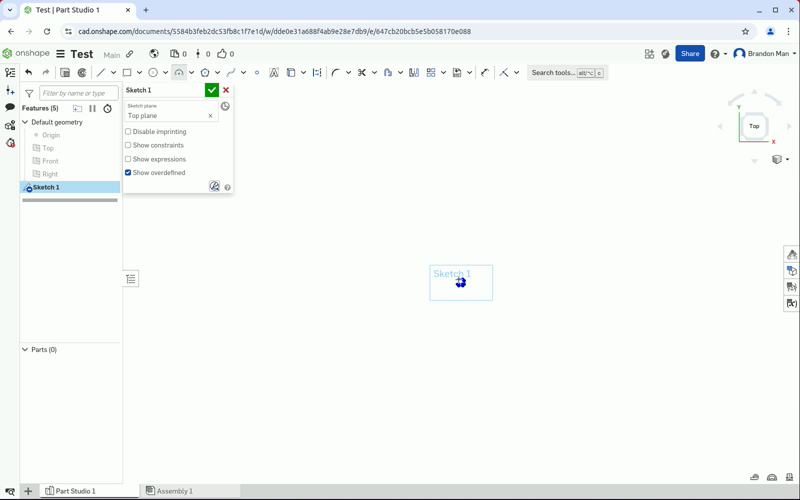
mouse_move(458, 279)
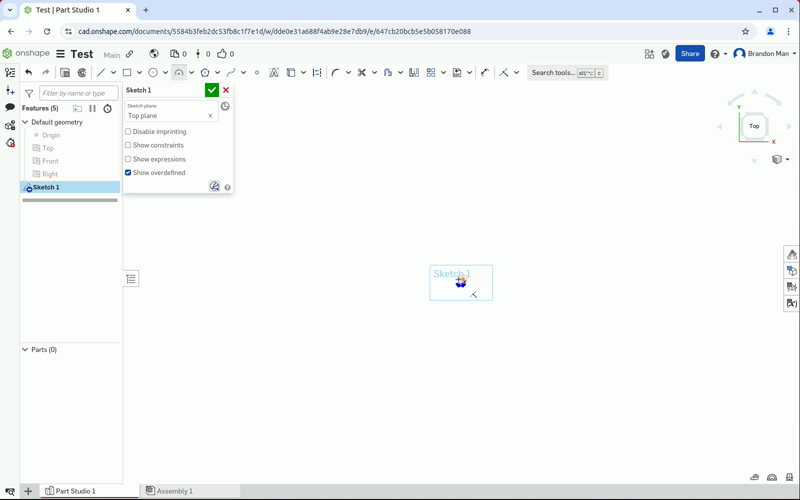
scroll(6)
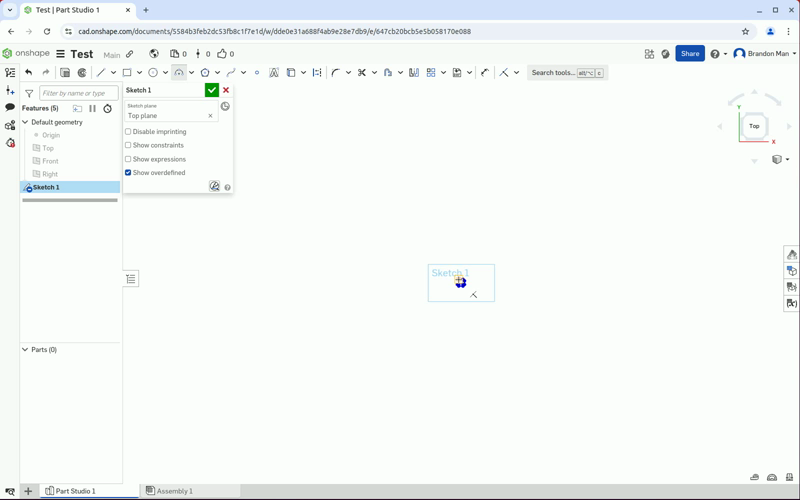
scroll(6)
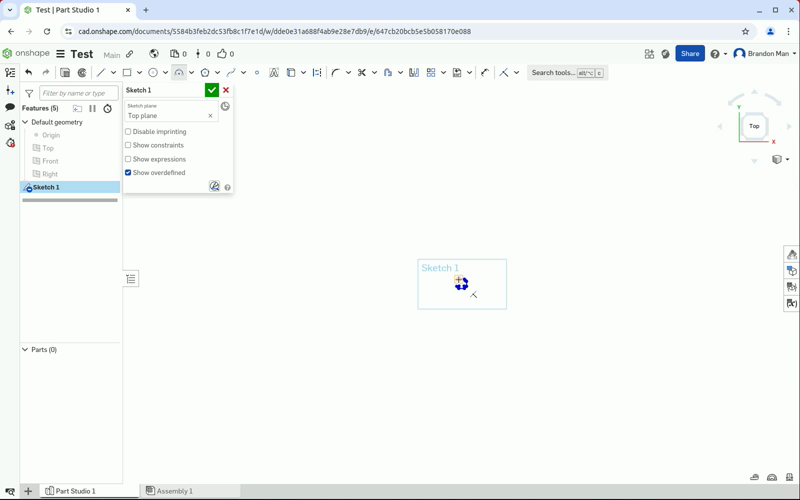
scroll(6)
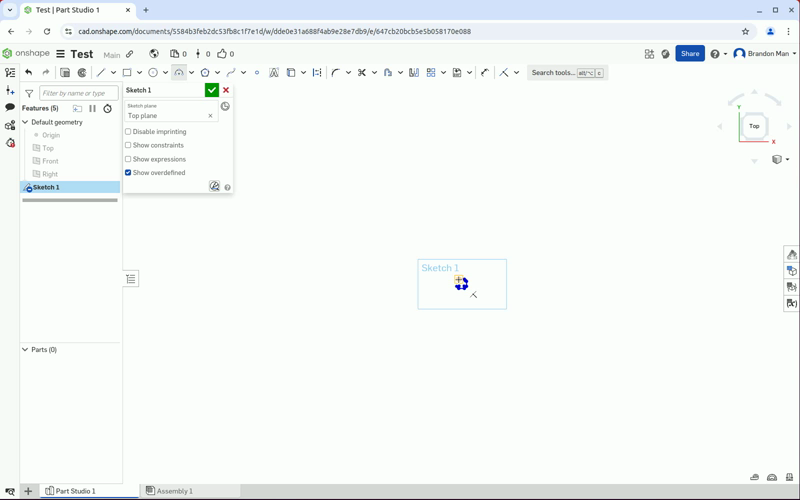
scroll(6)
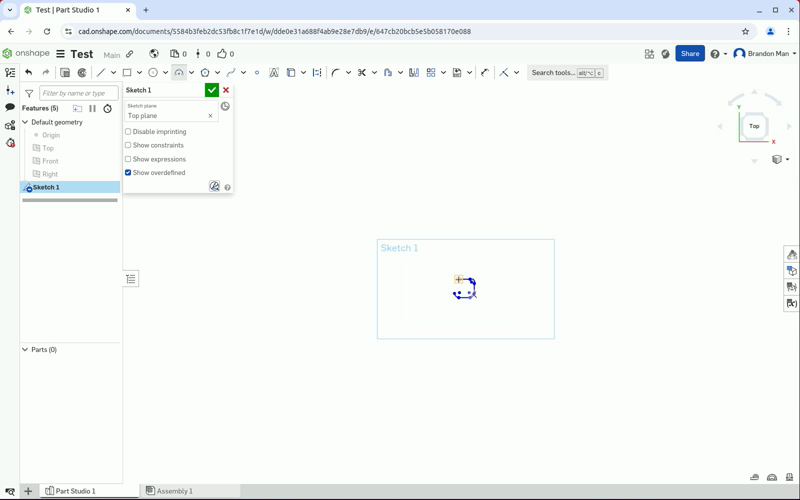
scroll(6)
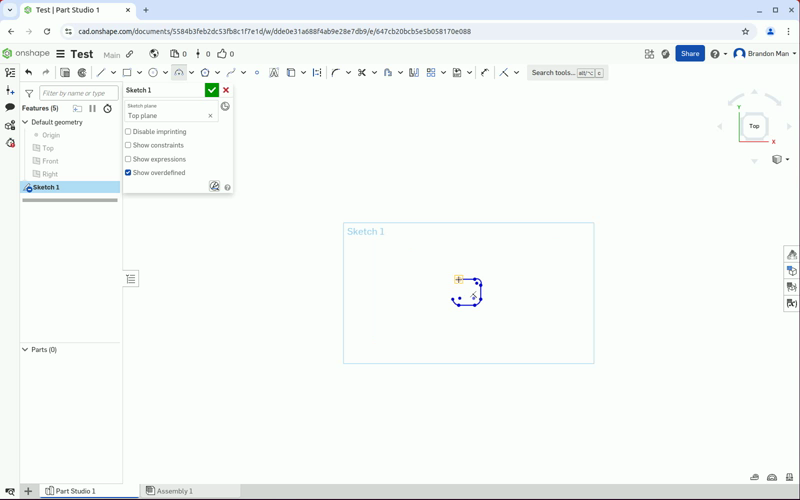
scroll(6)
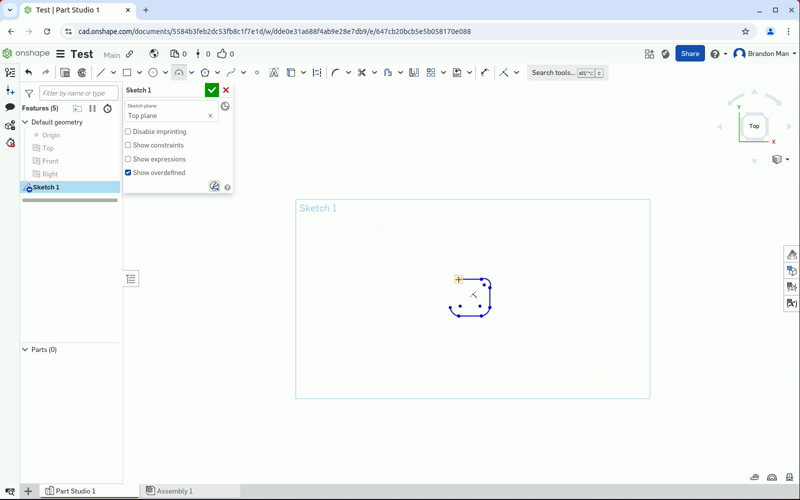
scroll(6)
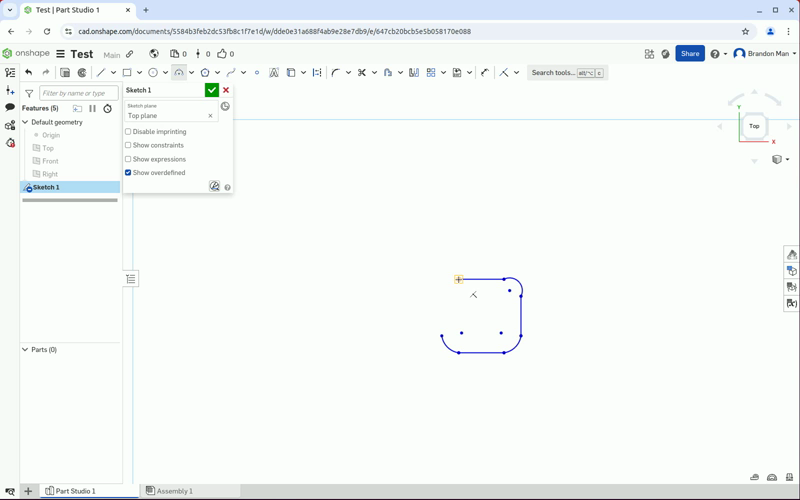
click(458, 279)
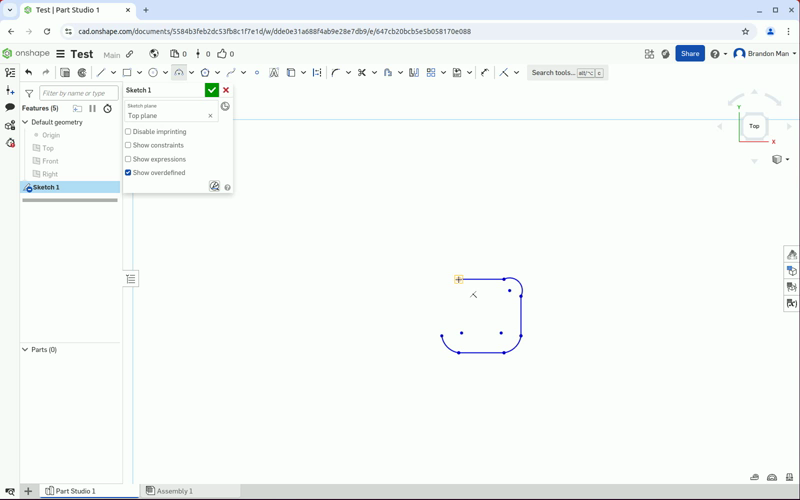
scroll(-6)
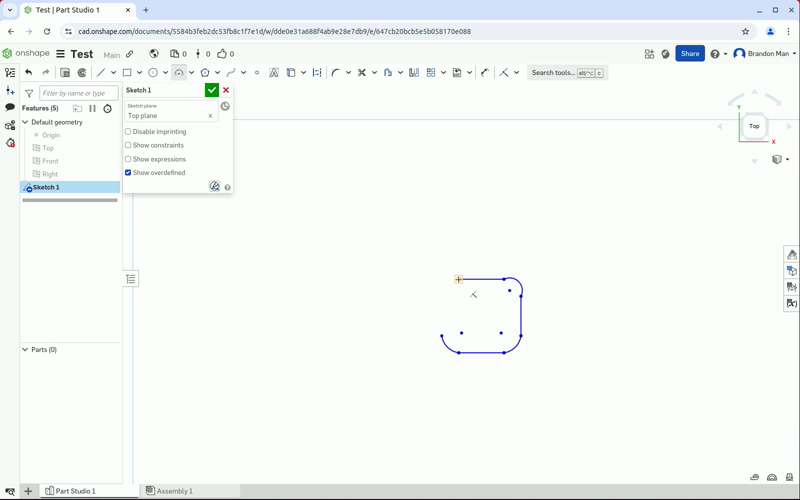
scroll(-6)
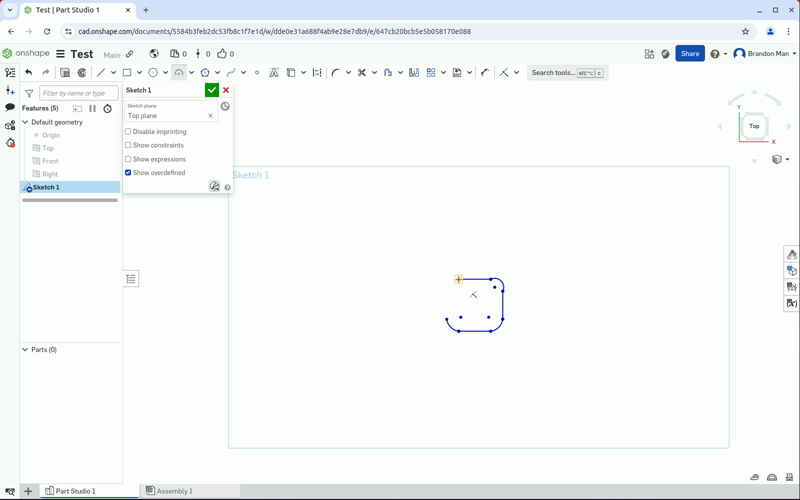
scroll(-6)
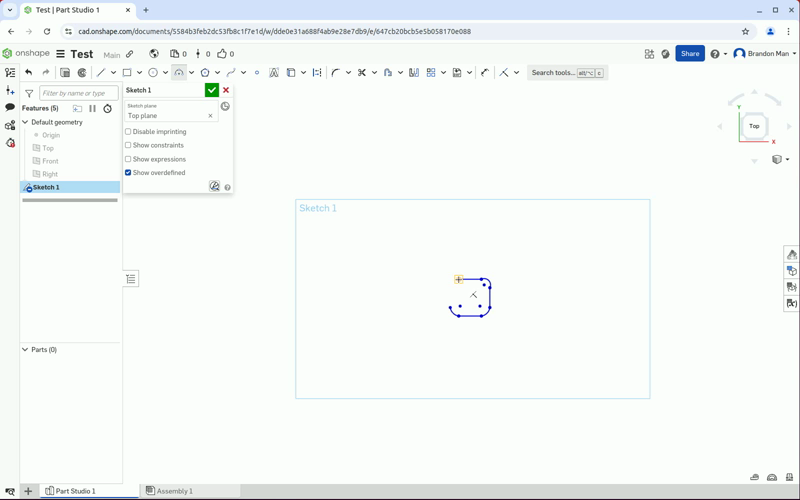
scroll(-6)
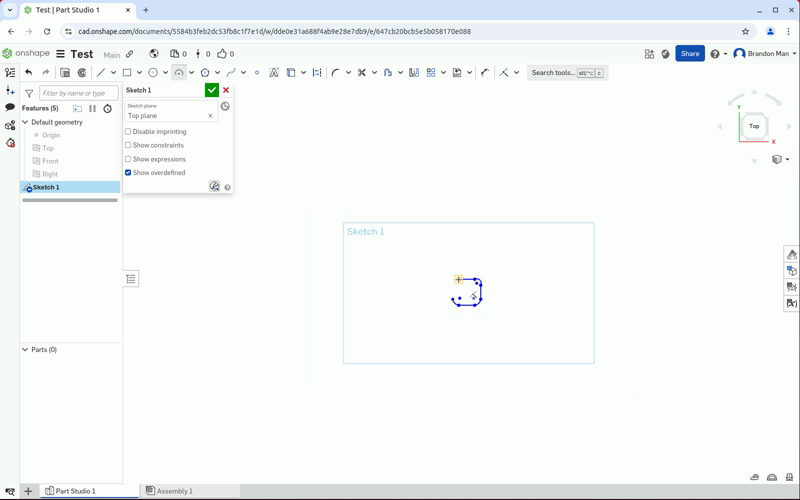
scroll(-6)
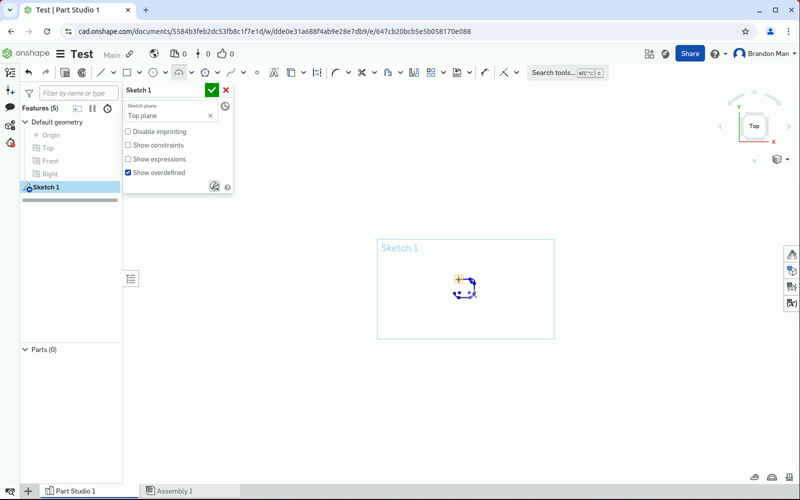
scroll(-6)
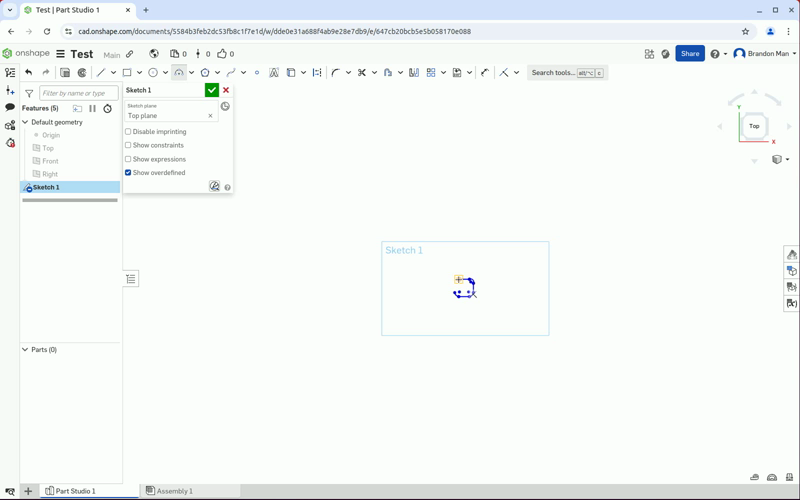
scroll(-6)
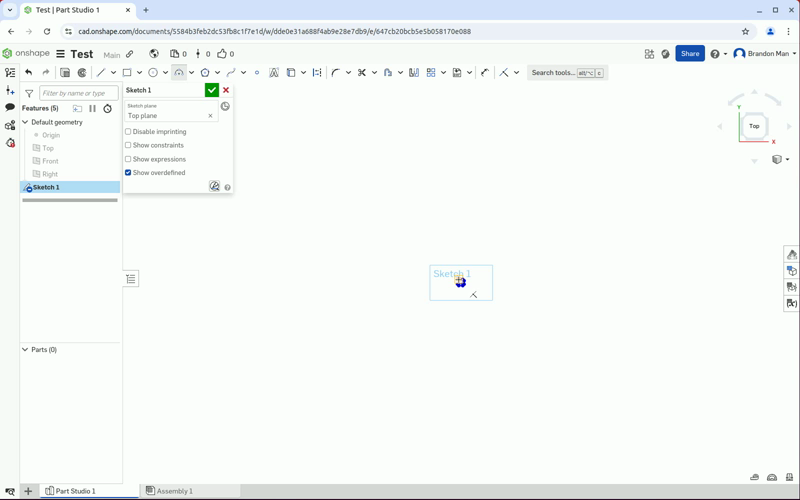
key_down(shift)
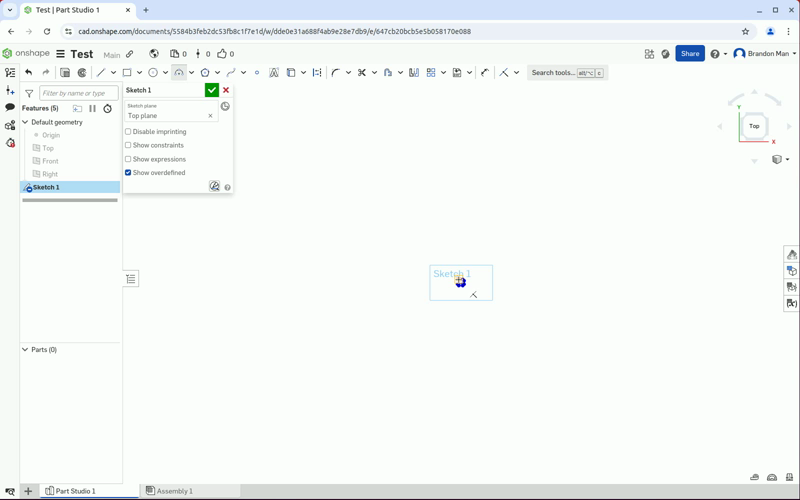
mouse_move(457, 280)
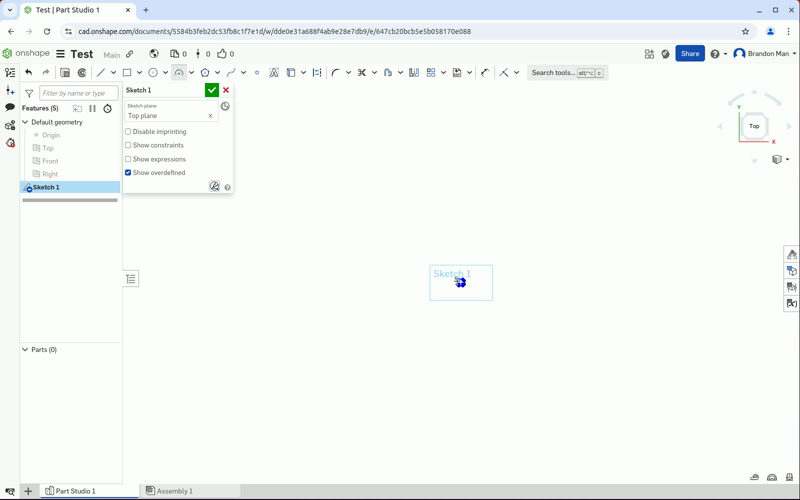
scroll(6)
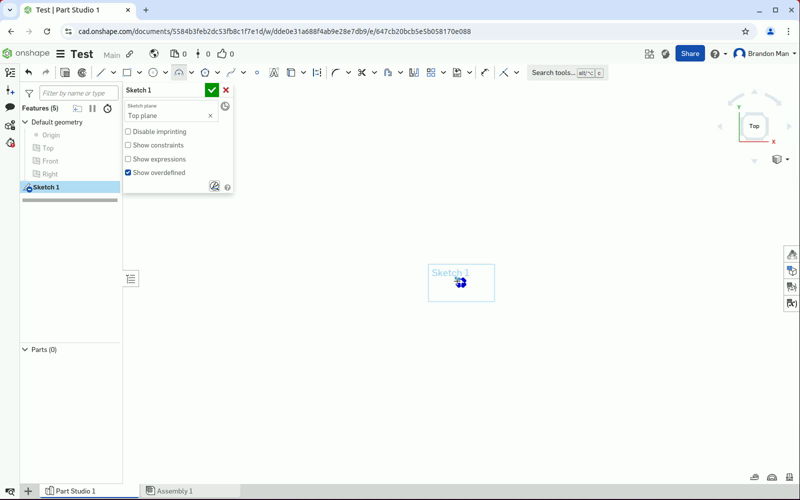
scroll(6)
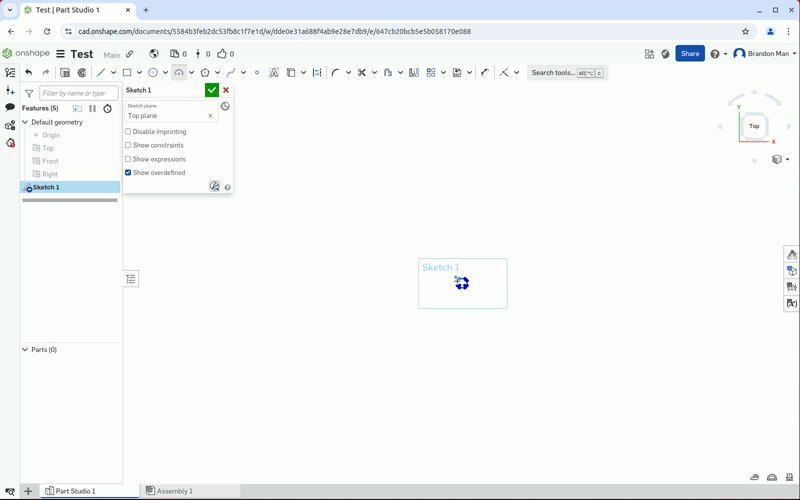
scroll(6)
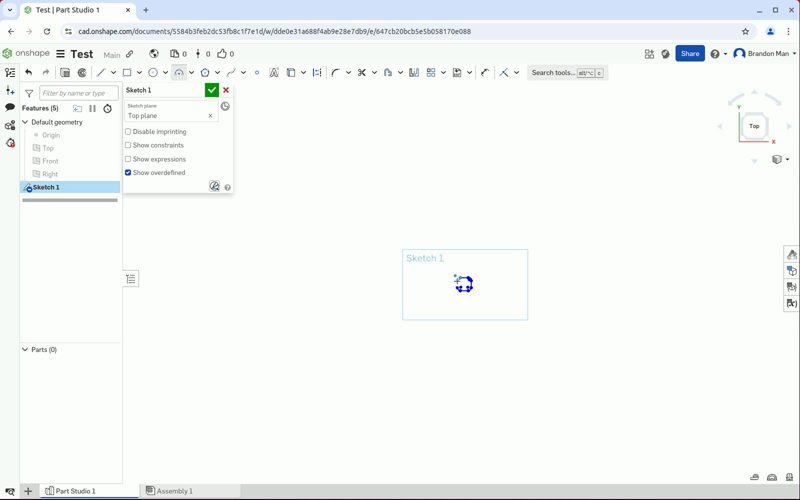
scroll(6)
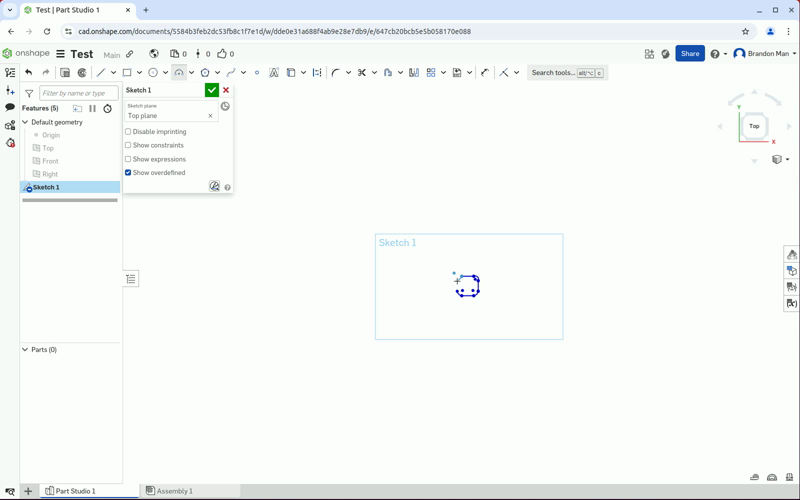
scroll(6)
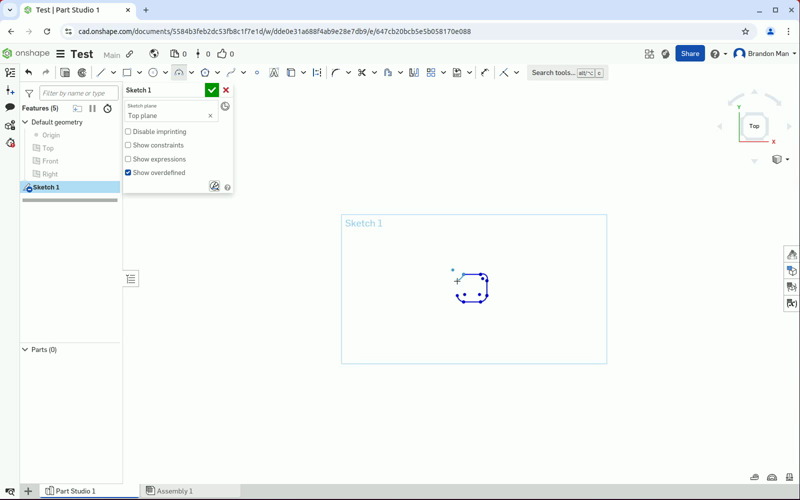
scroll(6)
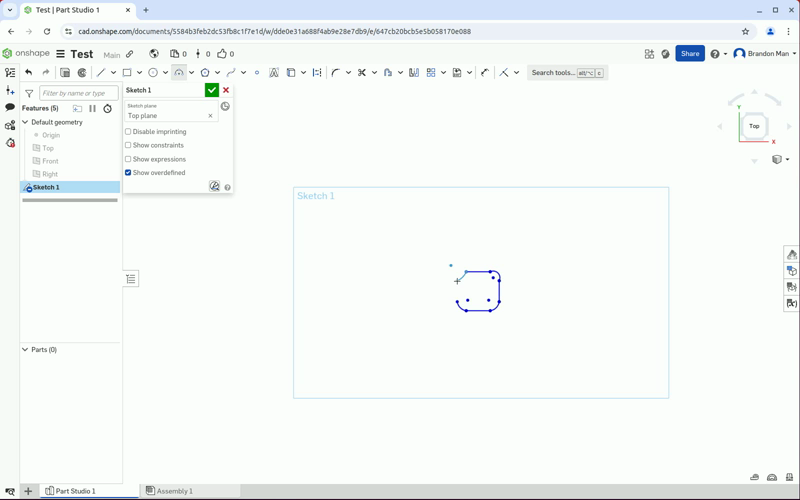
scroll(6)
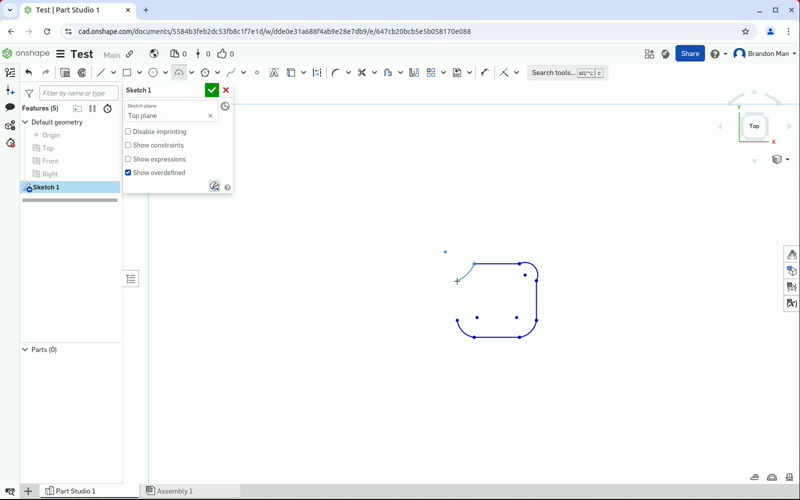
click(457, 280)
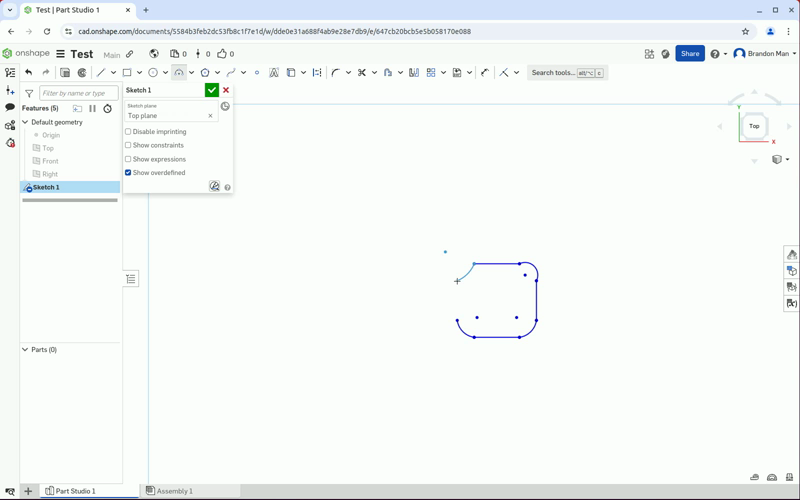
scroll(-6)
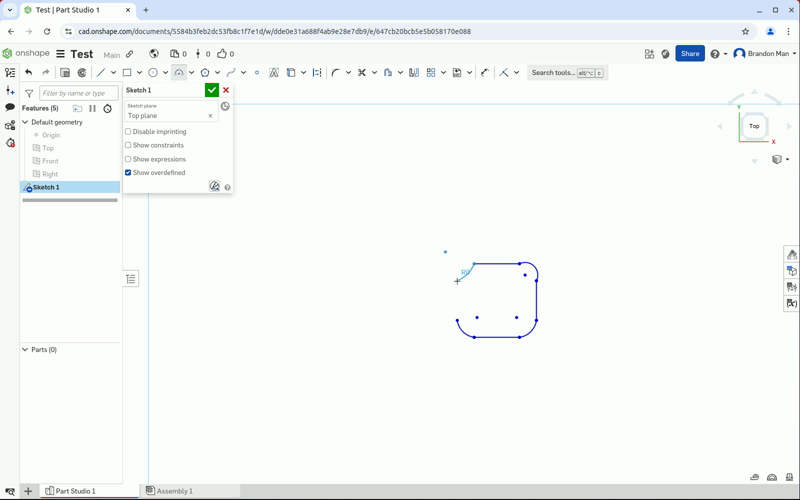
scroll(-6)
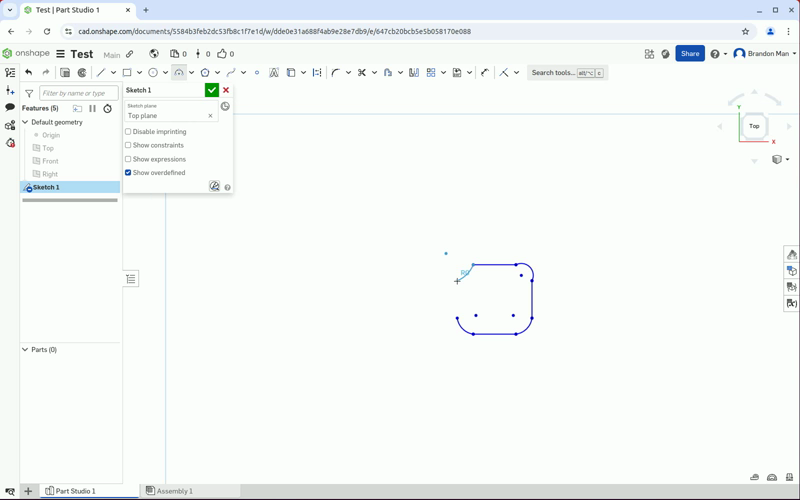
scroll(-6)
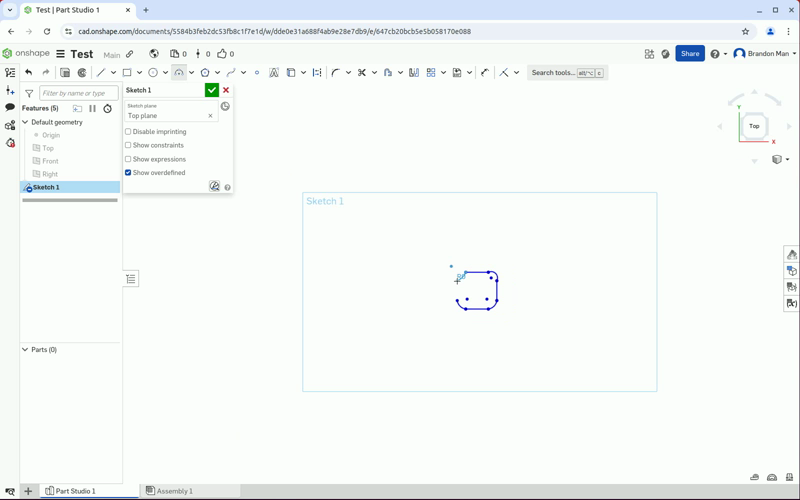
scroll(-6)
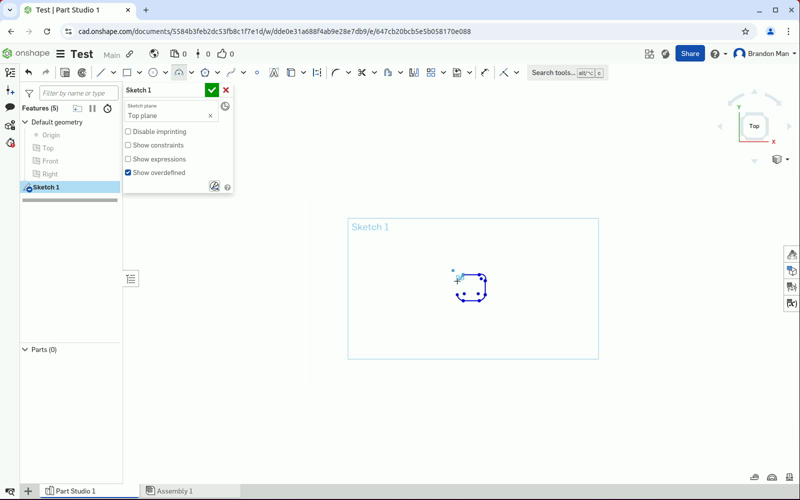
scroll(-6)
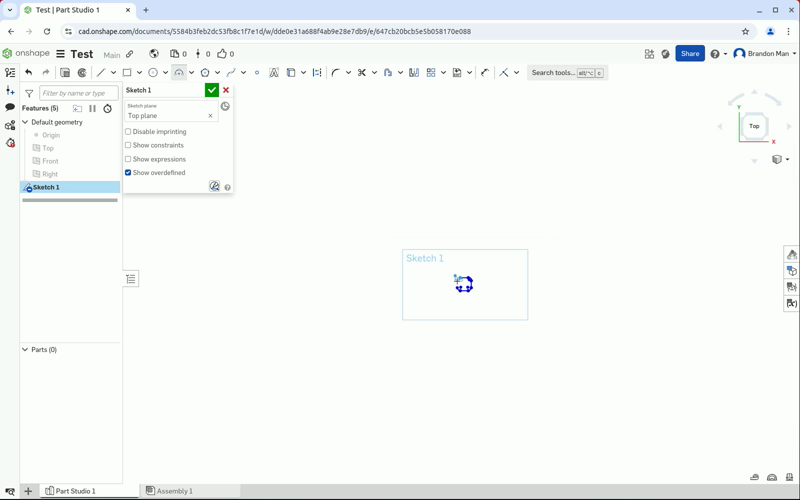
scroll(-6)
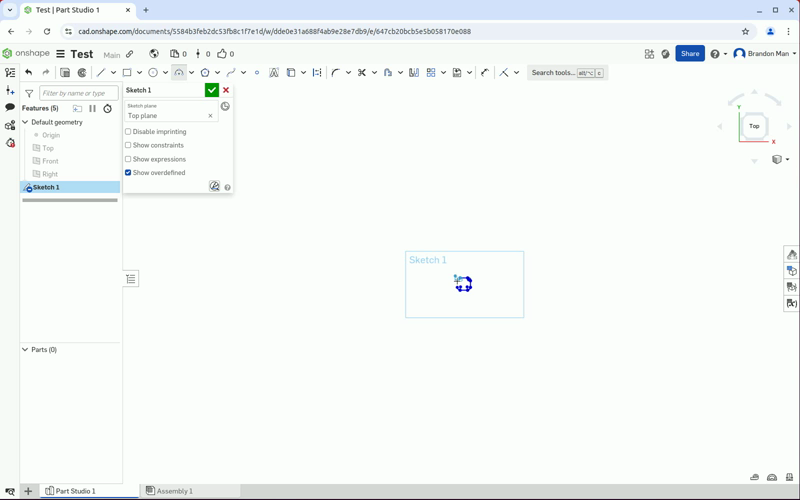
scroll(-6)
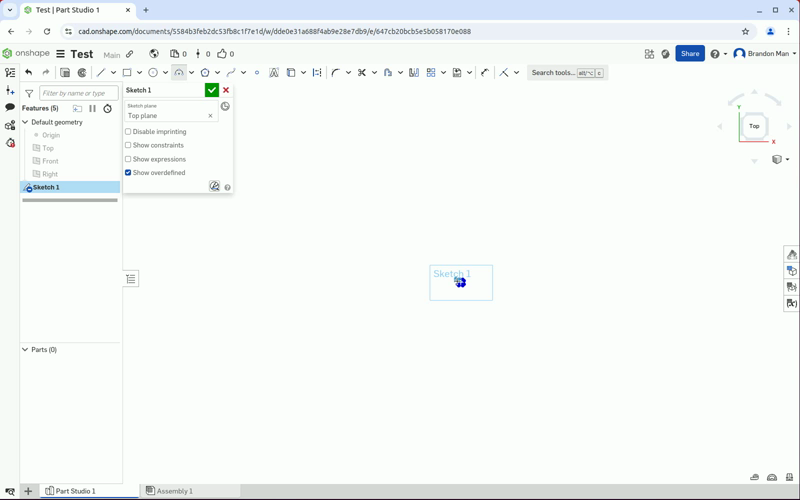
mouse_move(457, 279)
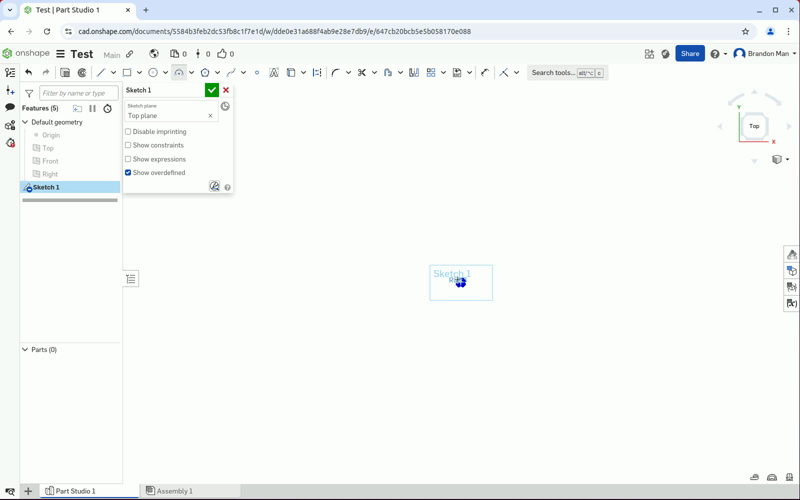
scroll(6)
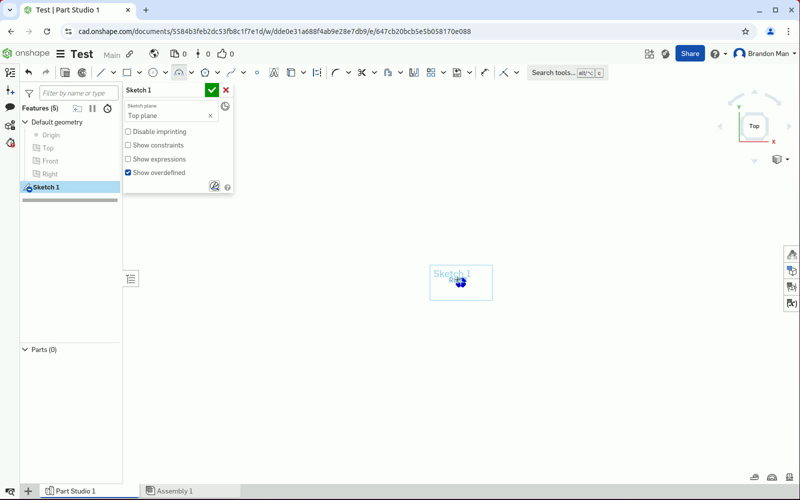
scroll(6)
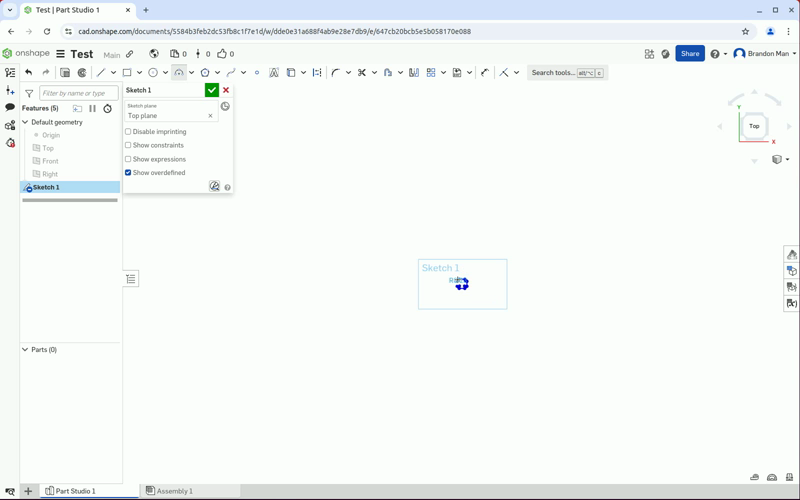
scroll(6)
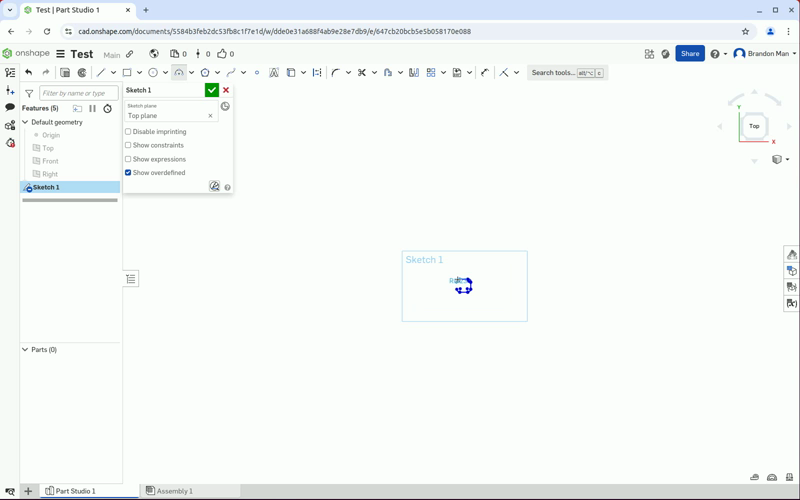
scroll(6)
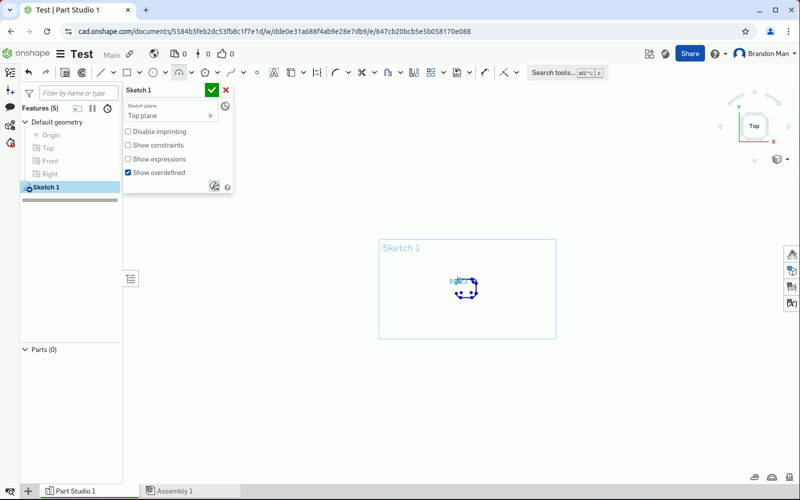
scroll(6)
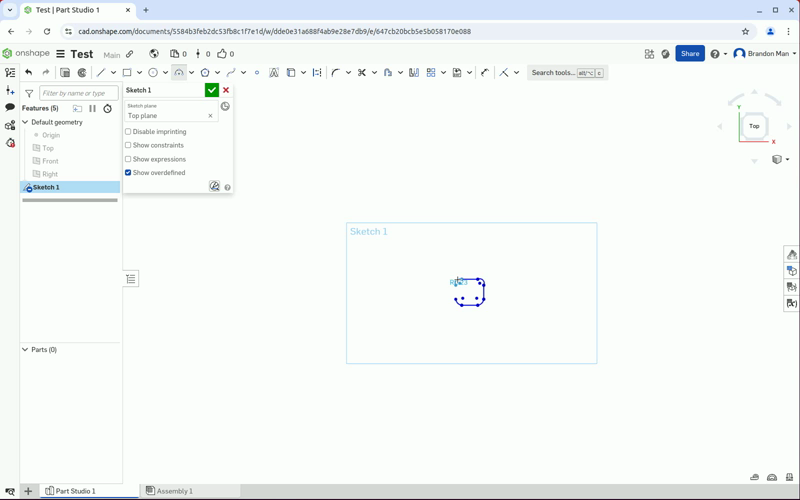
scroll(6)
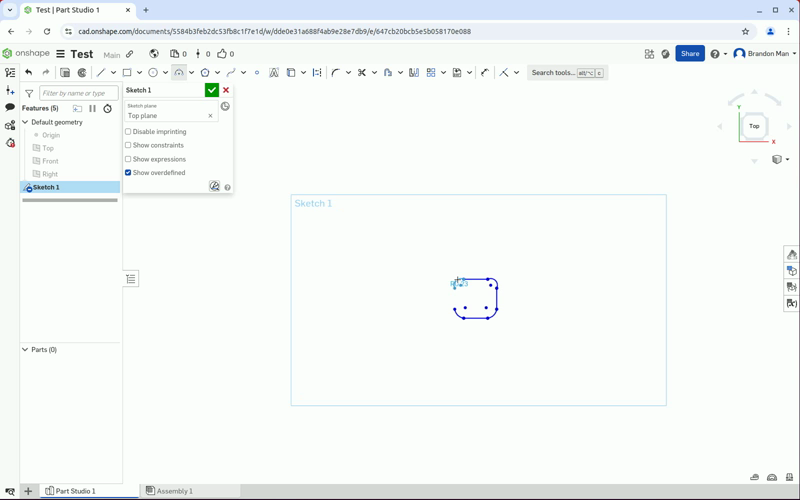
scroll(6)
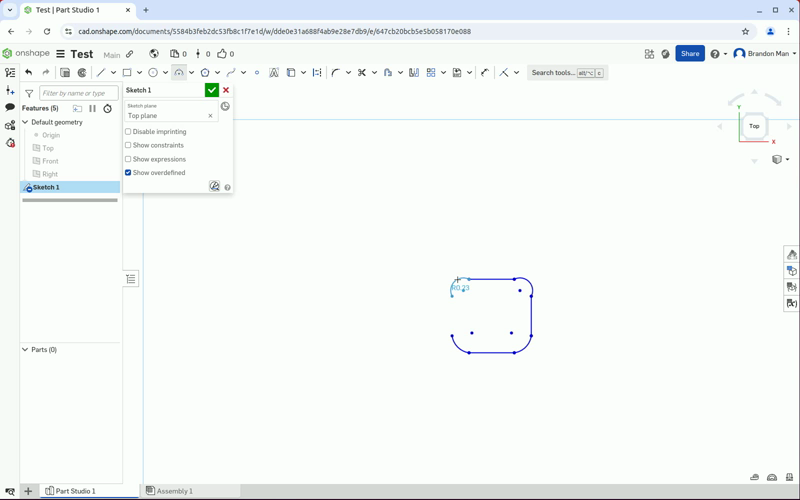
click(457, 279)
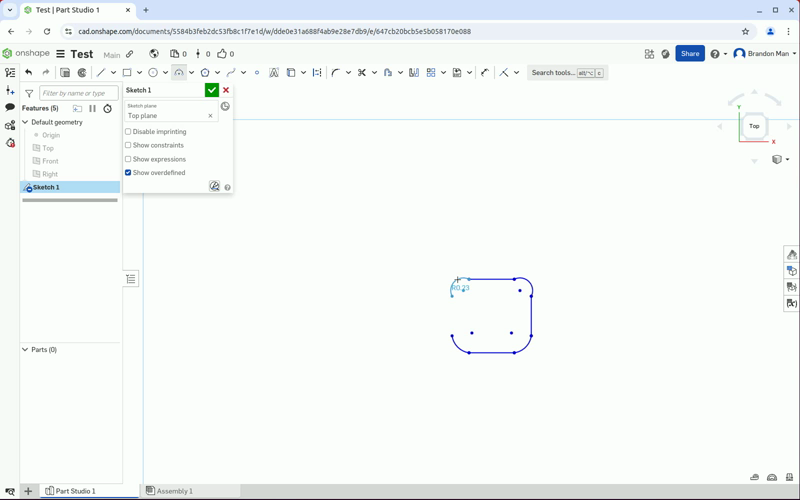
scroll(-6)
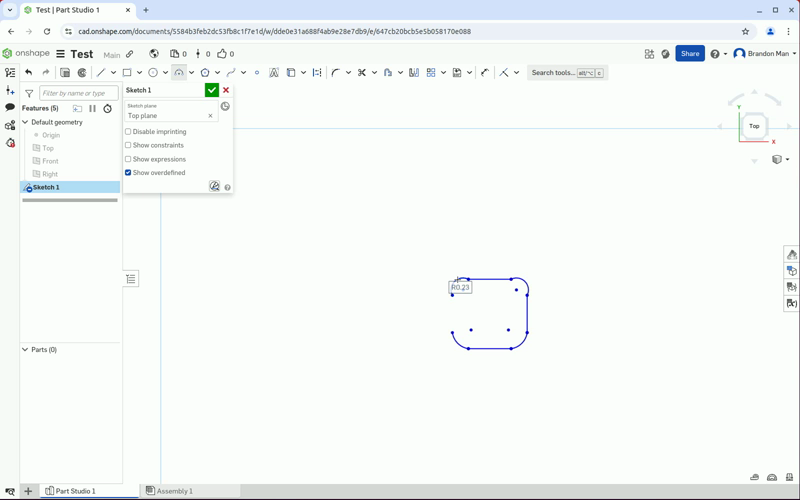
scroll(-6)
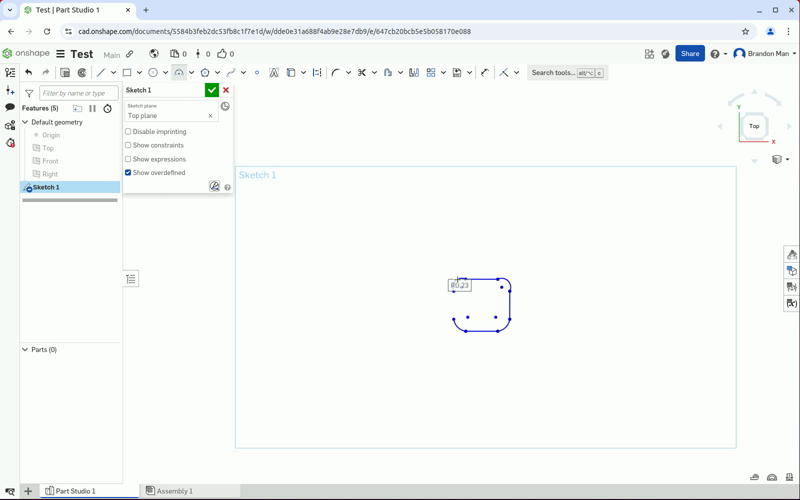
scroll(-6)
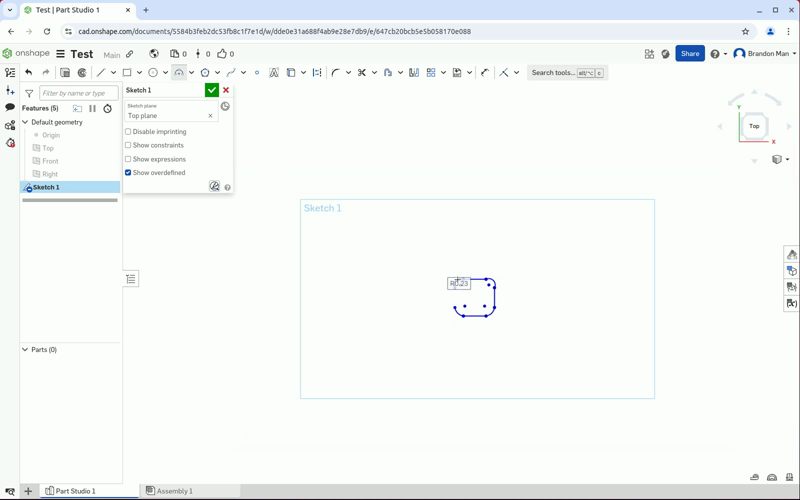
scroll(-6)
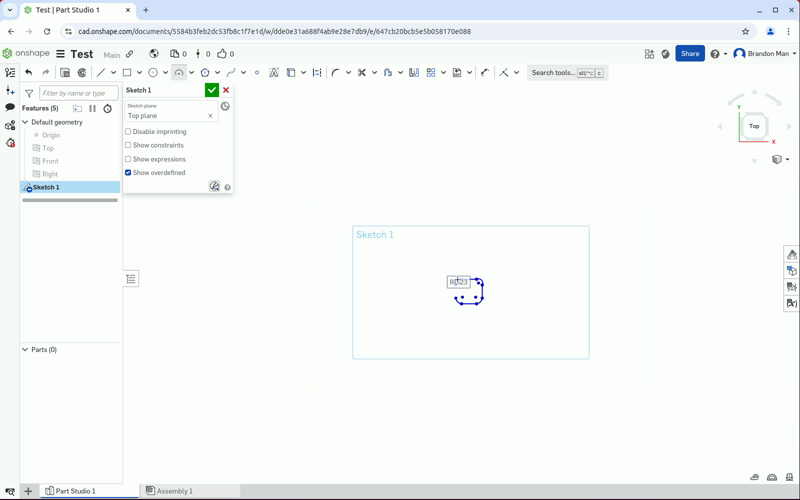
scroll(-6)
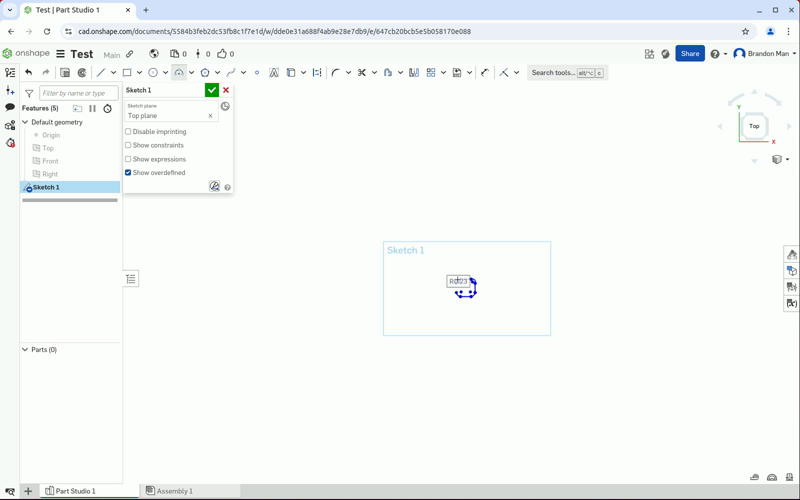
scroll(-6)
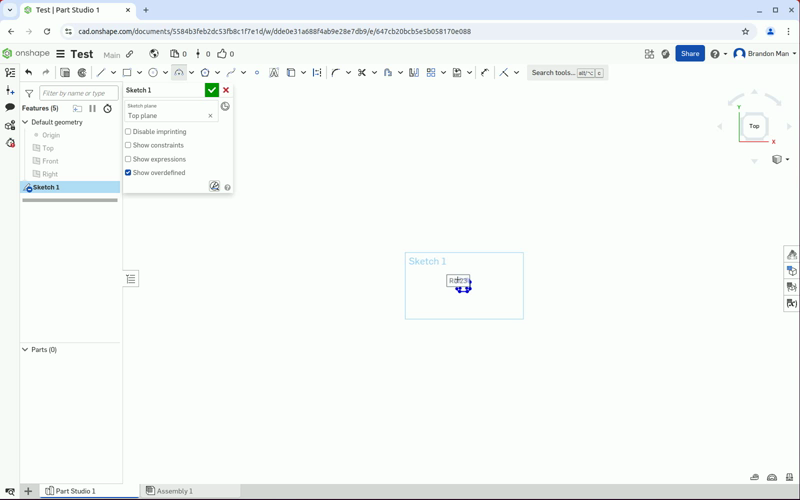
scroll(-6)
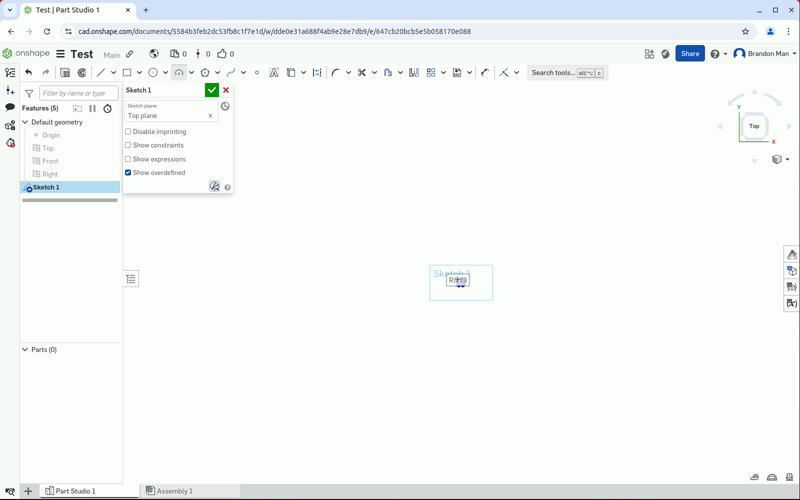
key_up(shift)
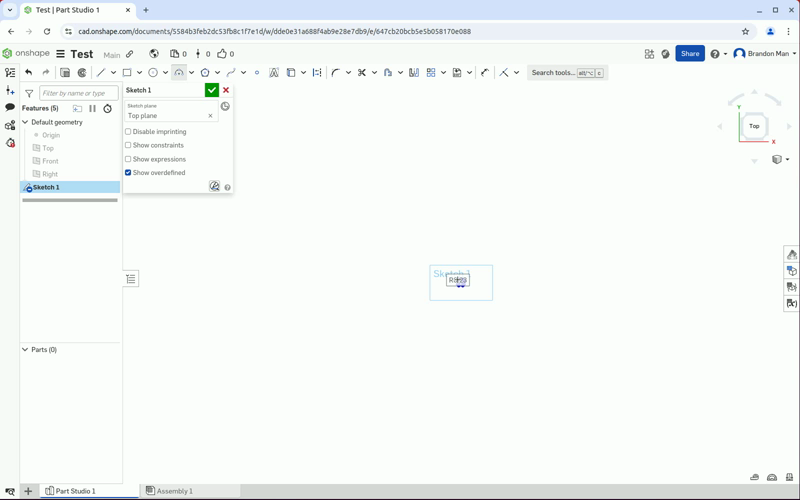
key(esc)
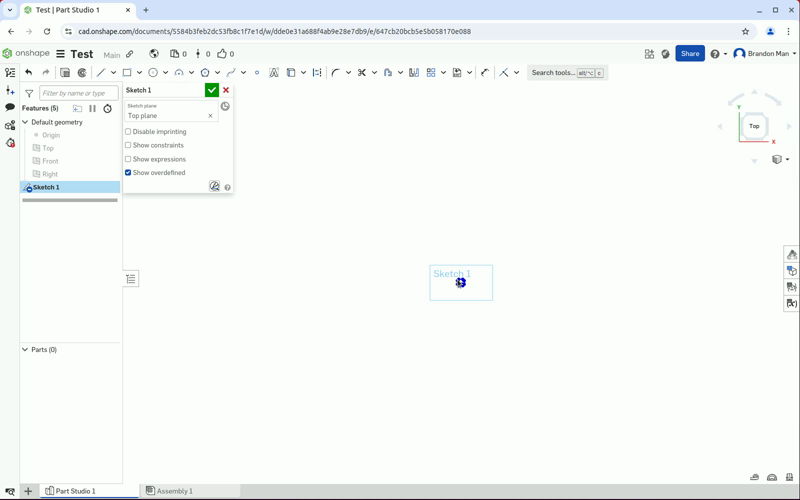
key(l)
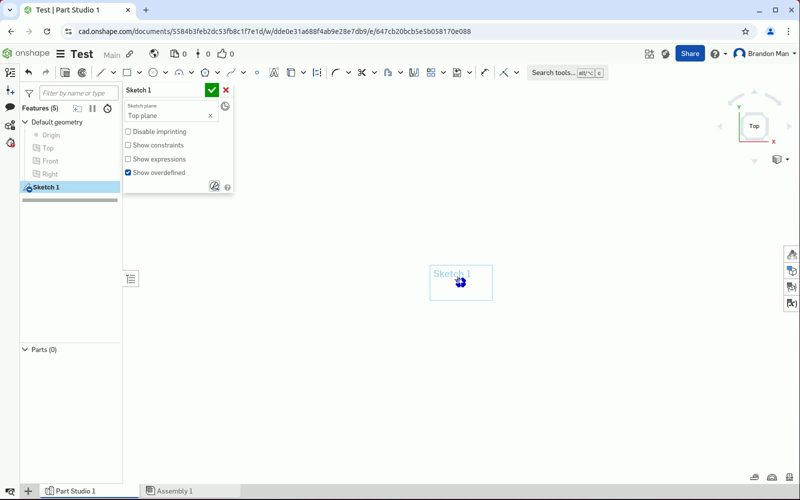
mouse_move(457, 280)
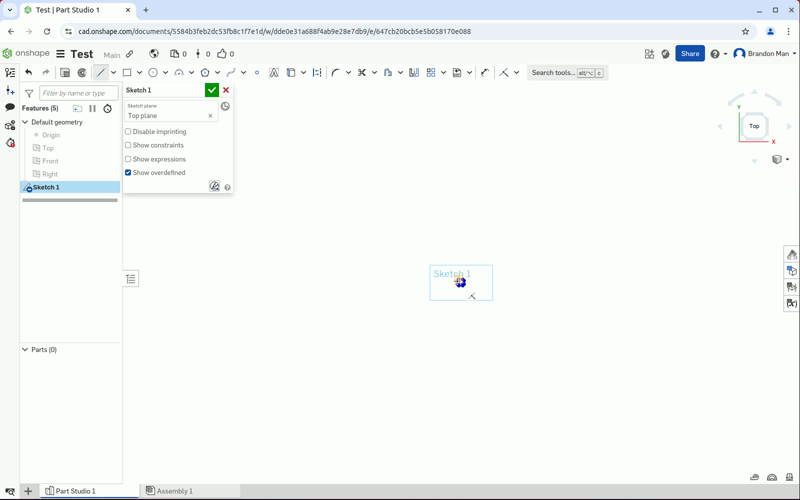
scroll(6)
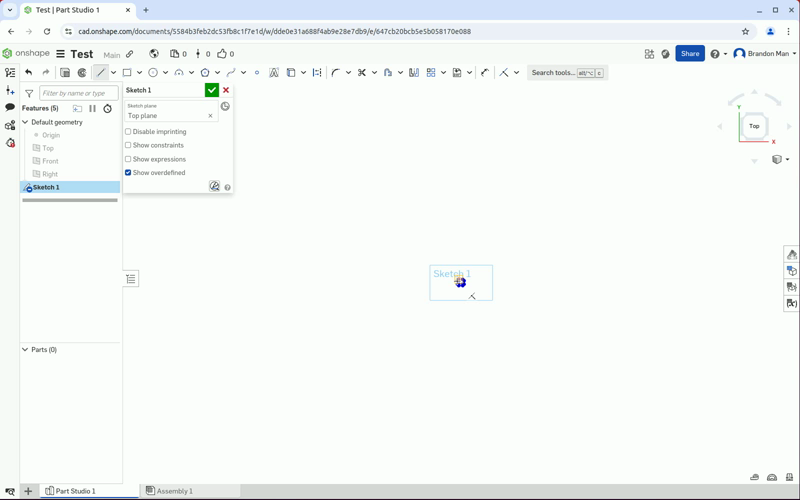
scroll(6)
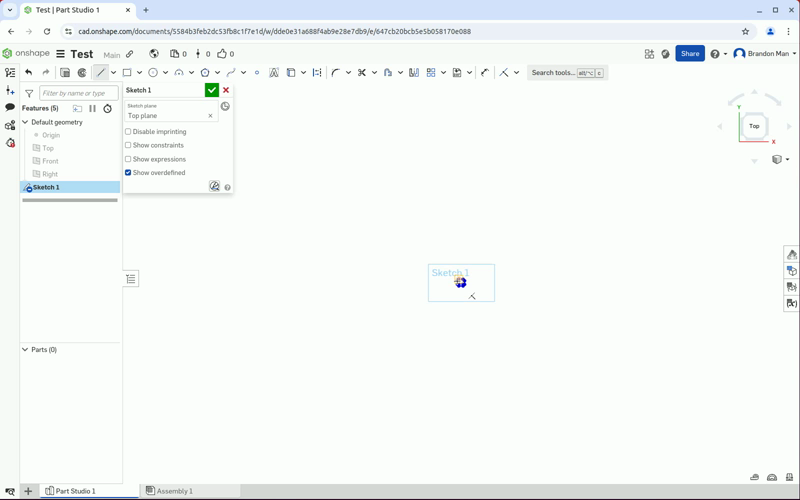
scroll(6)
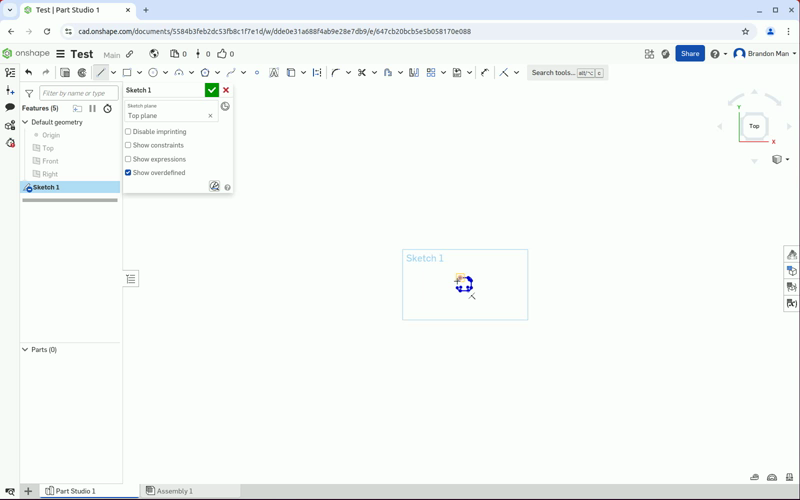
scroll(6)
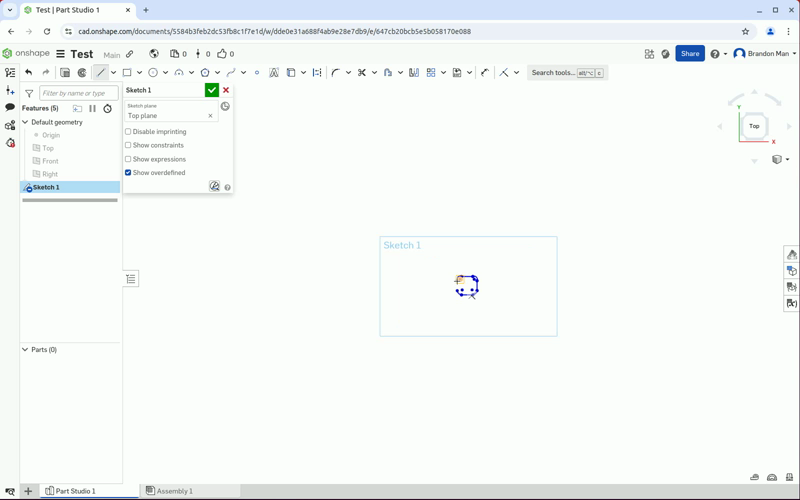
scroll(6)
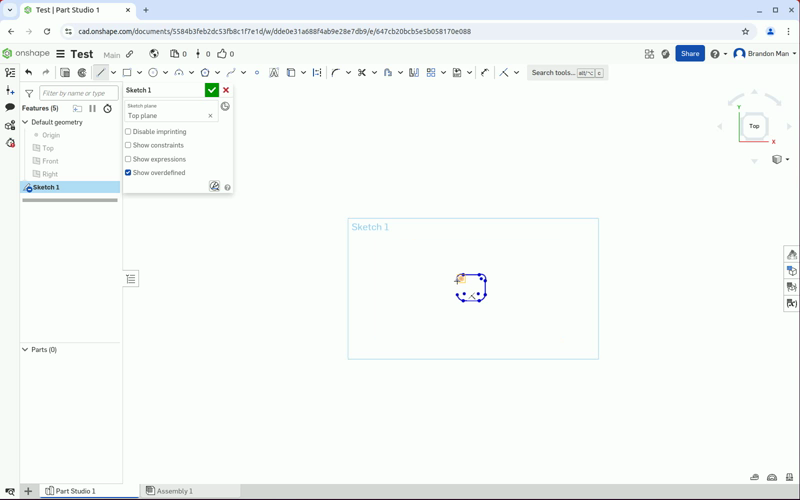
scroll(6)
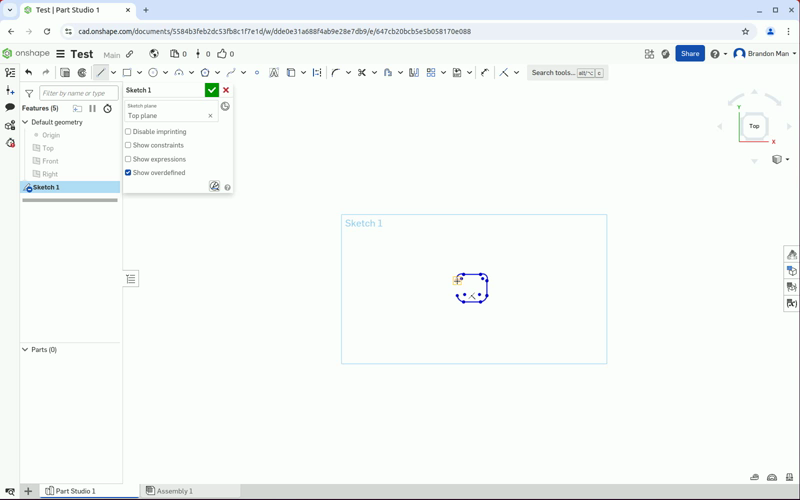
scroll(6)
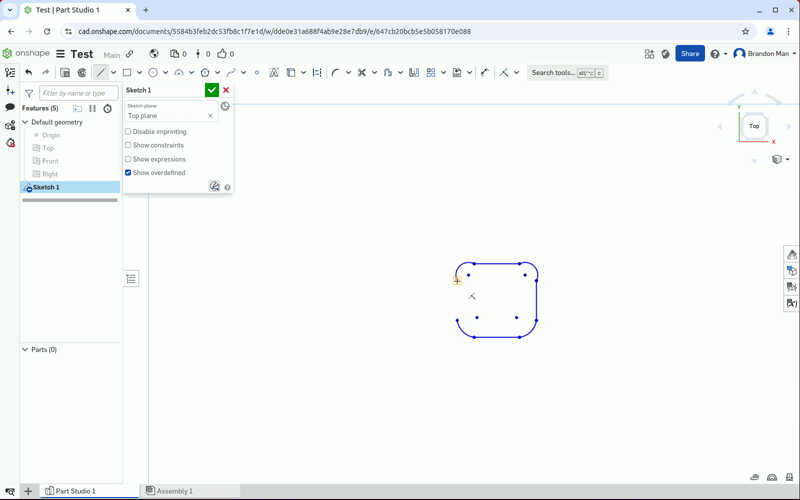
click(457, 280)
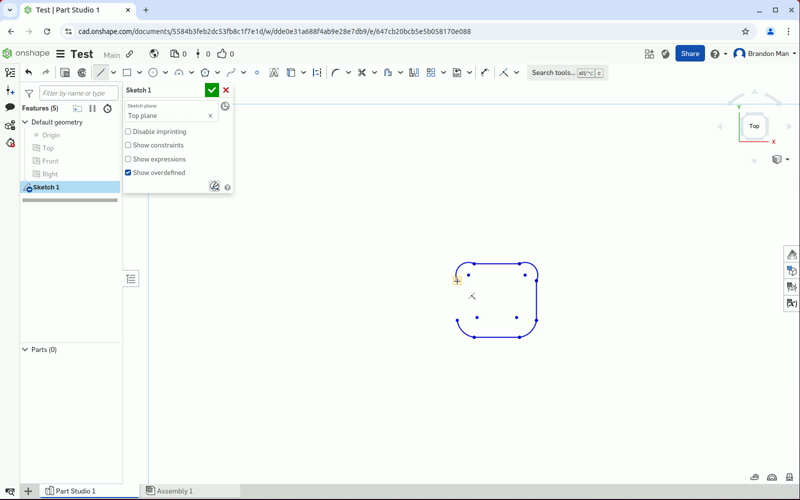
scroll(-6)
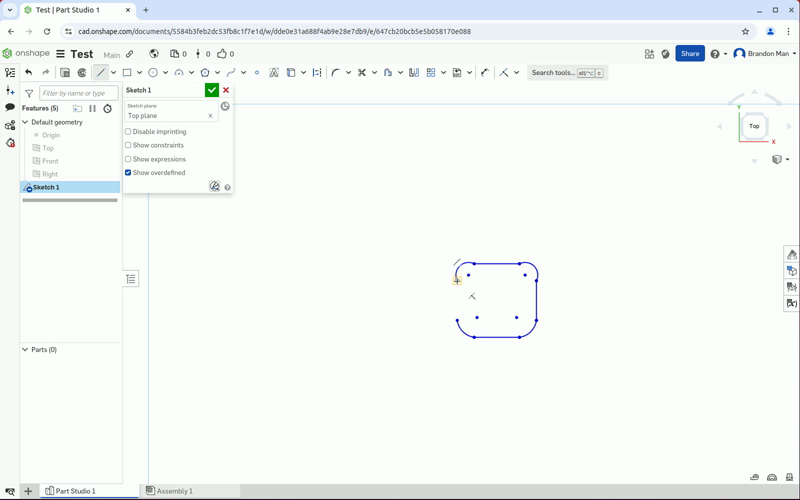
scroll(-6)
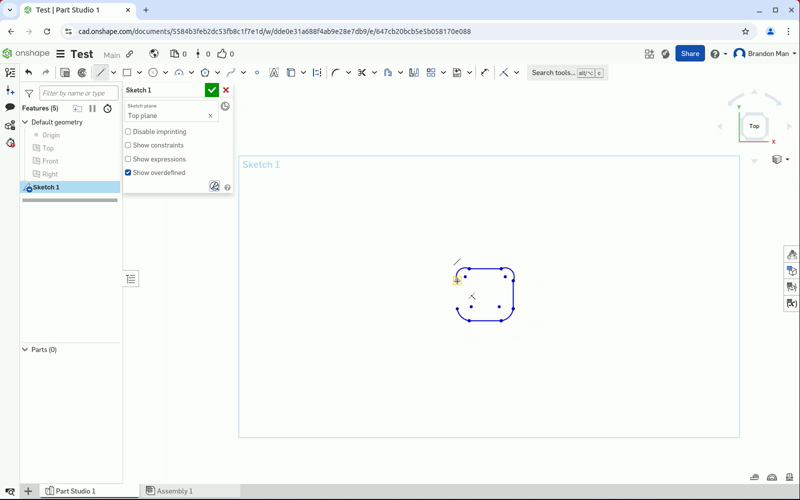
scroll(-6)
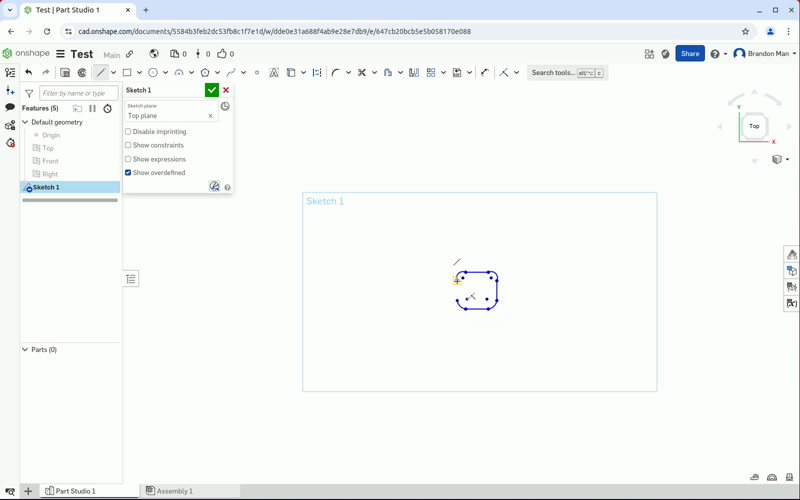
scroll(-6)
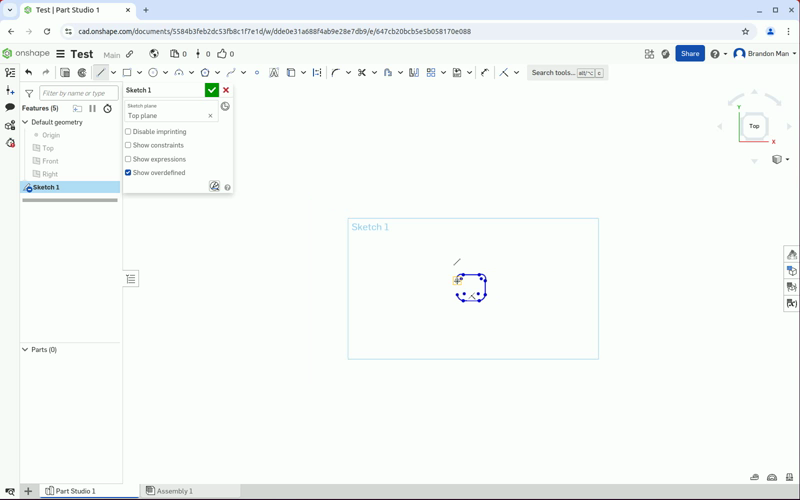
scroll(-6)
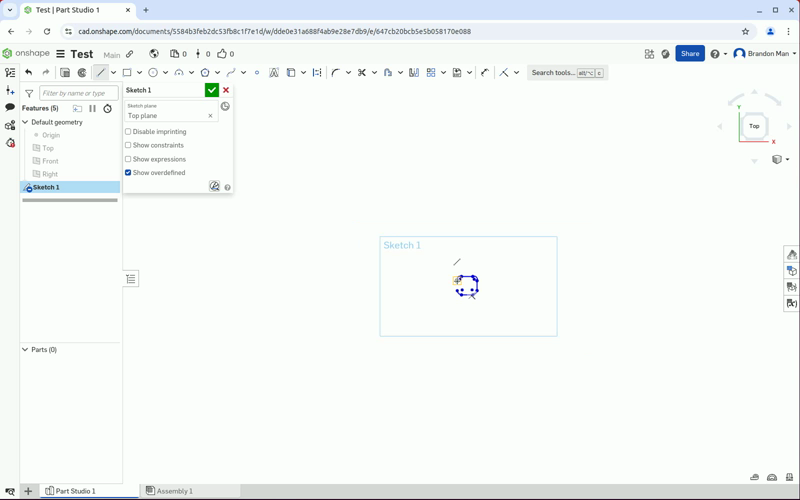
scroll(-6)
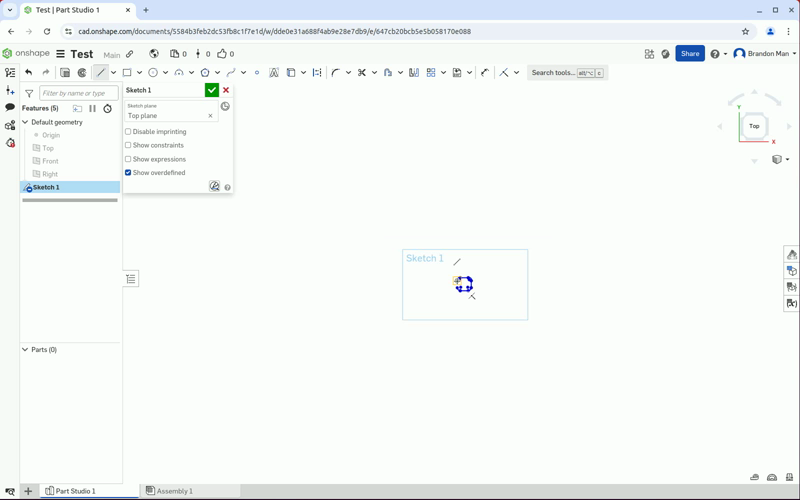
scroll(-6)
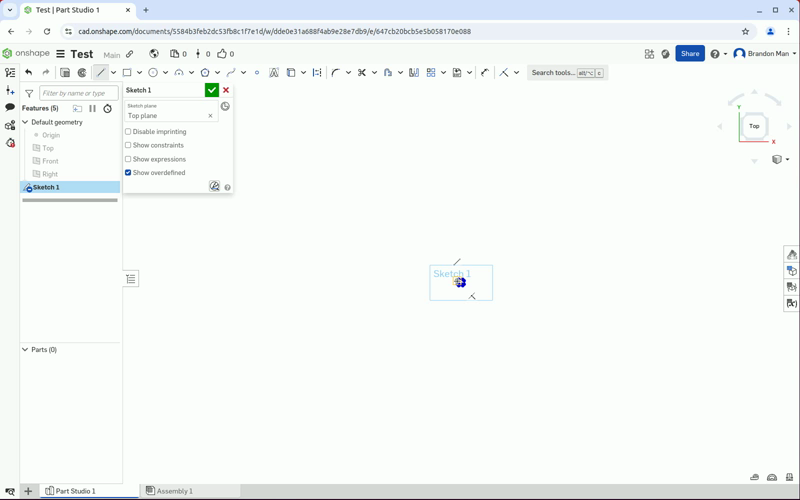
mouse_move(487, 280)
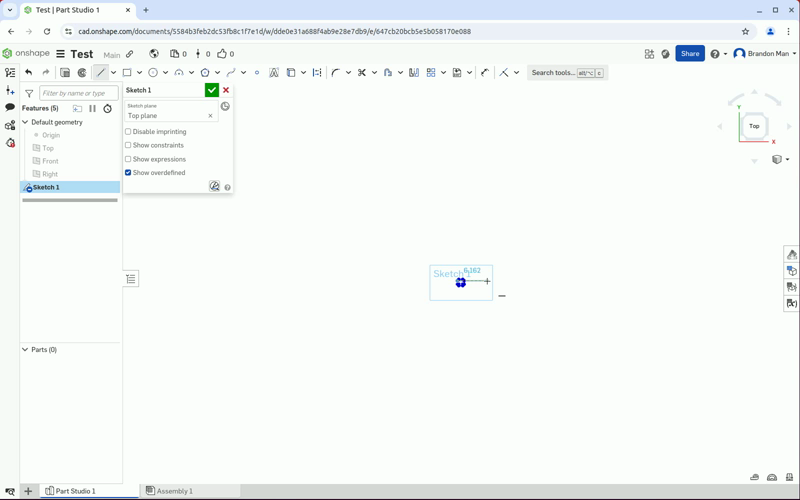
key_down(shift)
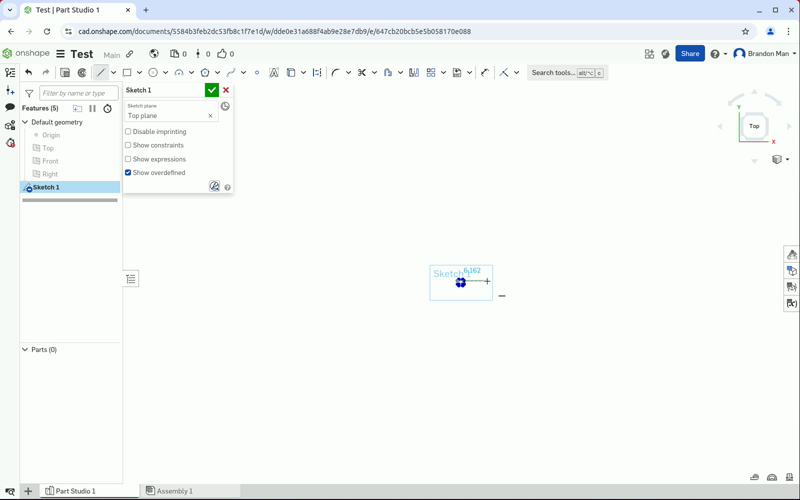
mouse_move(457, 284)
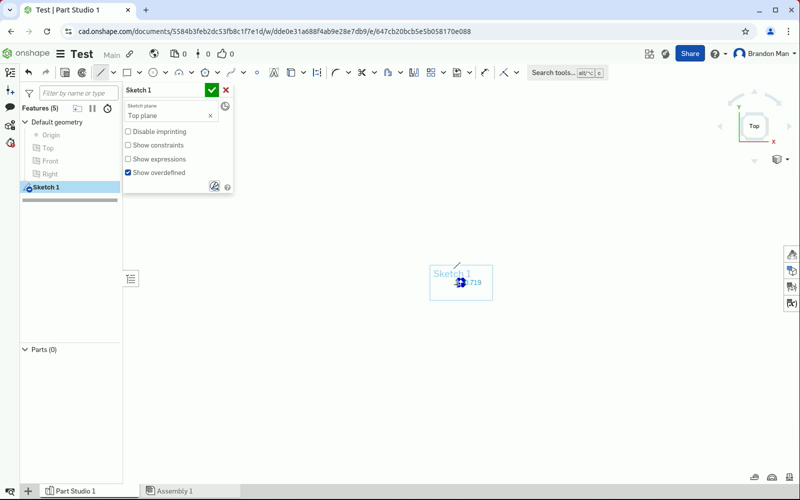
scroll(6)
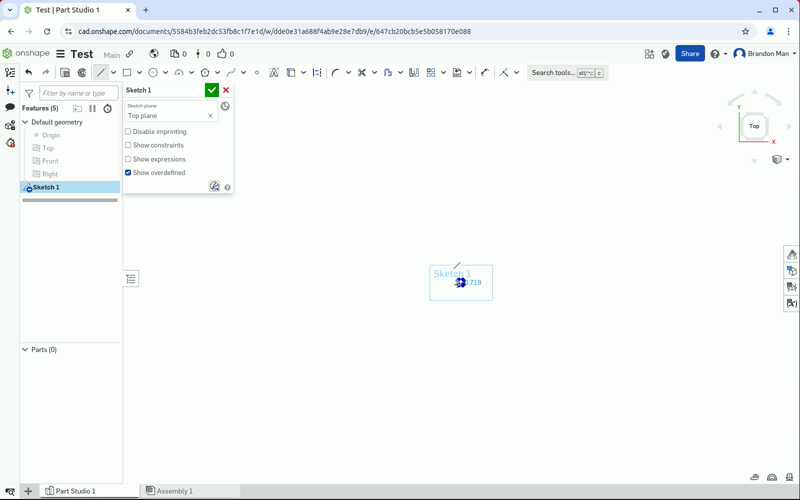
scroll(6)
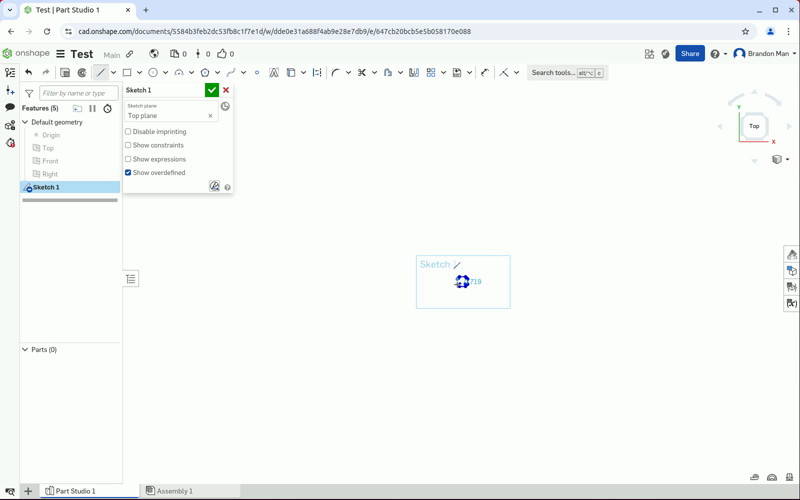
scroll(6)
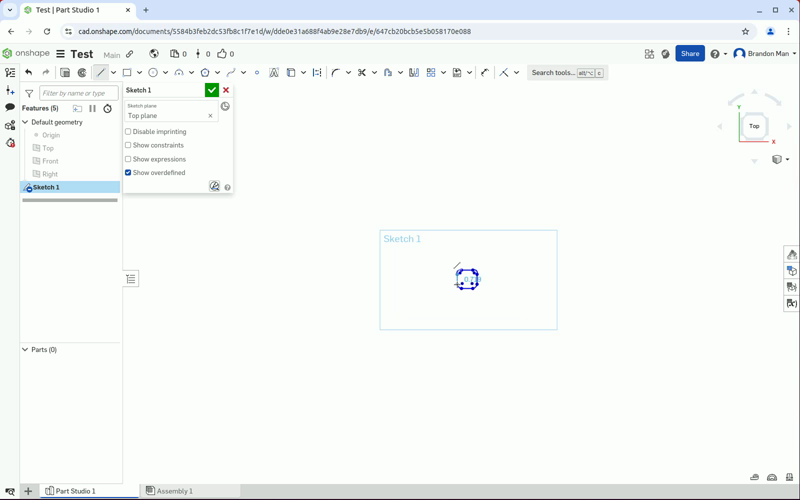
scroll(6)
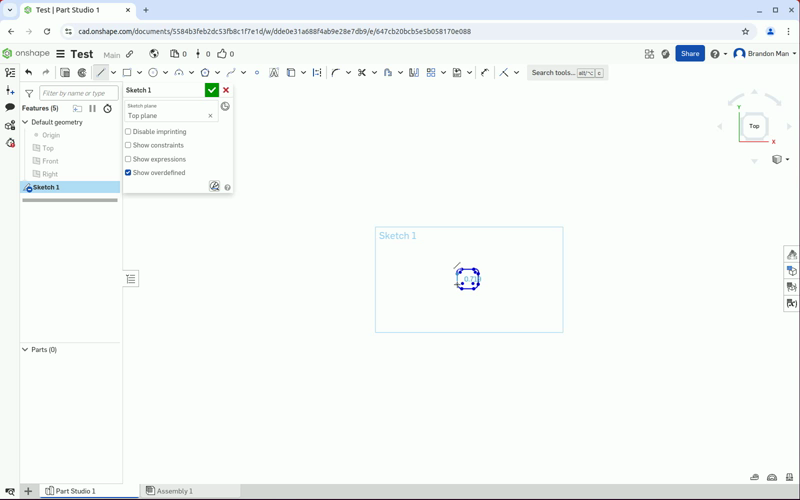
scroll(6)
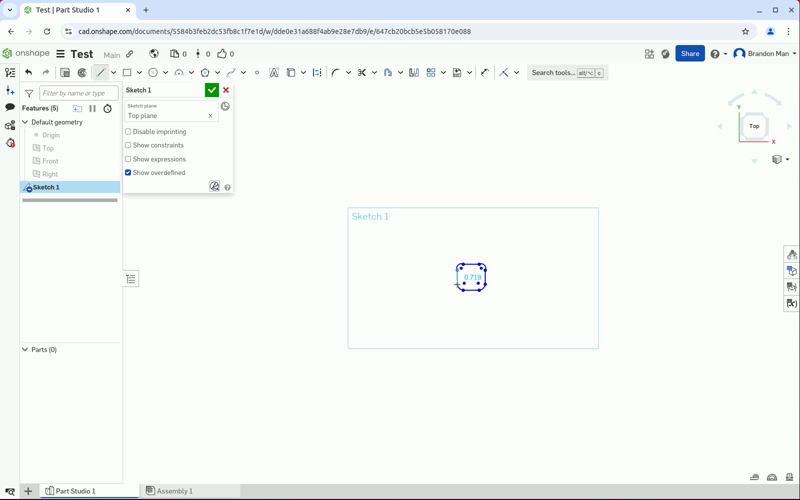
scroll(6)
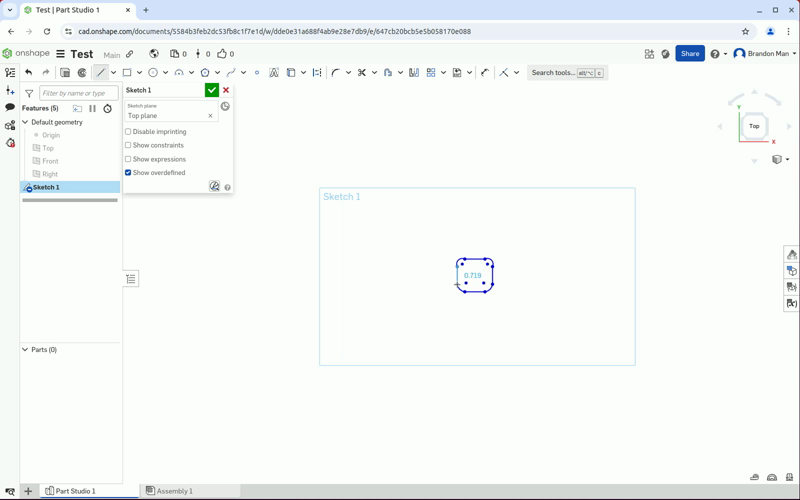
scroll(6)
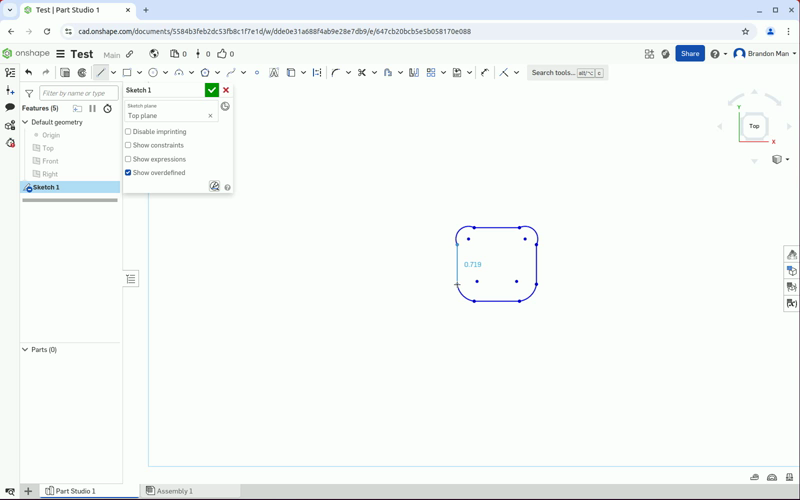
key_up(shift)
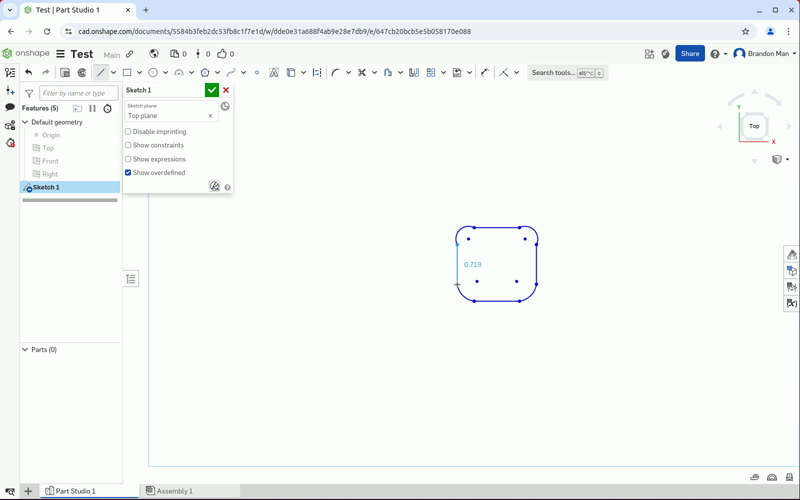
click(457, 284)
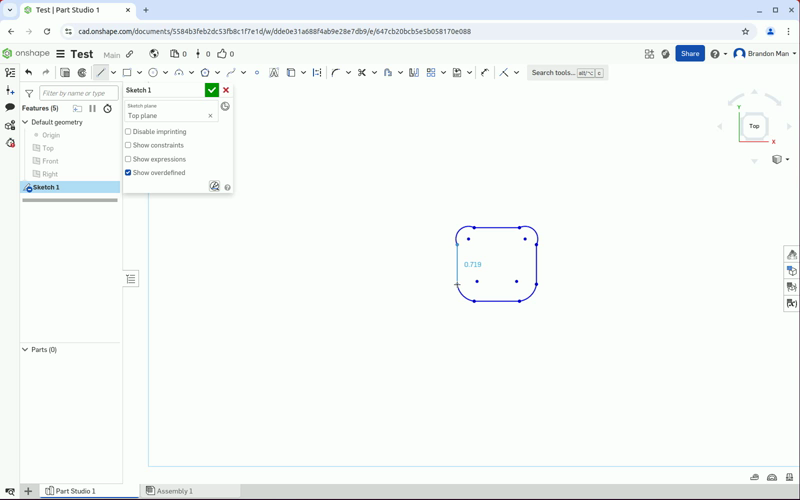
scroll(-6)
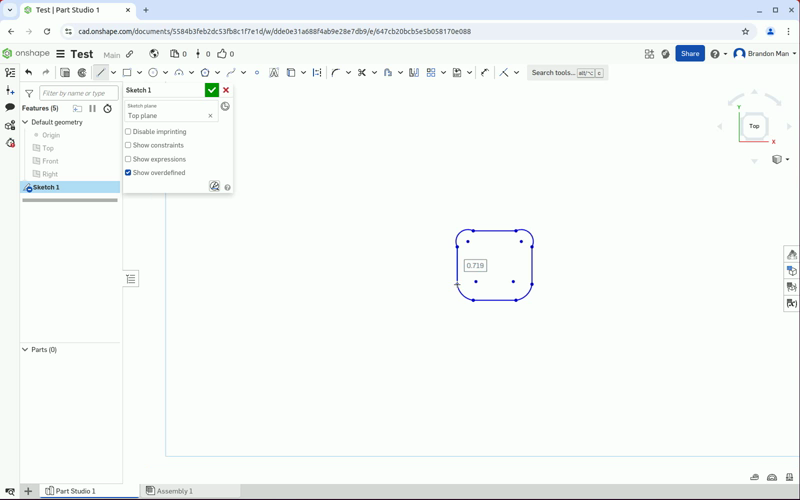
scroll(-6)
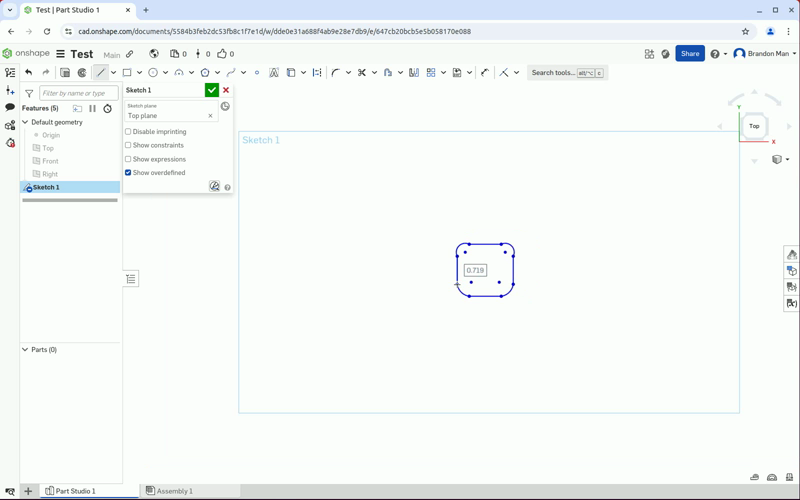
scroll(-6)
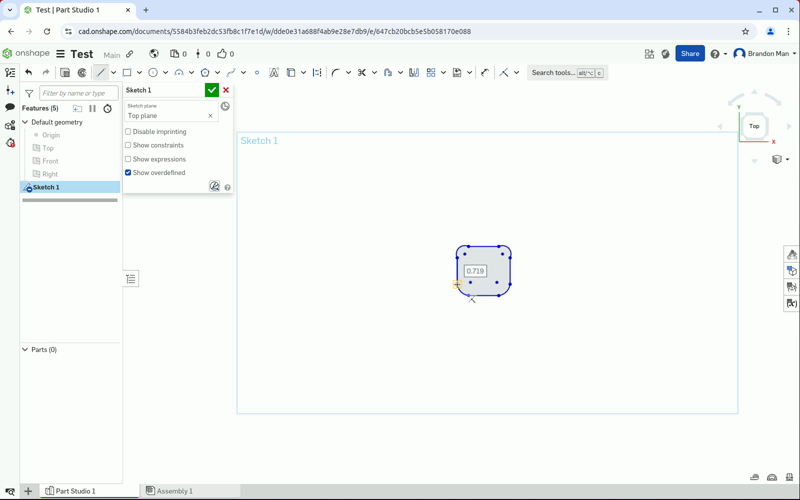
scroll(-6)
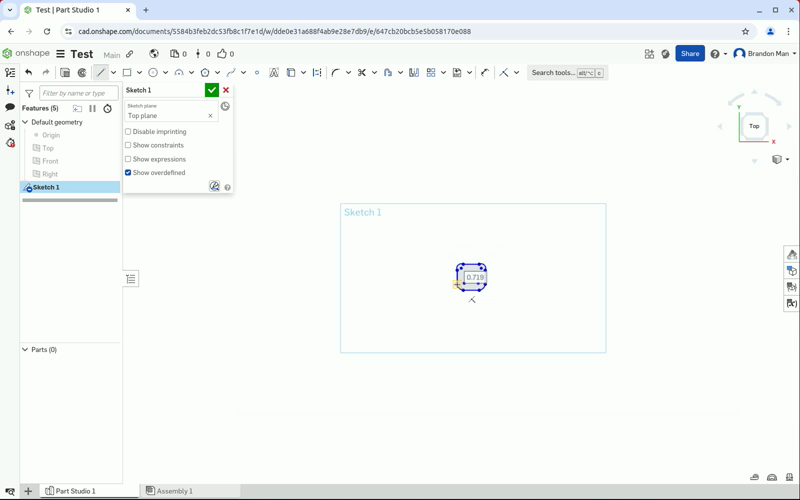
scroll(-6)
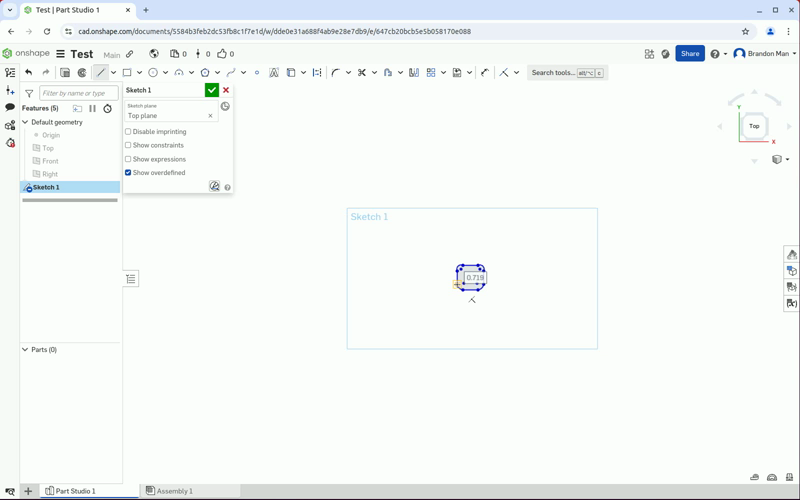
scroll(-6)
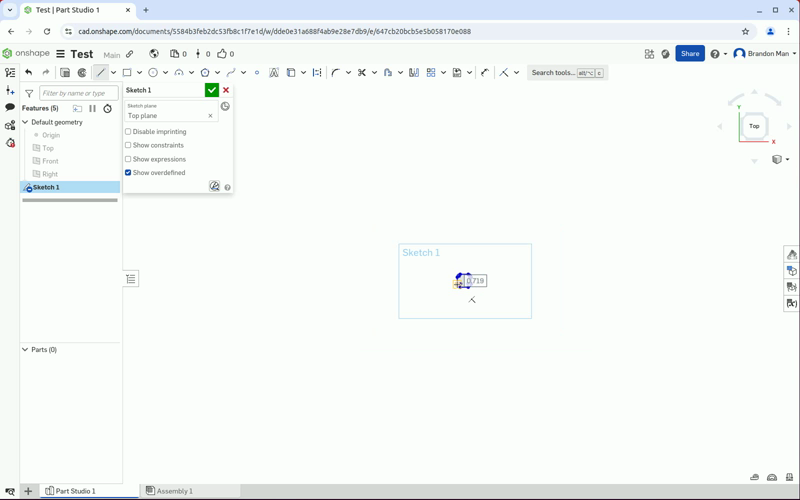
scroll(-6)
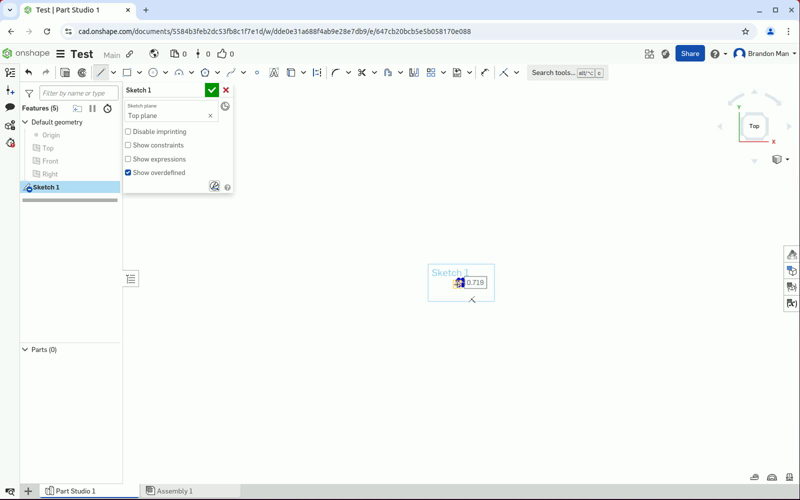
key(esc)
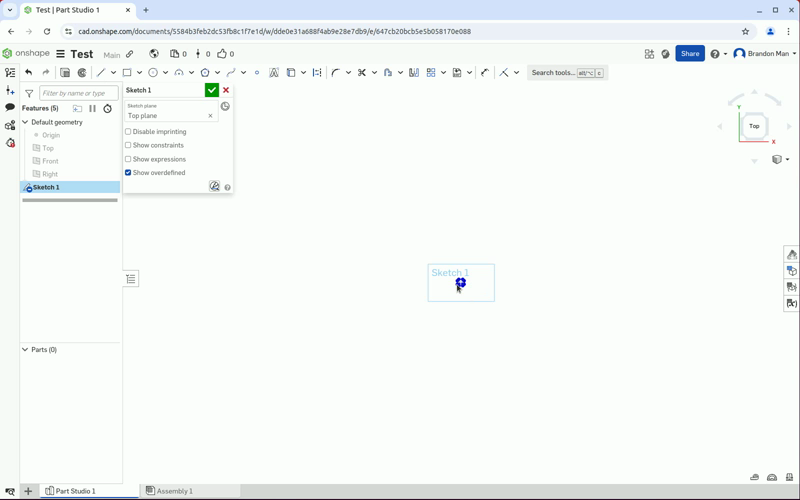
mouse_move(463, 283)
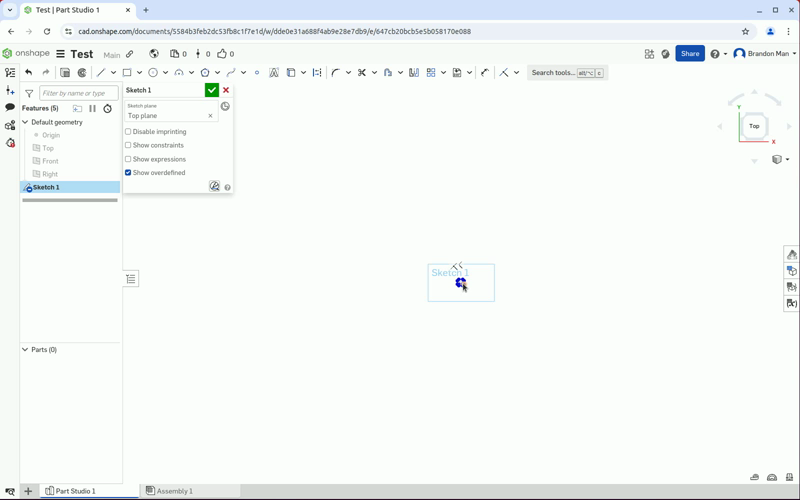
scroll(6)
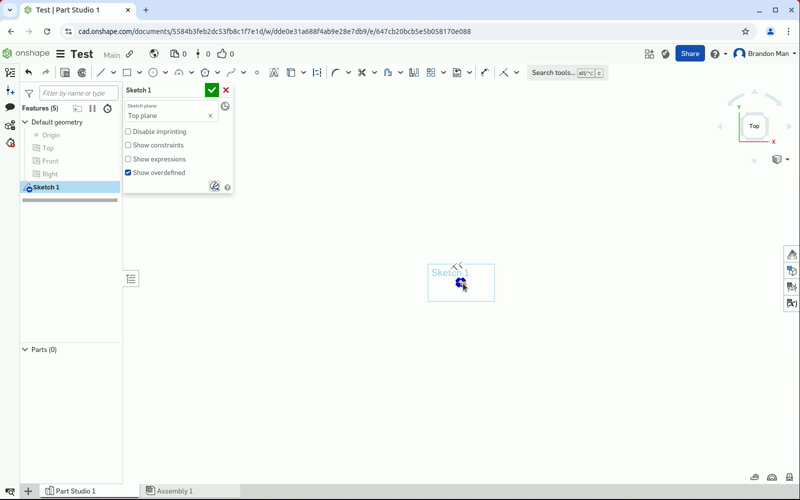
scroll(6)
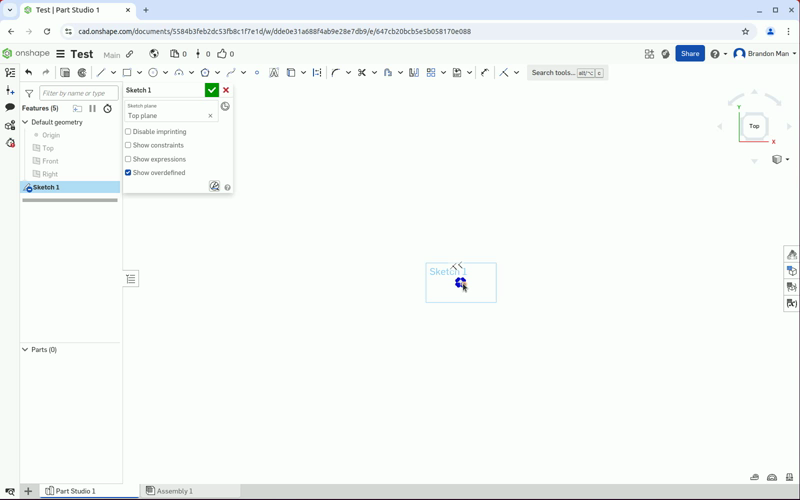
scroll(6)
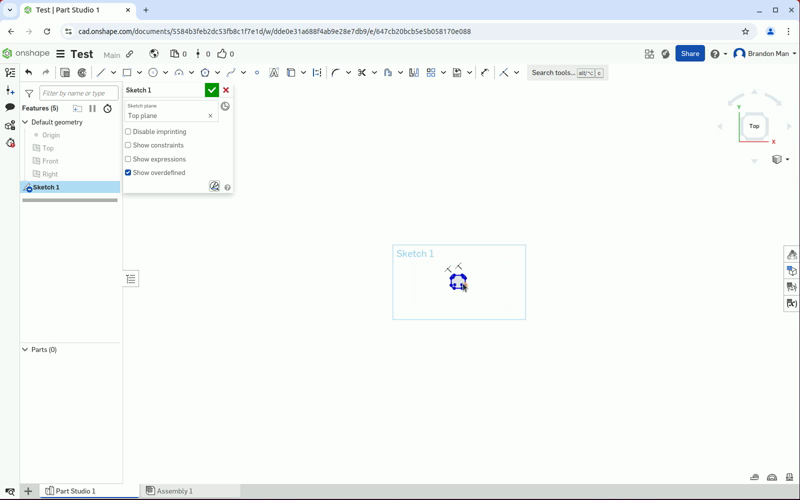
scroll(6)
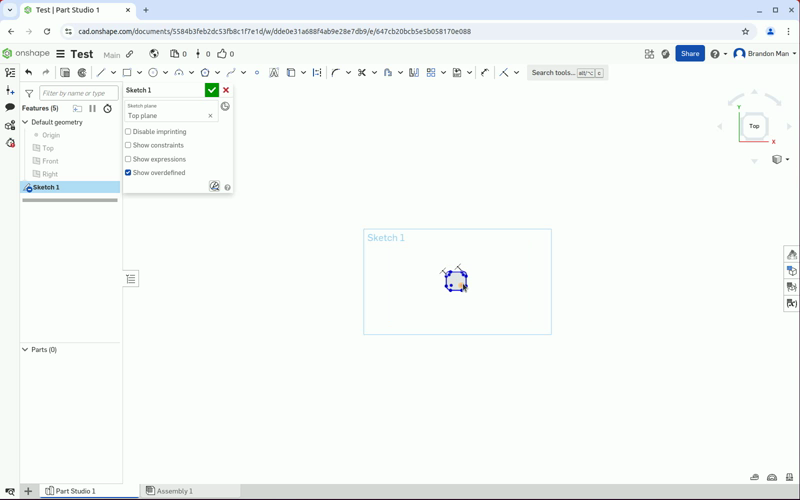
scroll(6)
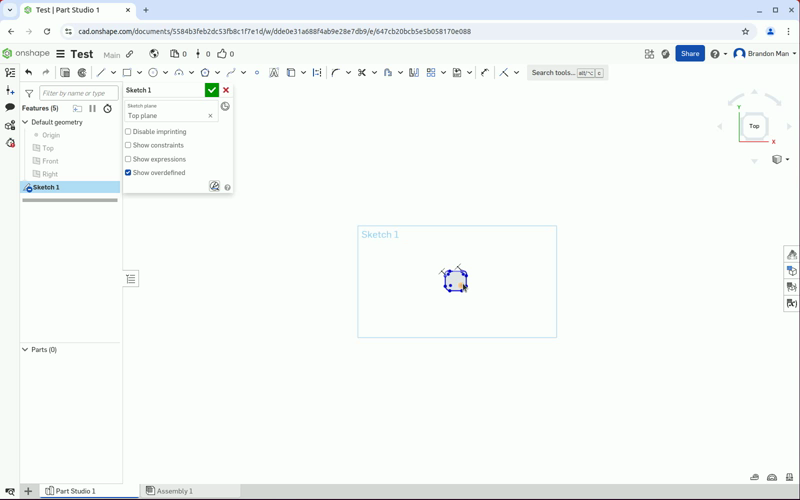
scroll(6)
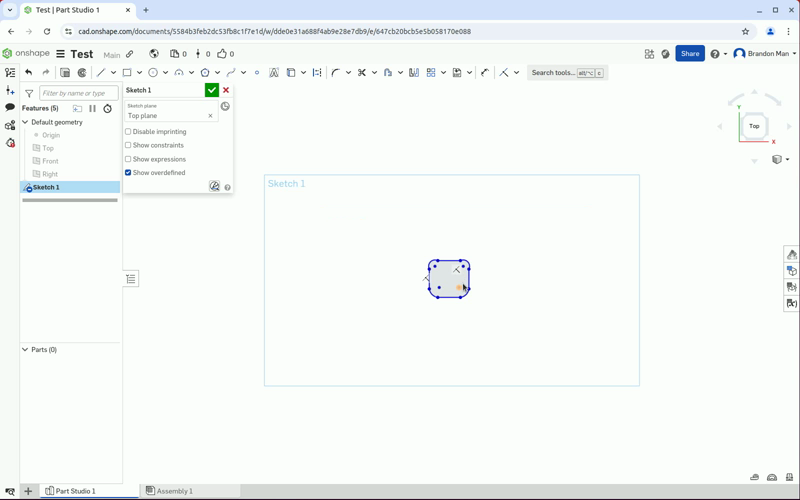
scroll(6)
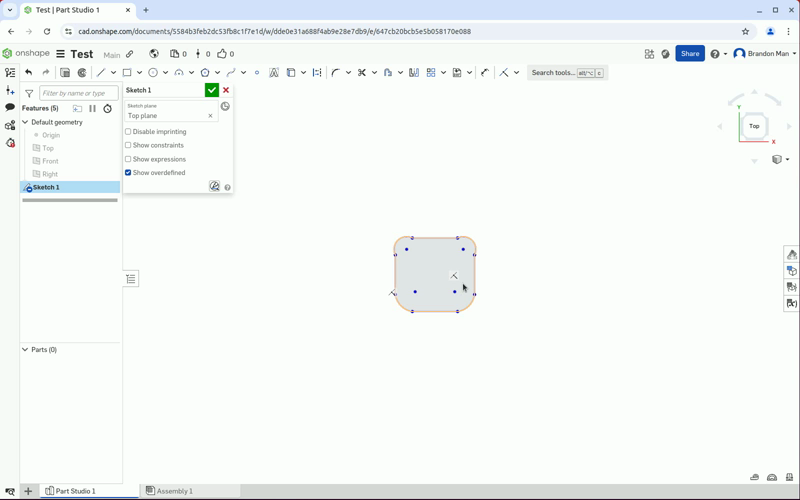
click(463, 283)
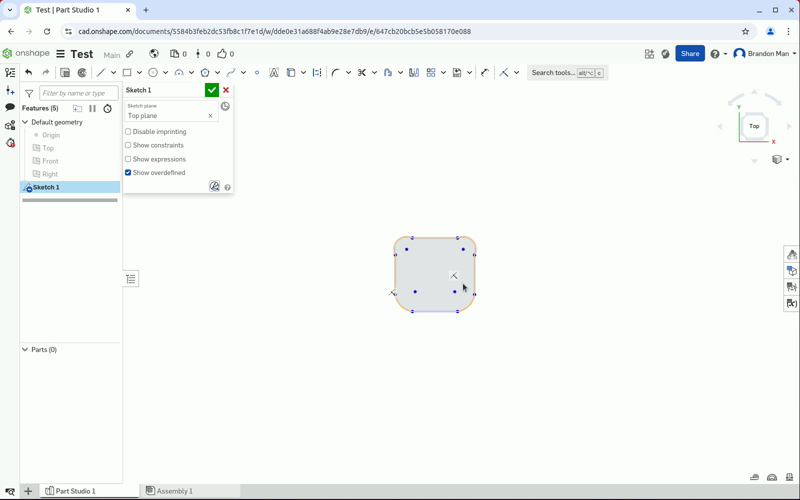
scroll(-6)
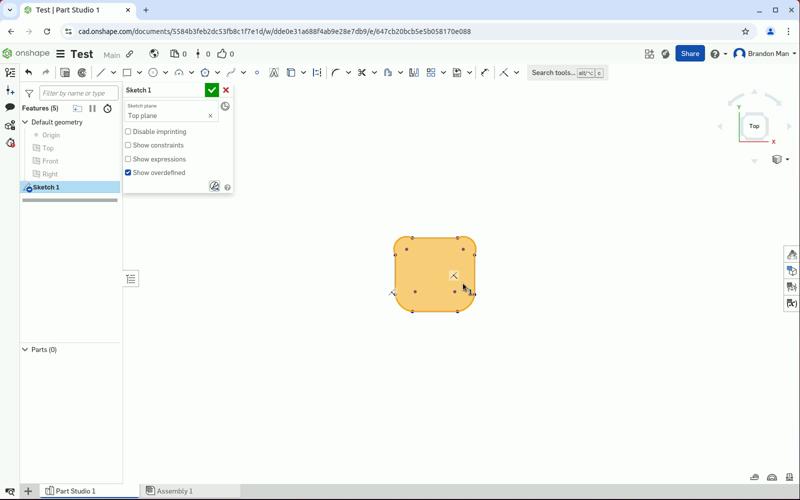
scroll(-6)
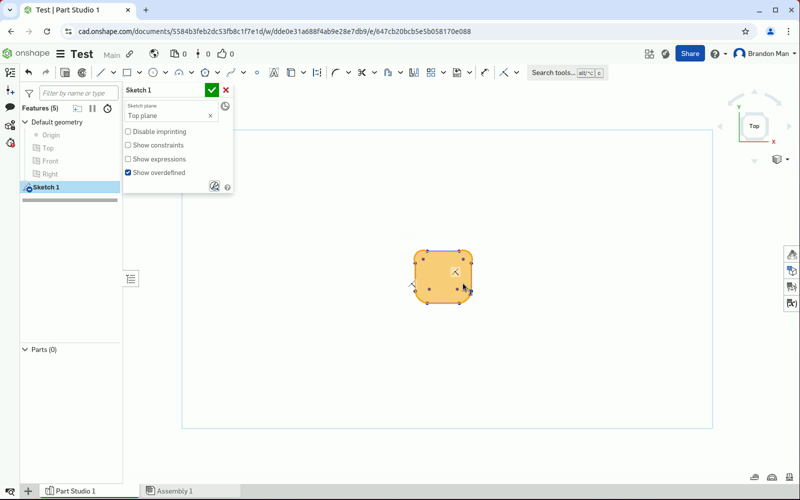
scroll(-6)
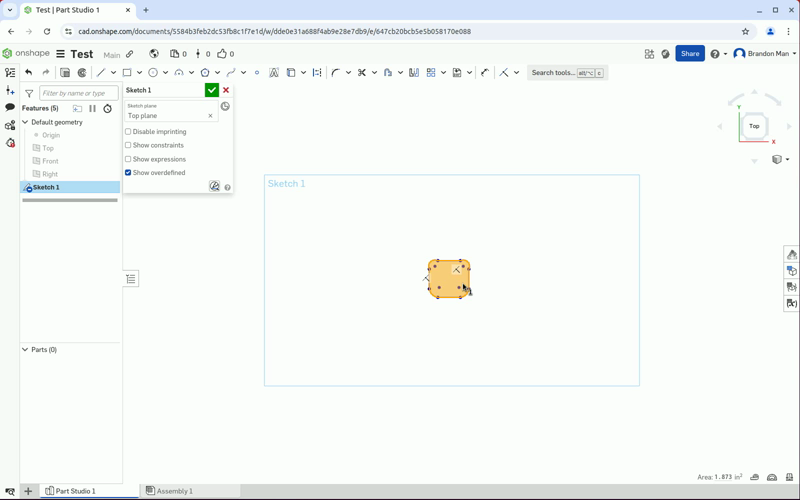
scroll(-6)
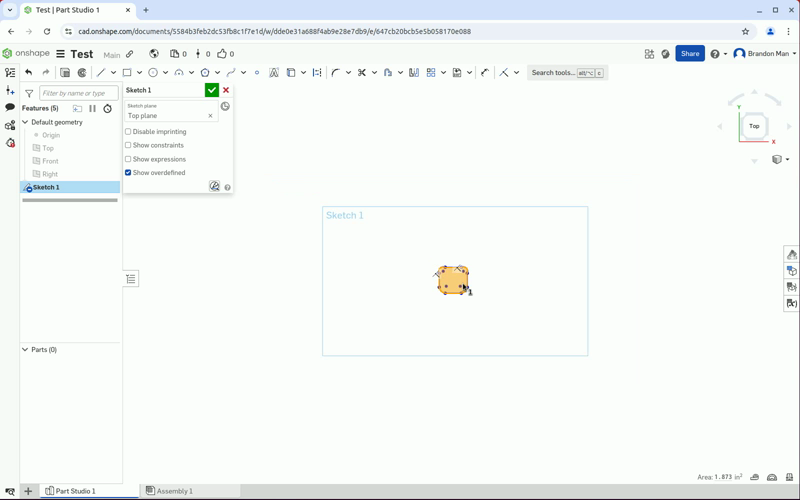
scroll(-6)
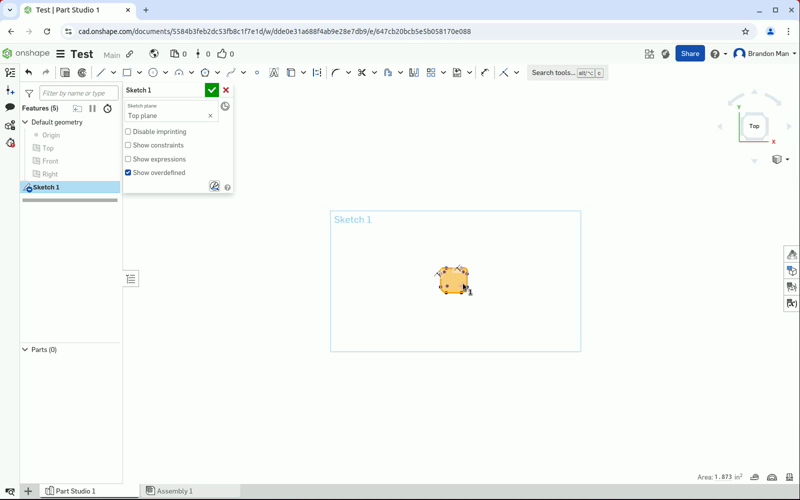
scroll(-6)
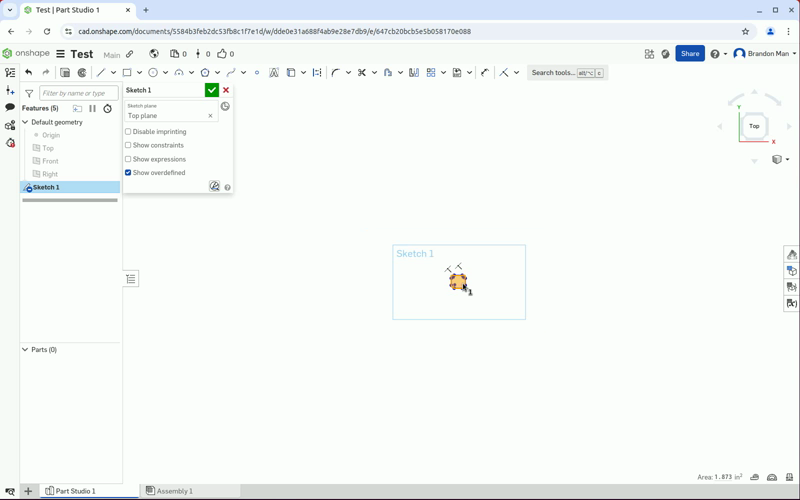
scroll(-6)
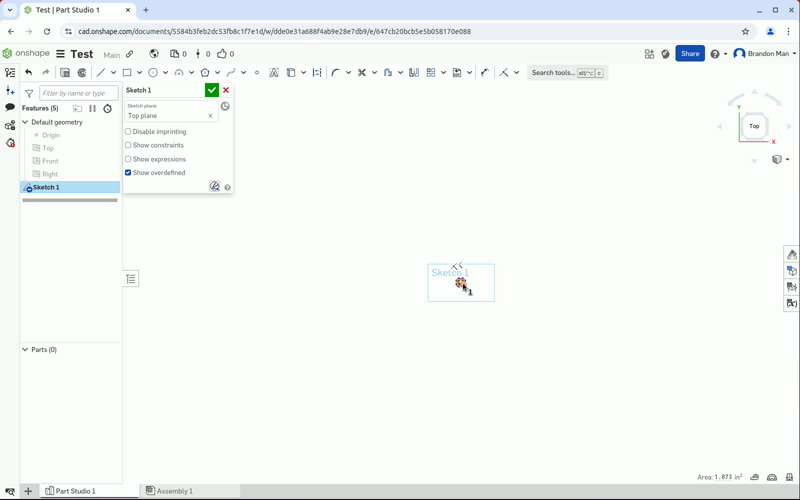
mouse_move(73, 352)
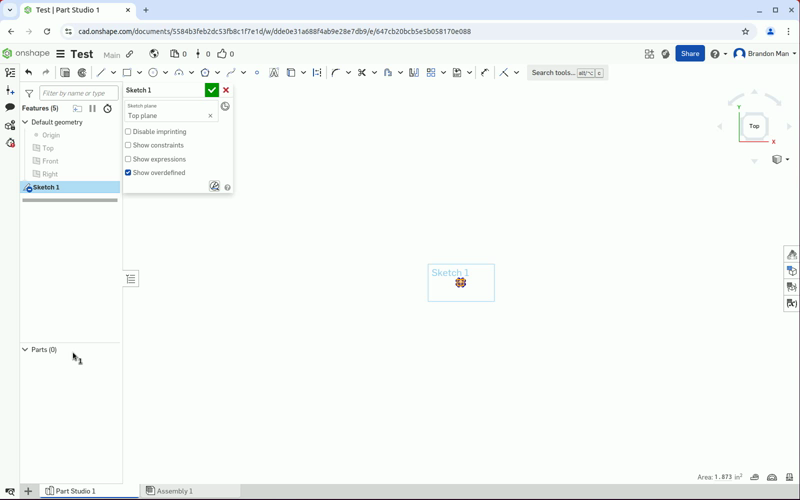
key(shift+y)
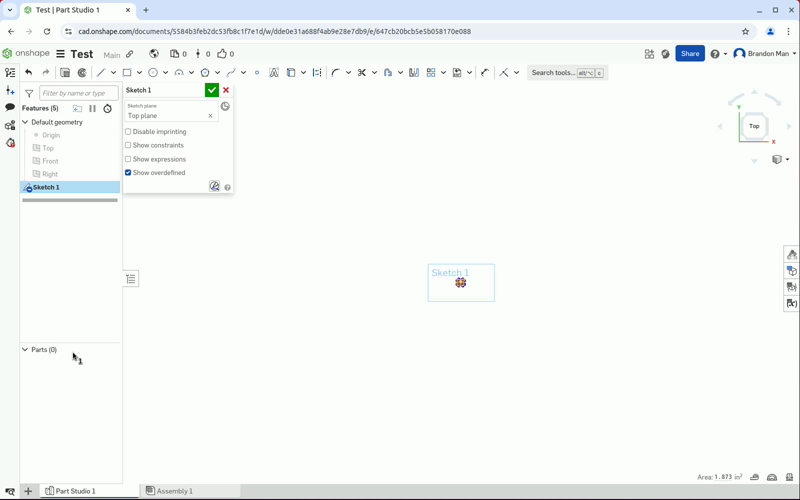
key(shift+e)
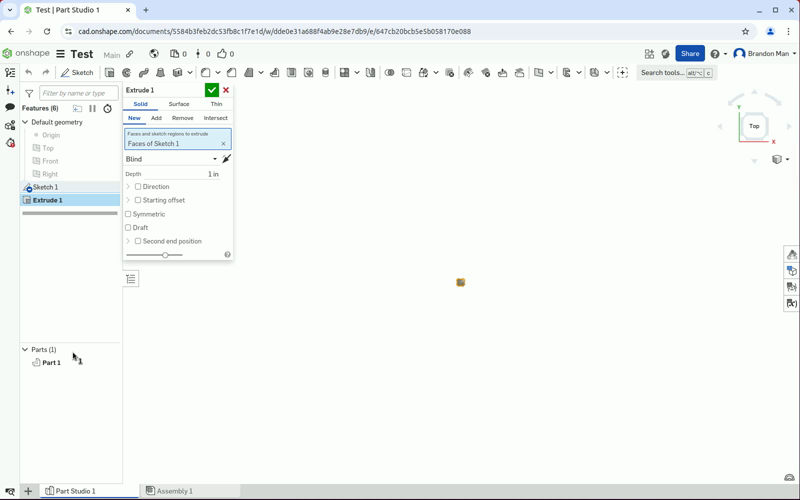
mouse_move(143, 106)
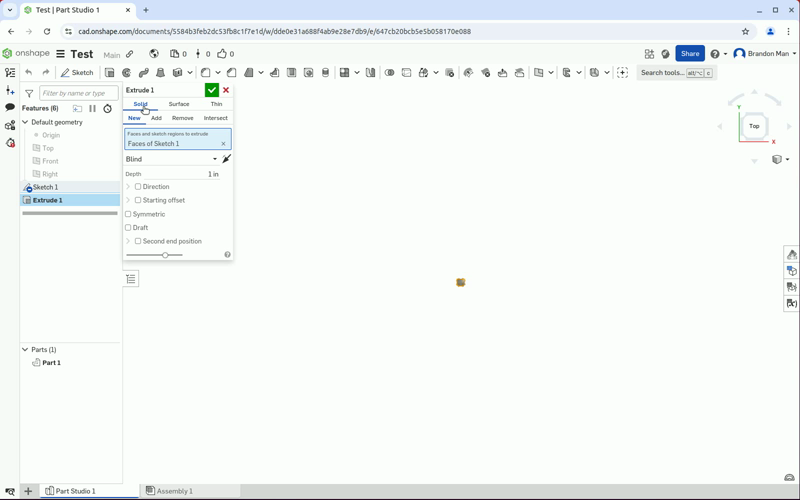
click(143, 106)
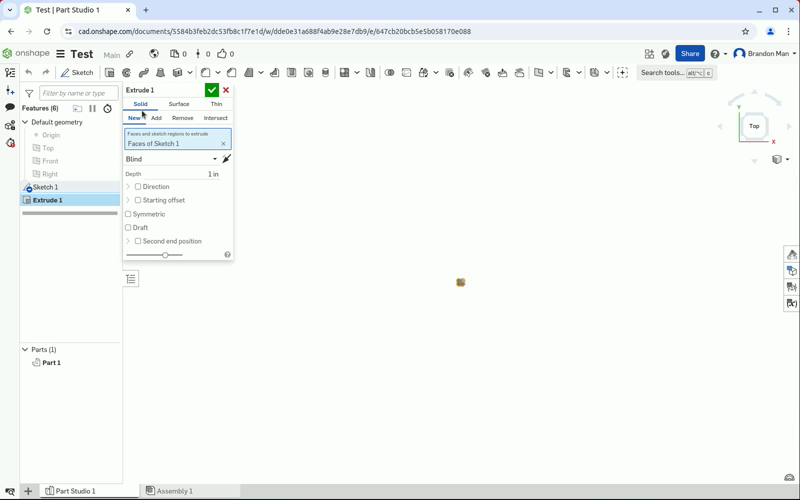
mouse_move(137, 120)
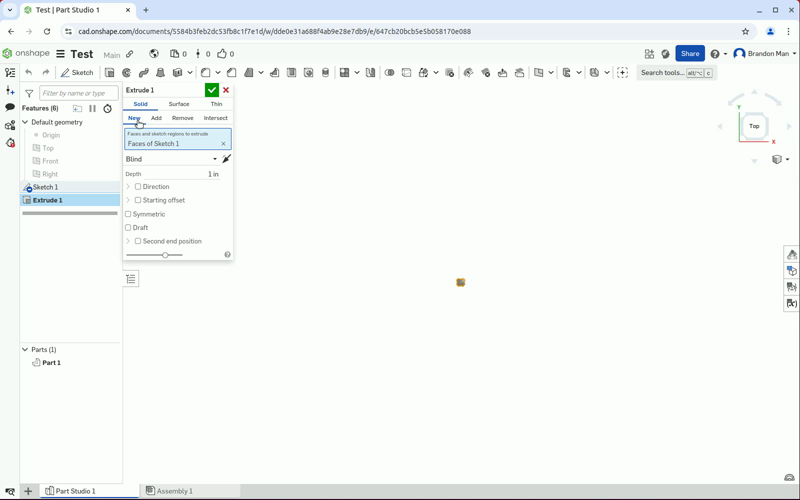
click(137, 120)
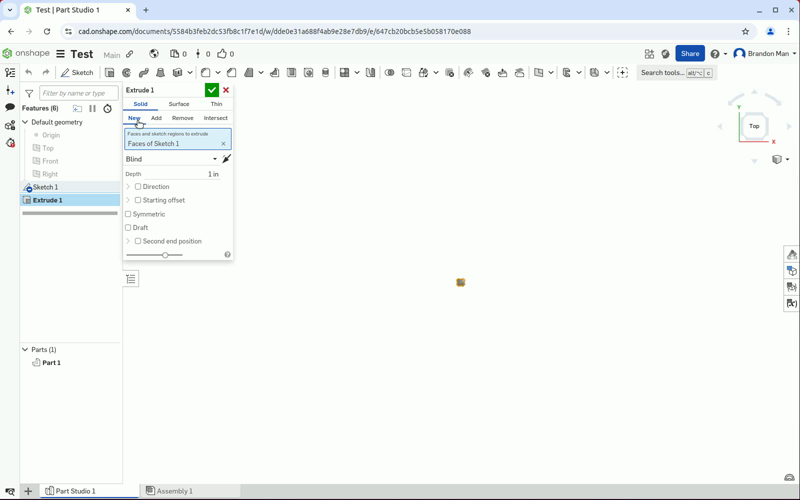
key(tab, 4)
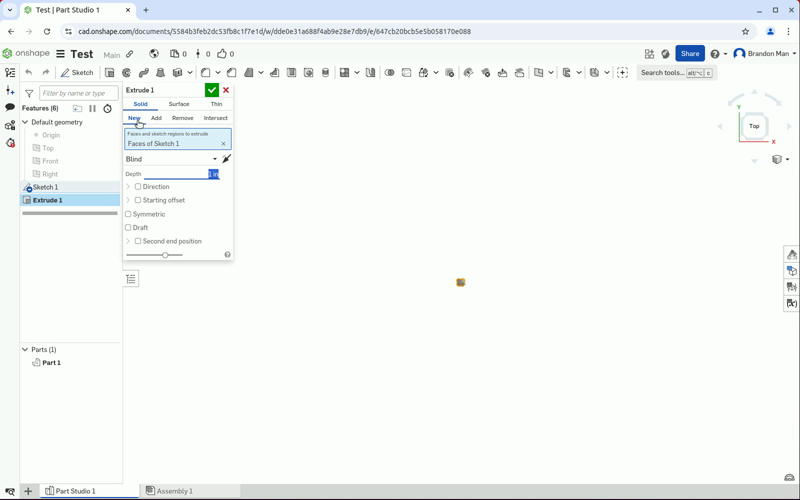
text(23.108)
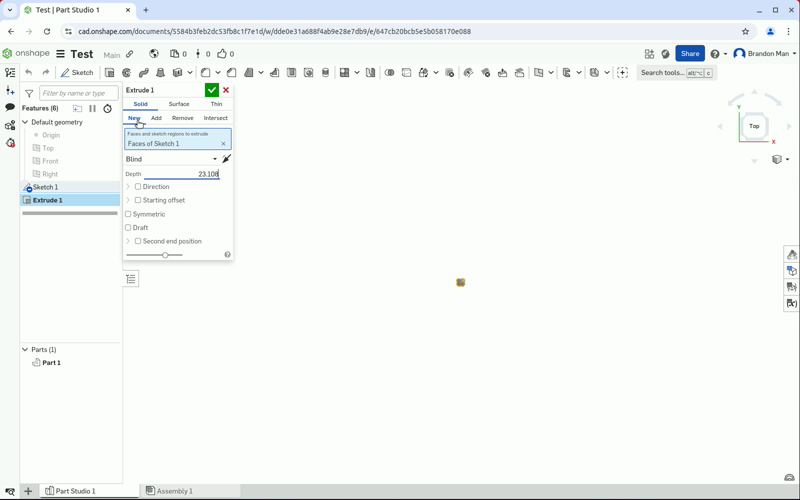
key(enter)
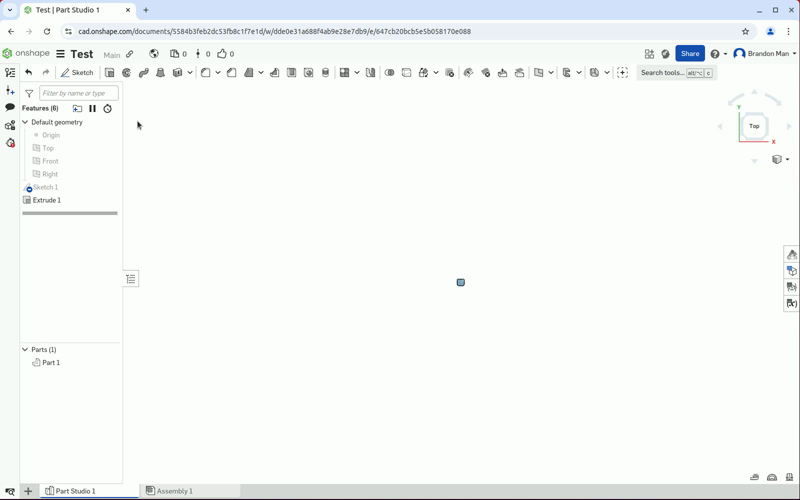
key(shift+h)
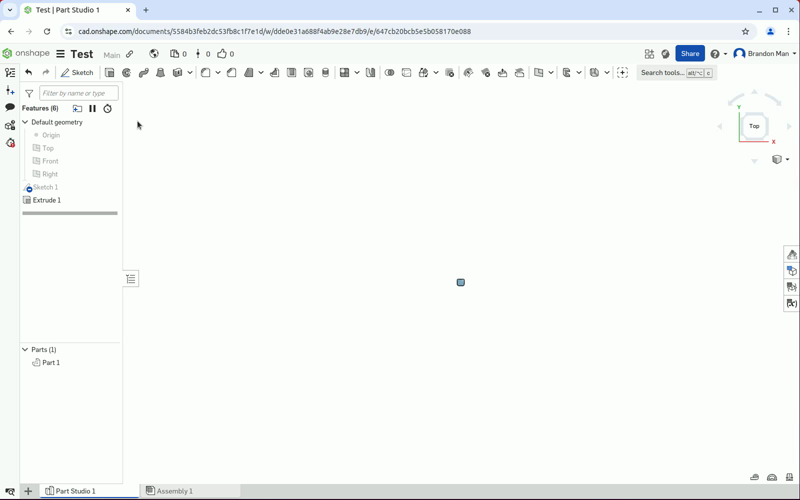
key(shift+h)
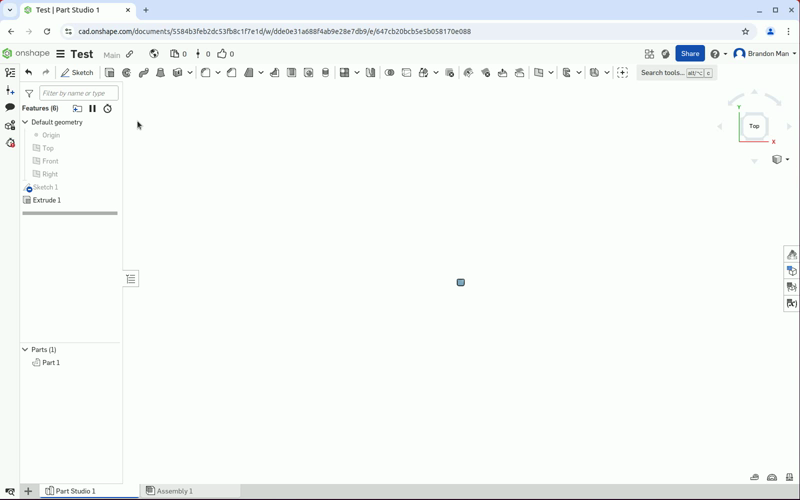
mouse_move(73, 189)
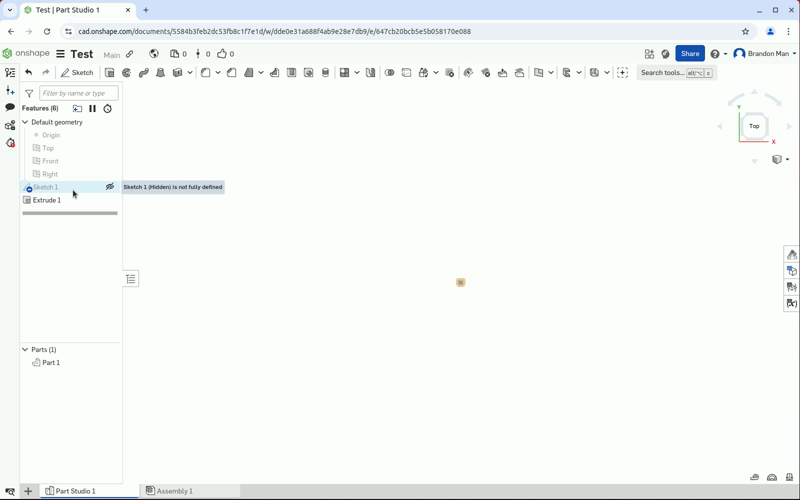
click(73, 189)
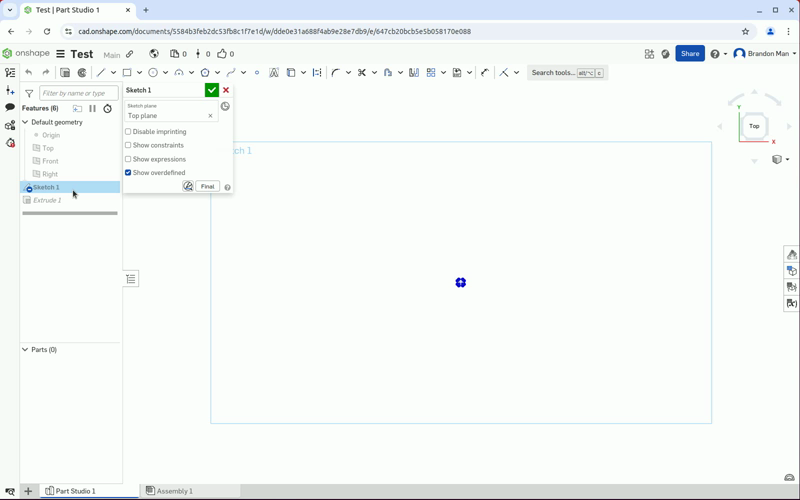
mouse_move(229, 92)
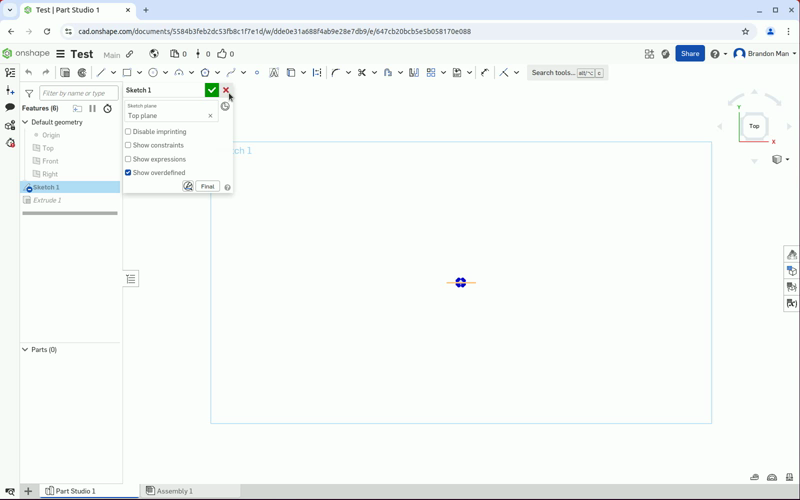
click(229, 92)
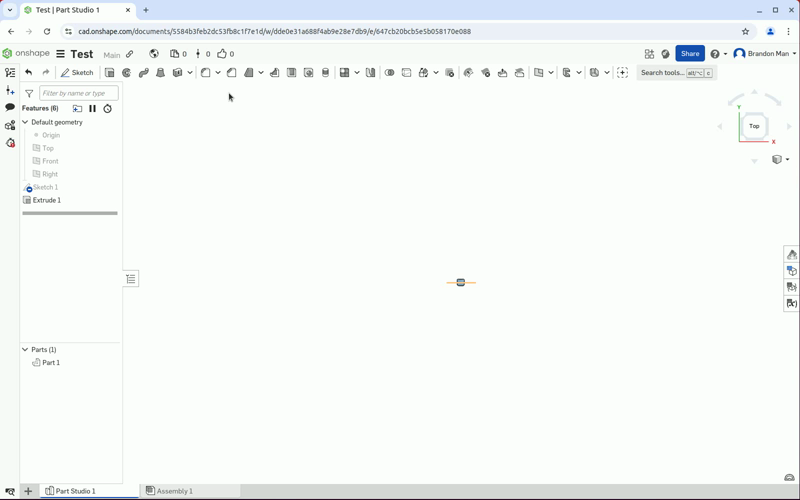
mouse_move(73, 352)
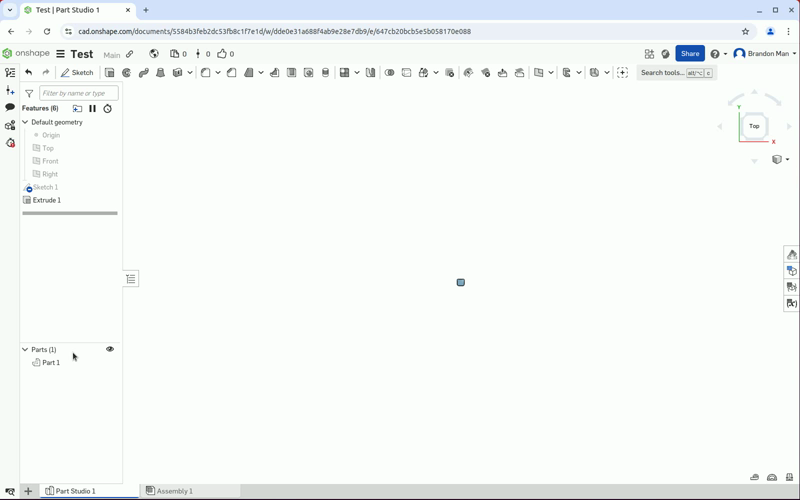
key(y)
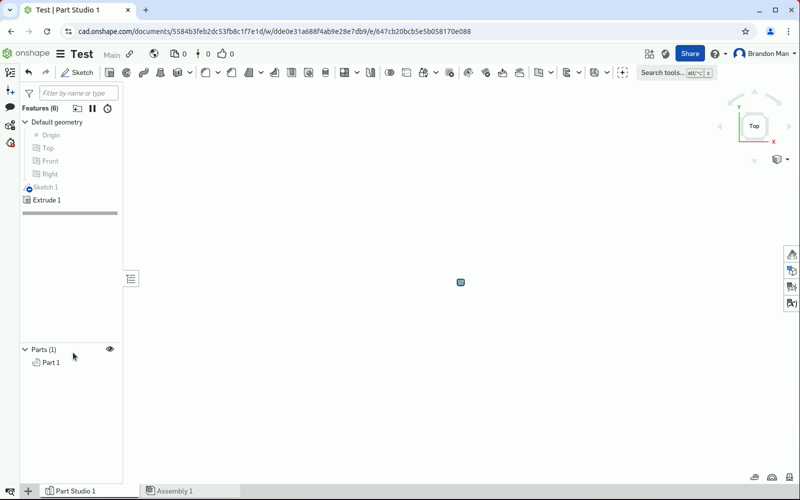
key(shift+p)
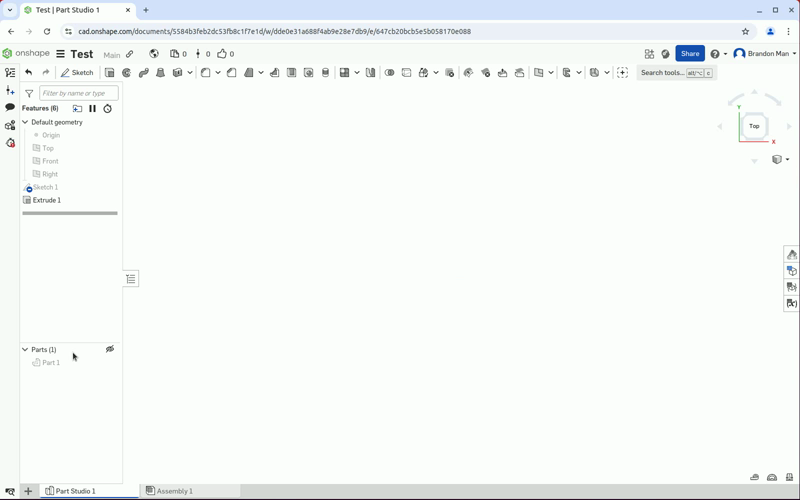
key(space)
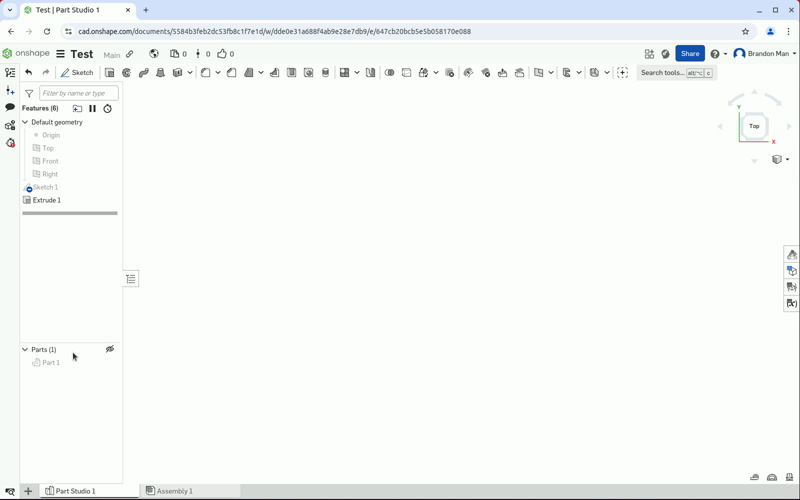
key_down(shift)
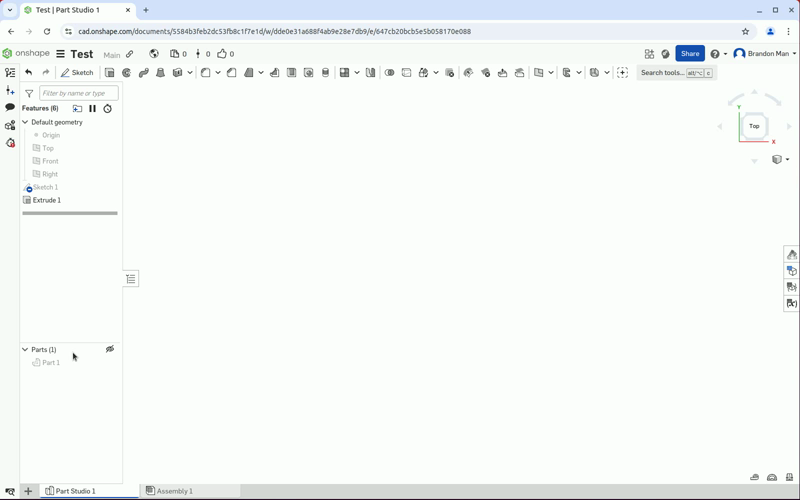
key(up)
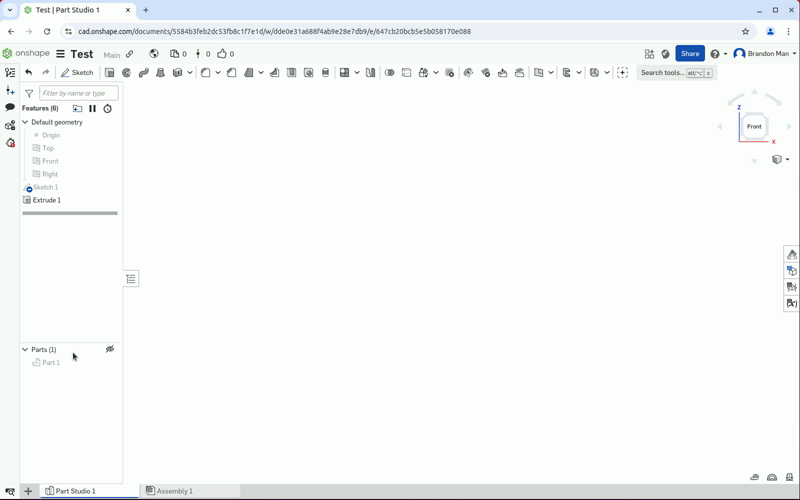
key_up(shift)
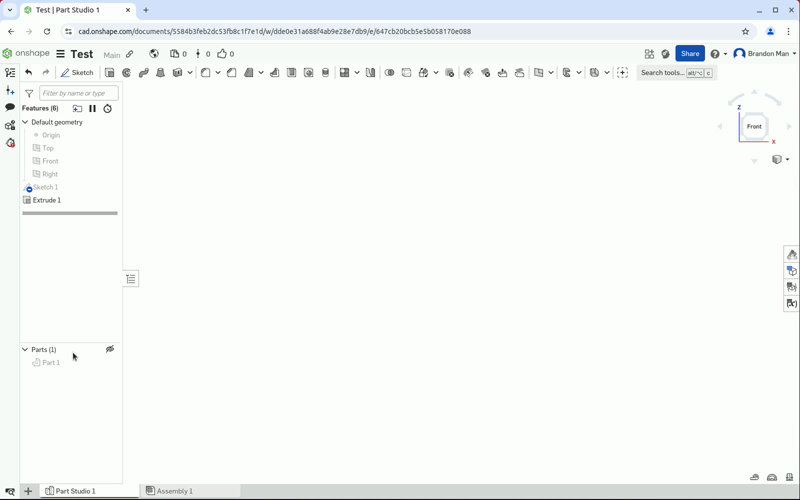
key(space)
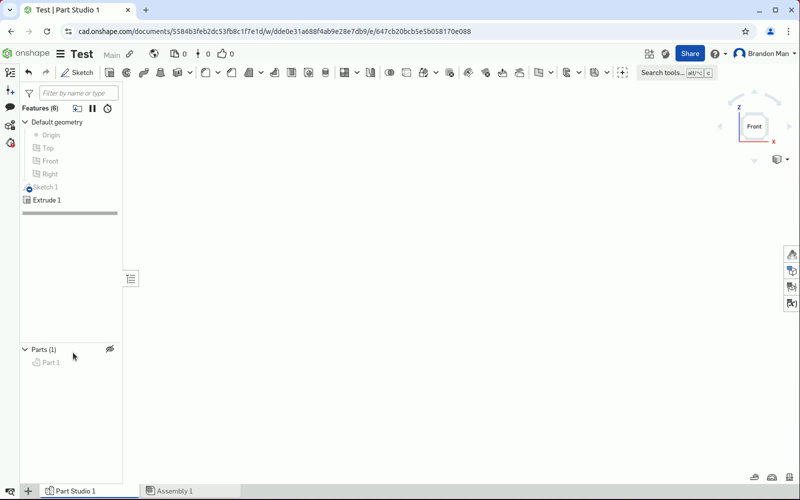
key_down(shift)
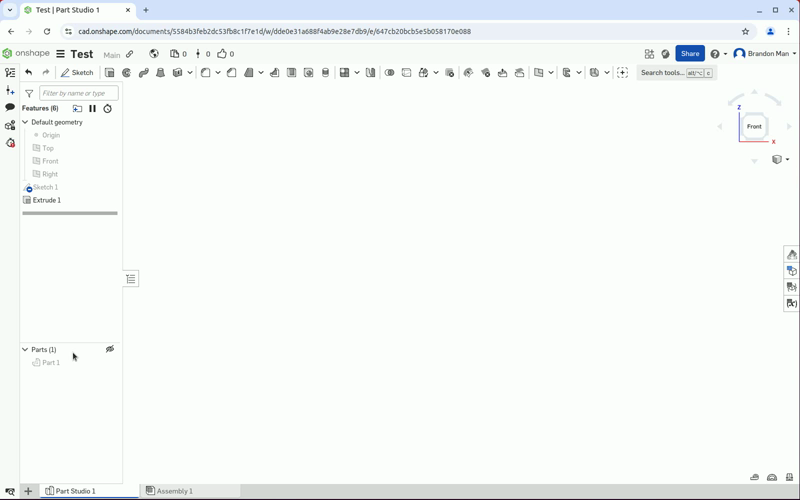
key(left)
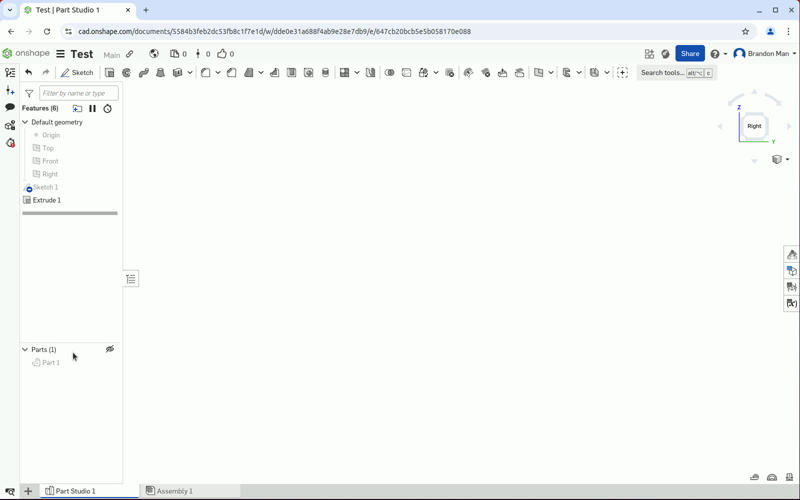
key_up(shift)
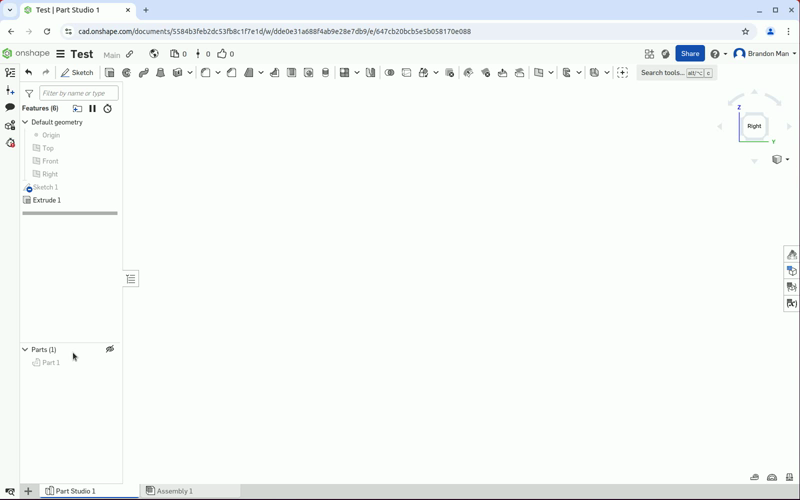
mouse_move(73, 352)
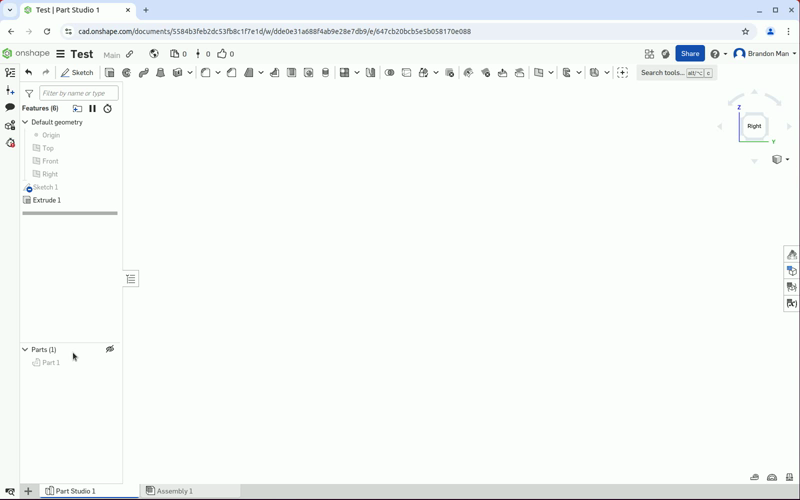
key(shift+y)
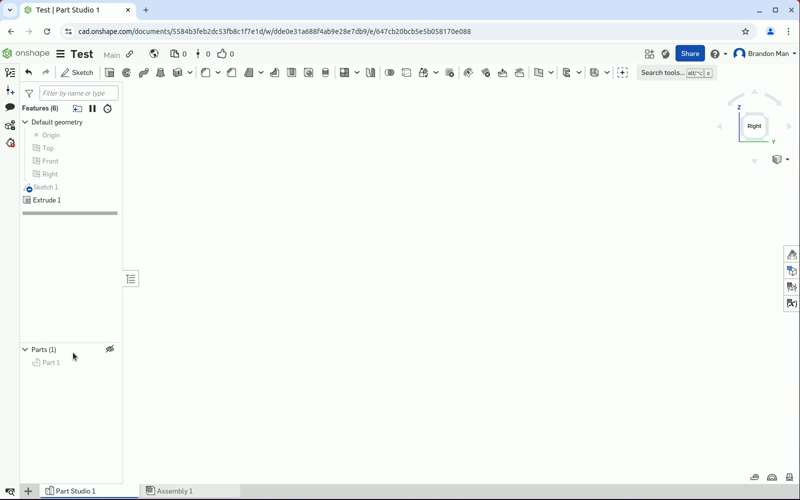
key(shift+s)
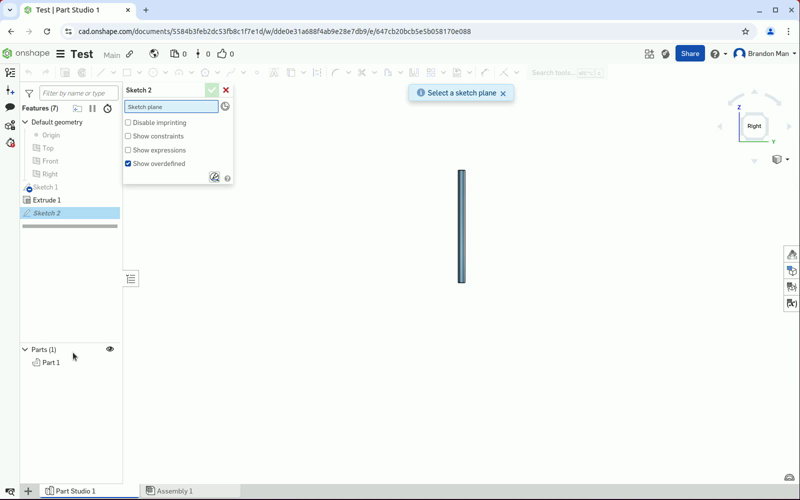
mouse_move(73, 176)
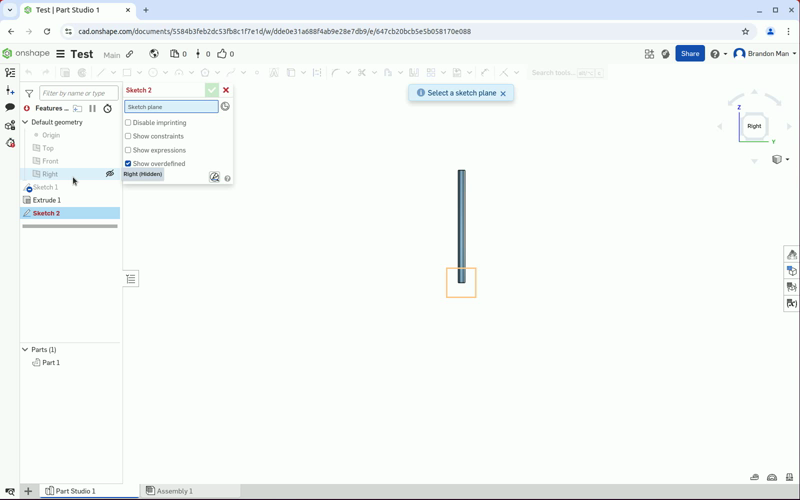
click(73, 176)
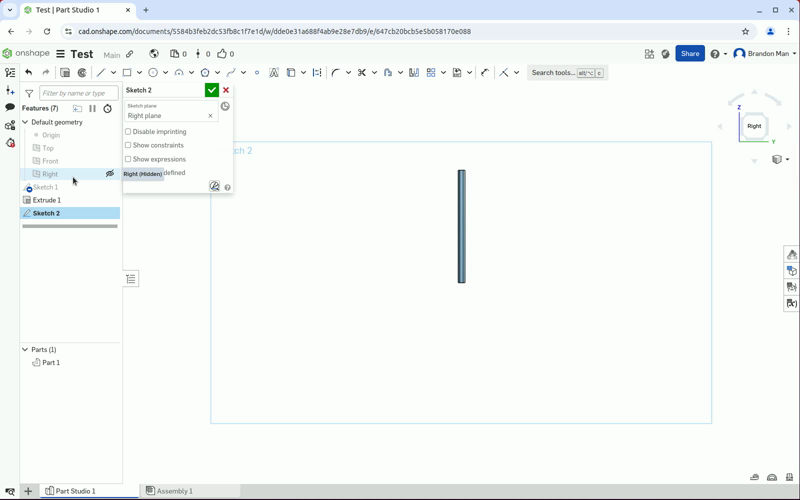
mouse_move(73, 352)
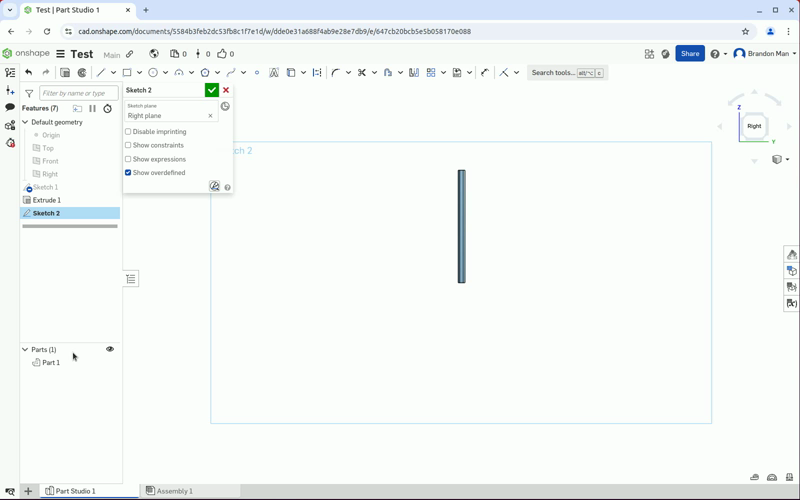
key(y)
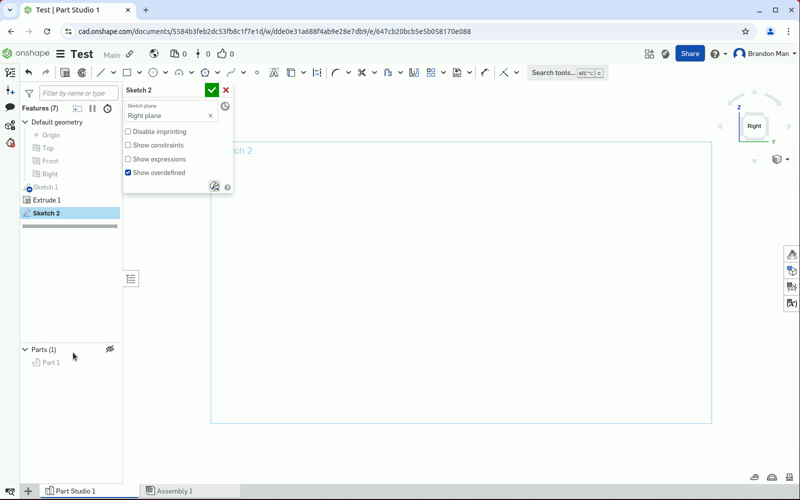
key(l)
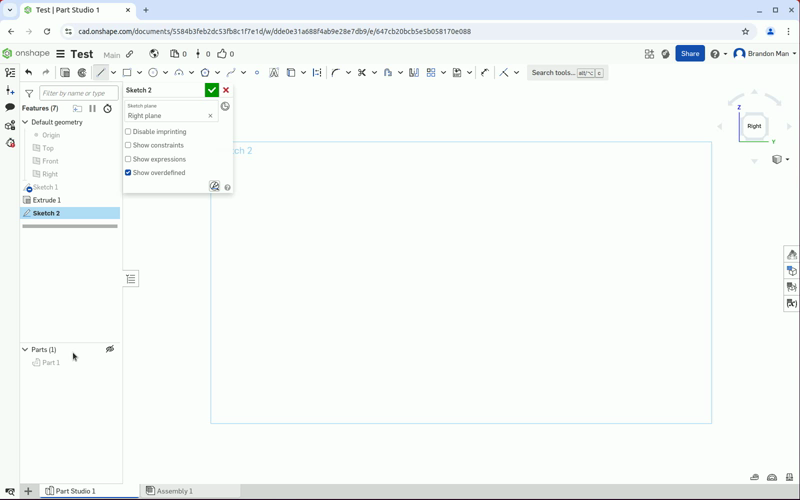
key_down(shift)
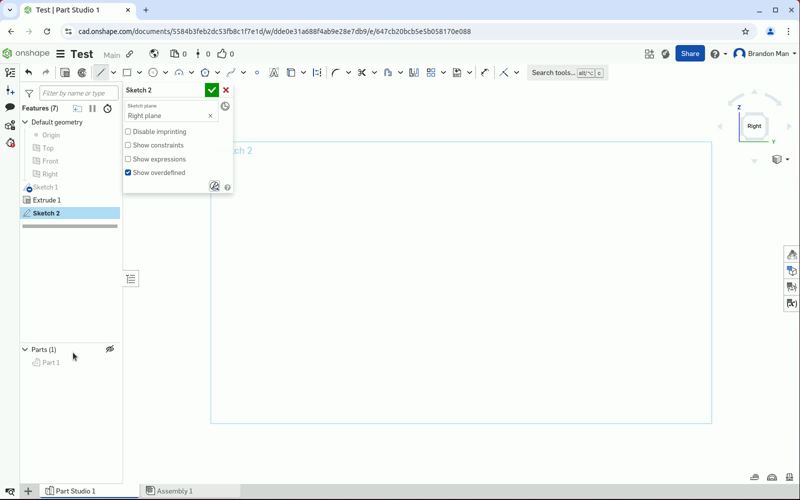
mouse_move(431, 292)
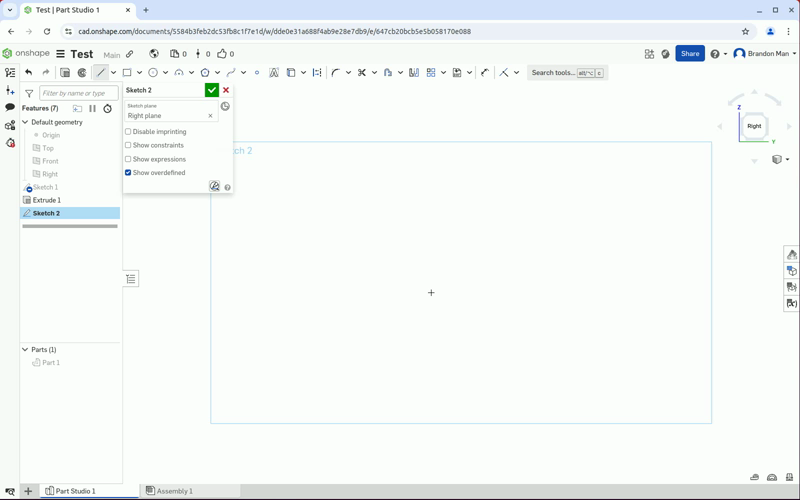
click(431, 292)
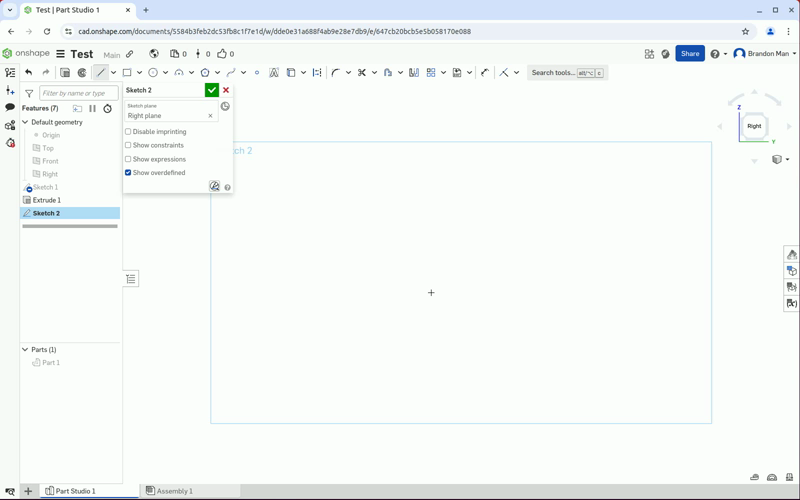
key_up(shift)
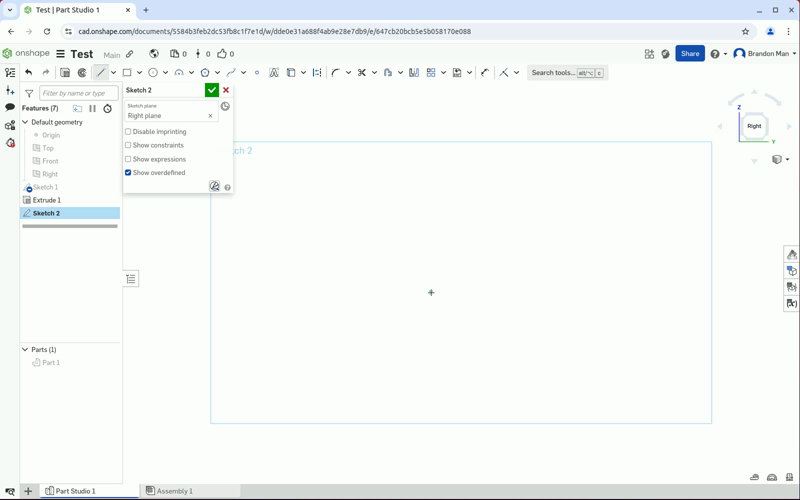
key_down(shift)
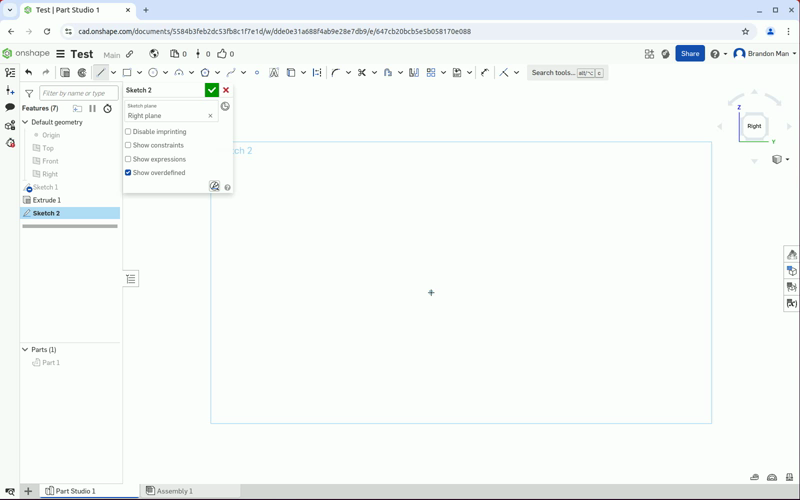
mouse_move(461, 292)
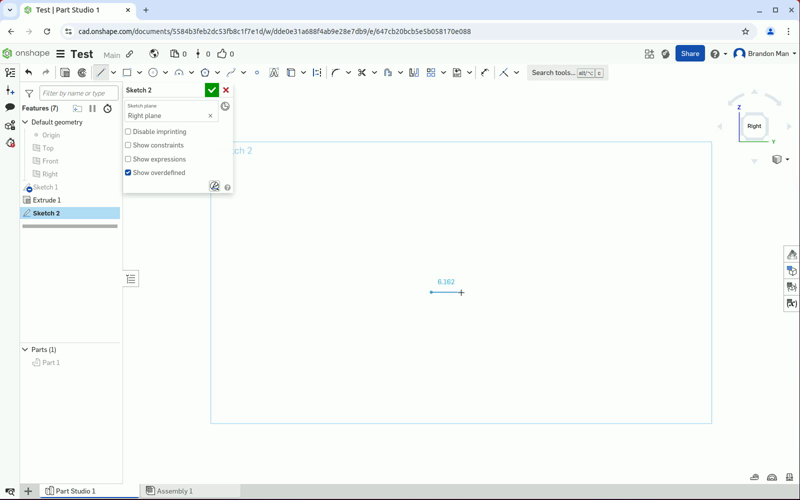
mouse_move(433, 292)
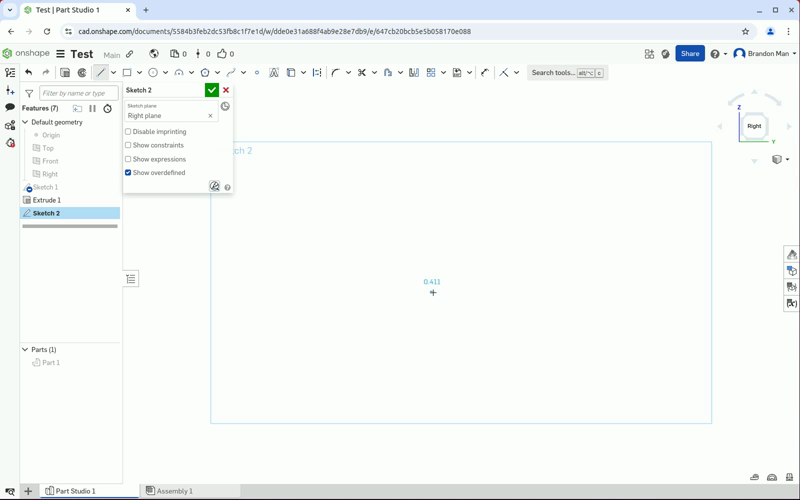
scroll(6)
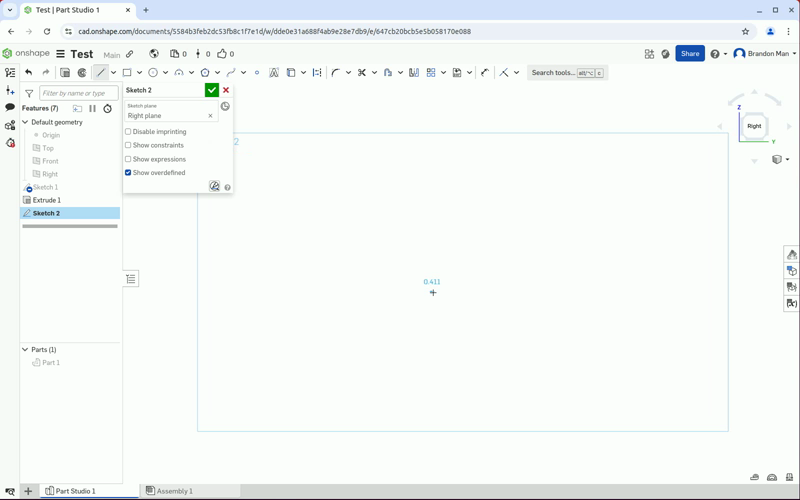
scroll(6)
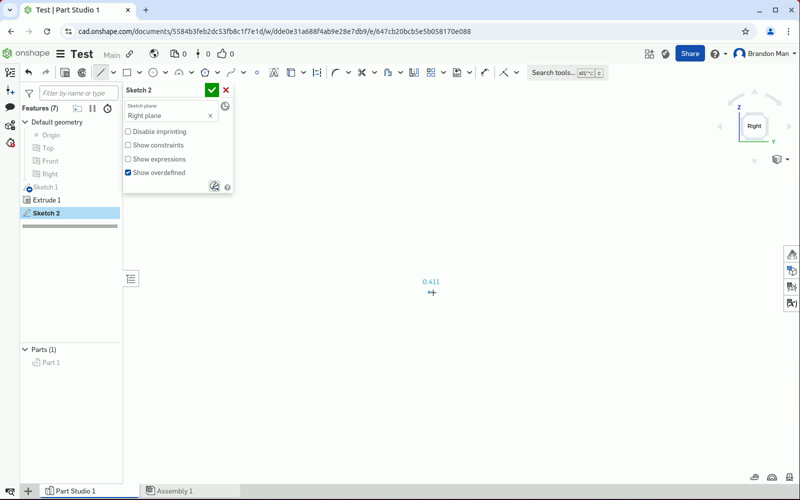
scroll(6)
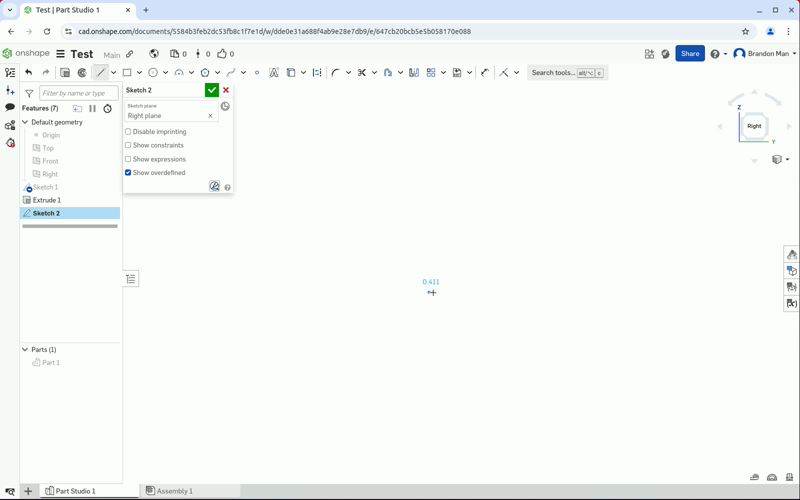
scroll(6)
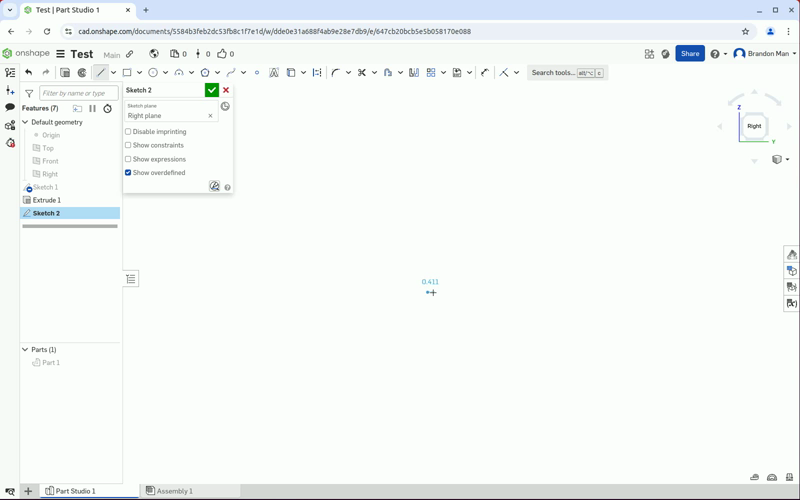
scroll(6)
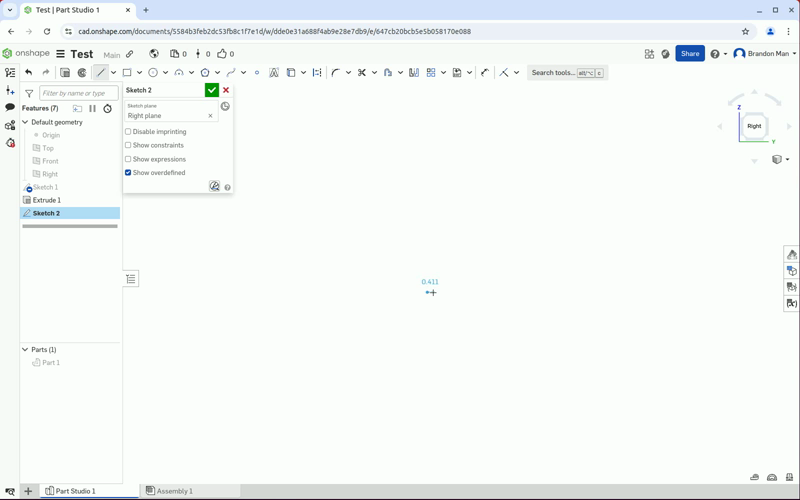
scroll(6)
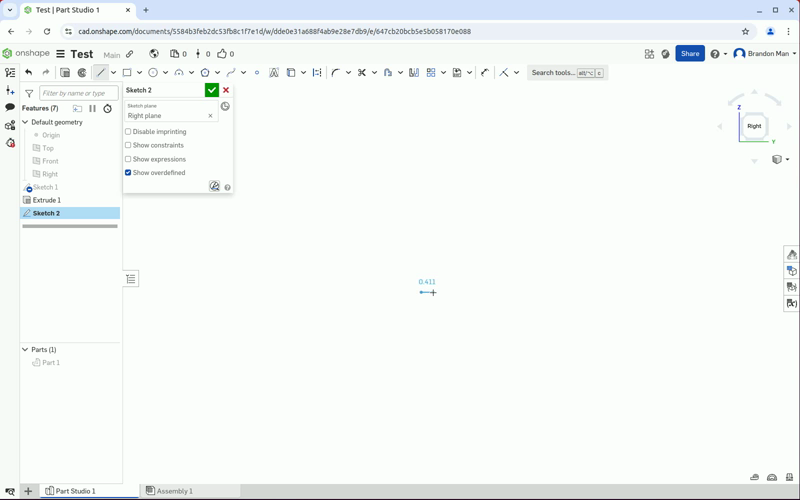
scroll(6)
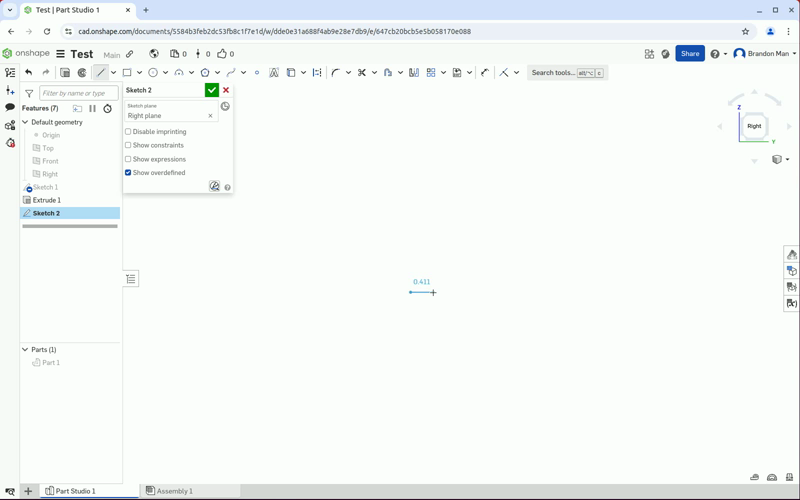
click(433, 292)
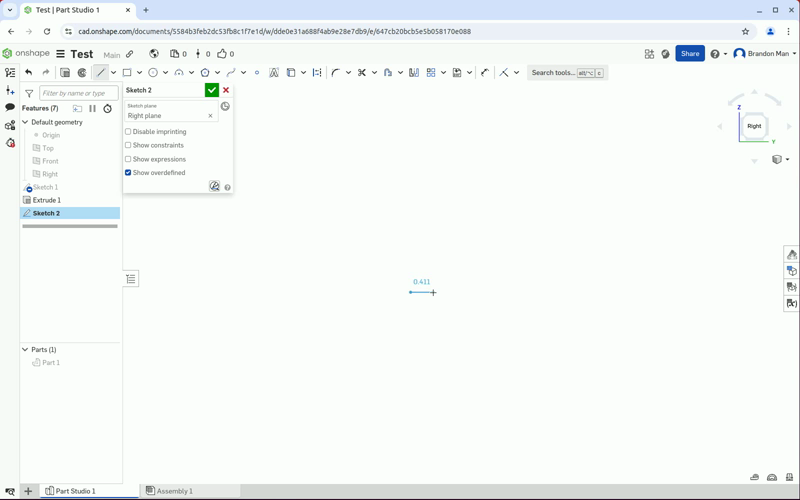
scroll(-6)
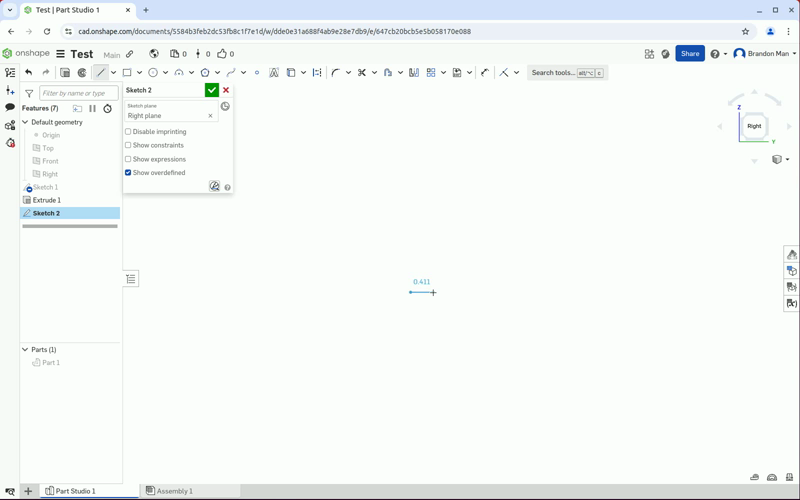
scroll(-6)
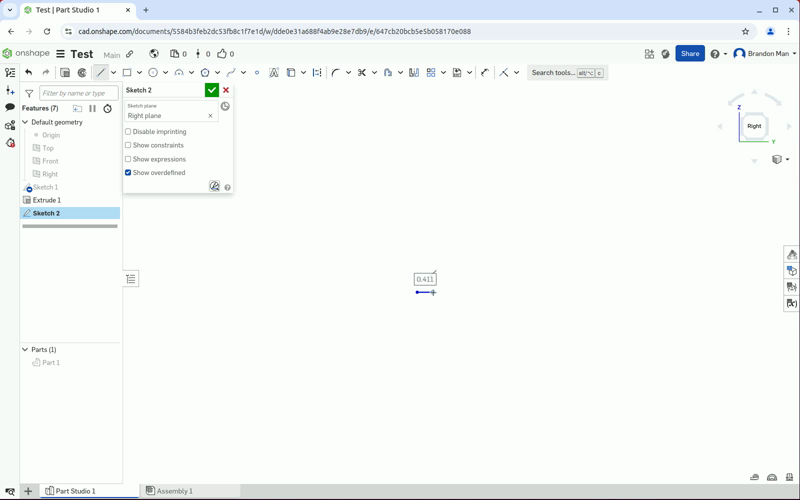
scroll(-6)
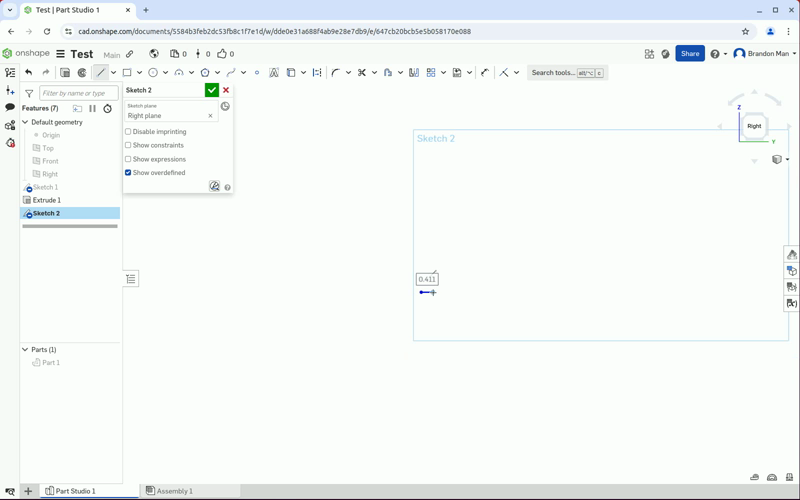
scroll(-6)
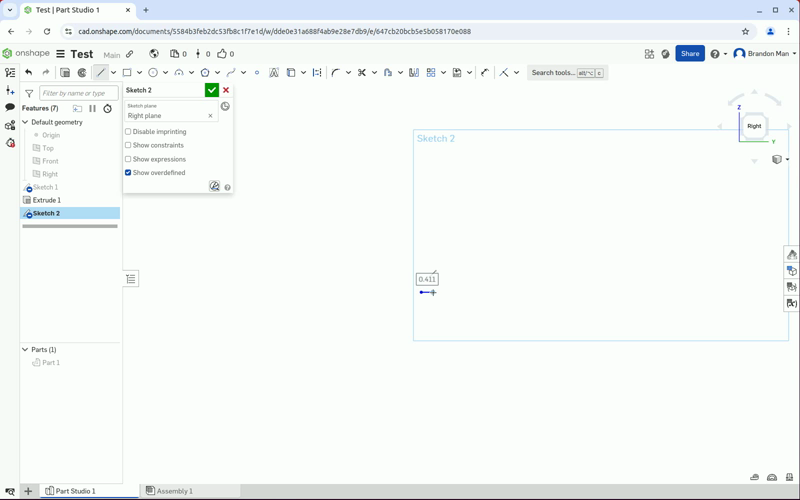
scroll(-6)
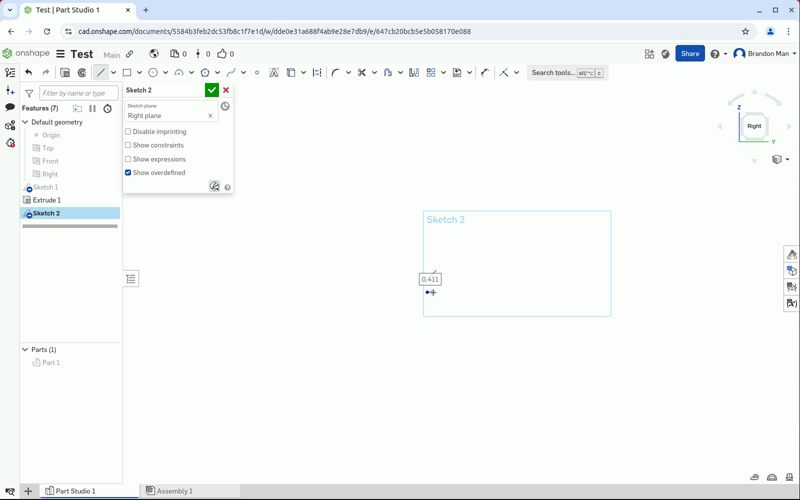
scroll(-6)
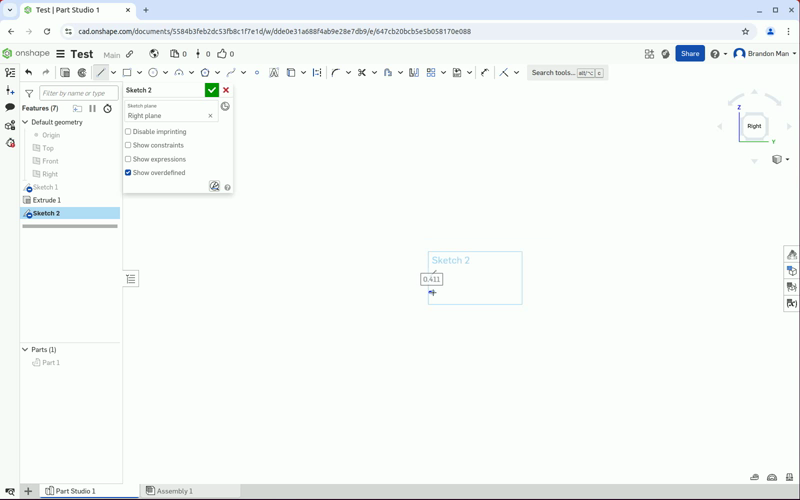
scroll(-6)
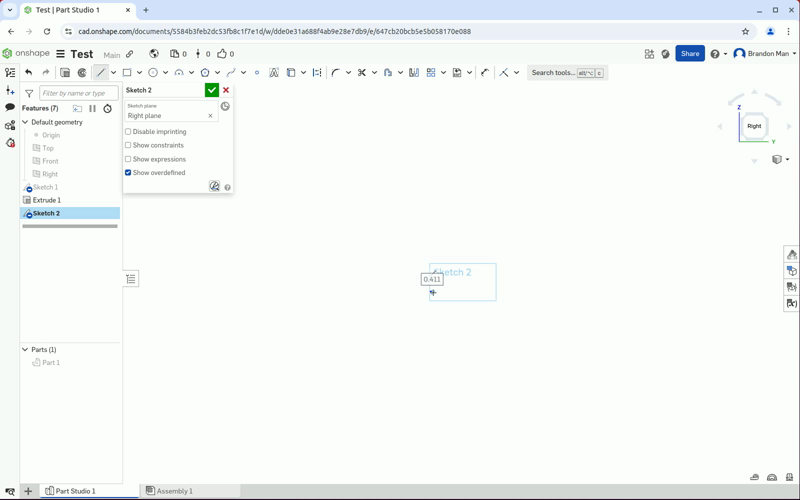
key_up(shift)
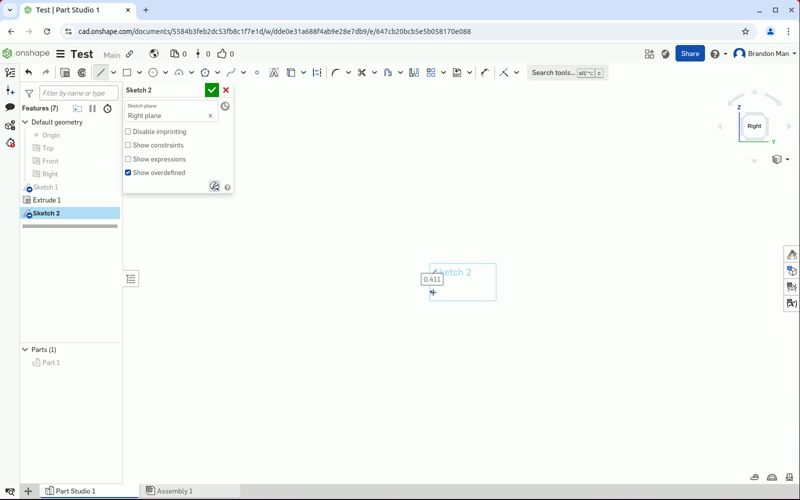
key_down(shift)
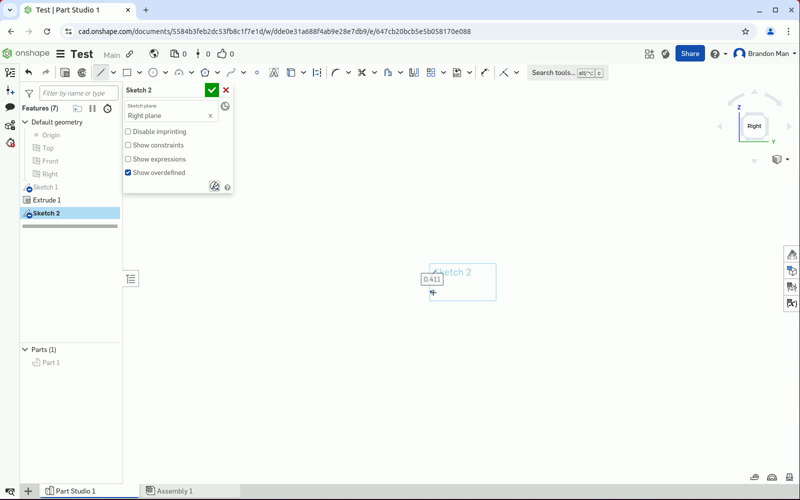
mouse_move(433, 197)
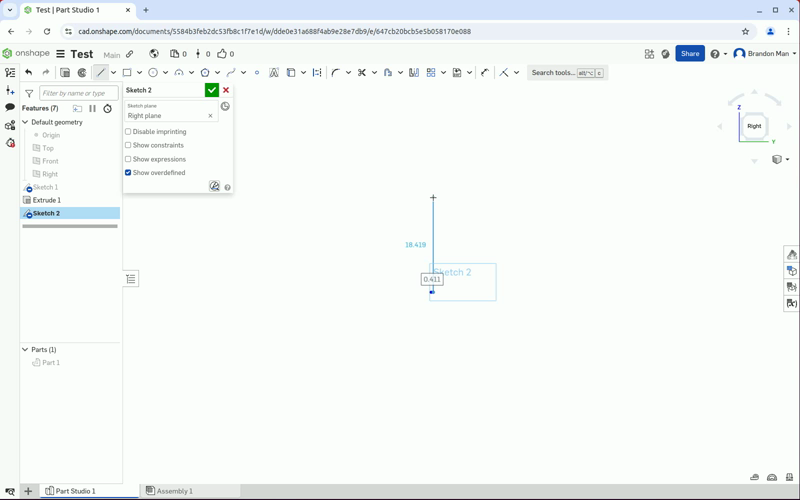
click(433, 197)
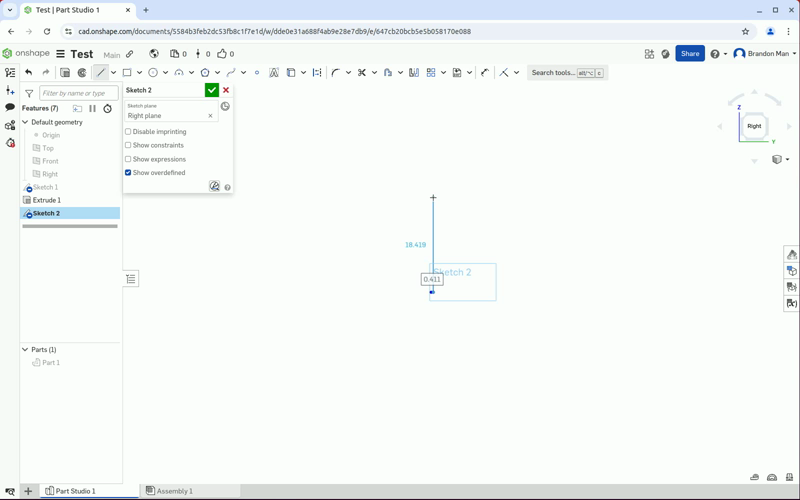
key_up(shift)
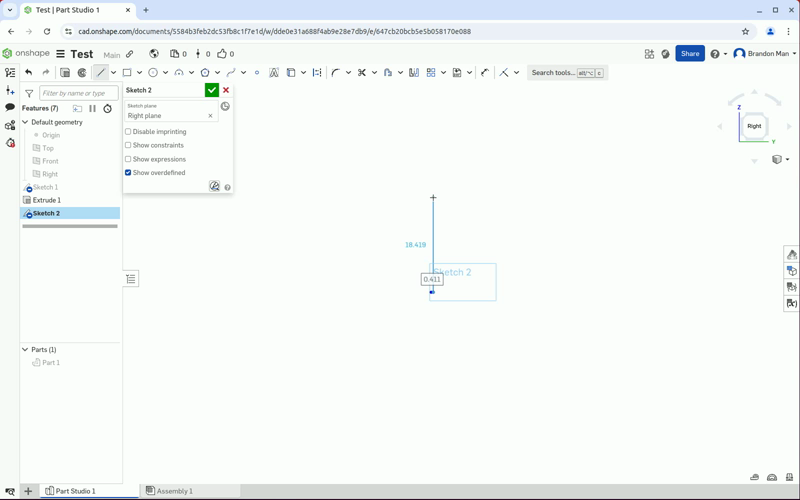
key_down(shift)
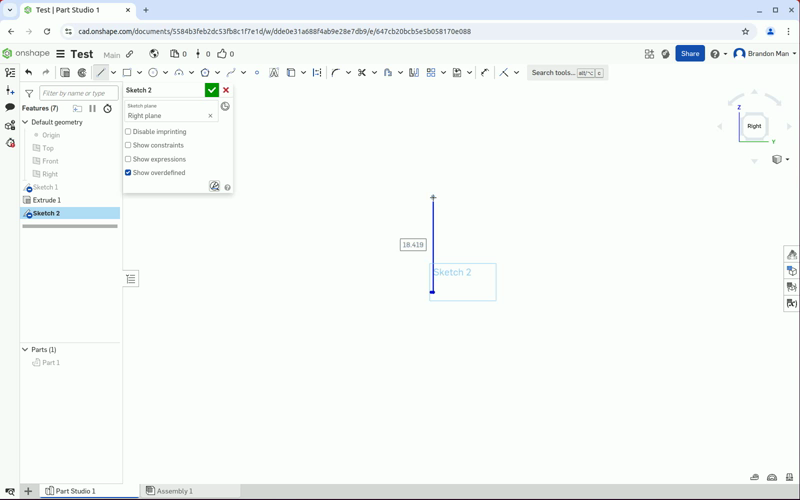
mouse_move(463, 197)
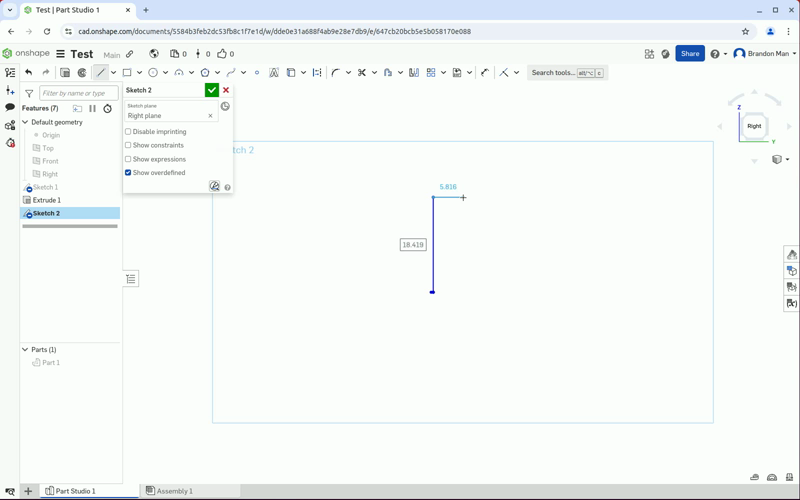
mouse_move(431, 197)
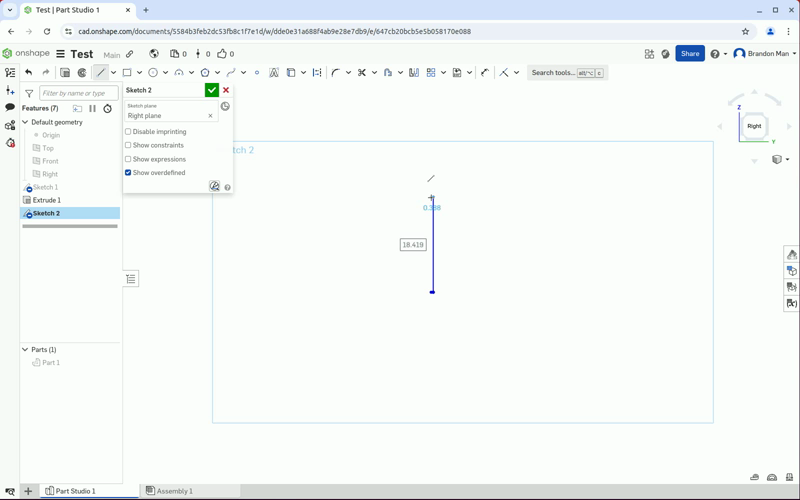
scroll(6)
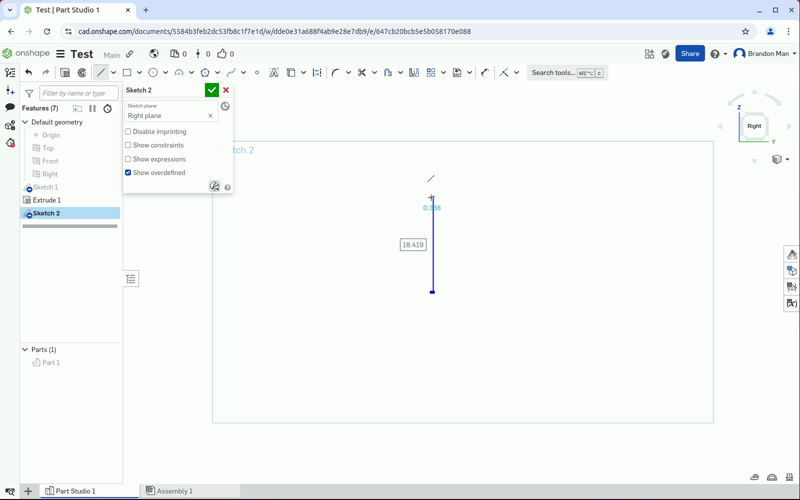
scroll(6)
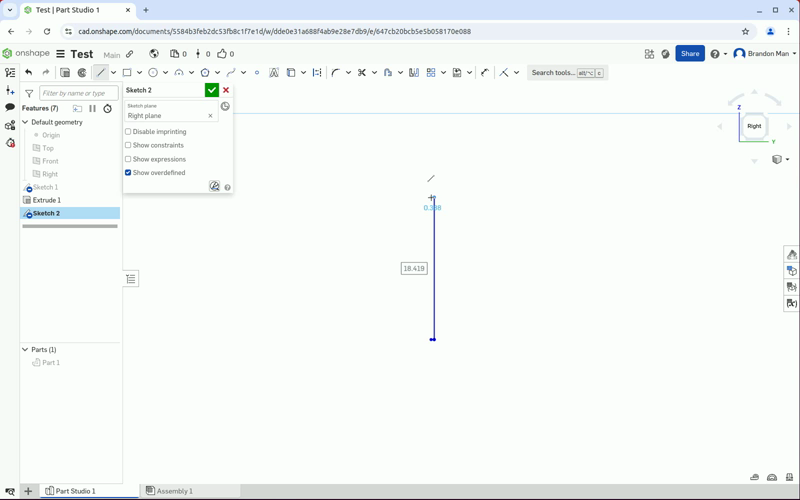
scroll(6)
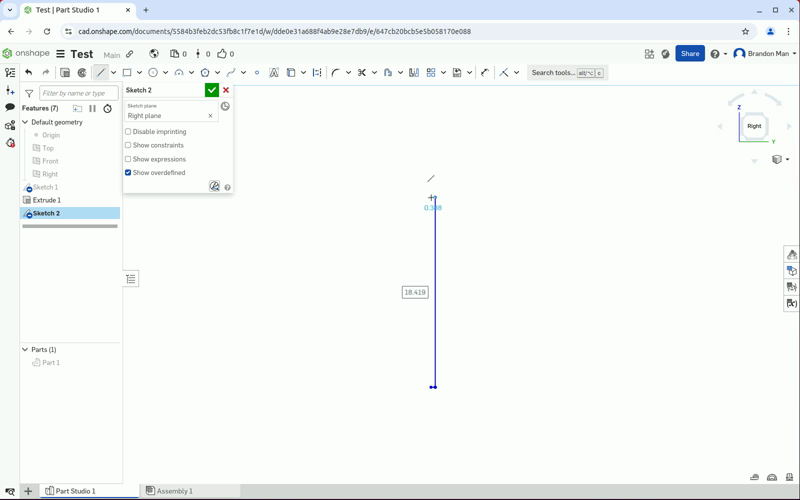
scroll(6)
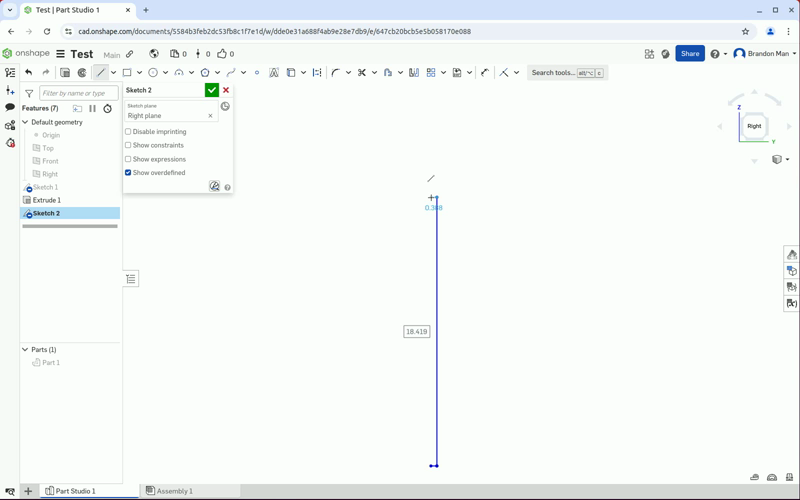
scroll(6)
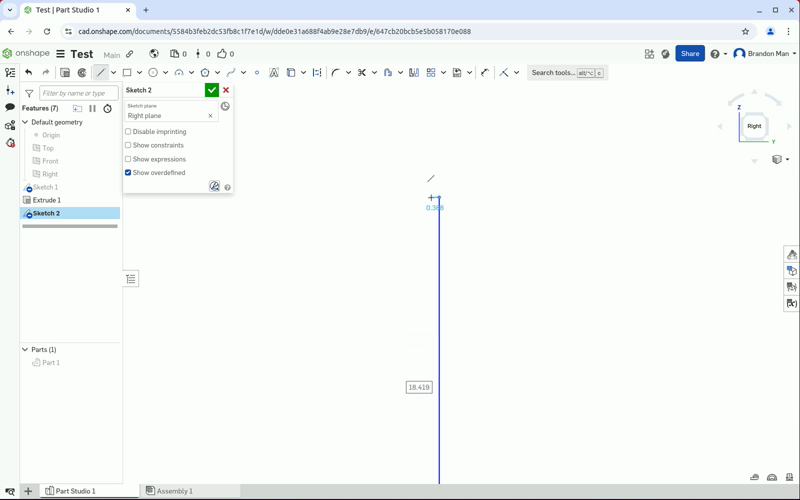
scroll(6)
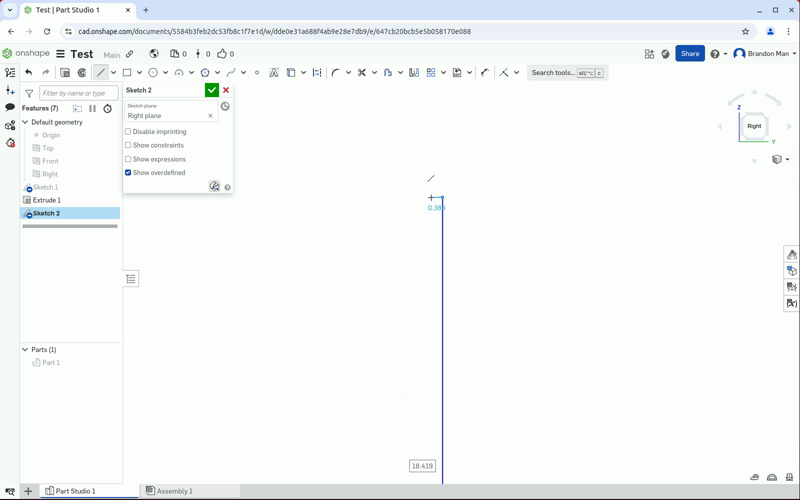
scroll(6)
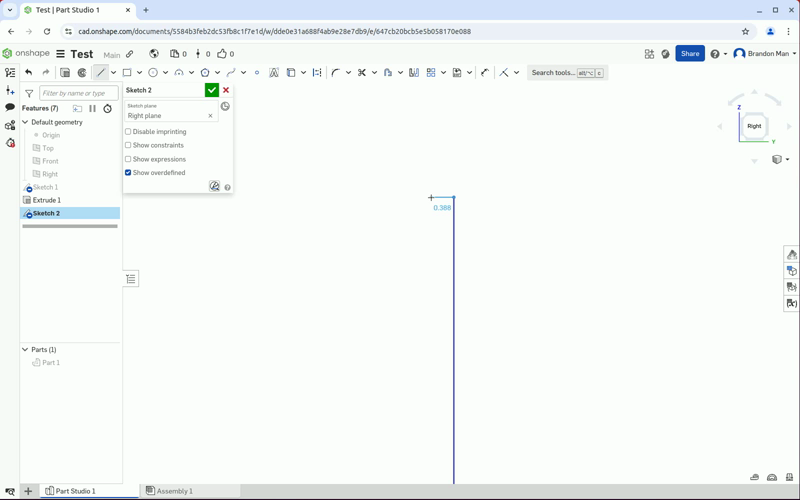
click(431, 197)
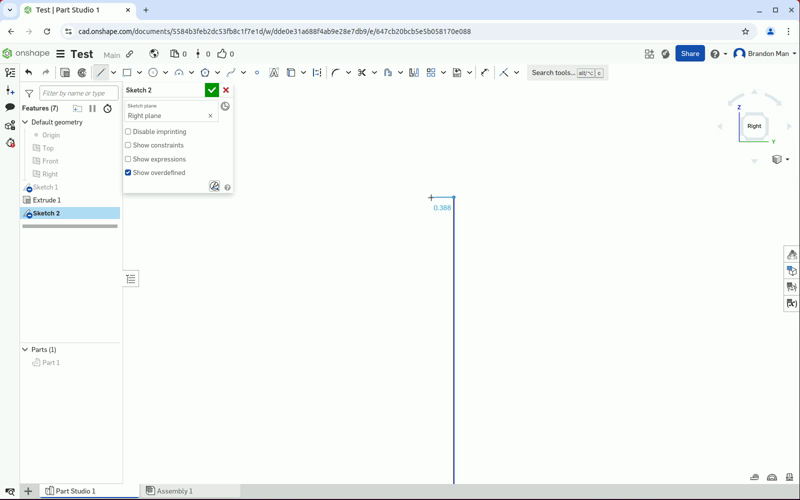
scroll(-6)
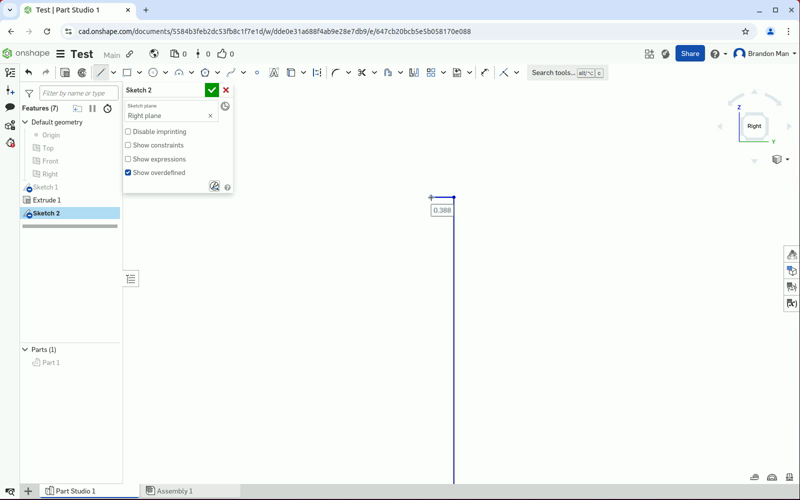
scroll(-6)
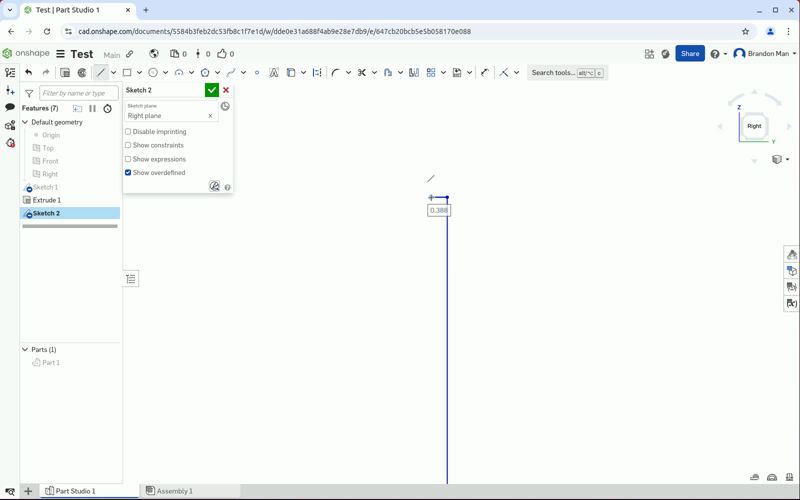
scroll(-6)
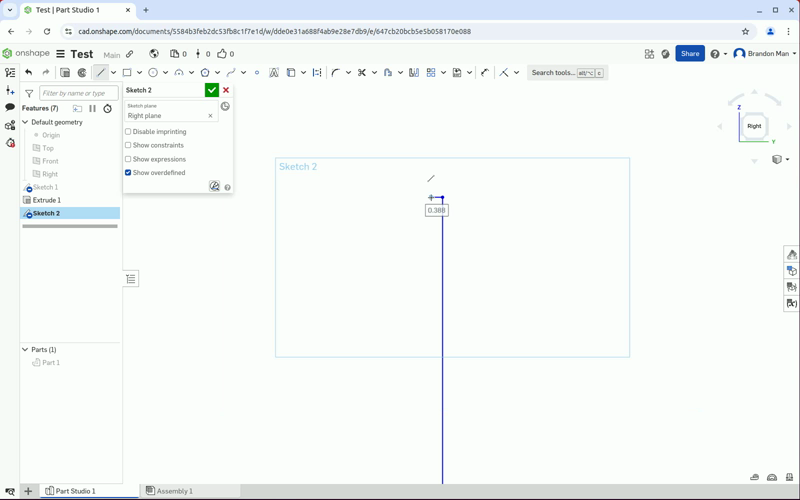
scroll(-6)
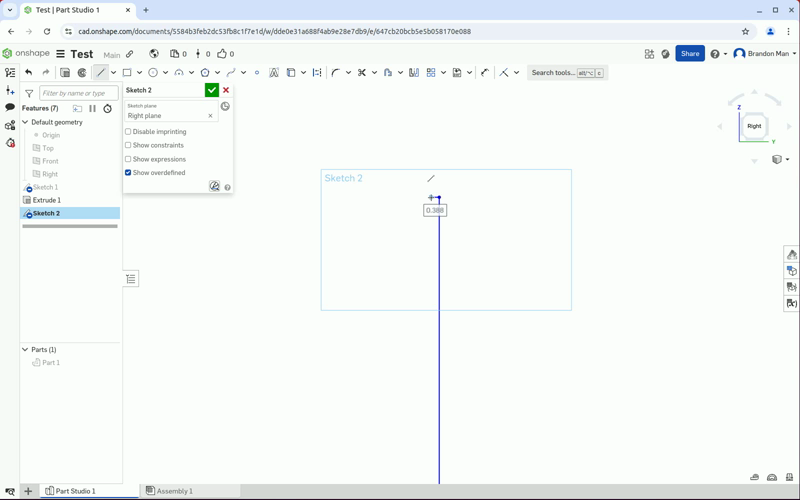
scroll(-6)
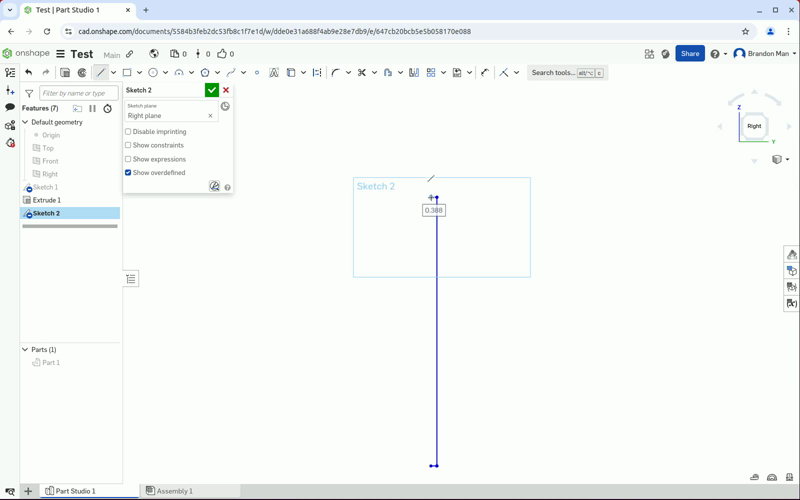
scroll(-6)
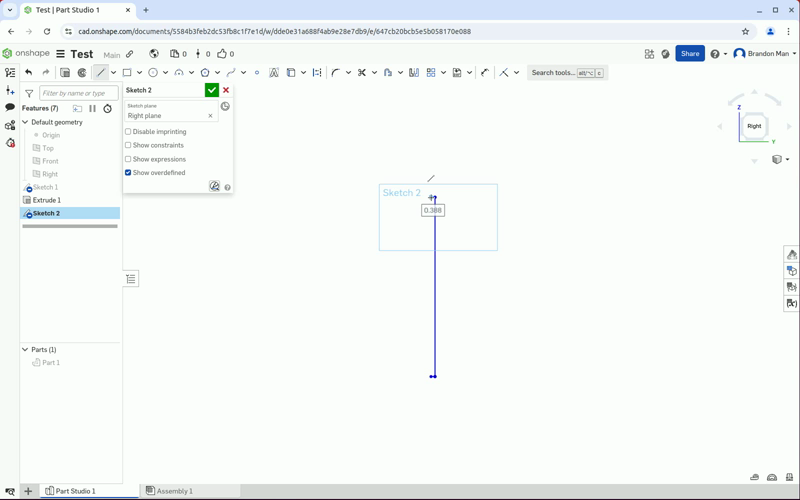
scroll(-6)
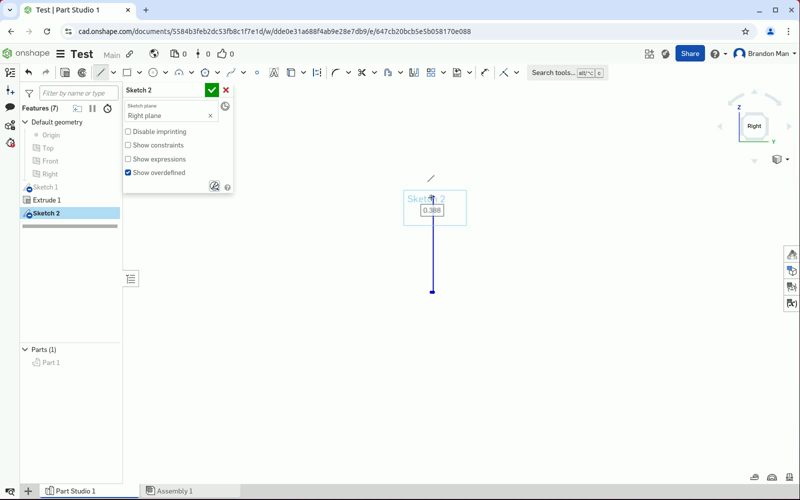
key_up(shift)
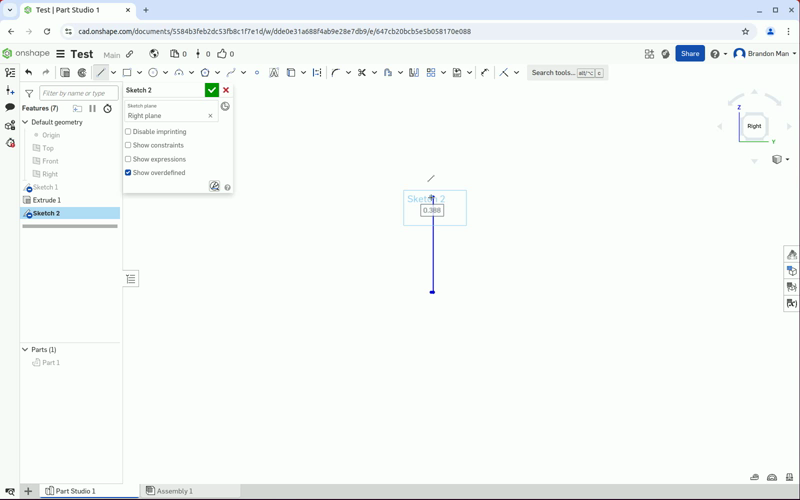
key_down(shift)
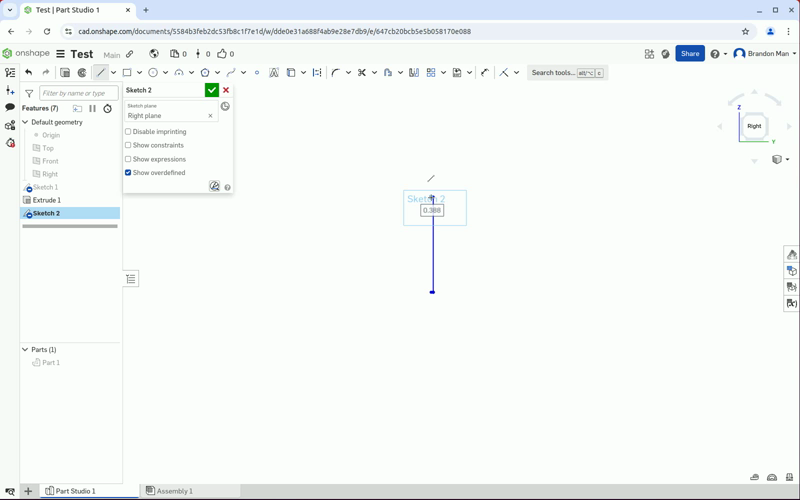
mouse_move(431, 292)
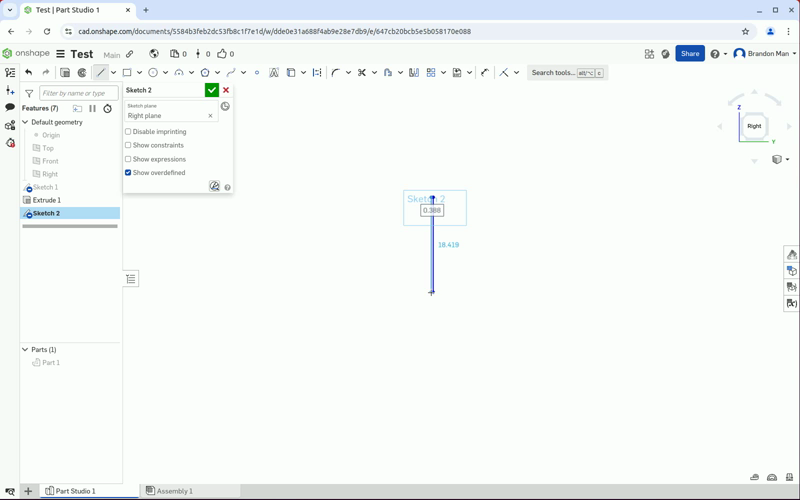
scroll(6)
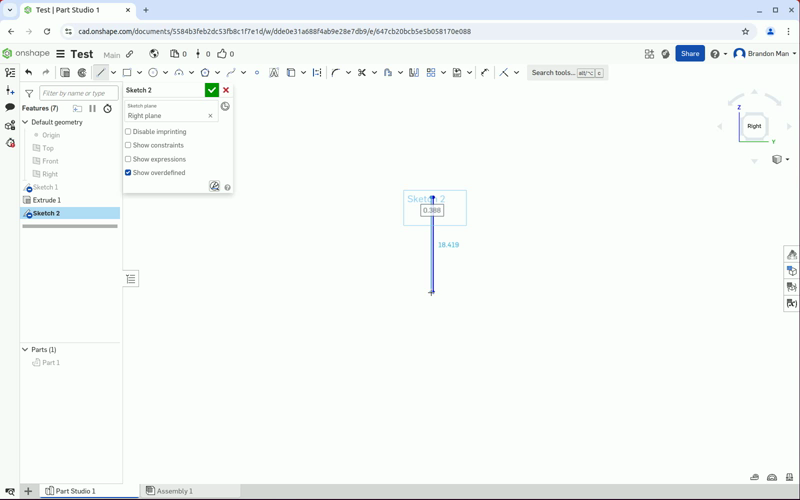
scroll(6)
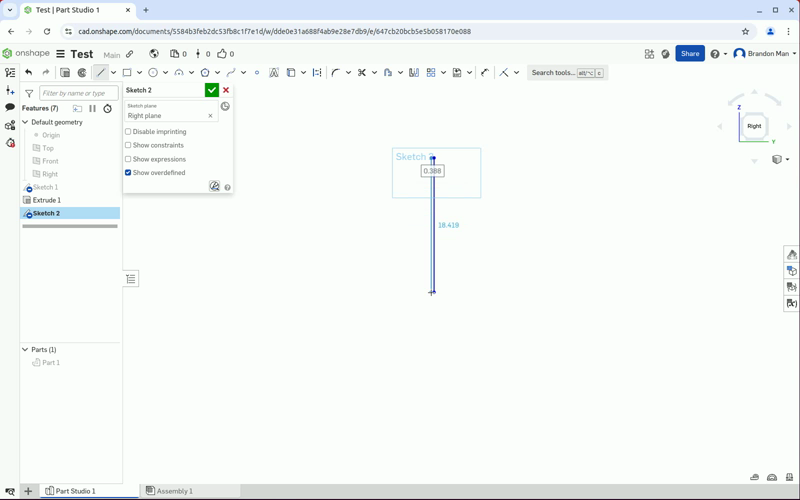
scroll(6)
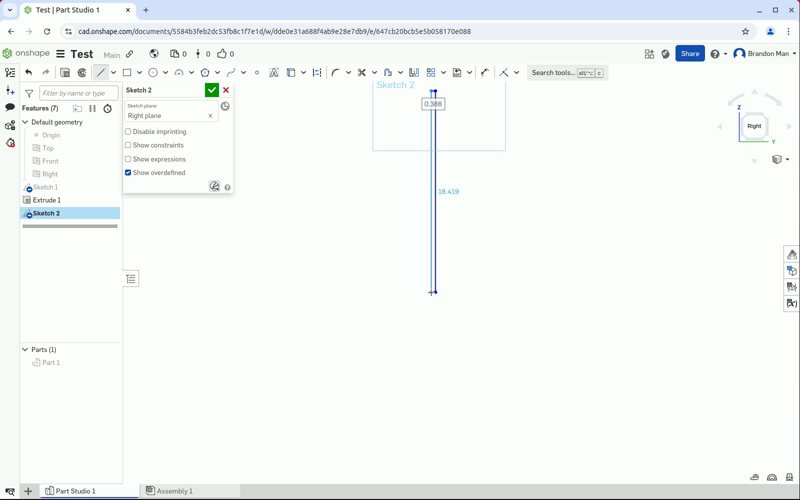
scroll(6)
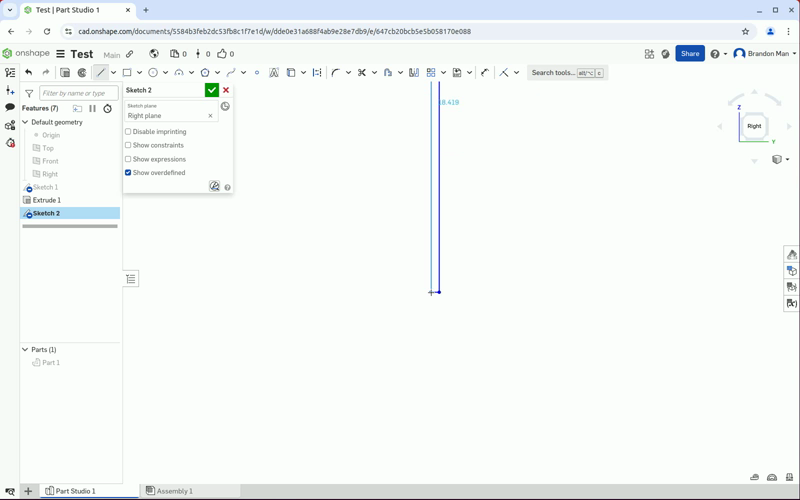
scroll(6)
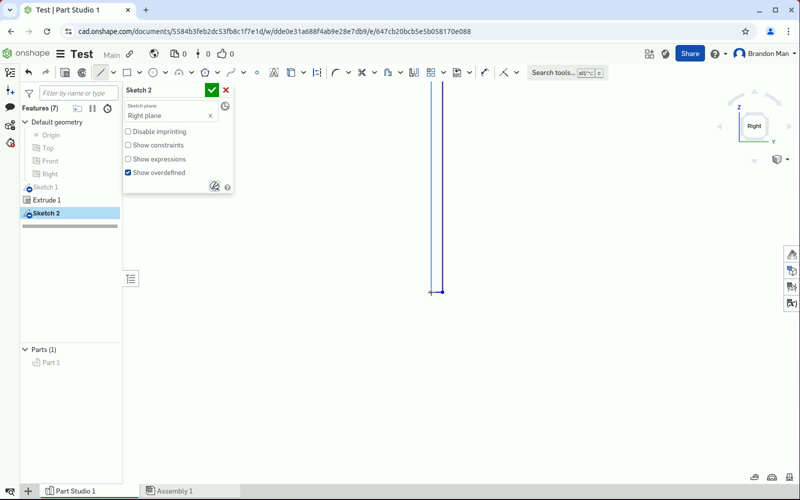
scroll(6)
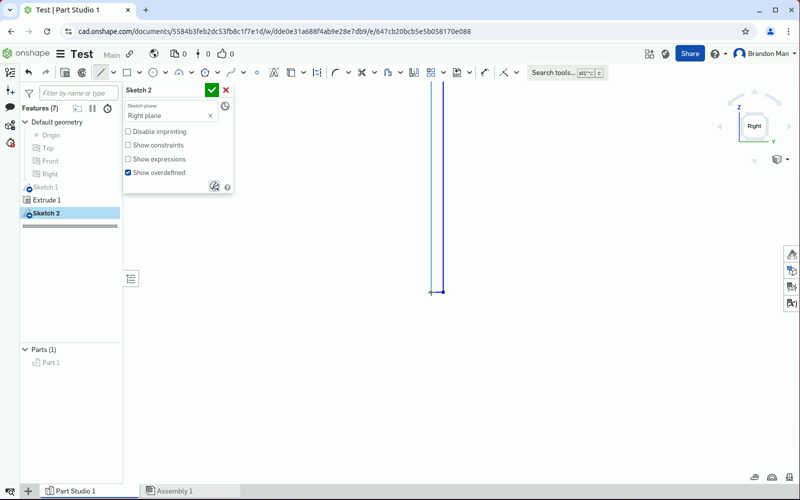
scroll(6)
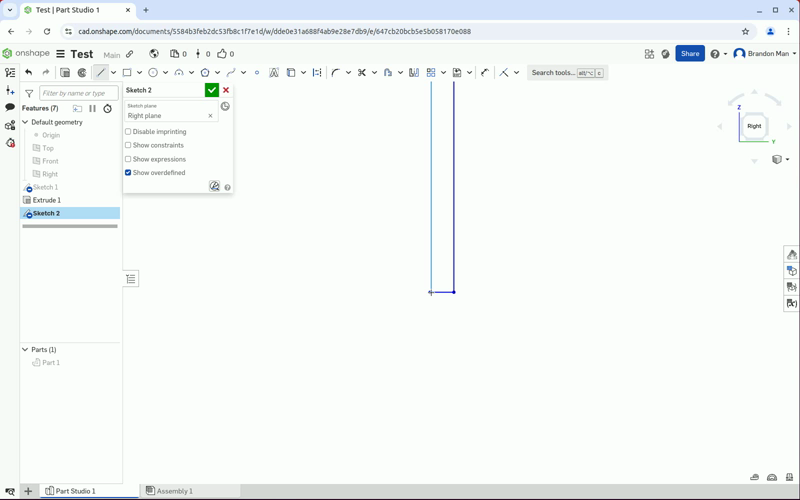
key_up(shift)
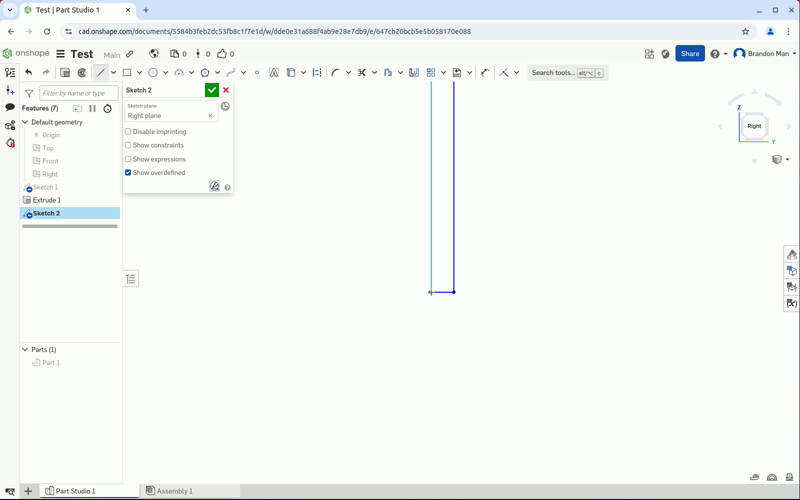
click(431, 292)
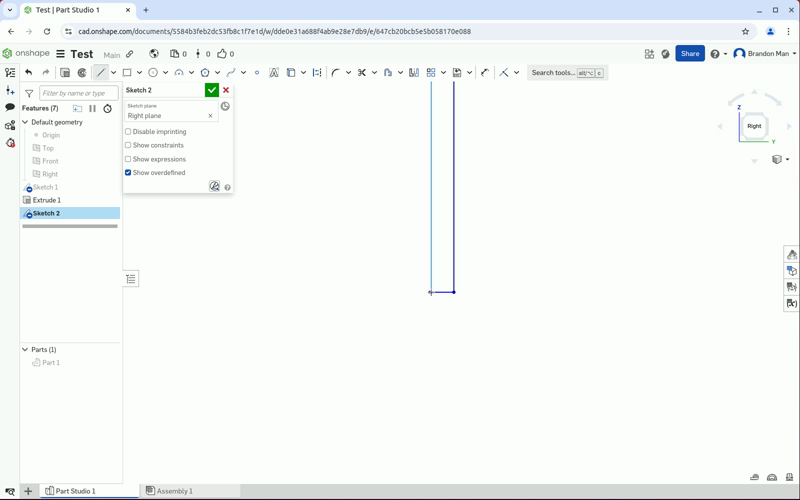
scroll(-6)
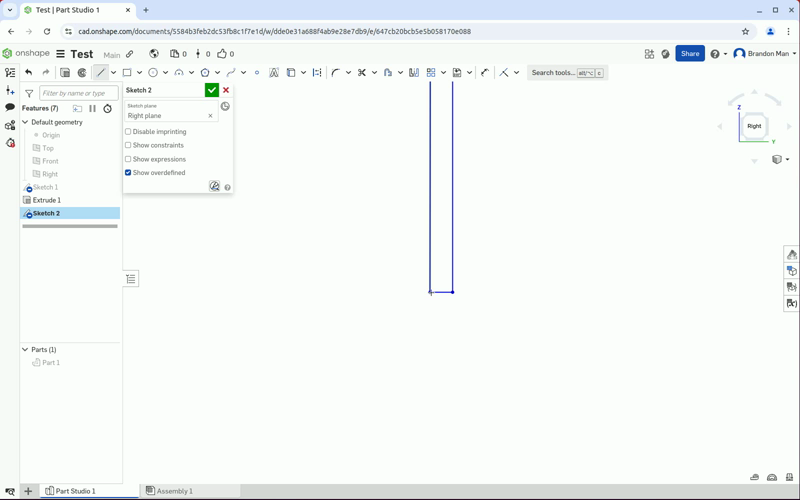
scroll(-6)
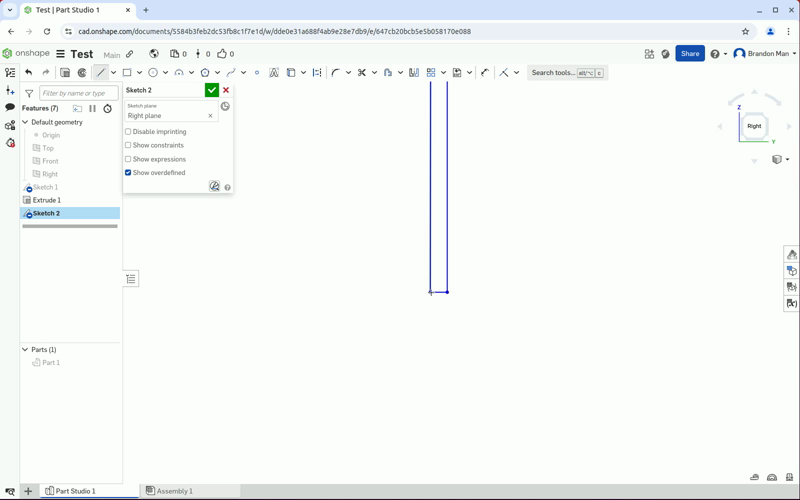
scroll(-6)
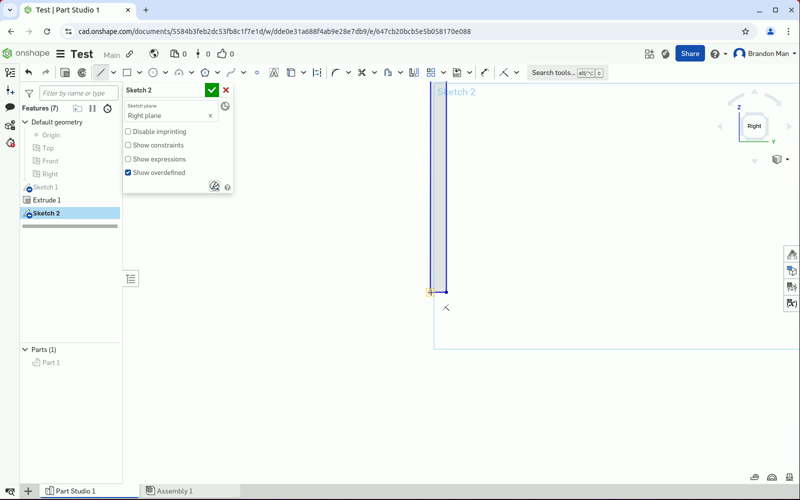
scroll(-6)
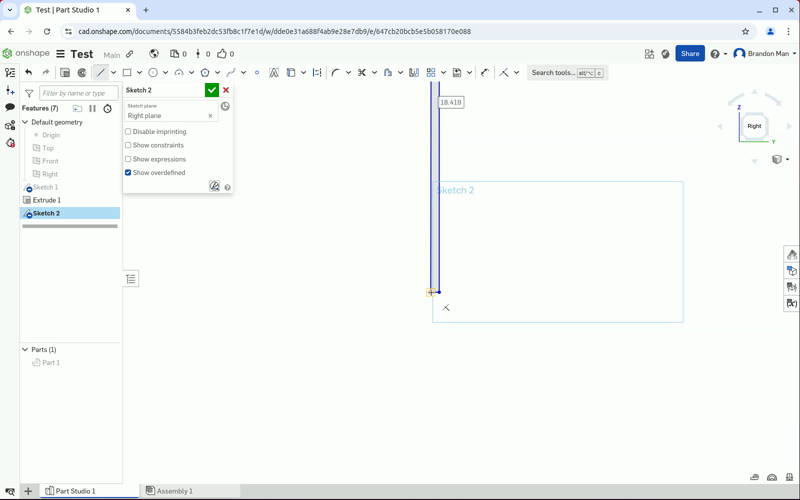
scroll(-6)
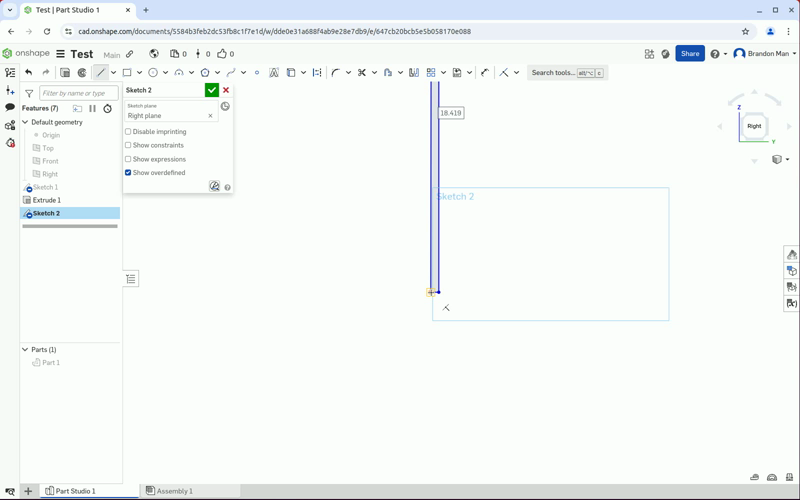
scroll(-6)
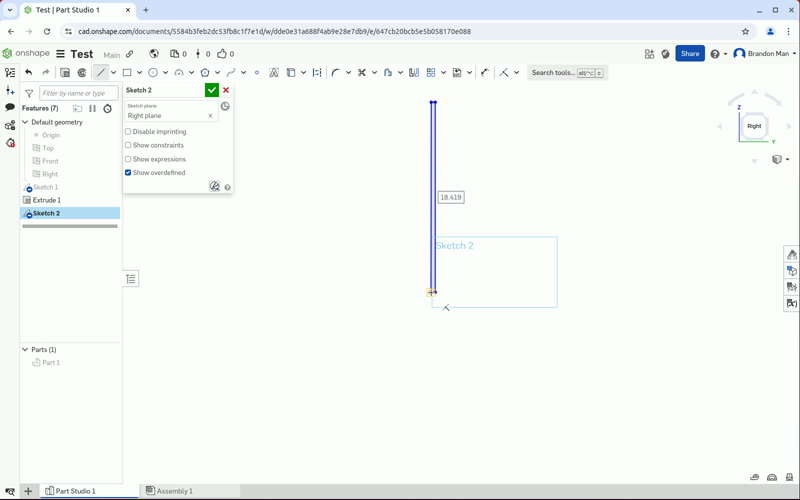
scroll(-6)
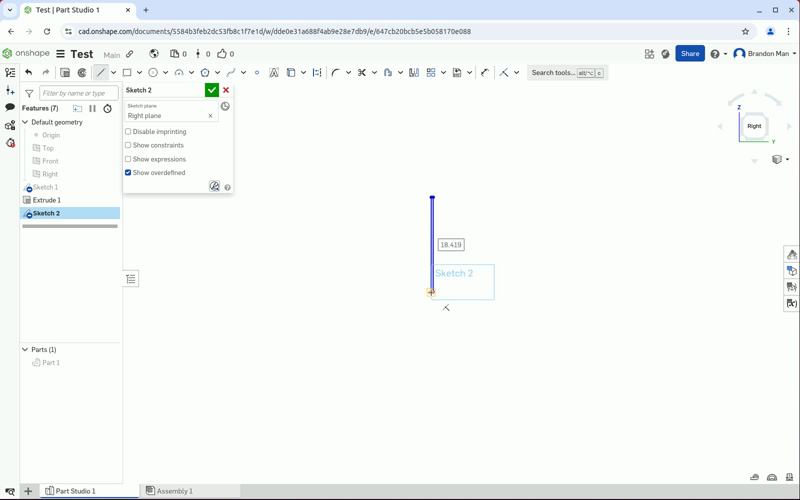
key(esc)
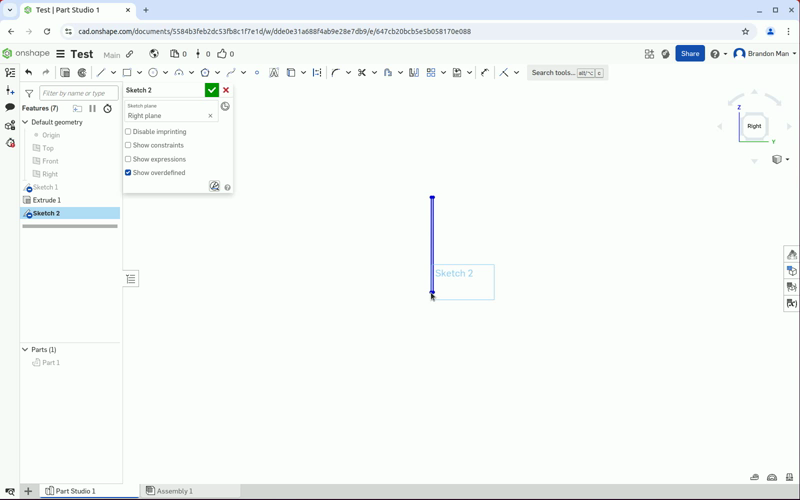
mouse_move(431, 211)
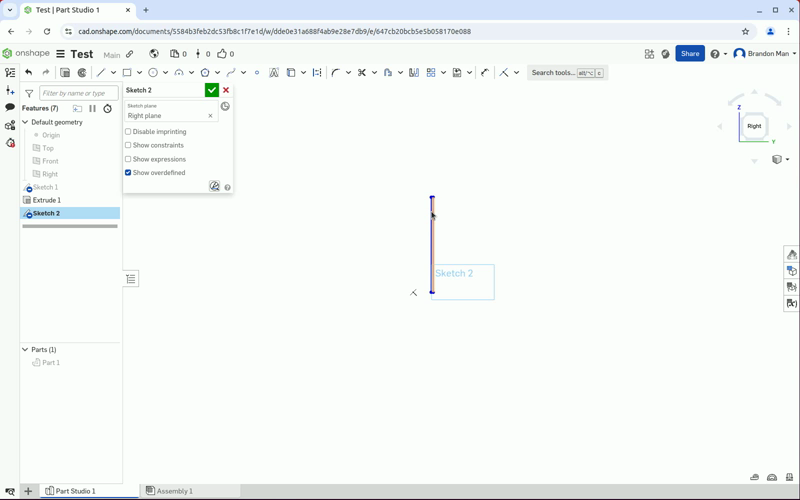
scroll(6)
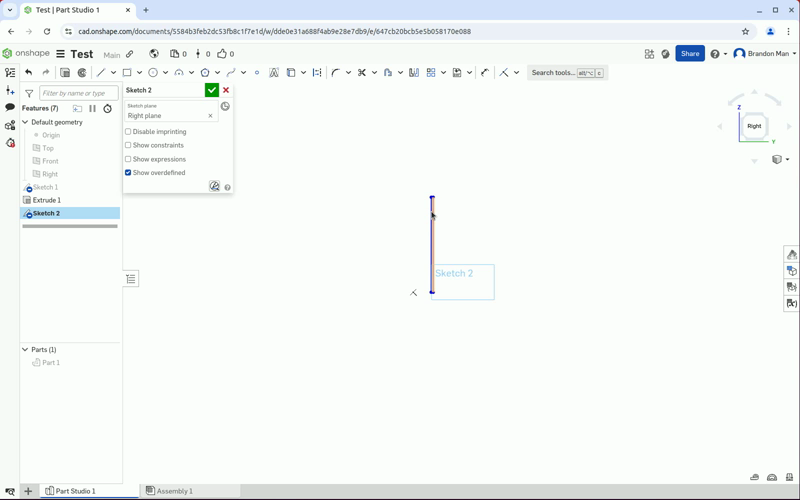
scroll(6)
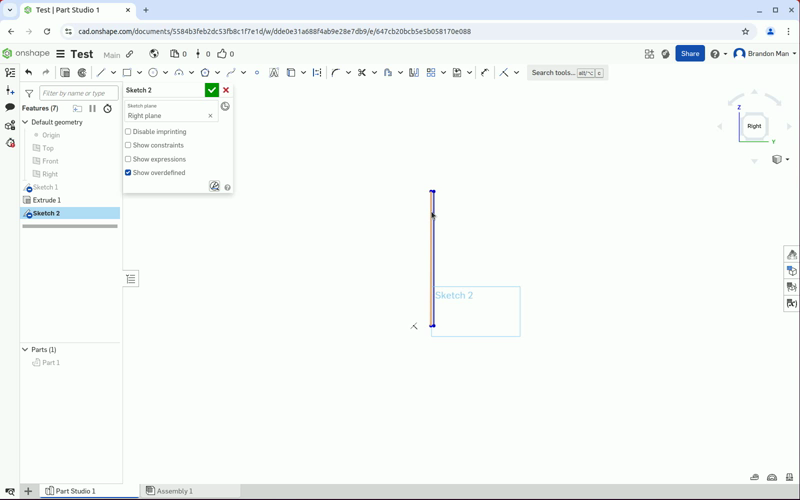
scroll(6)
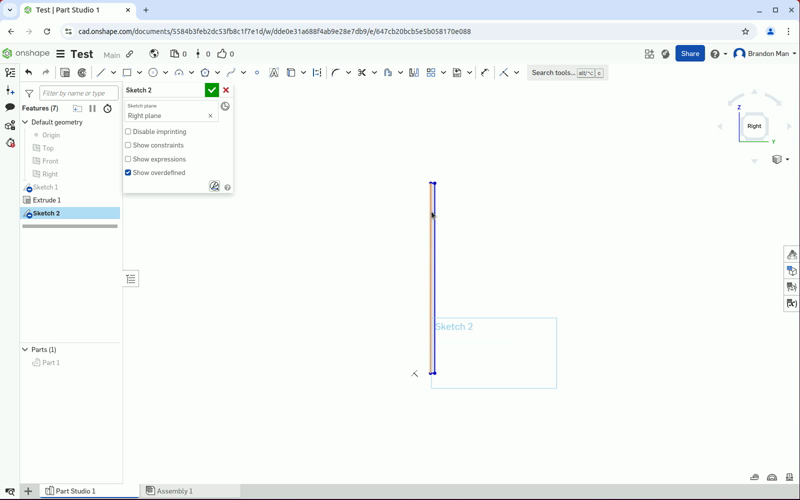
scroll(6)
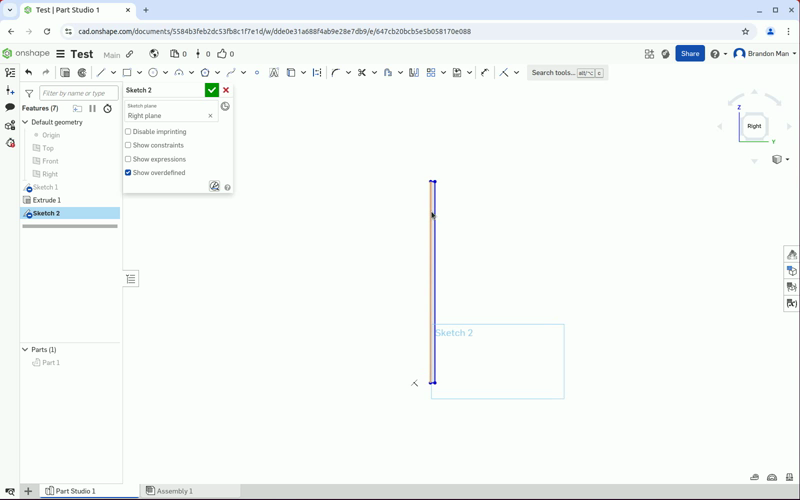
scroll(6)
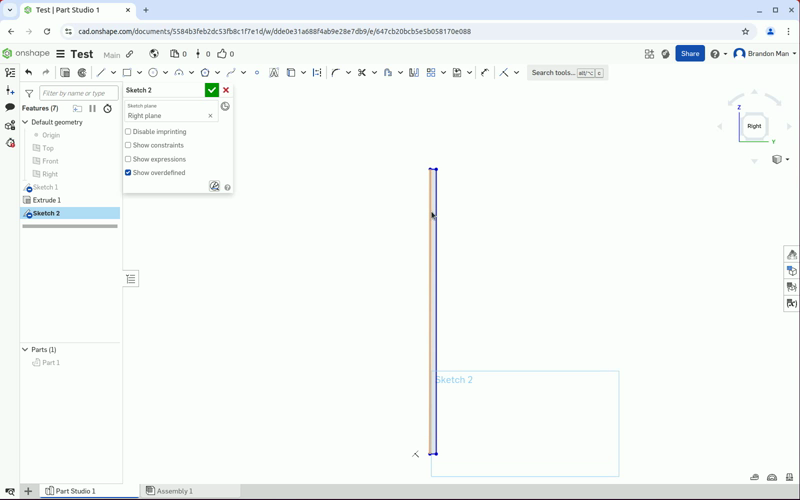
scroll(6)
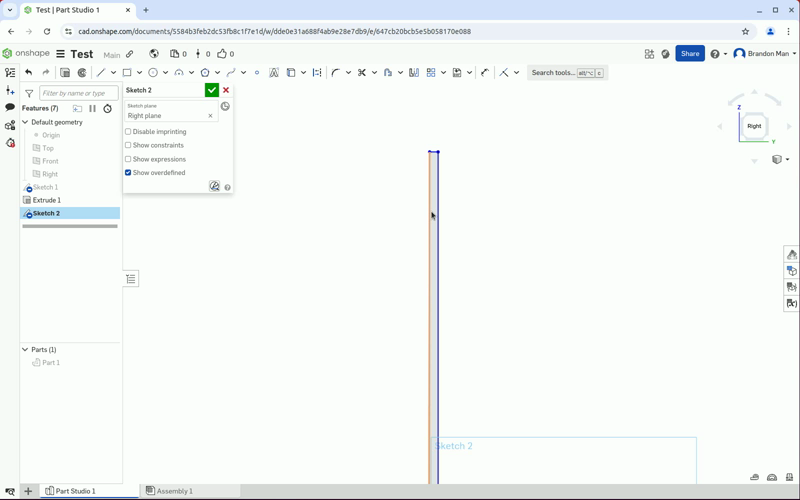
scroll(6)
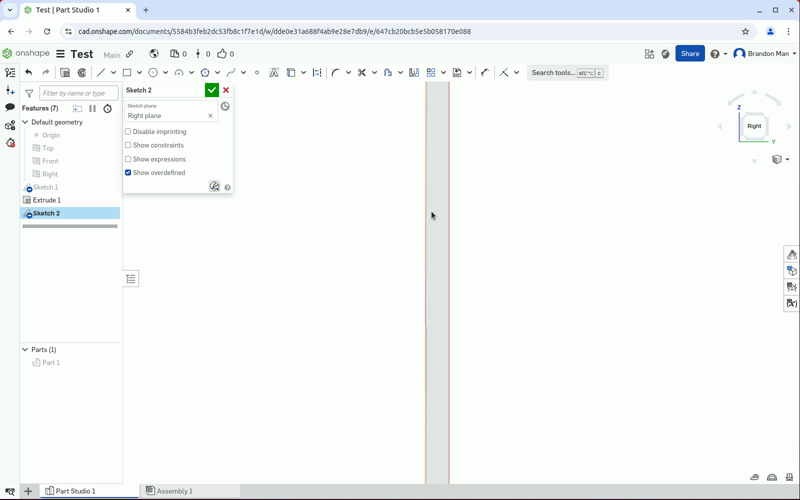
click(431, 211)
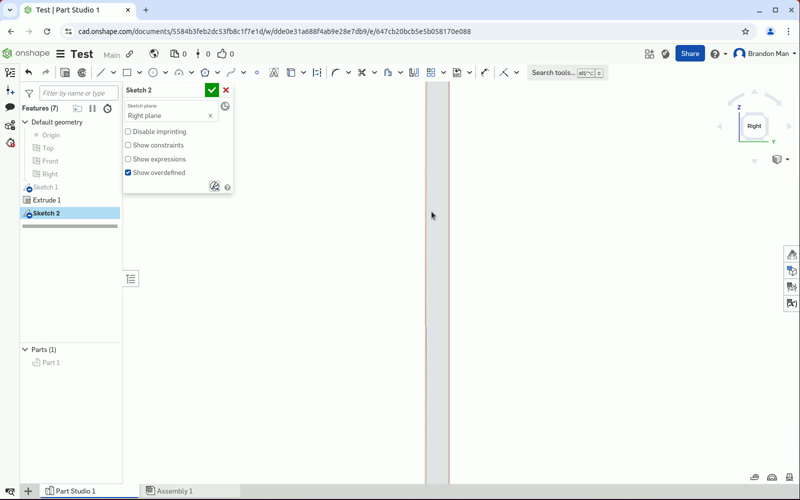
scroll(-6)
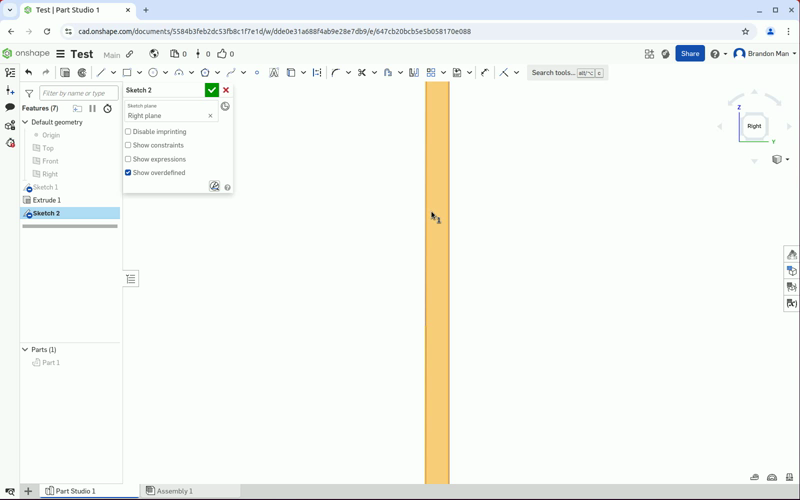
scroll(-6)
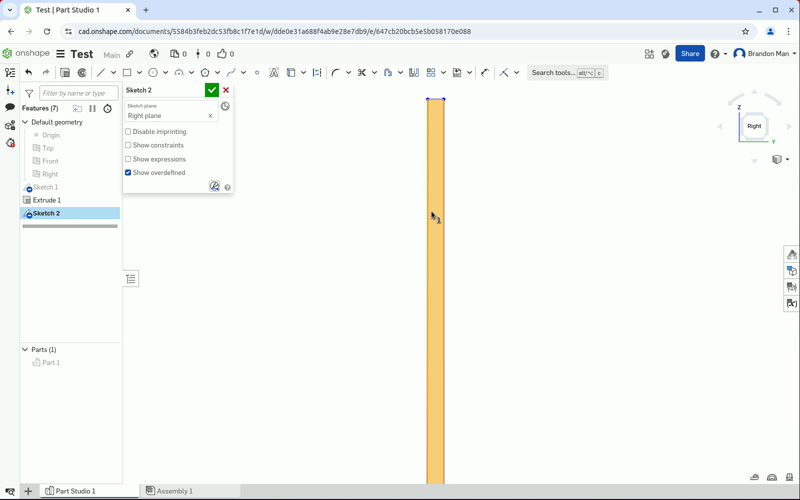
scroll(-6)
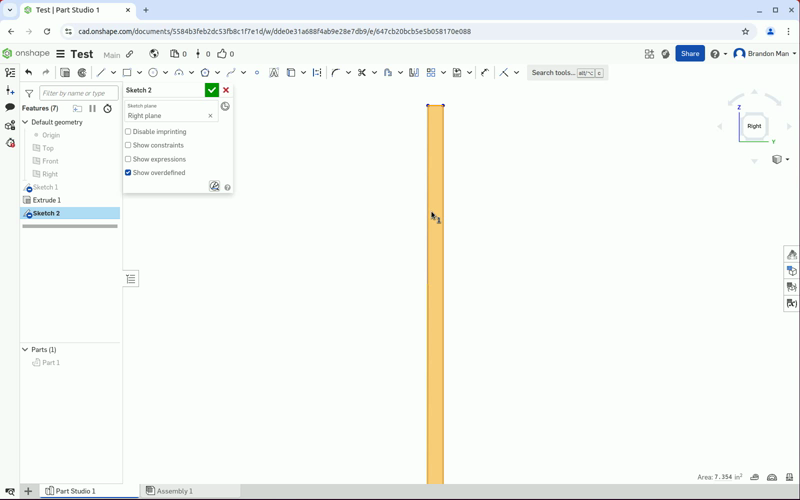
scroll(-6)
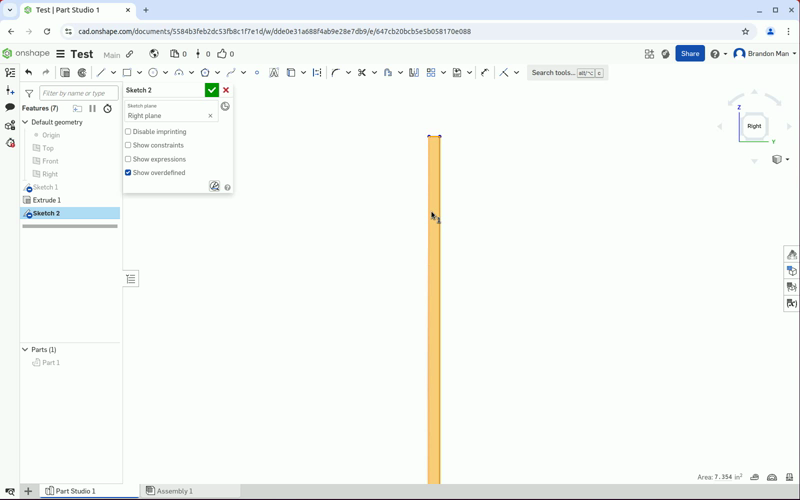
scroll(-6)
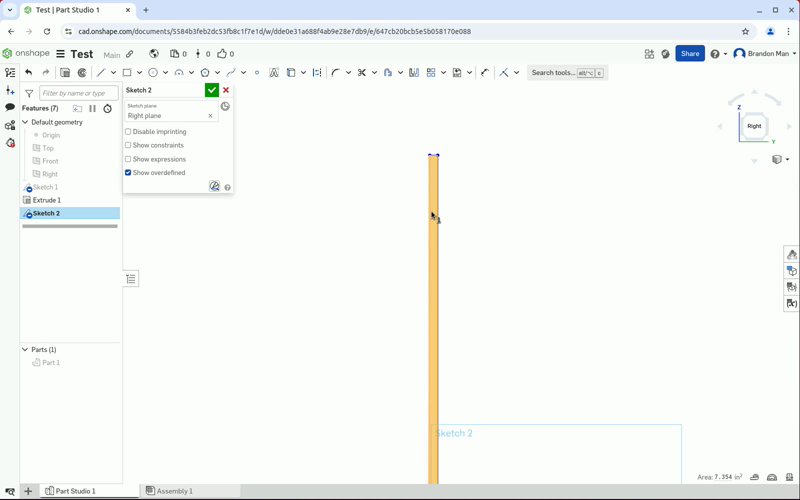
scroll(-6)
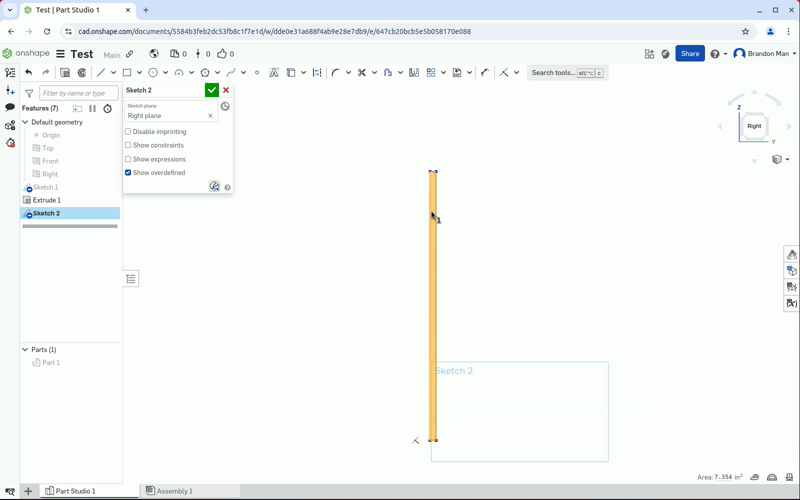
scroll(-6)
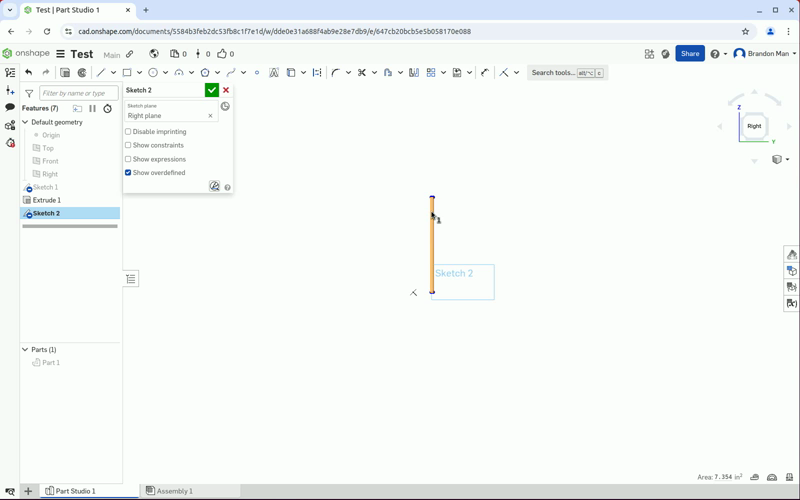
mouse_move(73, 352)
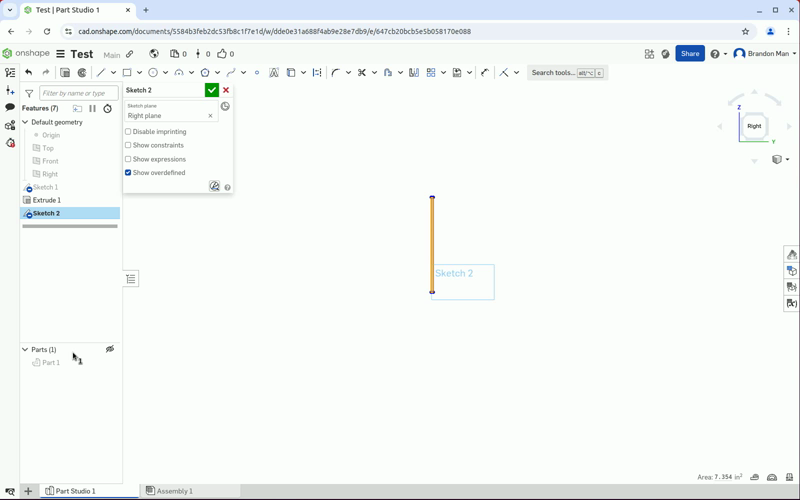
key(shift+y)
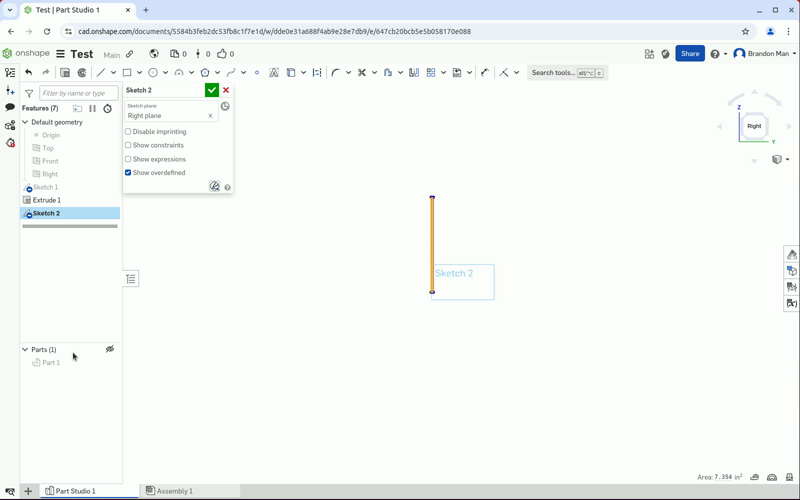
key(shift+e)
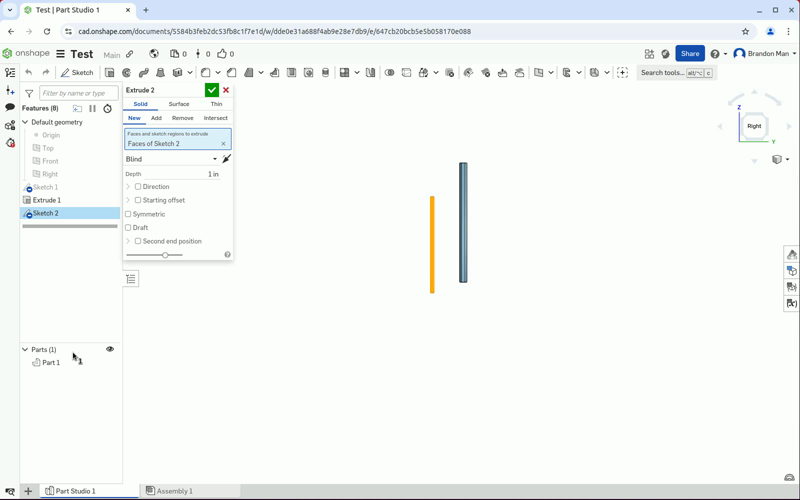
mouse_move(143, 106)
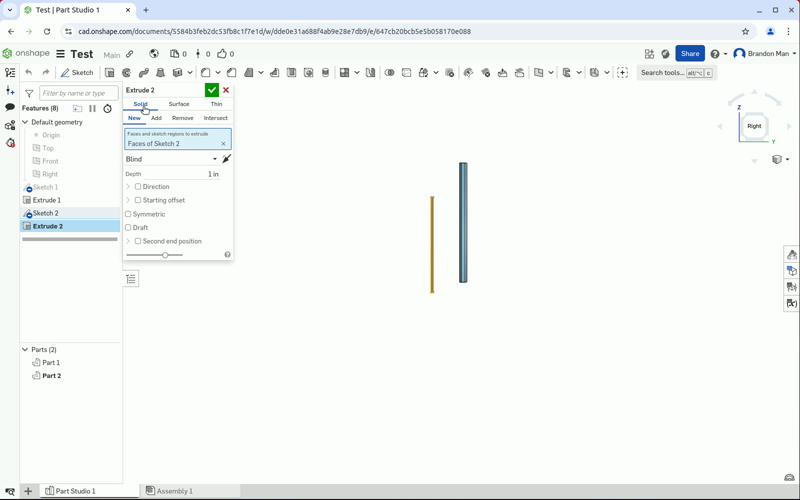
click(143, 106)
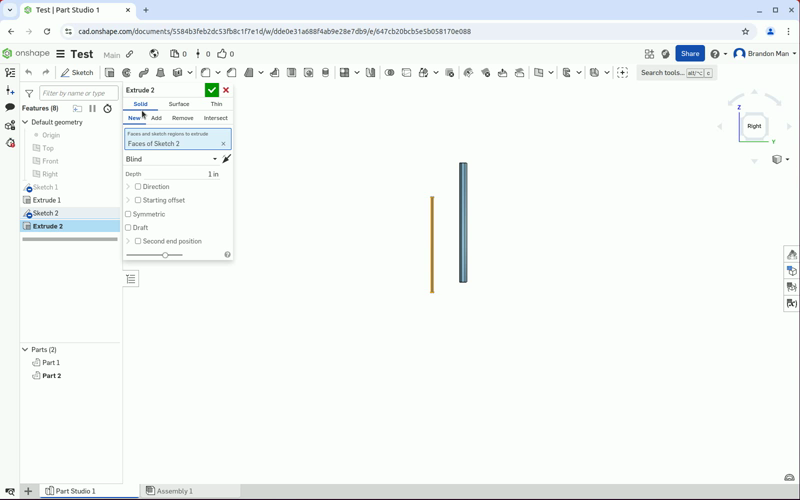
mouse_move(137, 120)
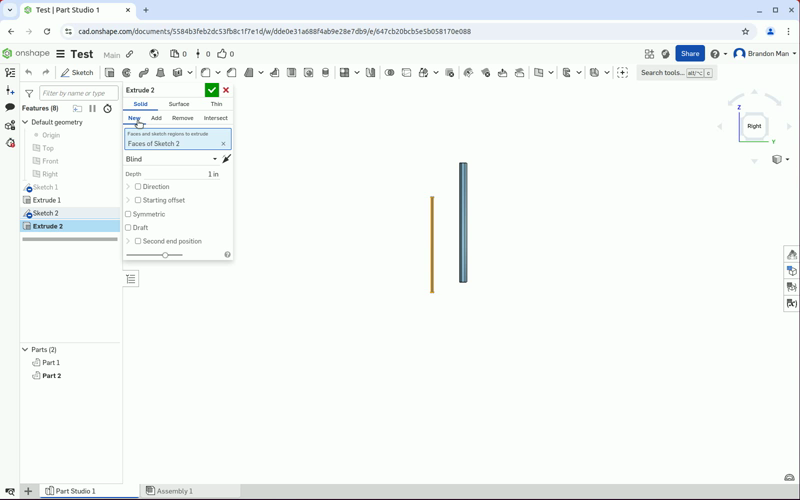
click(137, 120)
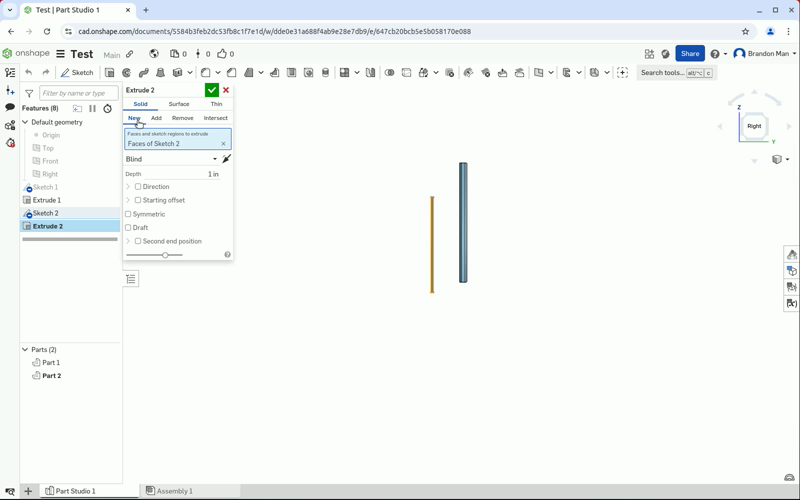
key(tab, 4)
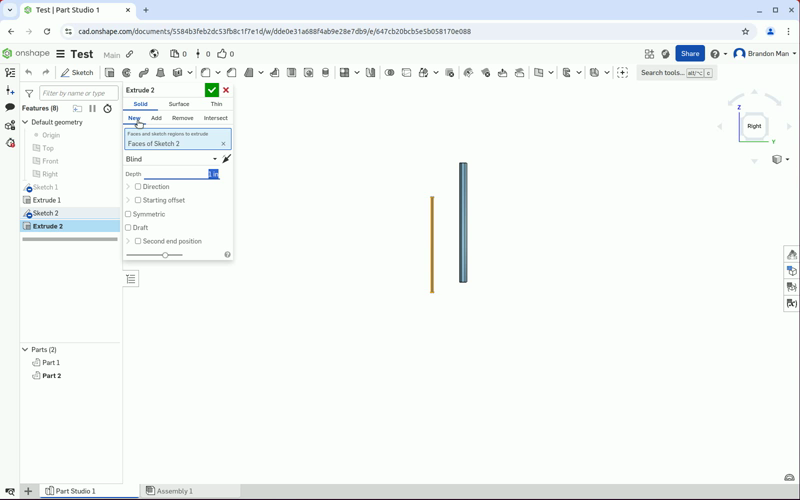
text(-0.241)
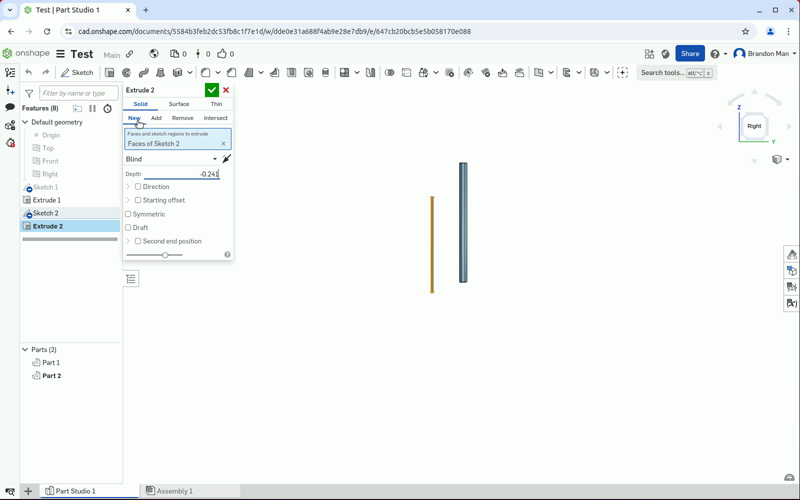
key(enter)
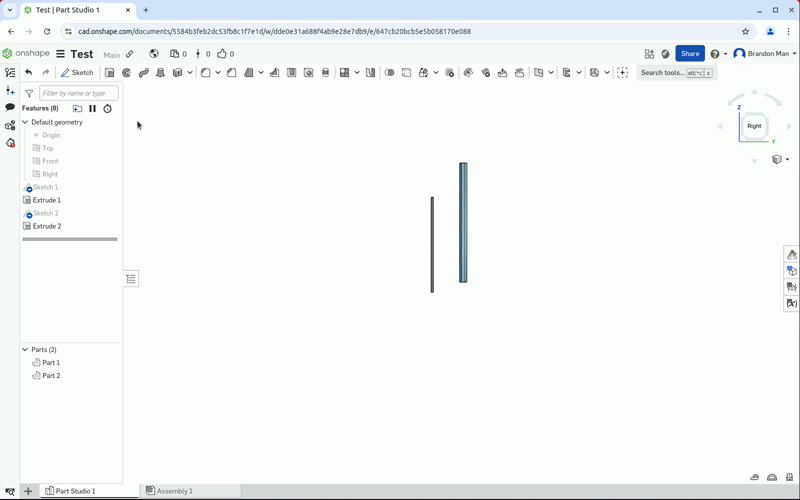
key(shift+h)
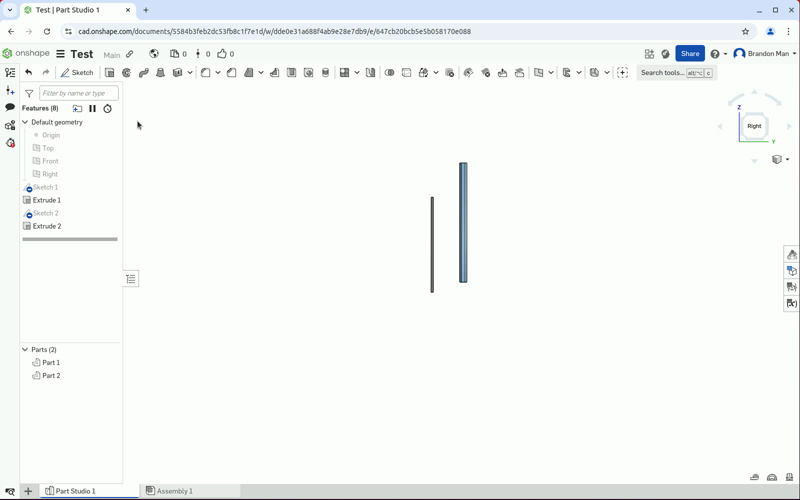
key(shift+h)
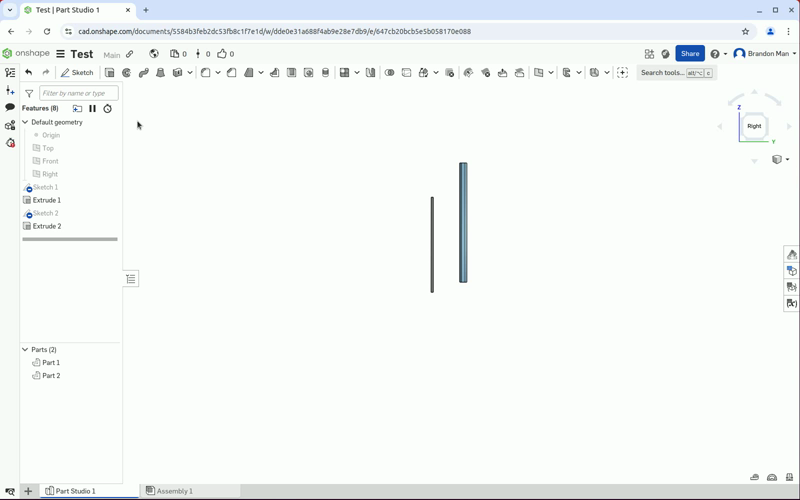
mouse_move(73, 189)
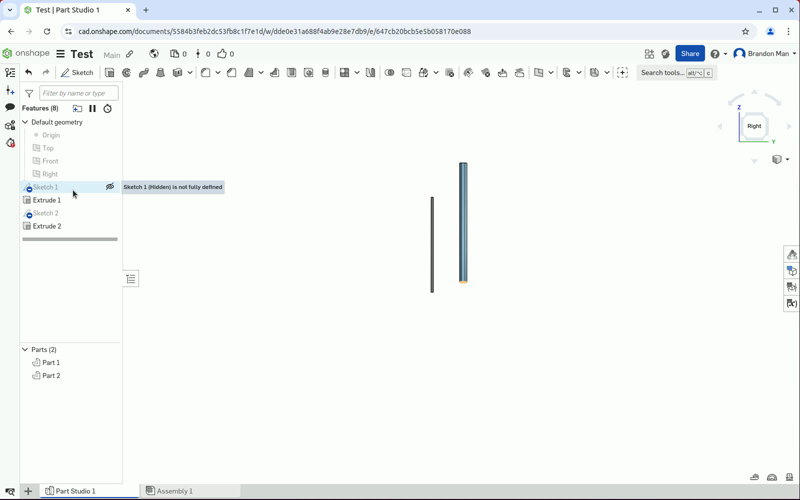
click(73, 189)
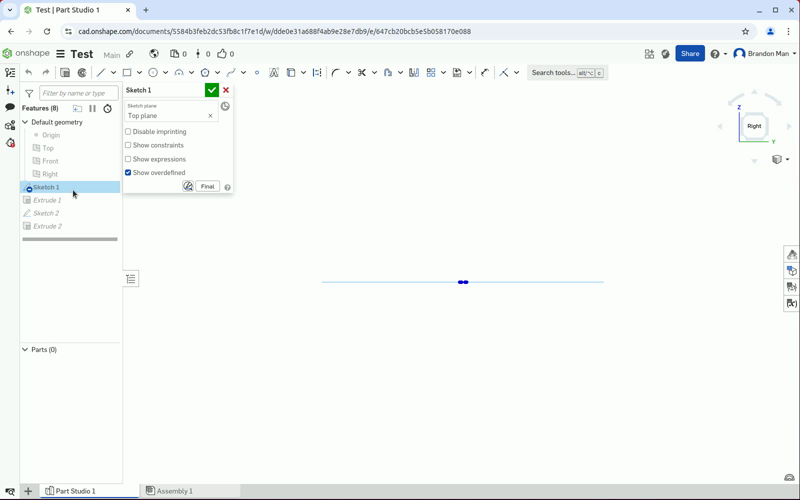
mouse_move(229, 92)
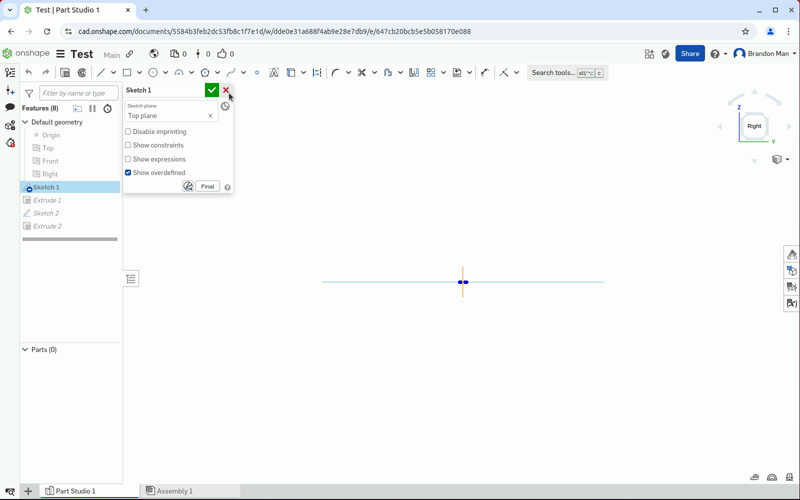
click(229, 92)
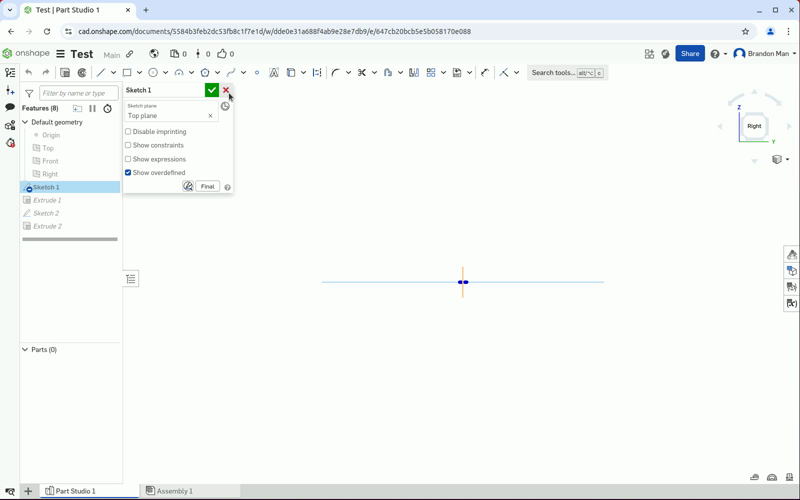
key(shift+s)
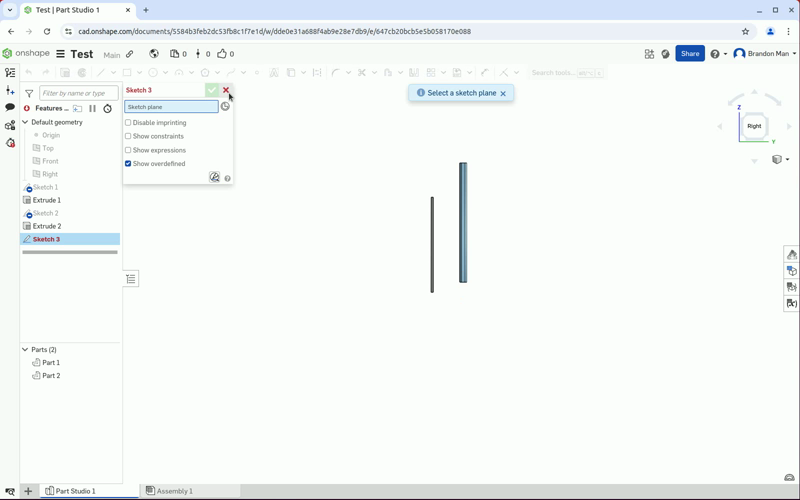
mouse_move(73, 176)
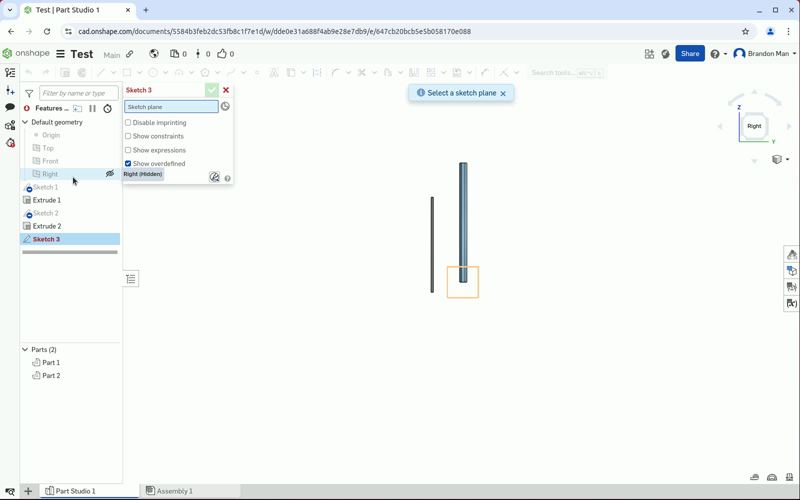
click(73, 176)
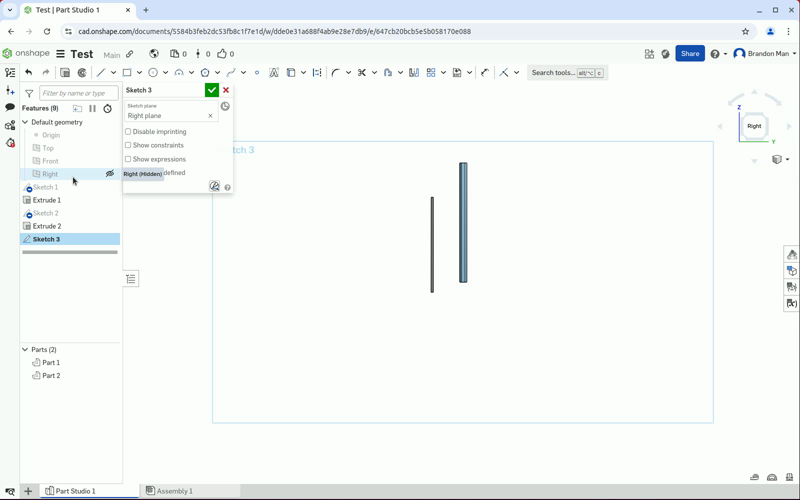
mouse_move(73, 352)
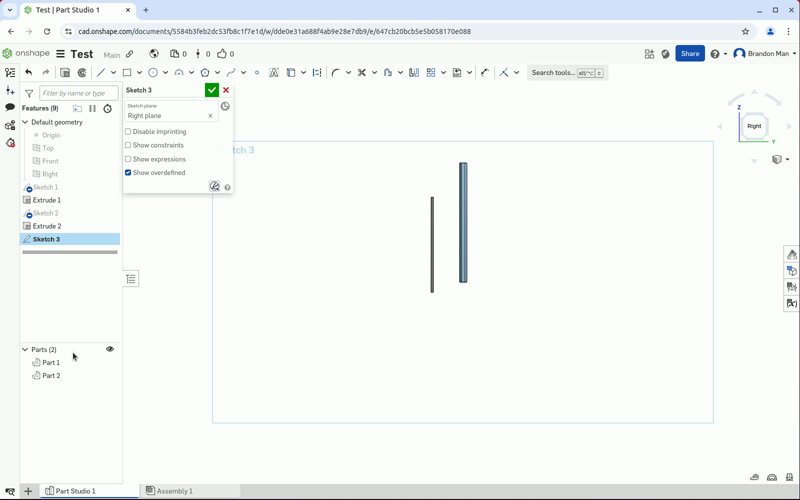
key(y)
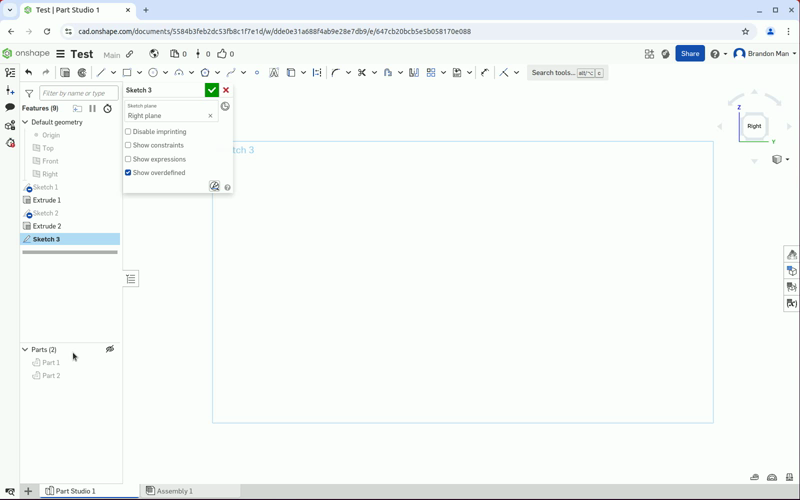
key(l)
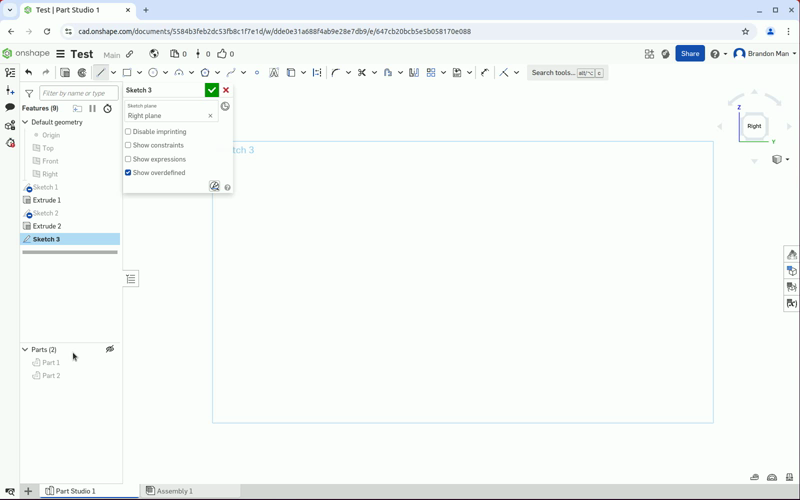
key_down(shift)
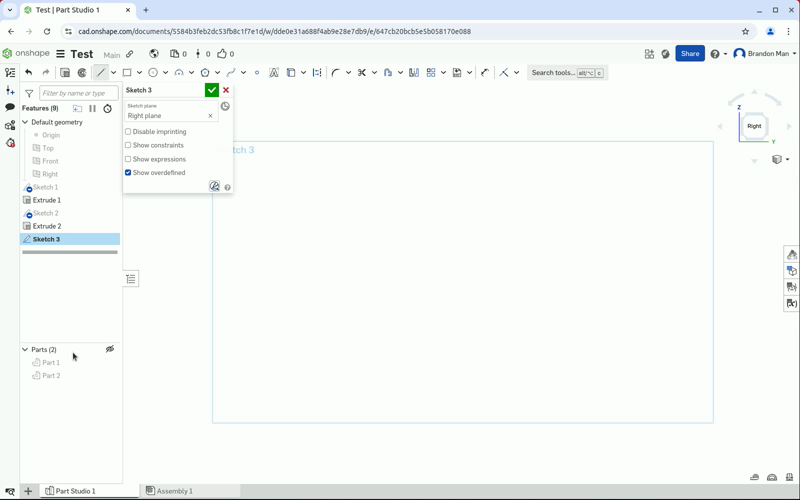
mouse_move(485, 280)
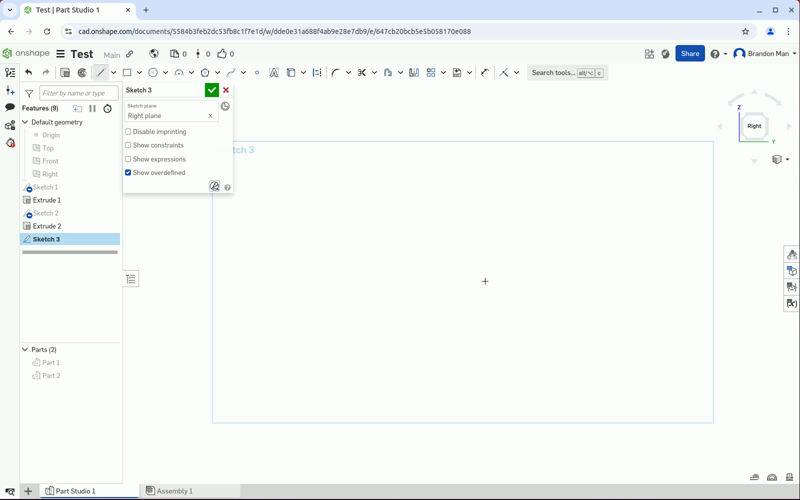
click(485, 280)
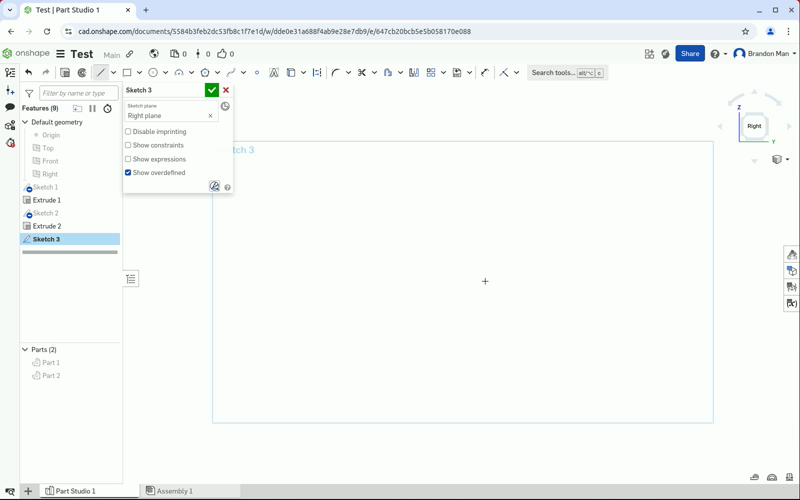
key_up(shift)
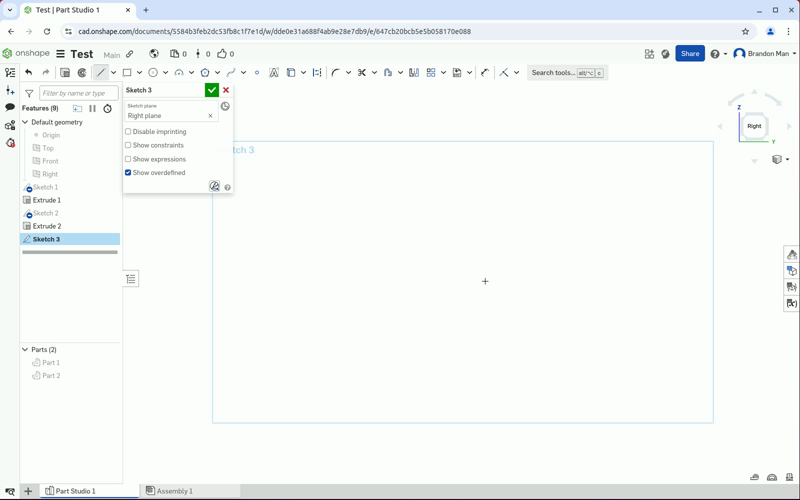
key_down(shift)
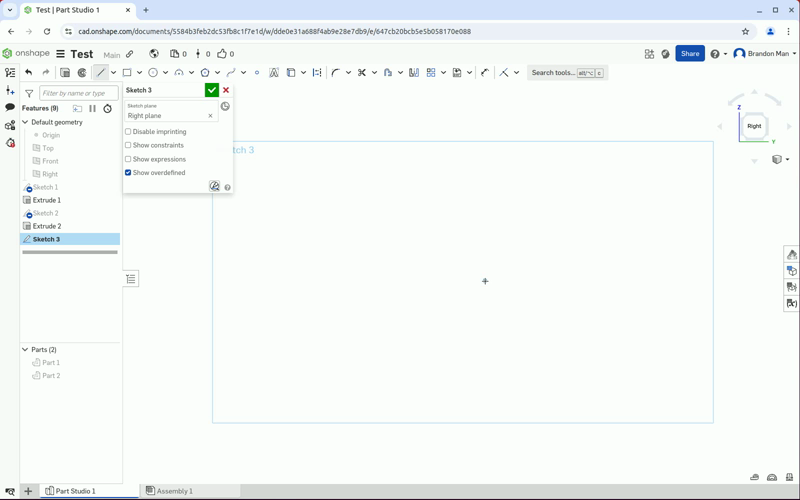
mouse_move(515, 280)
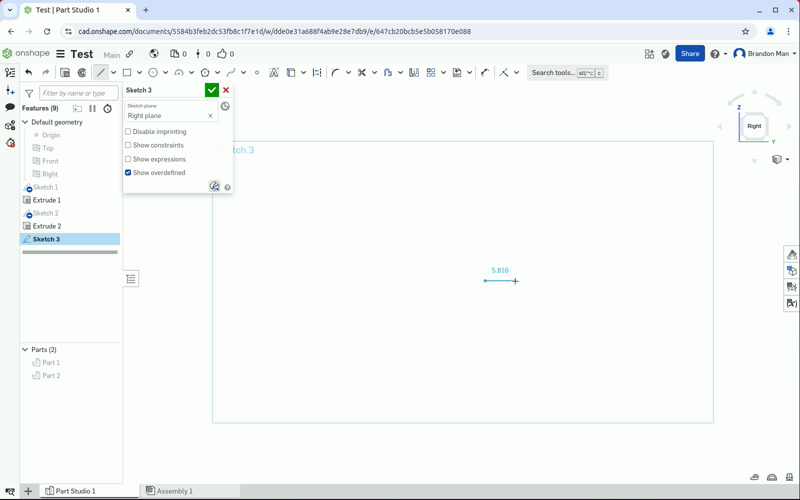
mouse_move(487, 280)
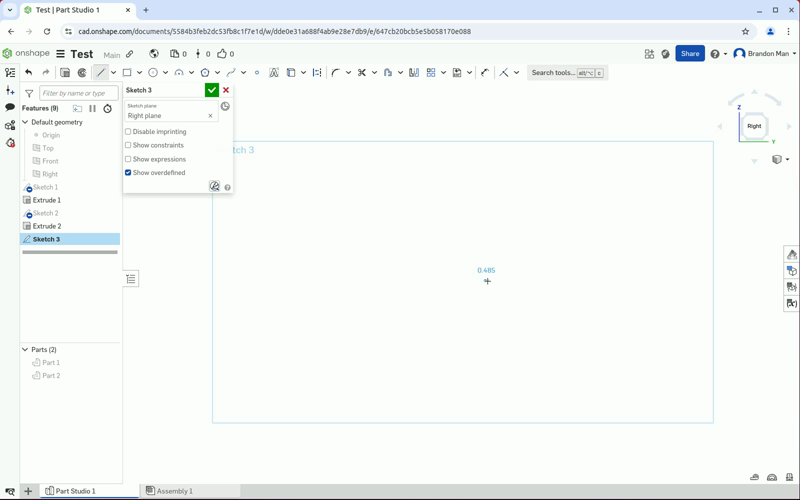
scroll(6)
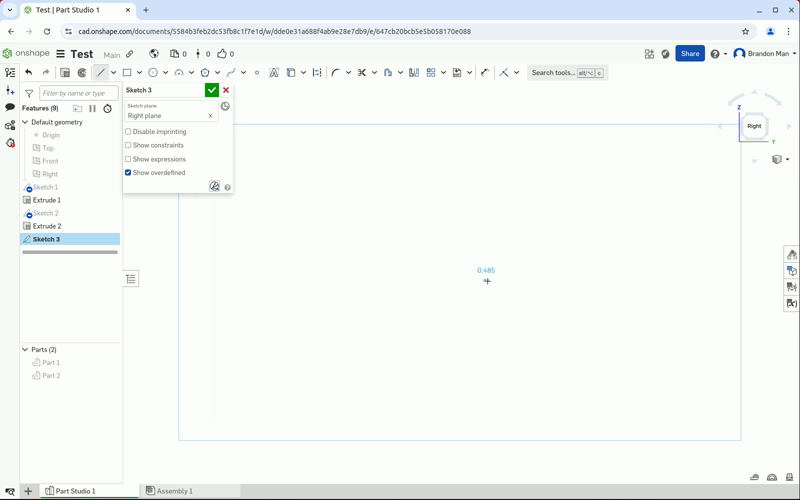
scroll(6)
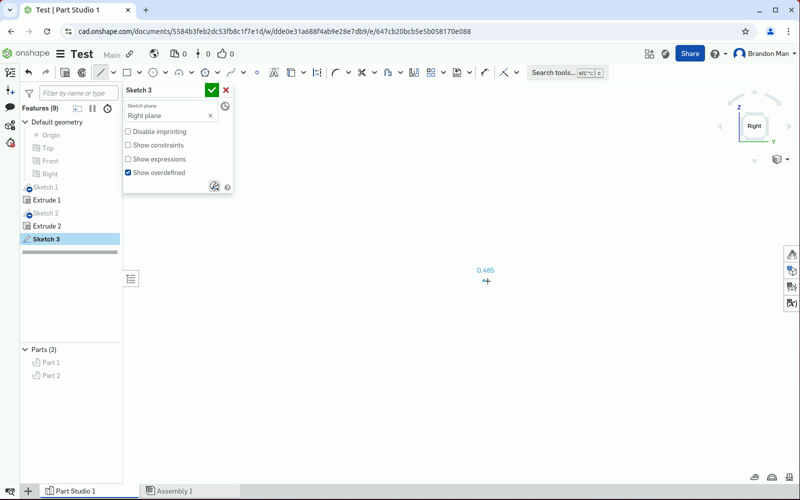
scroll(6)
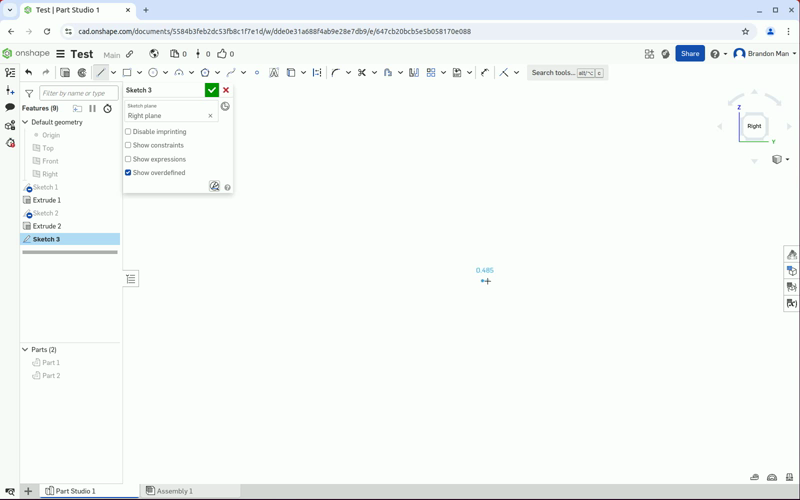
scroll(6)
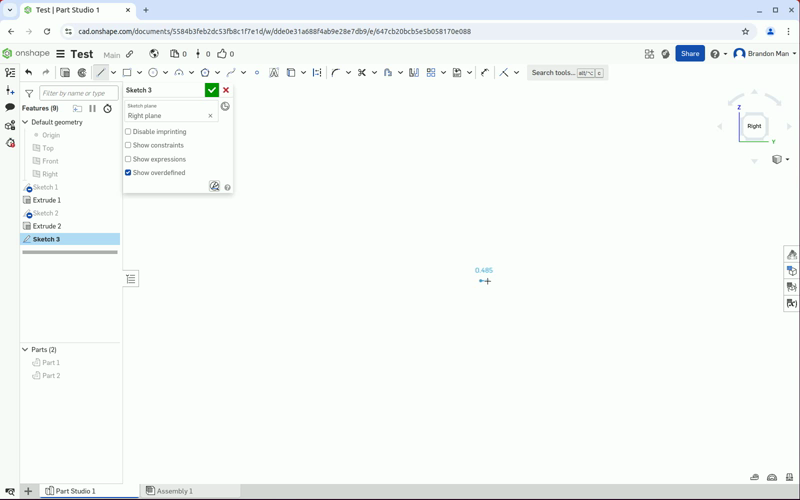
scroll(6)
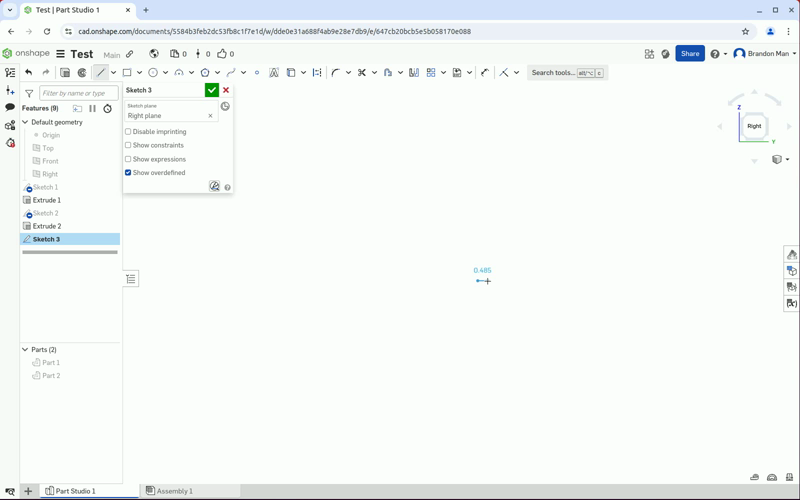
scroll(6)
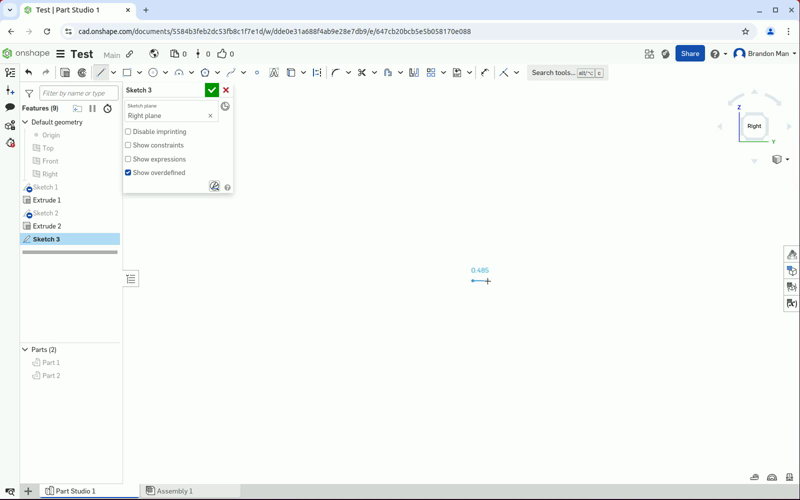
scroll(6)
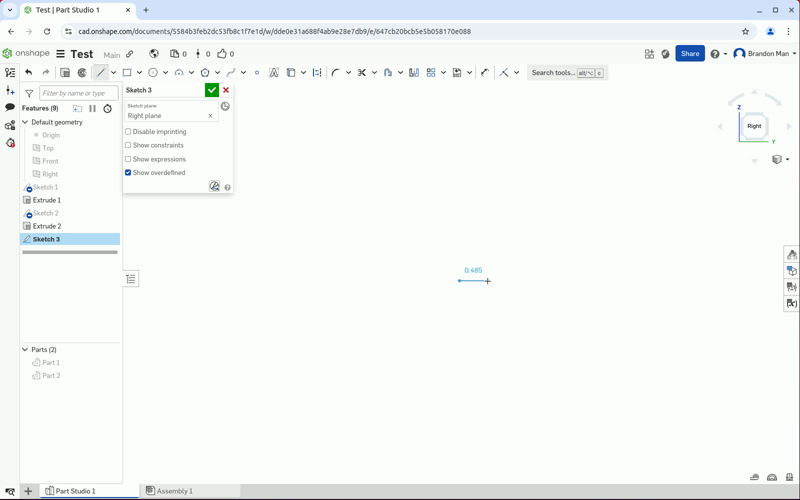
click(487, 280)
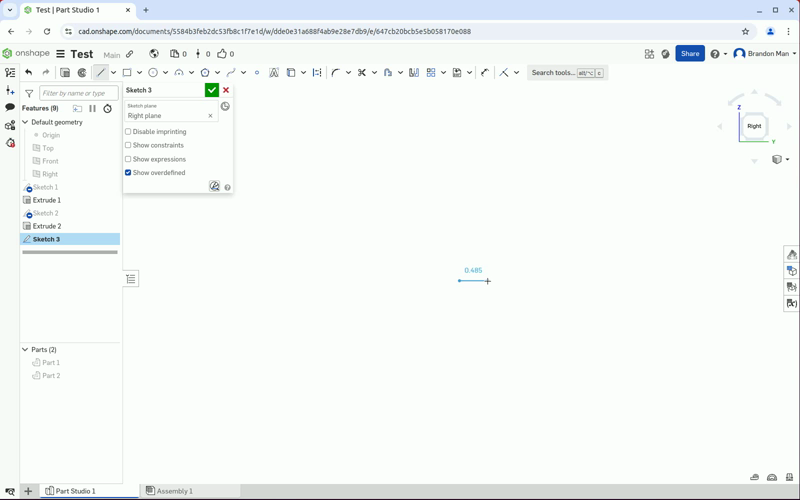
scroll(-6)
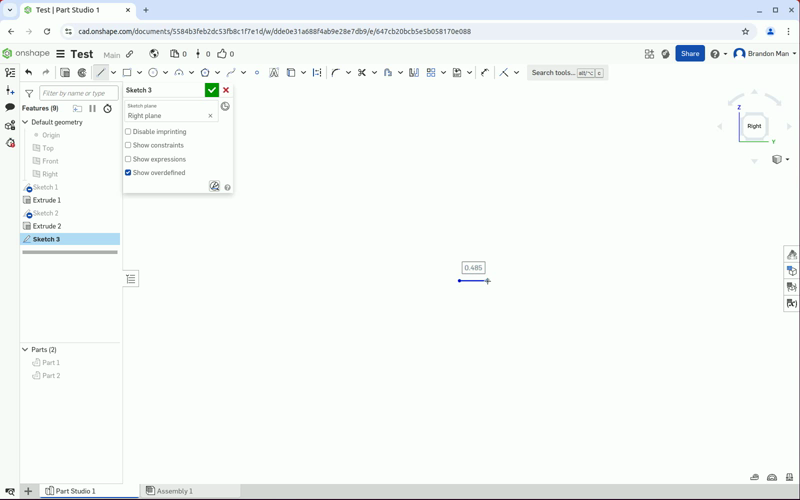
scroll(-6)
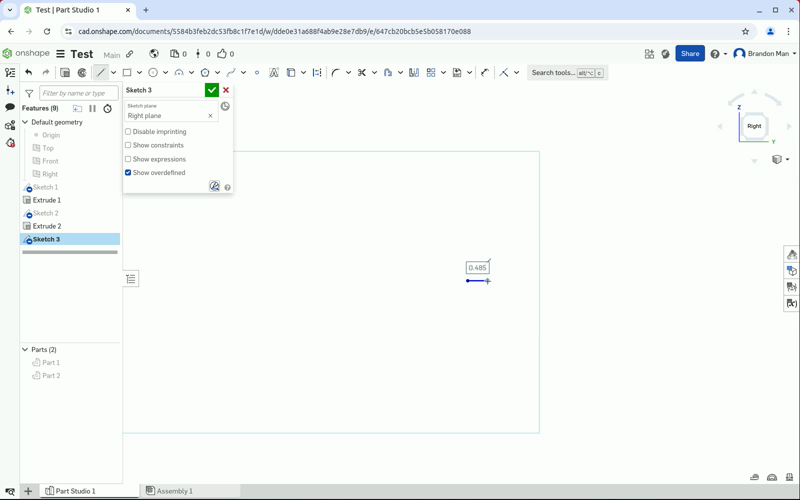
scroll(-6)
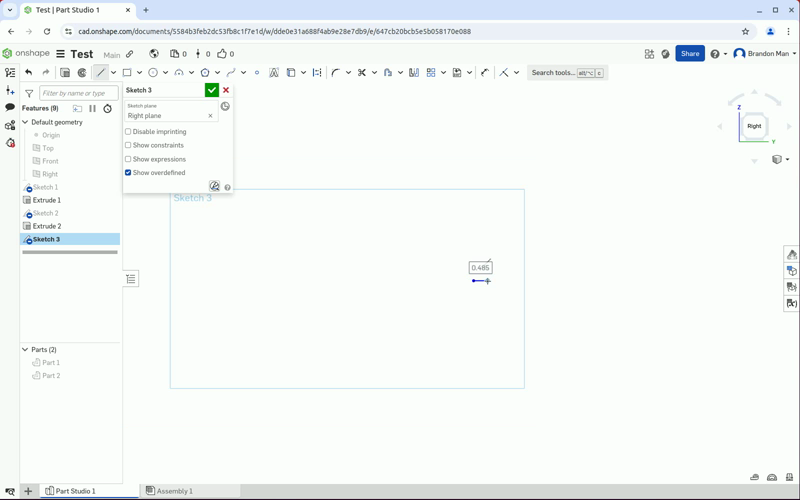
scroll(-6)
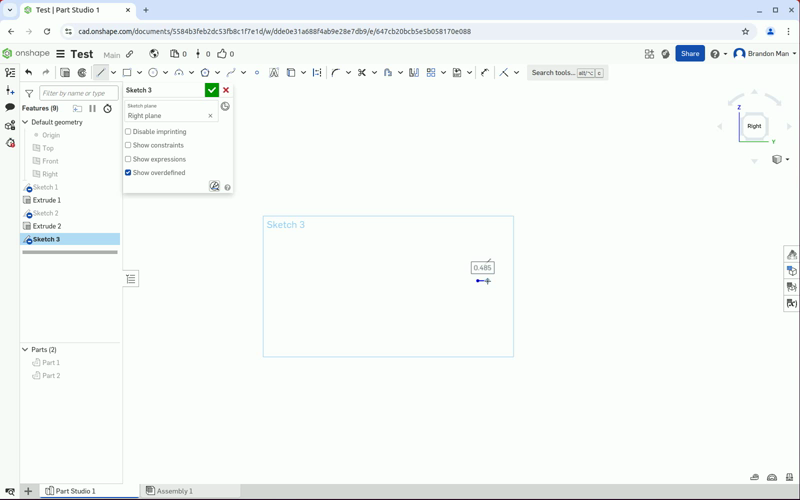
scroll(-6)
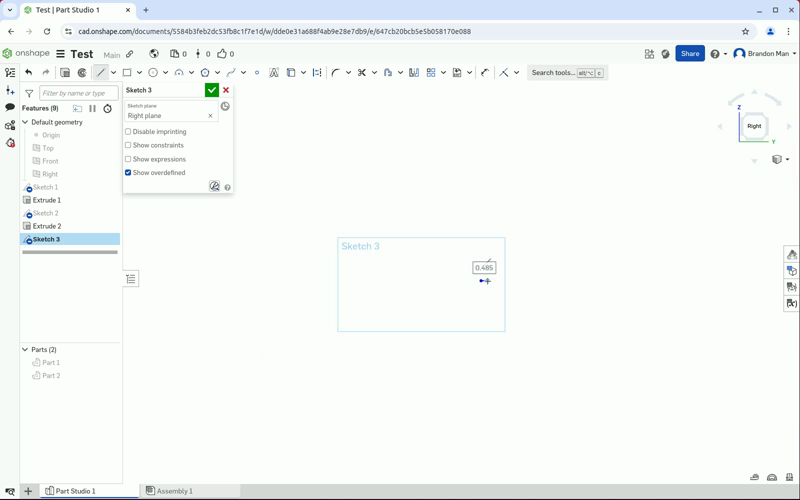
scroll(-6)
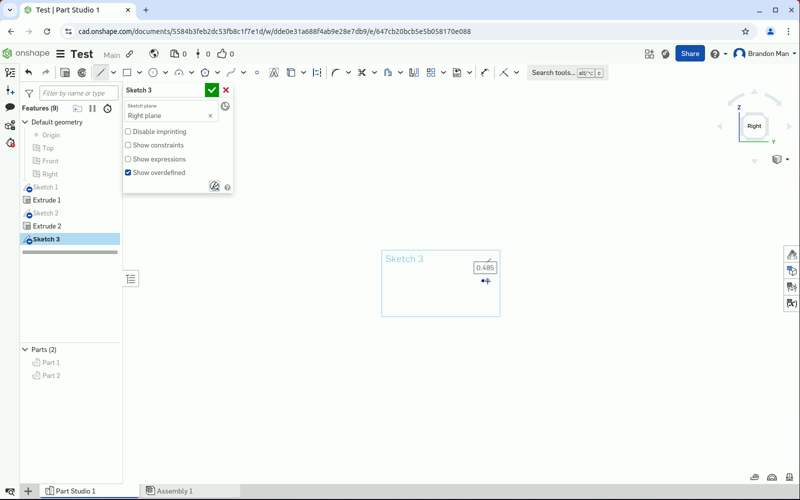
scroll(-6)
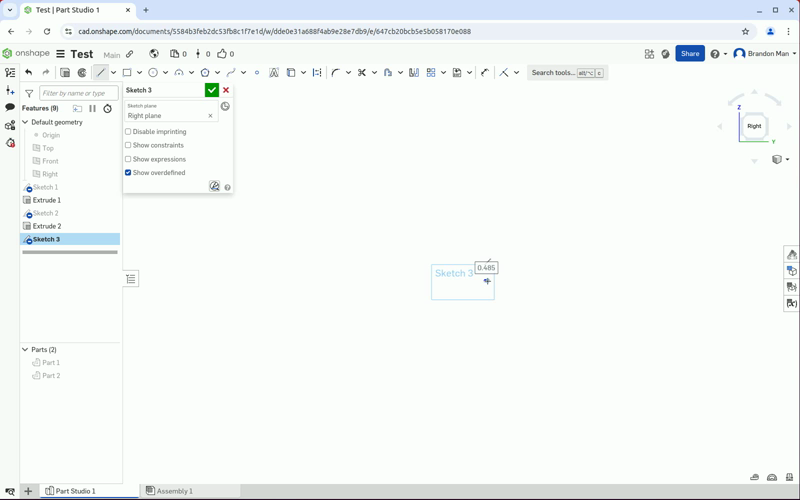
key_up(shift)
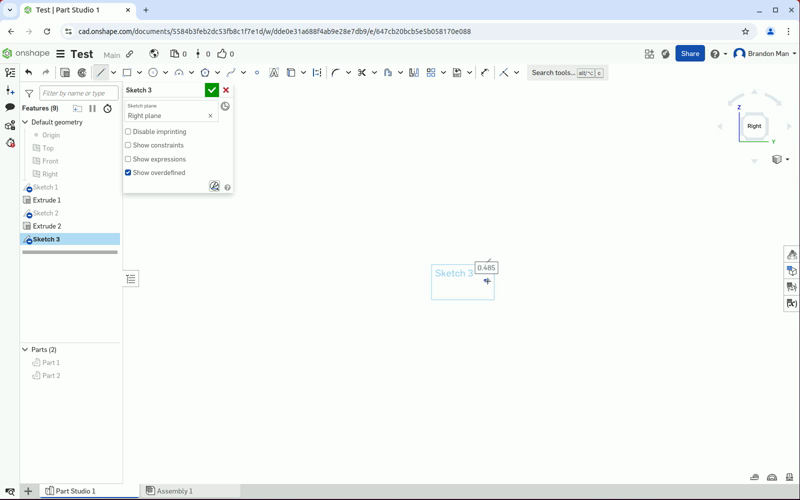
key_down(shift)
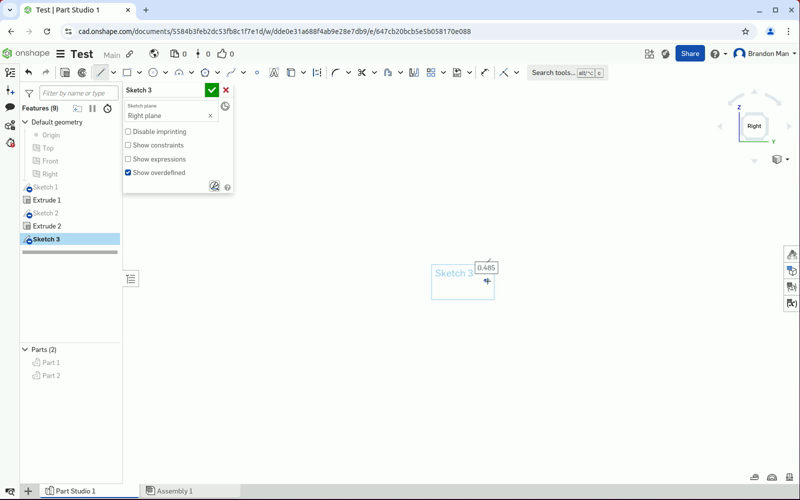
mouse_move(487, 185)
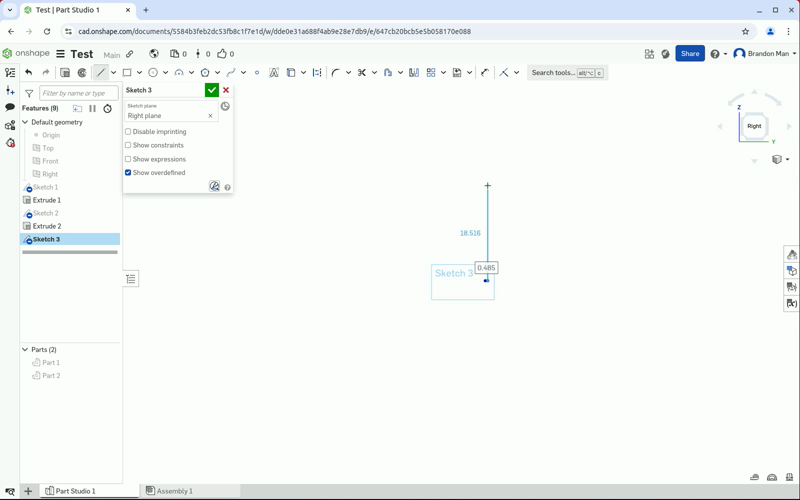
click(487, 185)
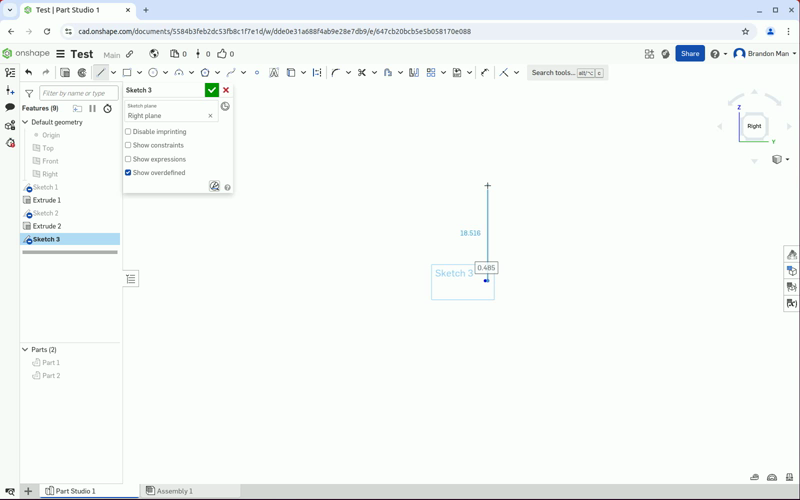
key_up(shift)
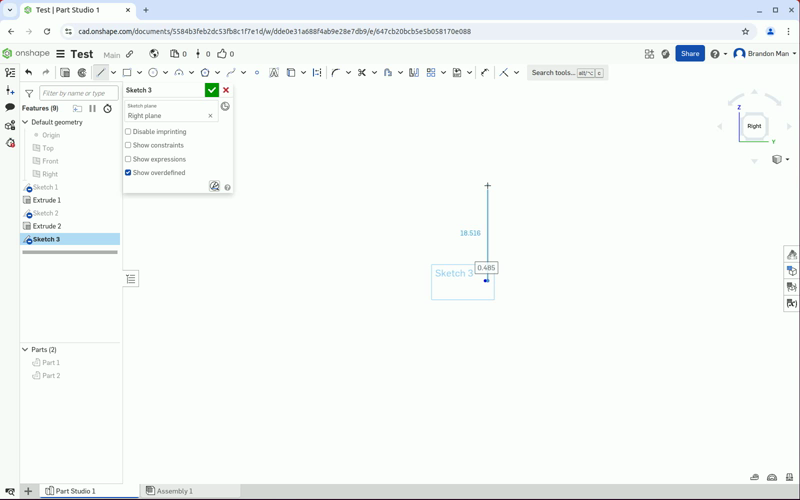
key_down(shift)
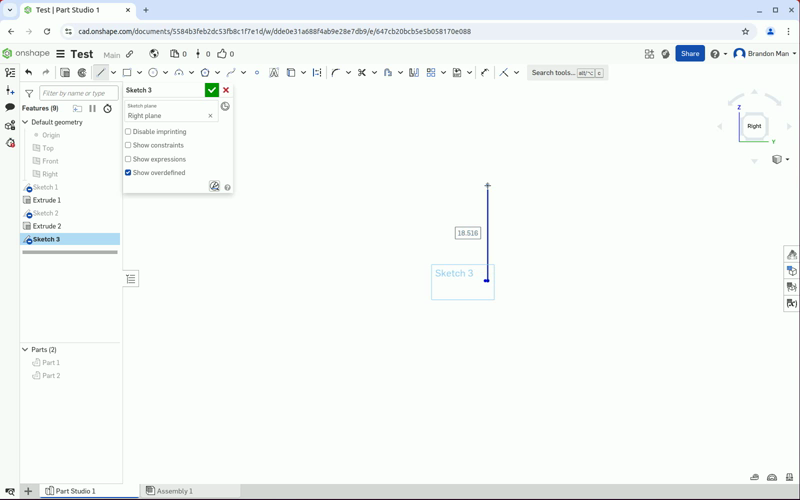
mouse_move(517, 185)
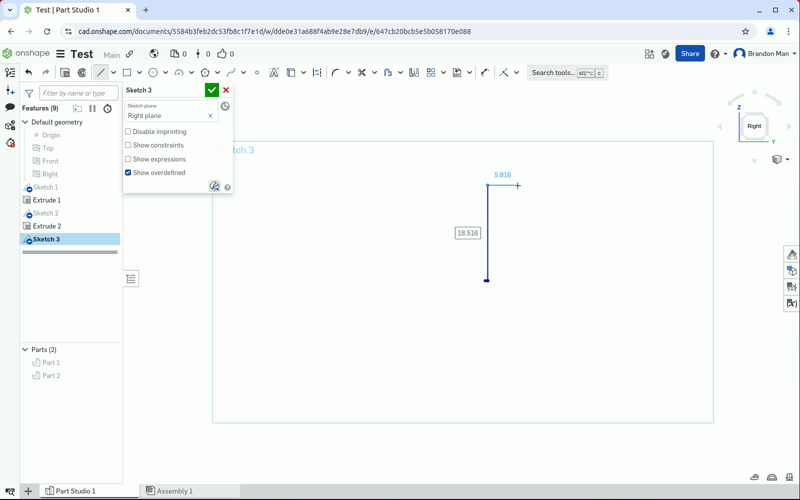
mouse_move(485, 185)
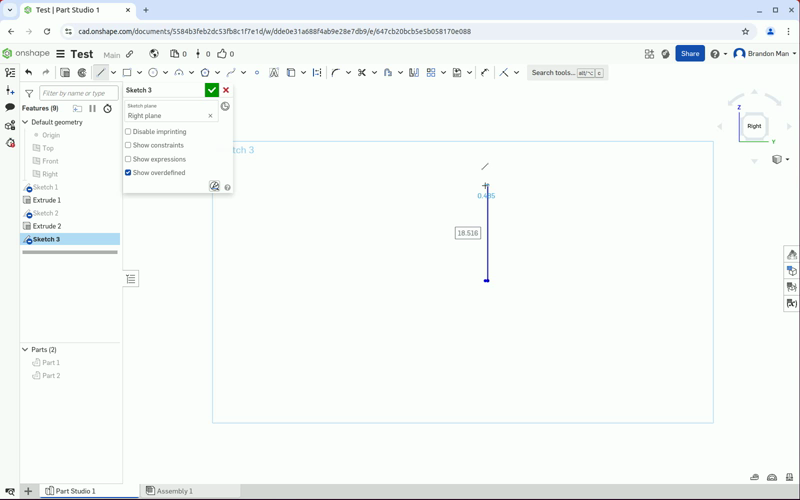
scroll(6)
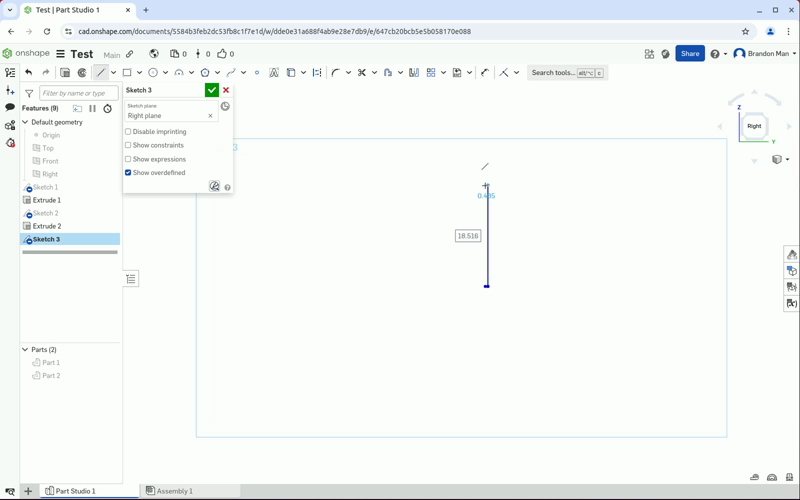
scroll(6)
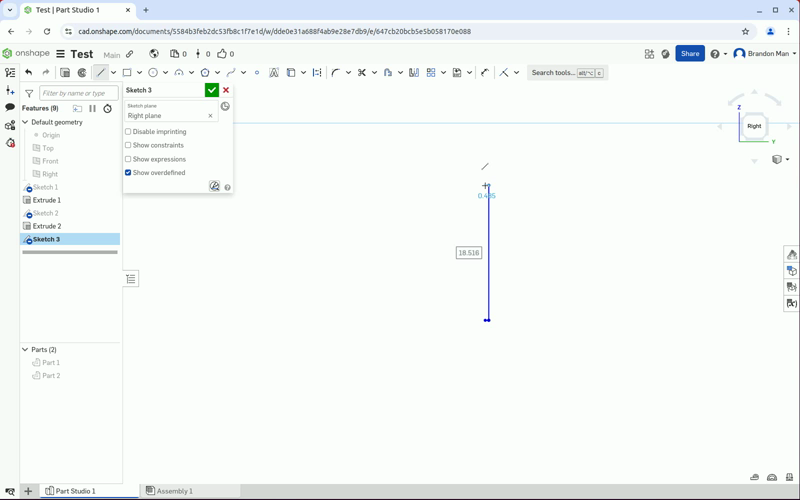
scroll(6)
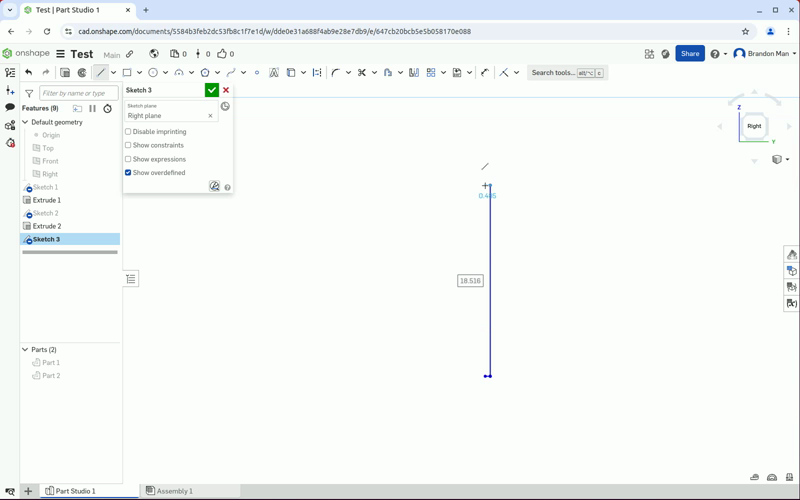
scroll(6)
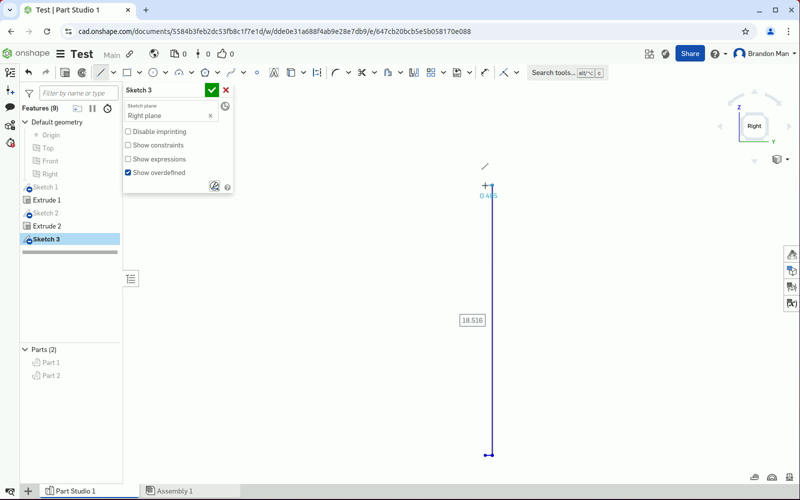
scroll(6)
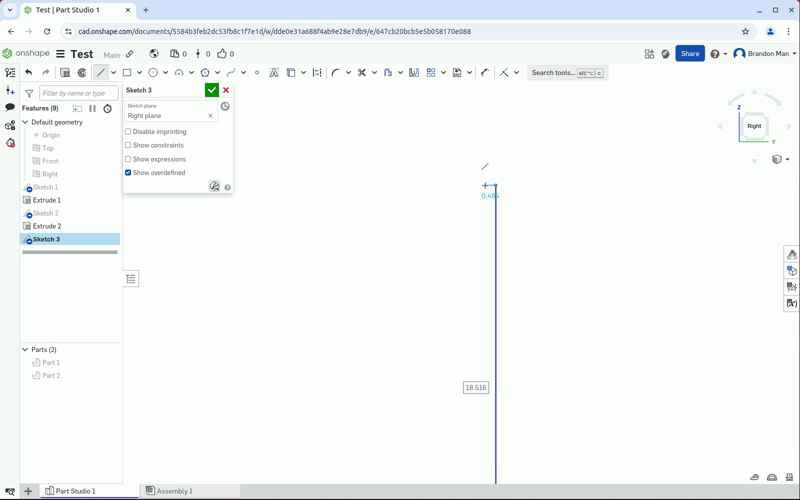
scroll(6)
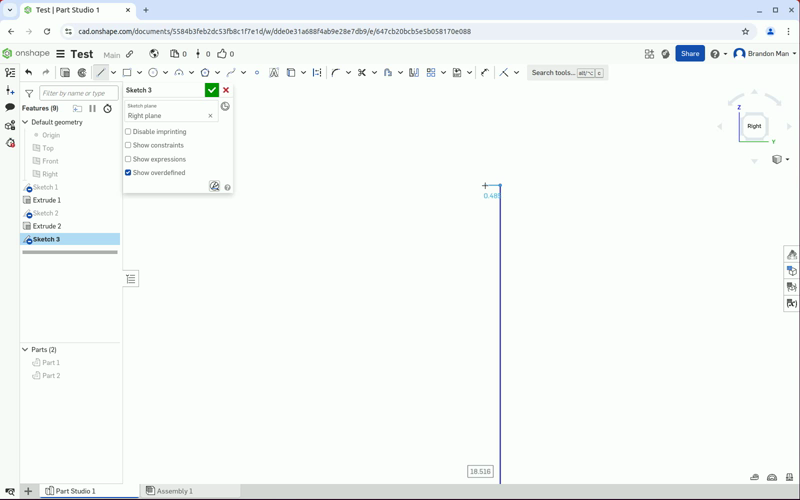
scroll(6)
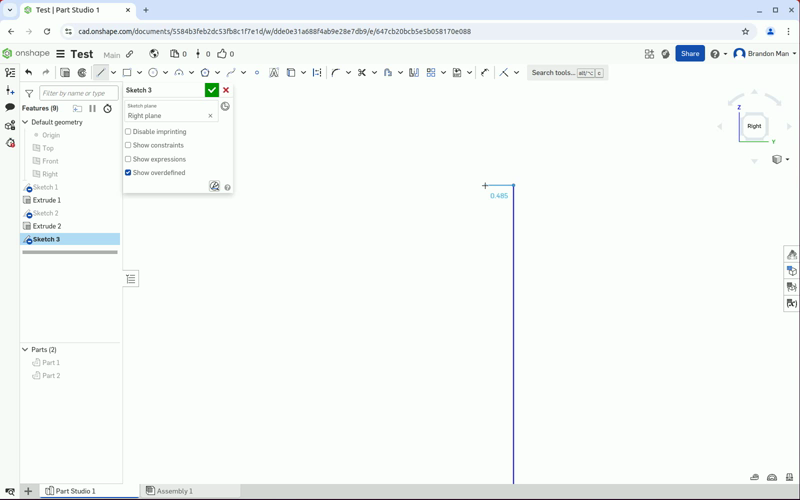
click(485, 185)
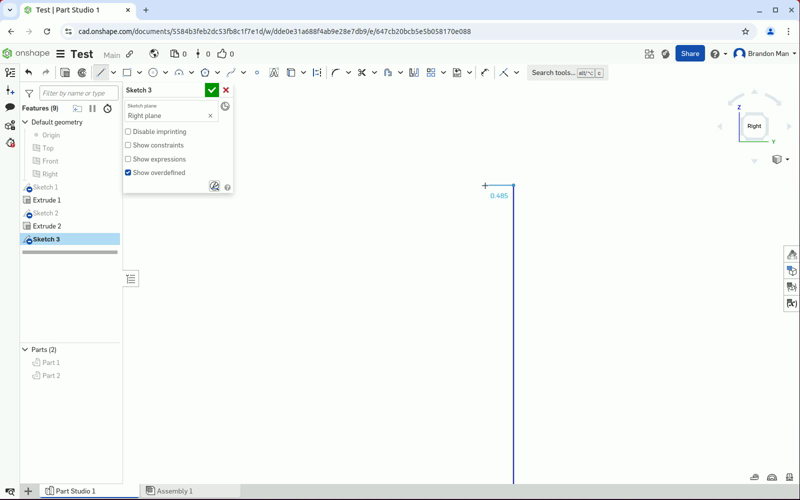
scroll(-6)
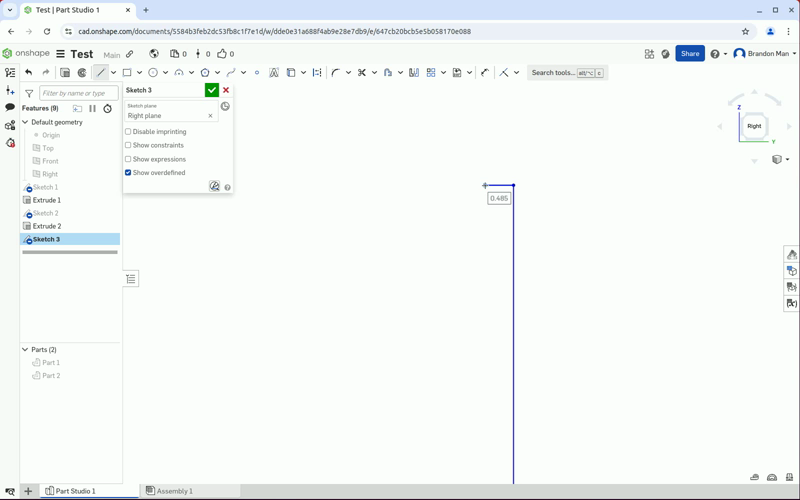
scroll(-6)
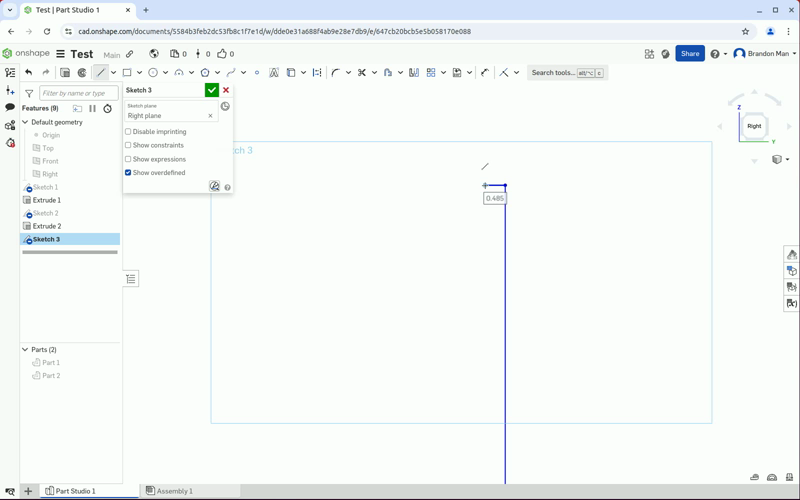
scroll(-6)
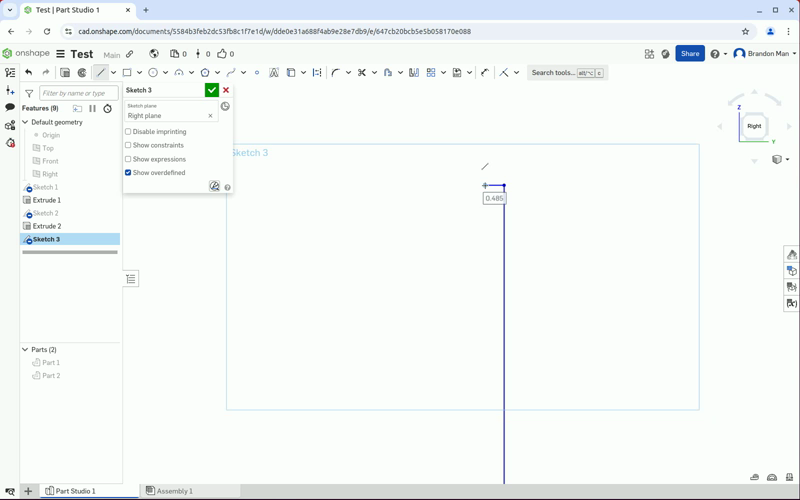
scroll(-6)
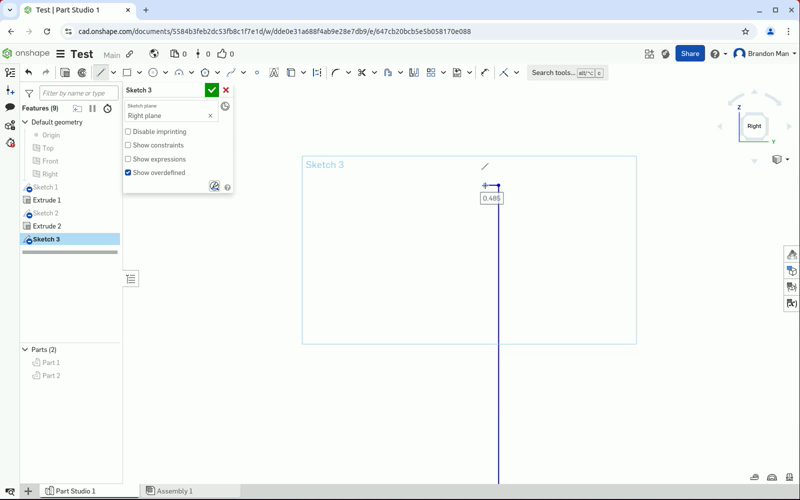
scroll(-6)
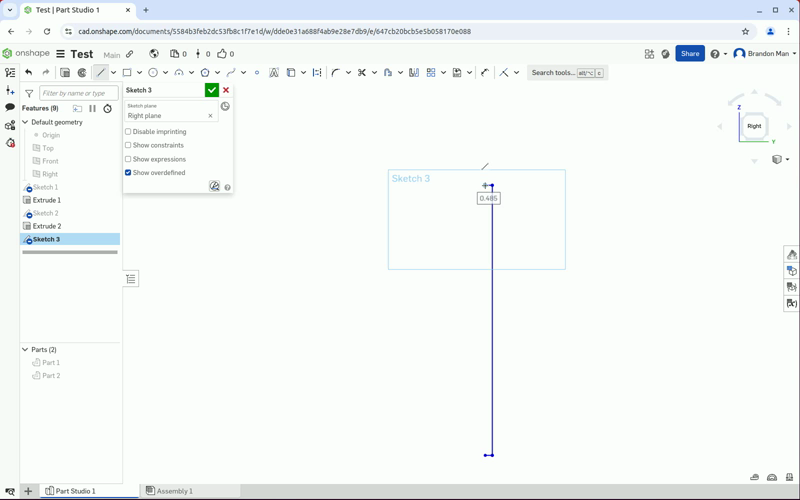
scroll(-6)
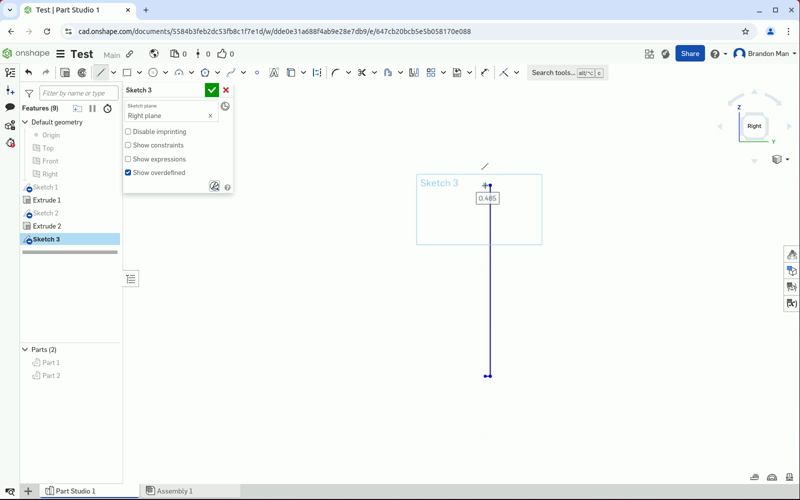
scroll(-6)
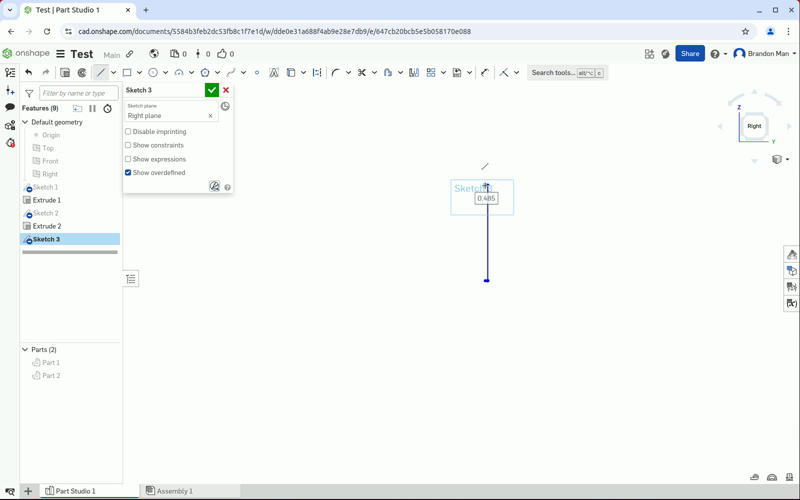
key_up(shift)
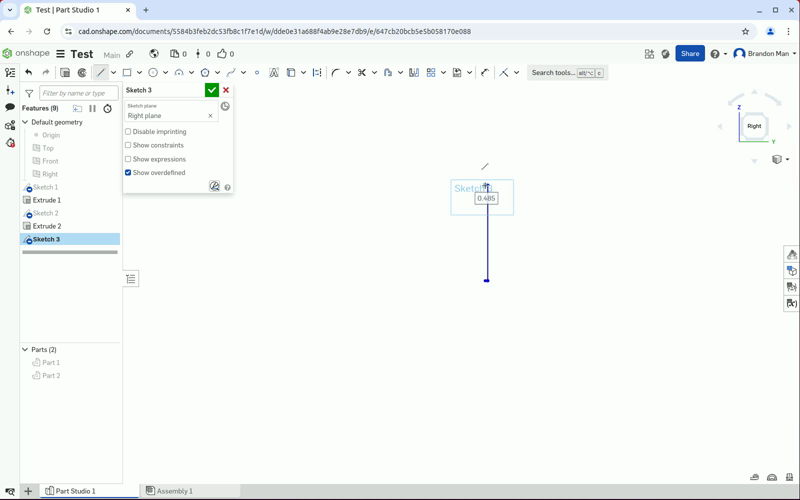
key_down(shift)
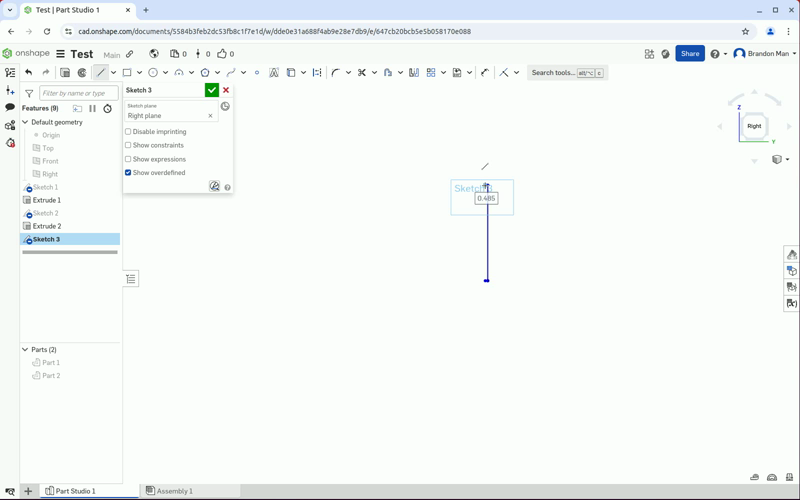
mouse_move(485, 280)
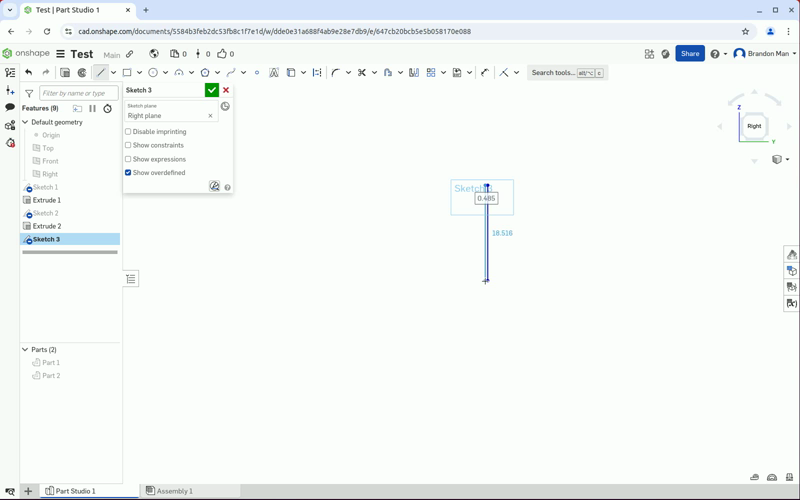
scroll(6)
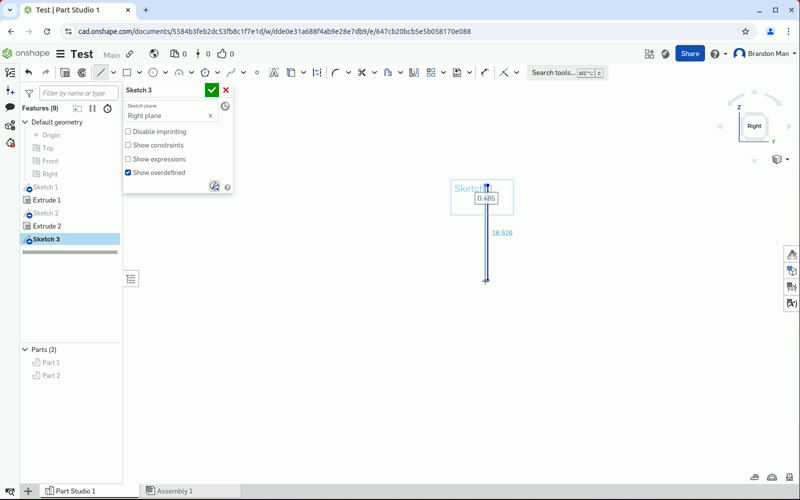
scroll(6)
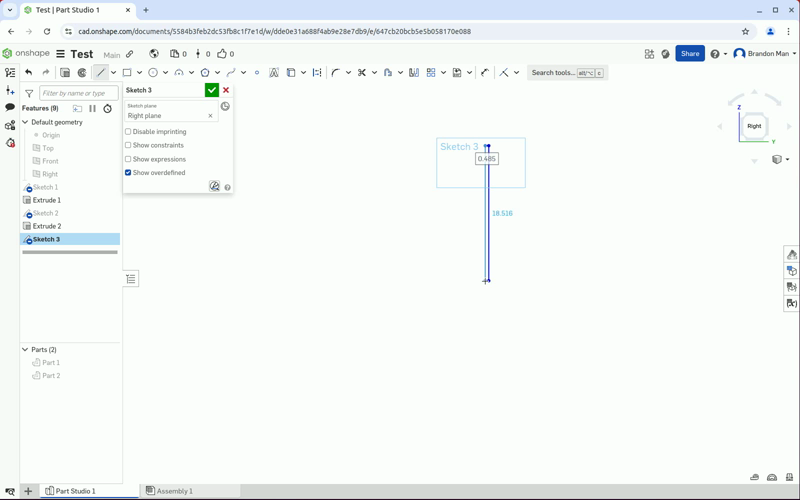
scroll(6)
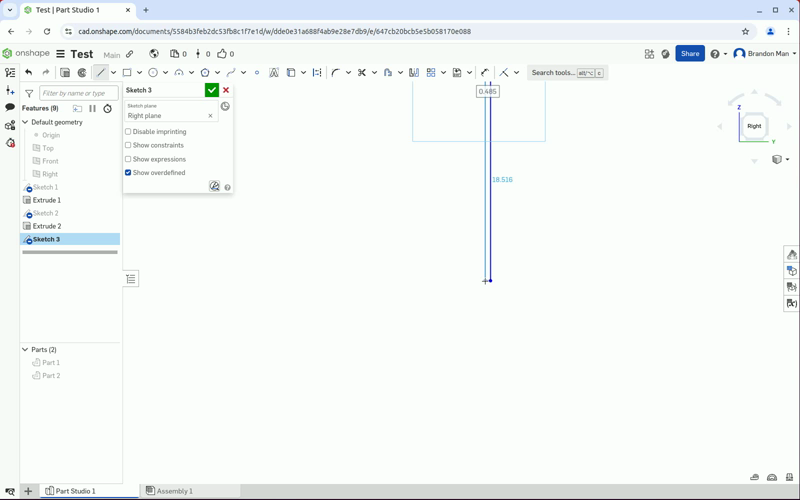
scroll(6)
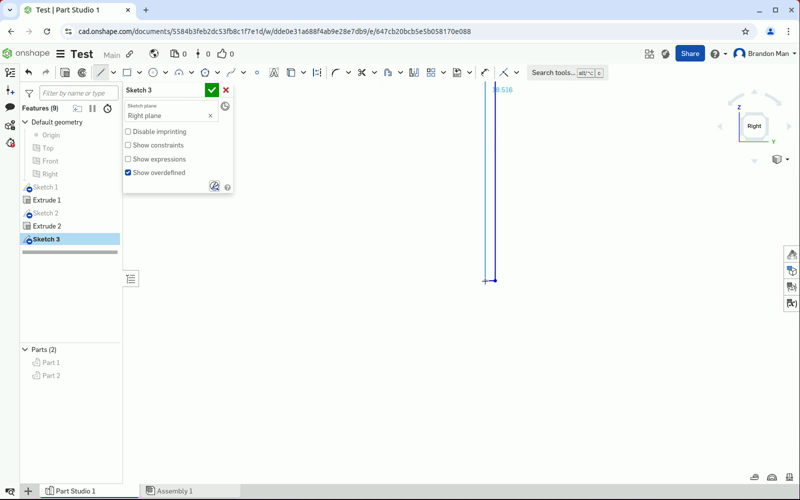
scroll(6)
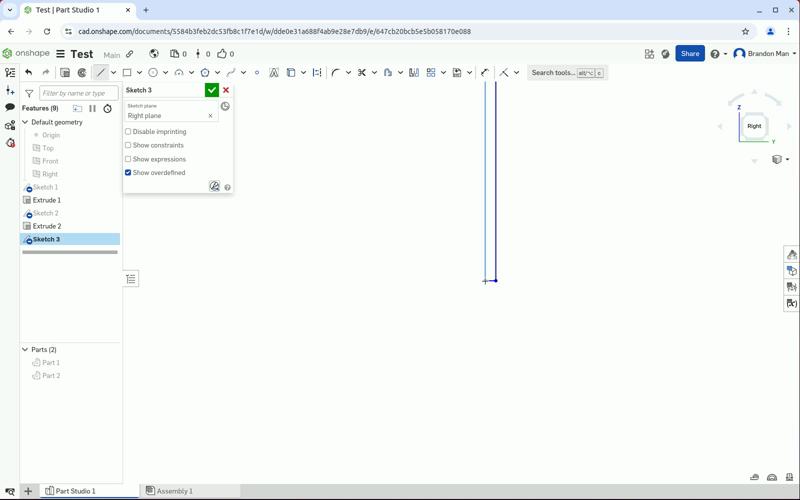
scroll(6)
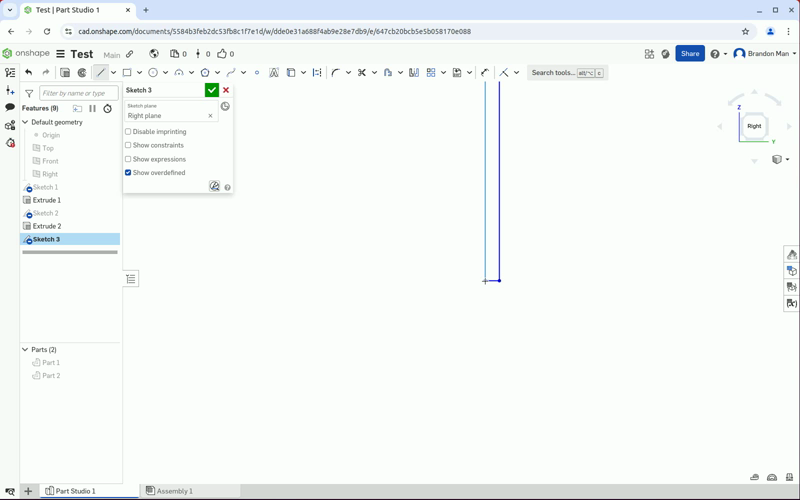
scroll(6)
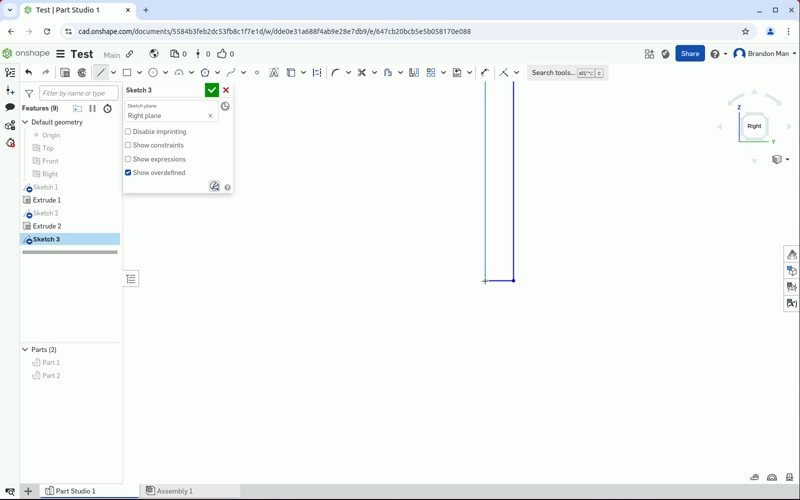
key_up(shift)
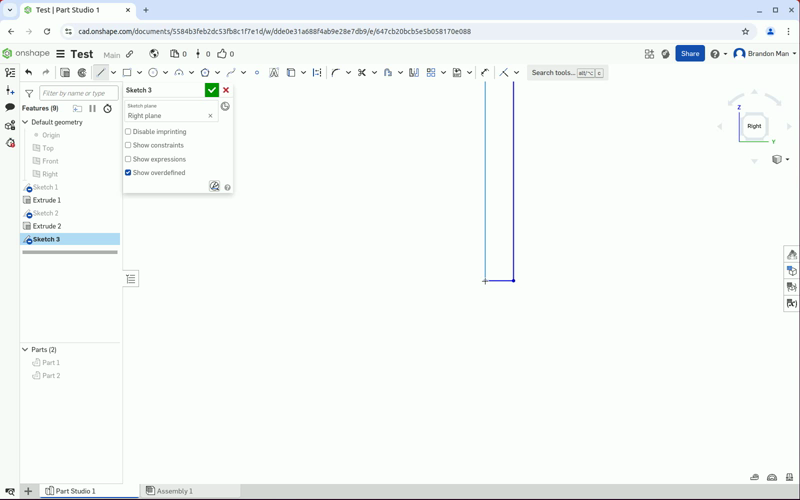
click(485, 280)
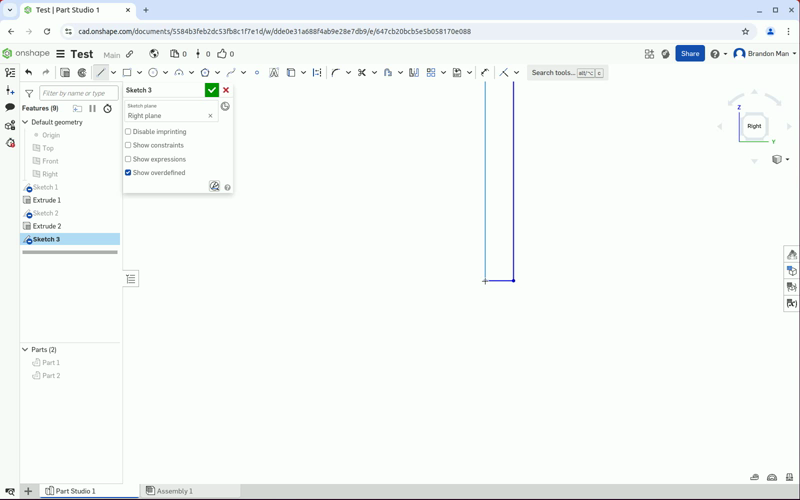
scroll(-6)
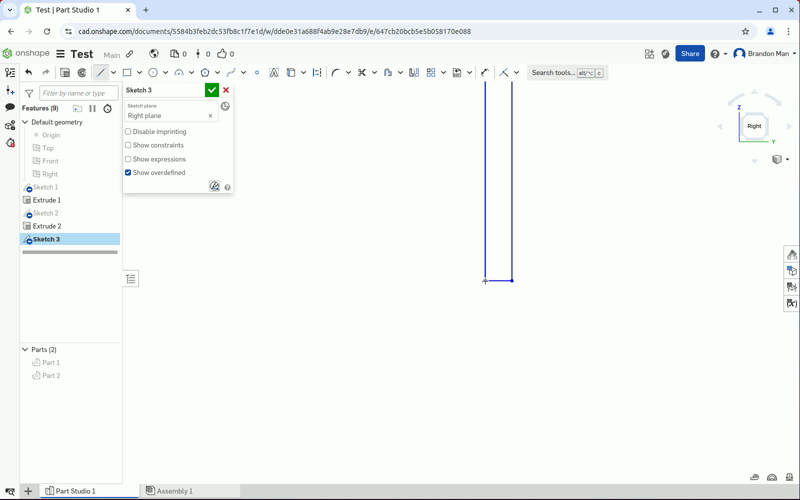
scroll(-6)
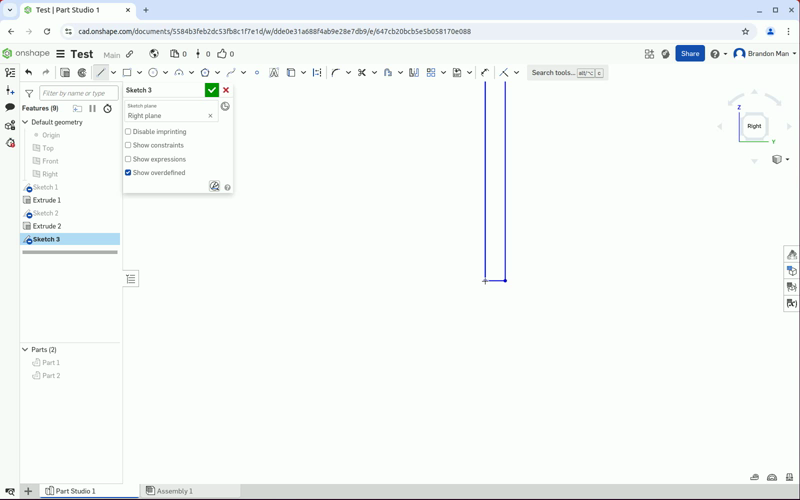
scroll(-6)
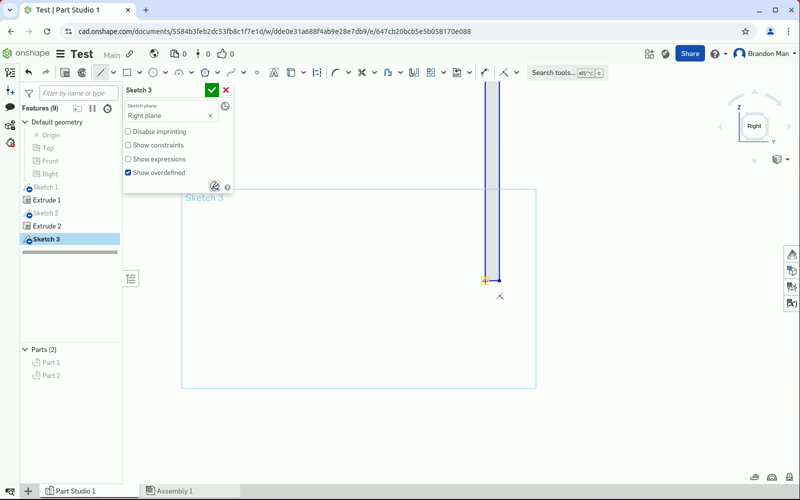
scroll(-6)
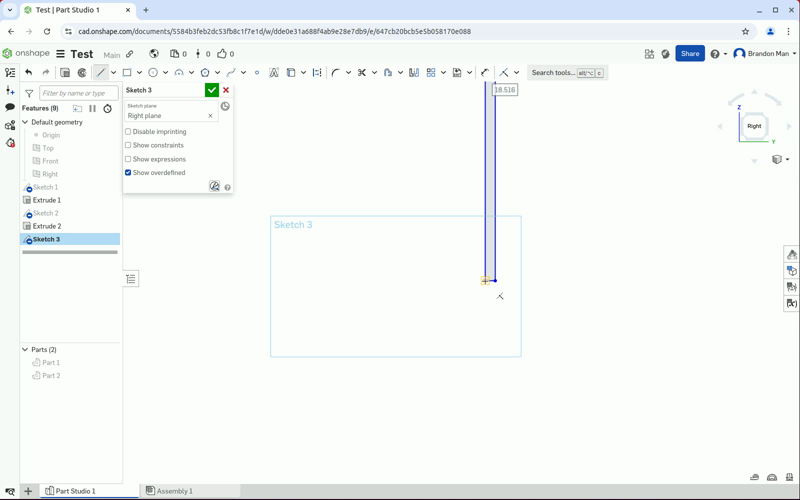
scroll(-6)
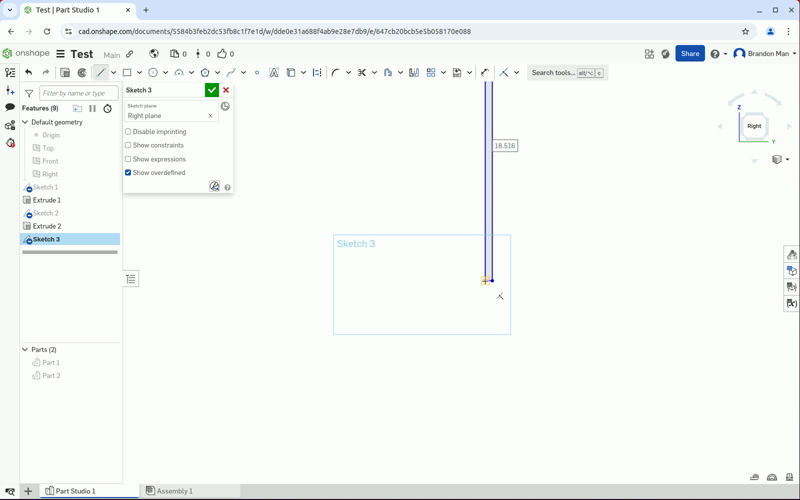
scroll(-6)
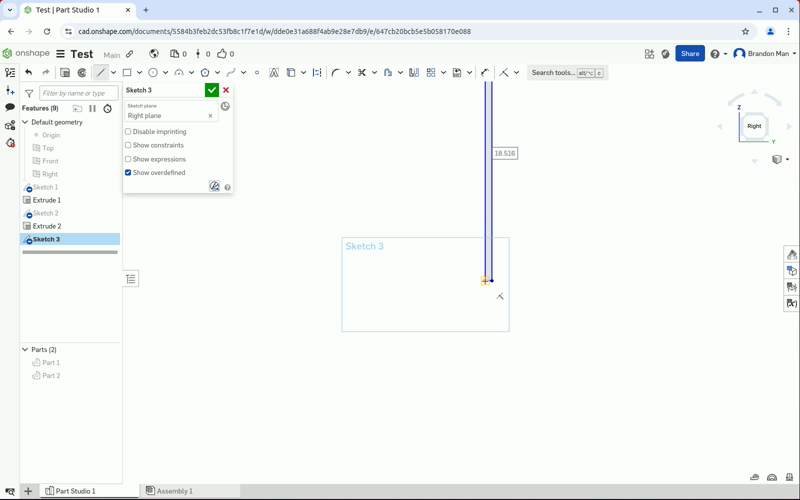
scroll(-6)
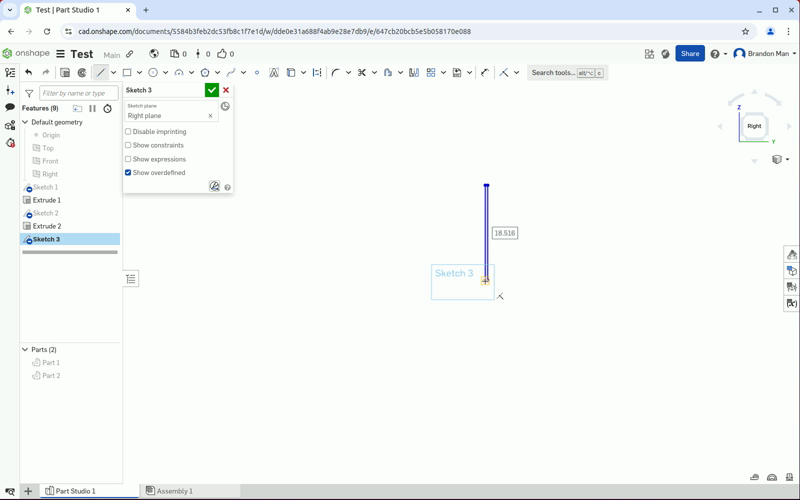
key(esc)
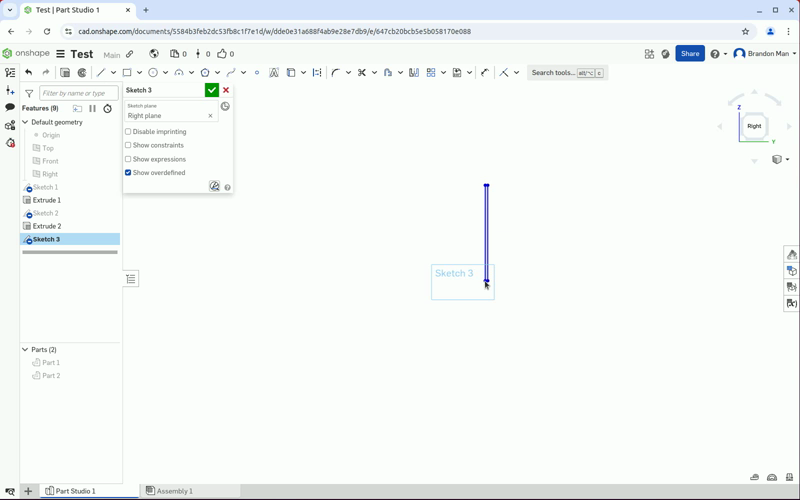
mouse_move(486, 210)
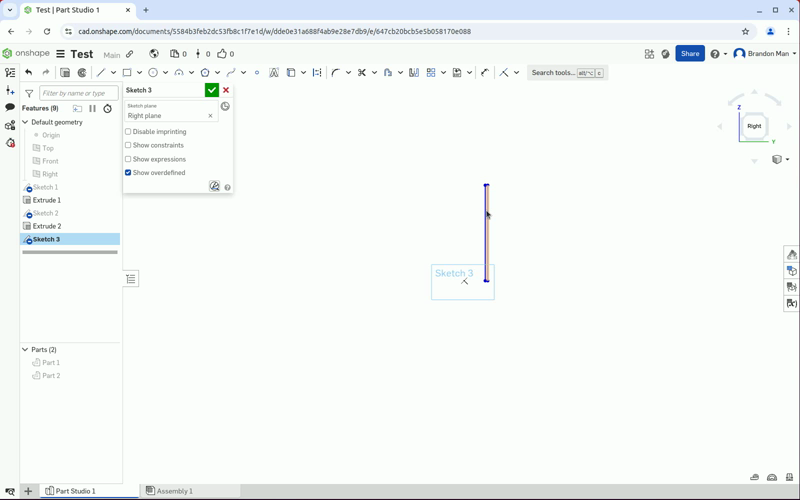
scroll(6)
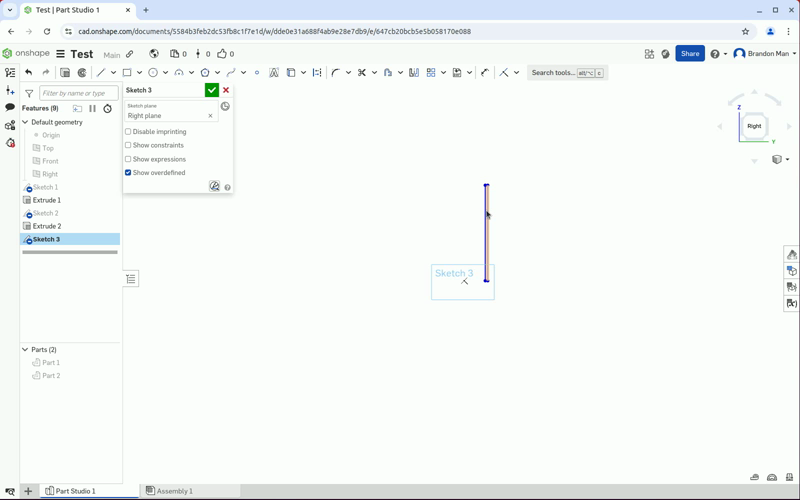
scroll(6)
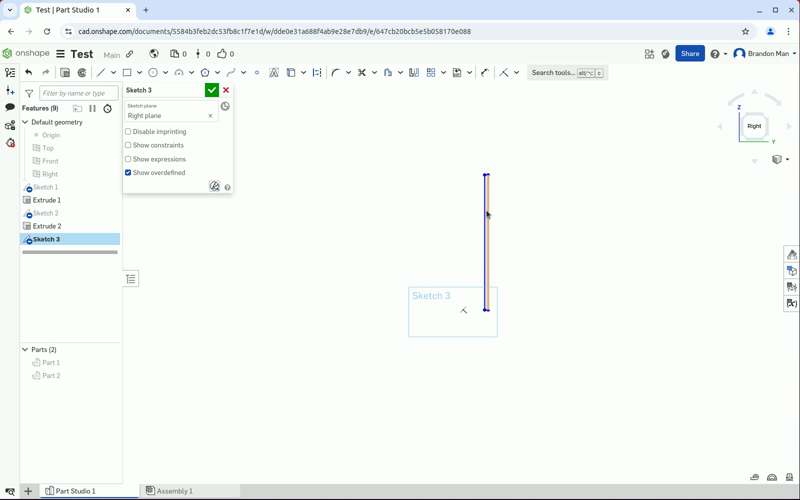
scroll(6)
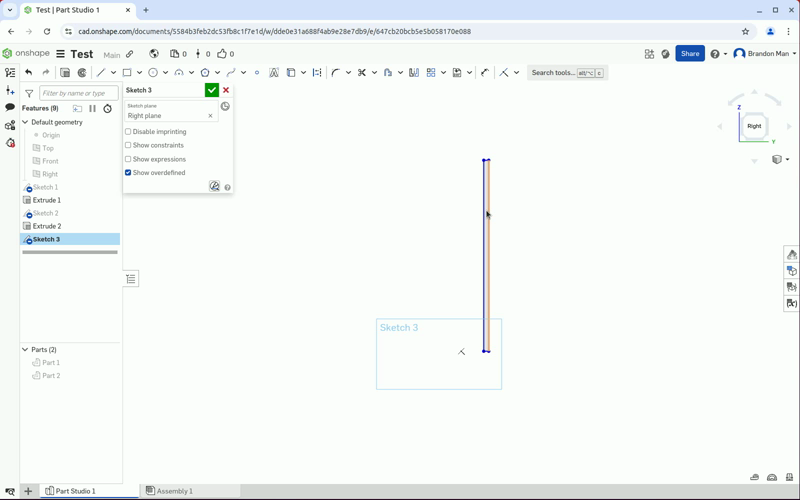
scroll(6)
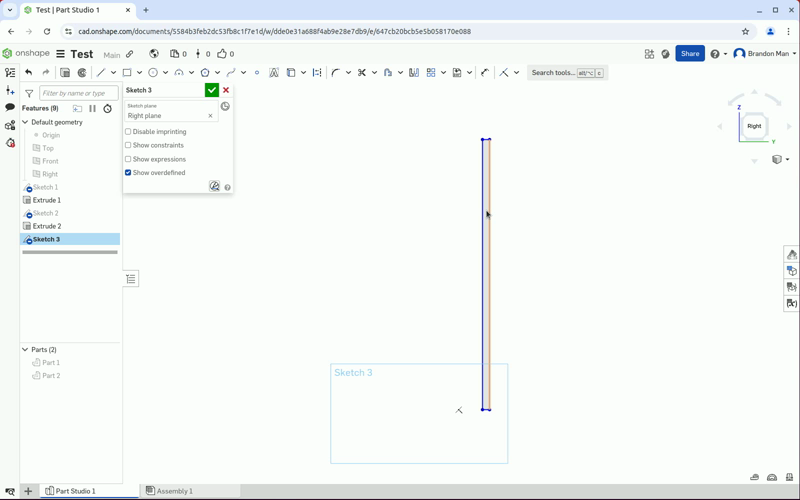
scroll(6)
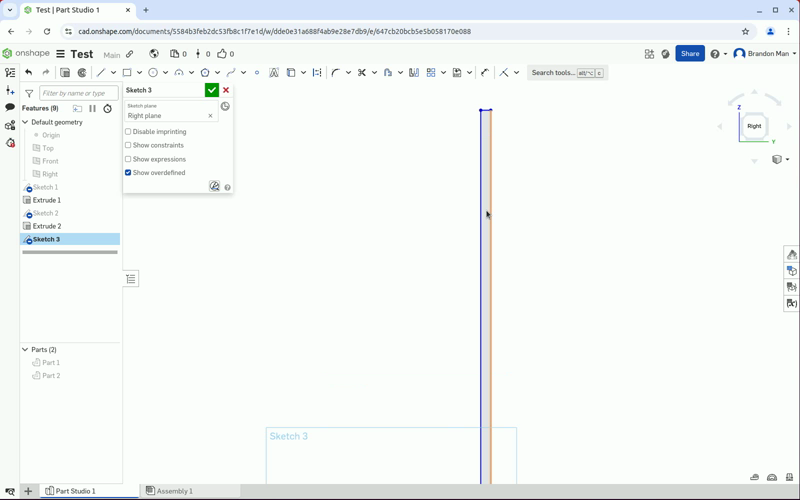
scroll(6)
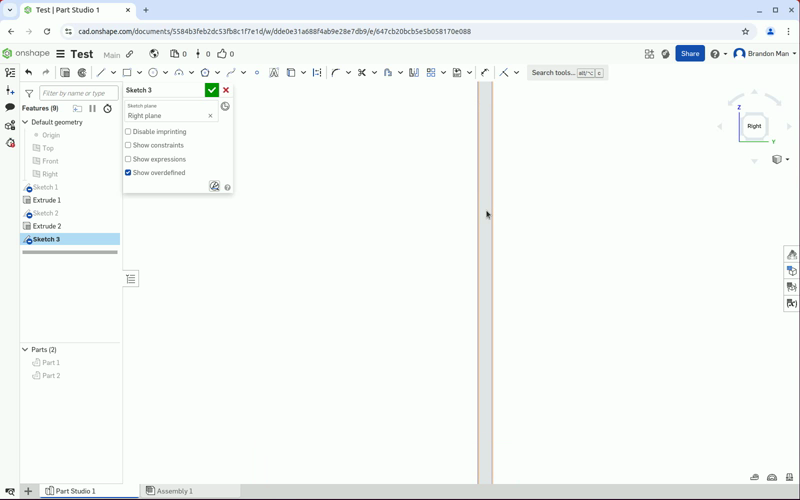
scroll(6)
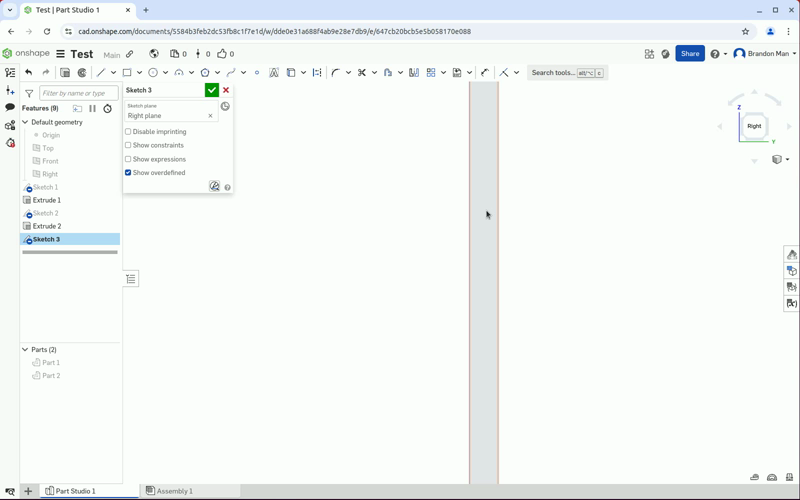
click(486, 210)
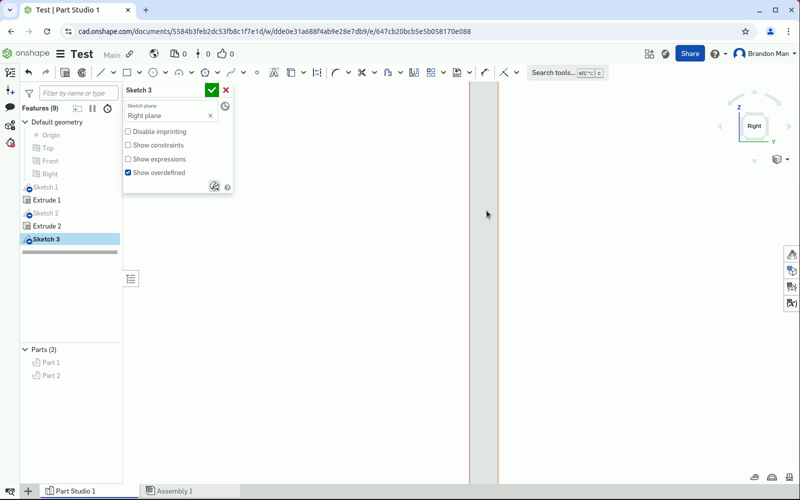
scroll(-6)
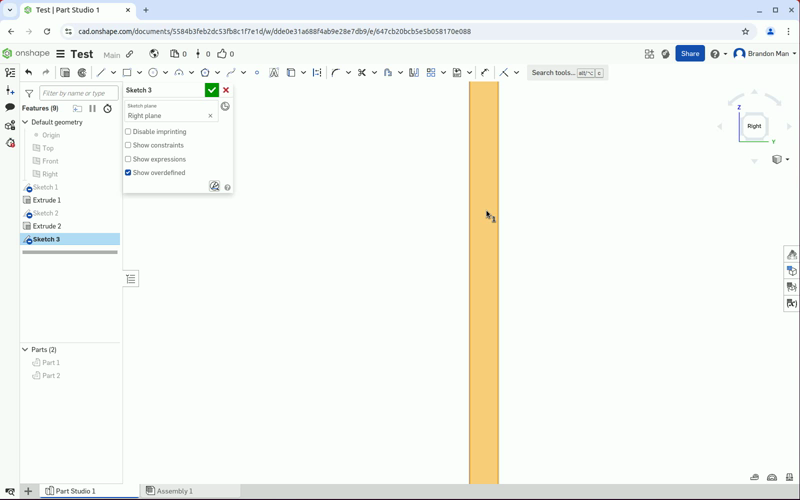
scroll(-6)
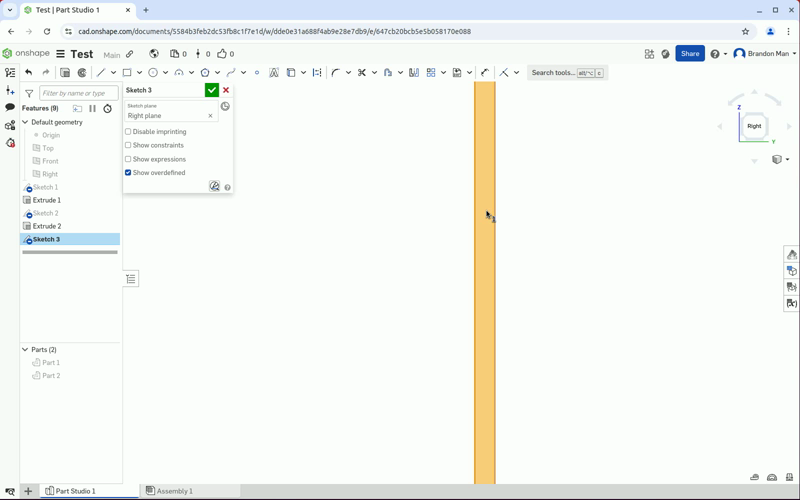
scroll(-6)
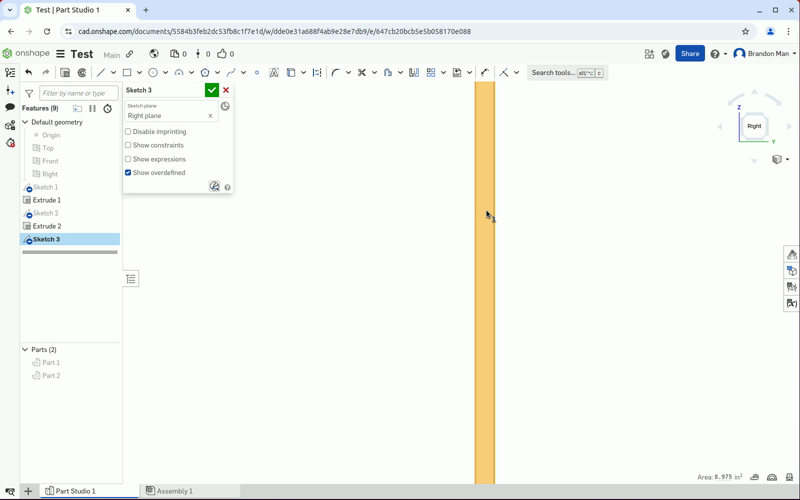
scroll(-6)
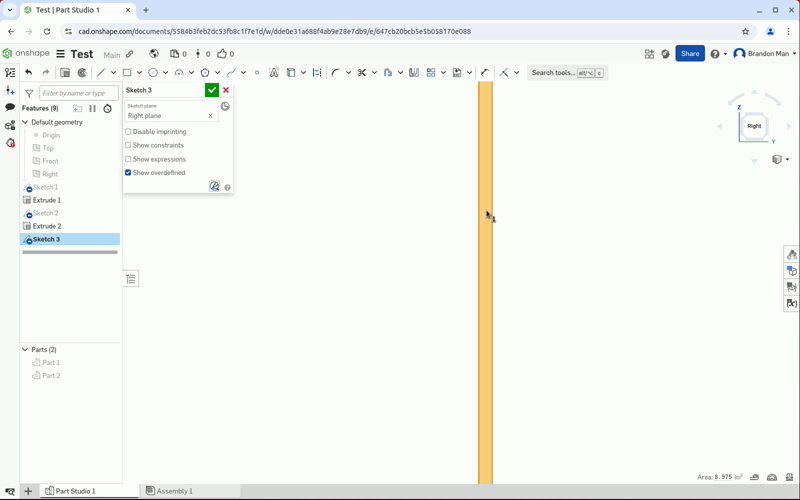
scroll(-6)
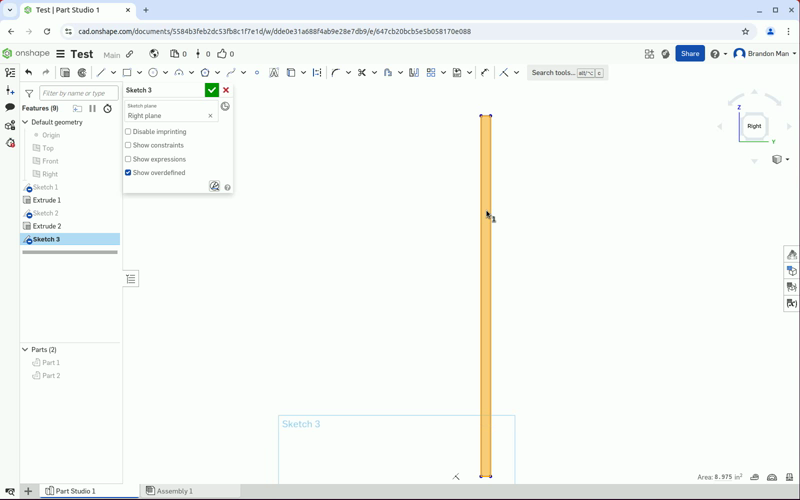
scroll(-6)
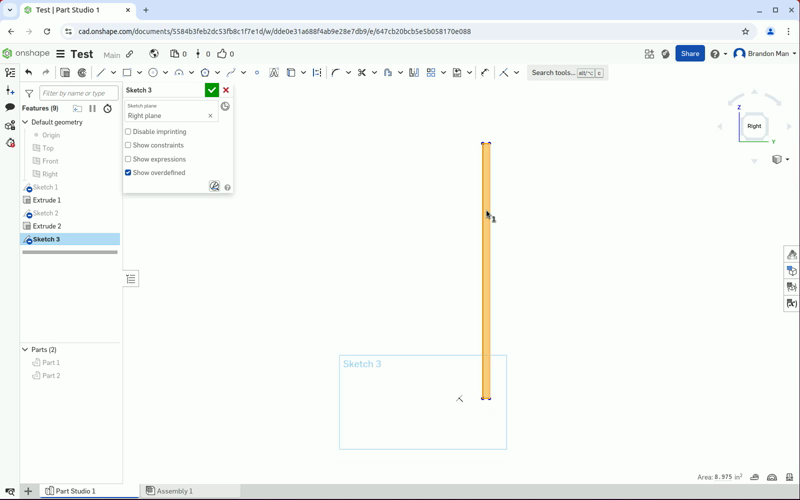
scroll(-6)
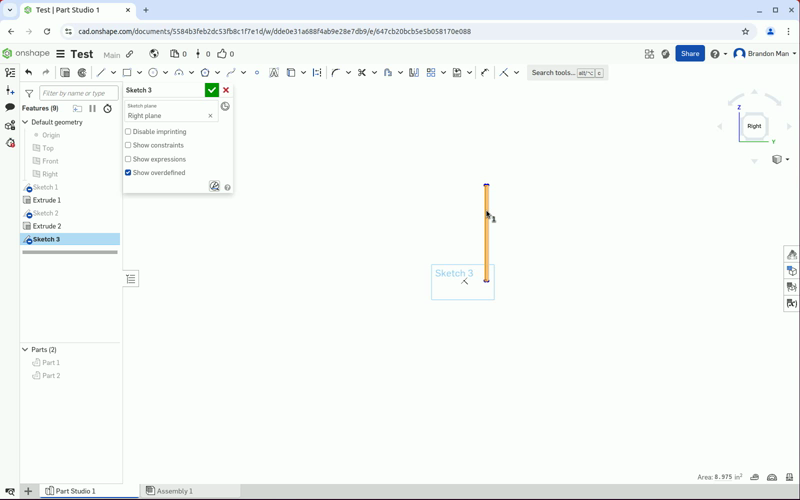
mouse_move(73, 352)
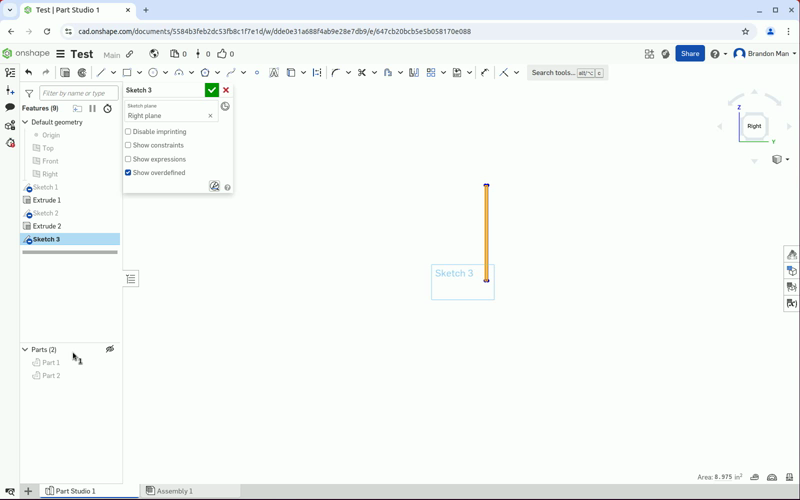
key(shift+y)
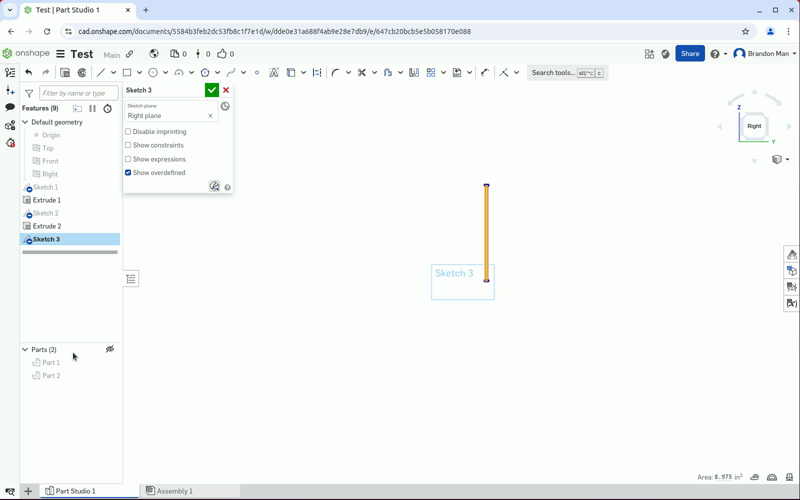
key(shift+e)
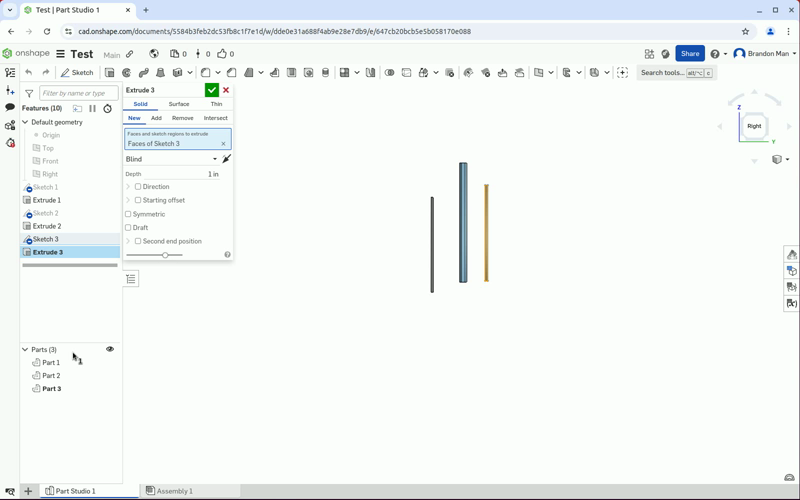
mouse_move(143, 106)
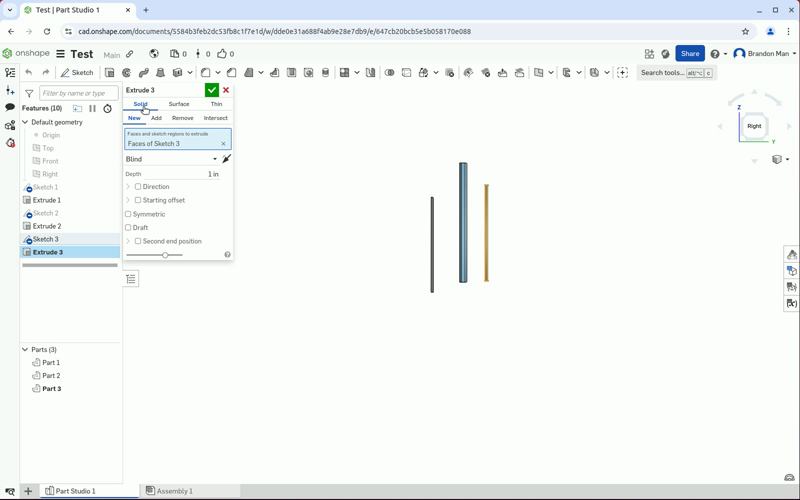
click(143, 106)
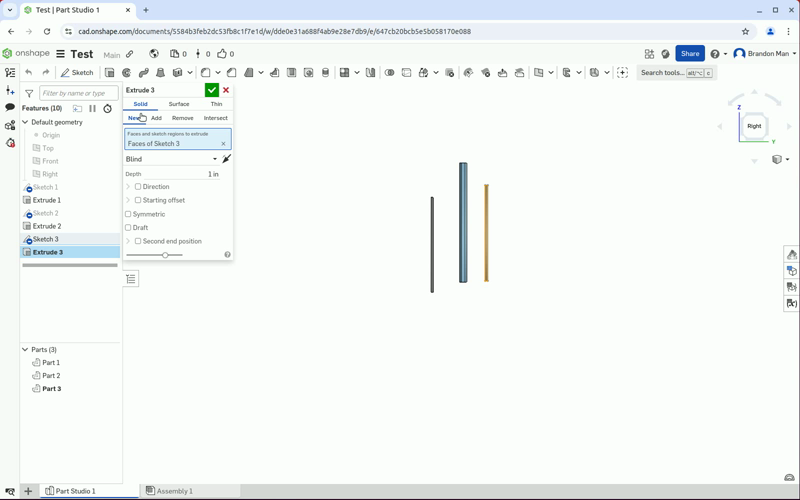
mouse_move(137, 120)
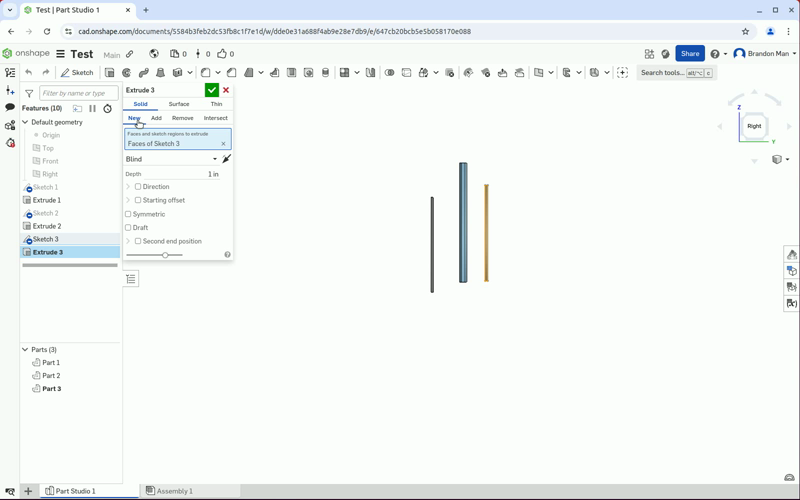
click(137, 120)
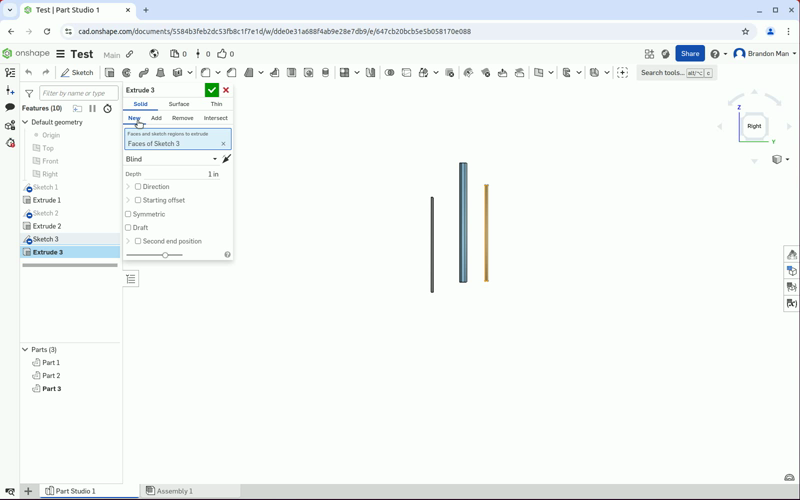
key(tab, 4)
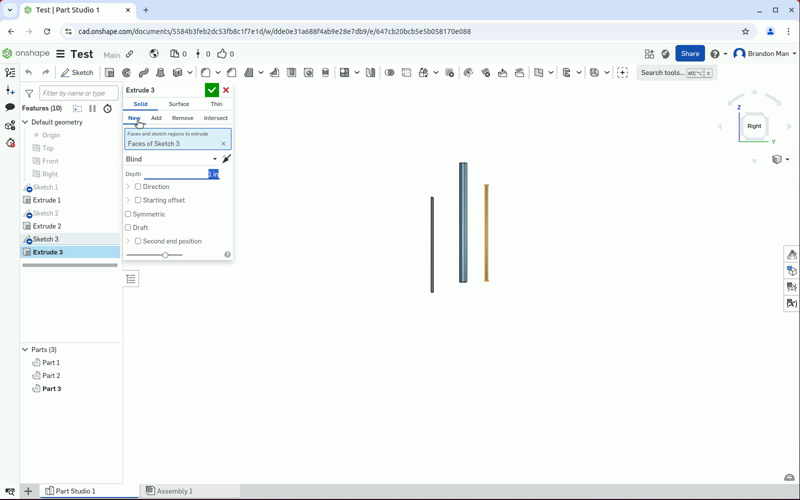
text(-0.241)
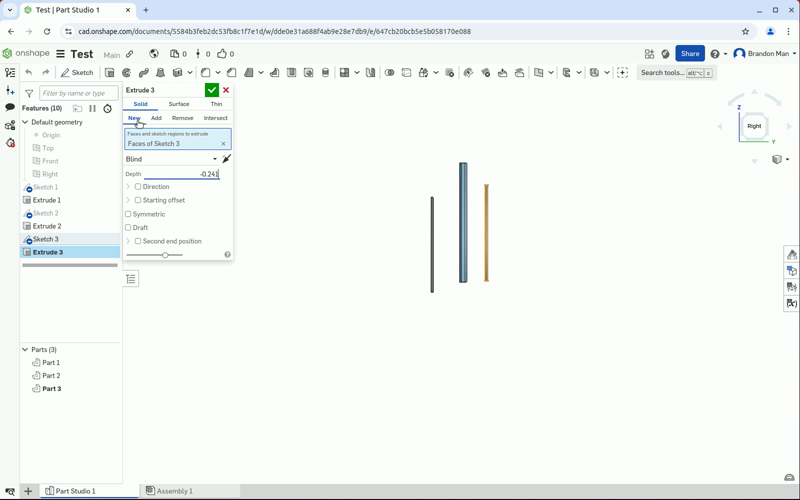
key(enter)
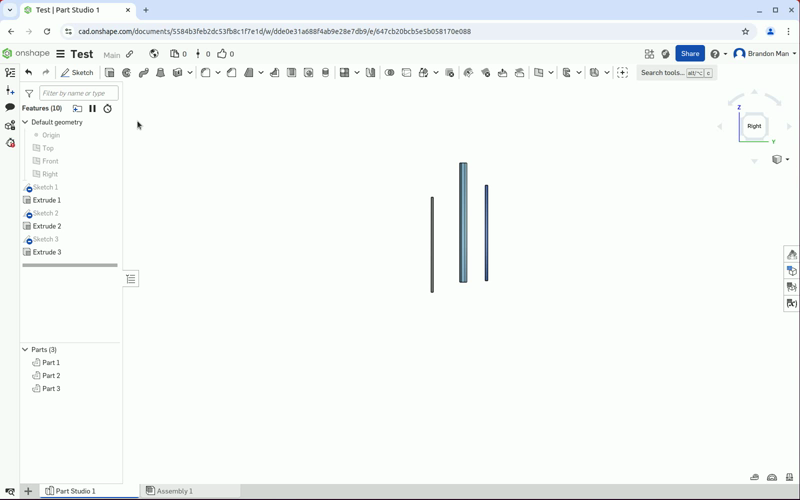
key(shift+h)
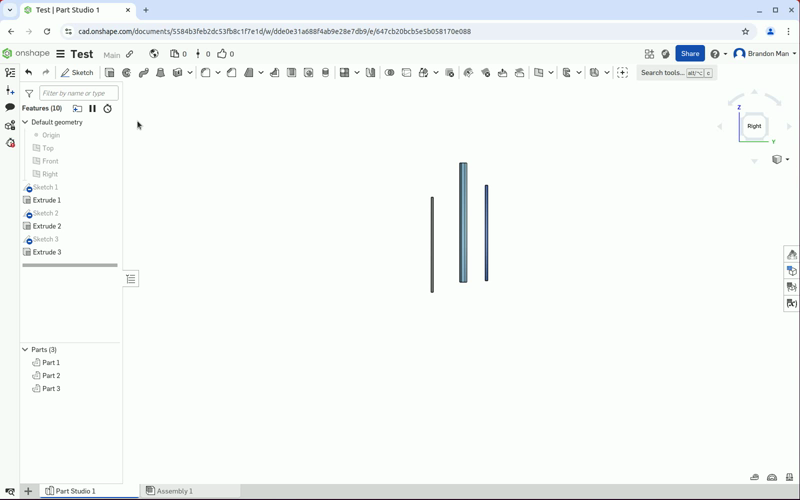
key(shift+h)
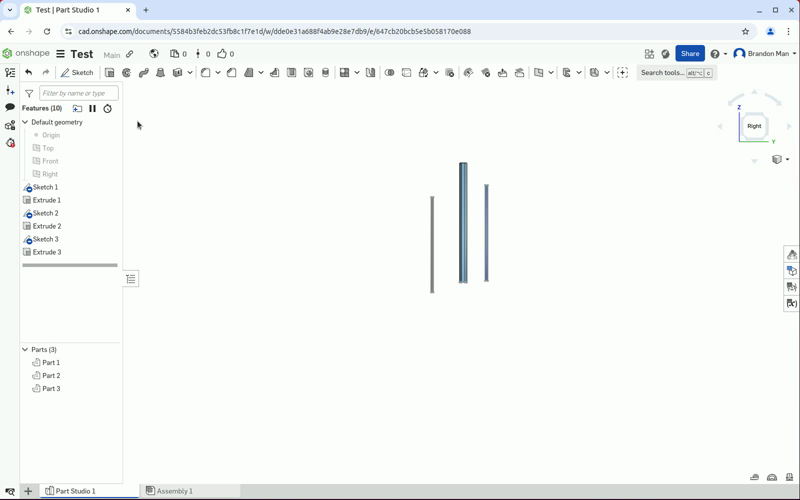
key(shift+7)
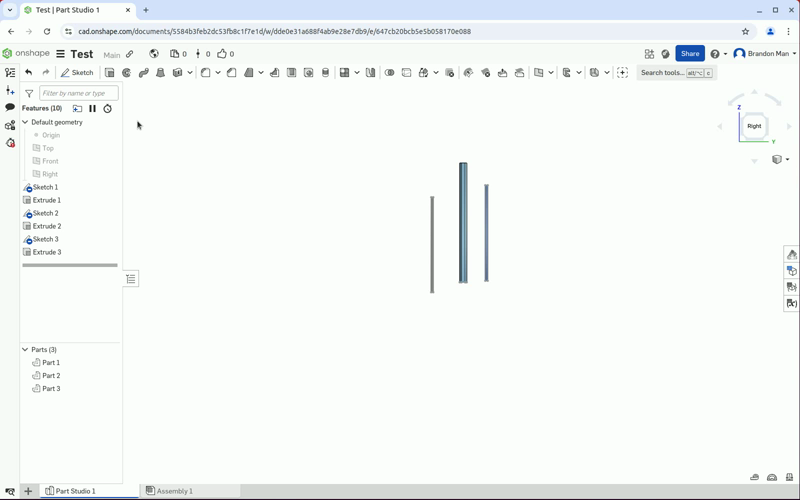
key(right, 2)
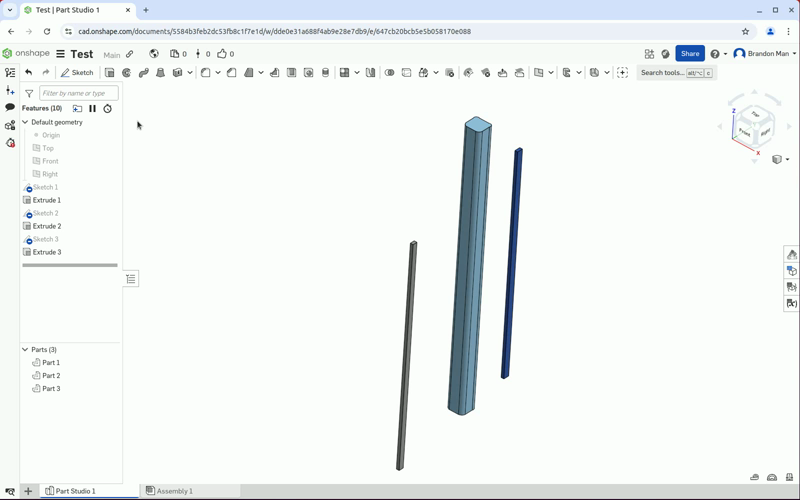
key(down, 2)
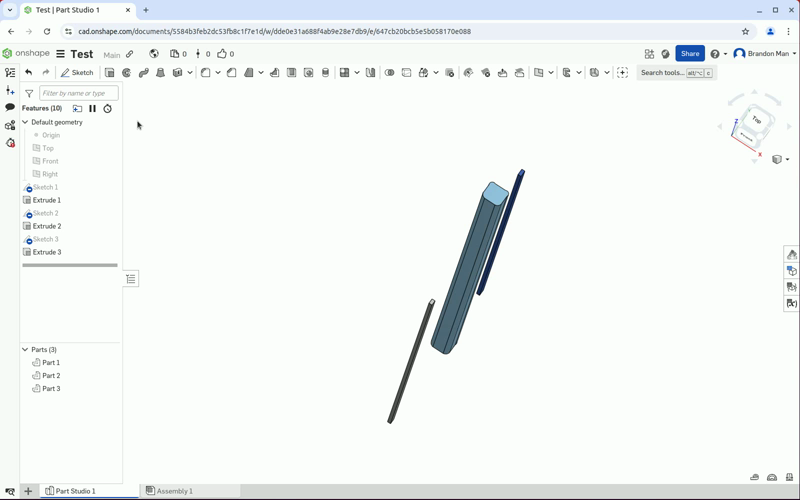
key(up, 2)
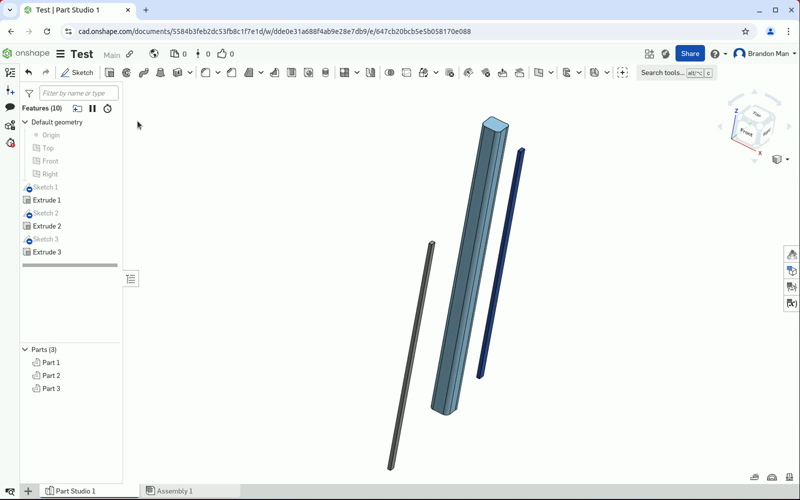
key(left, 2)
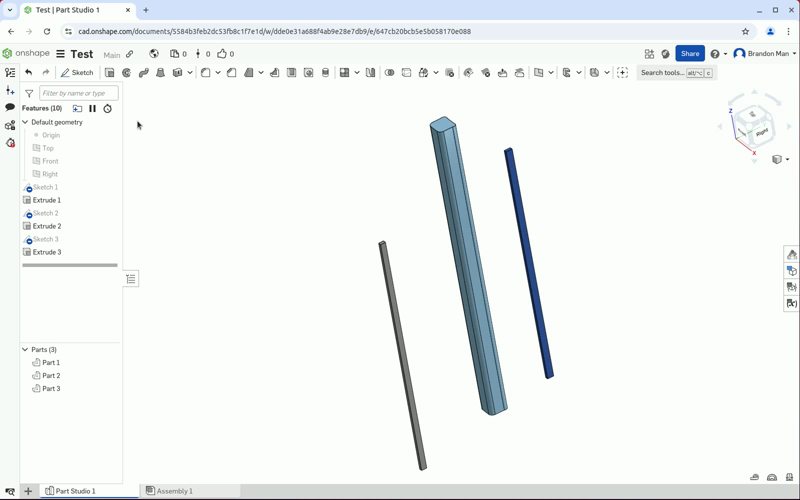
mouse_move(73, 189)
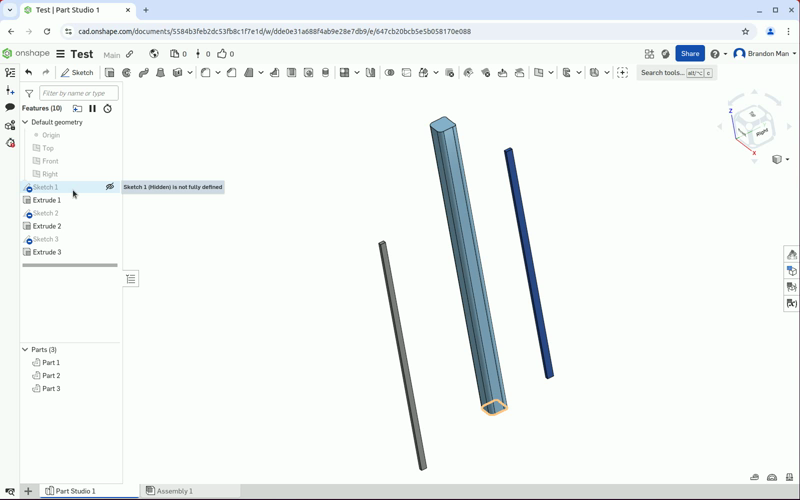
click(73, 189)